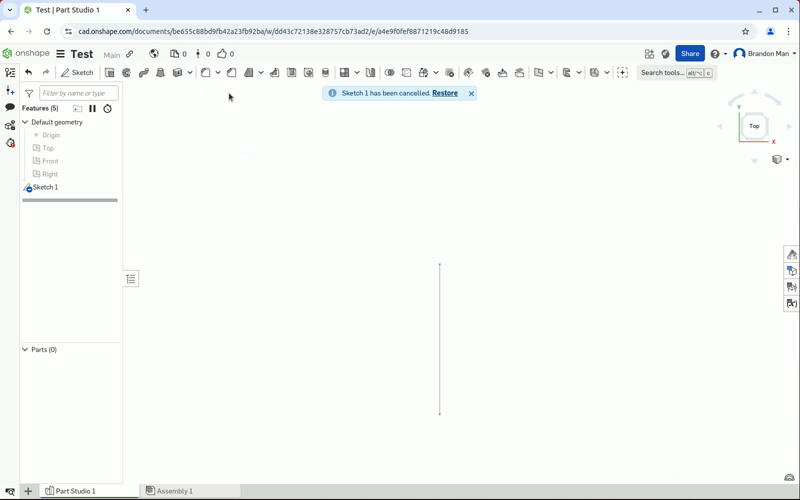
key(shift+h)
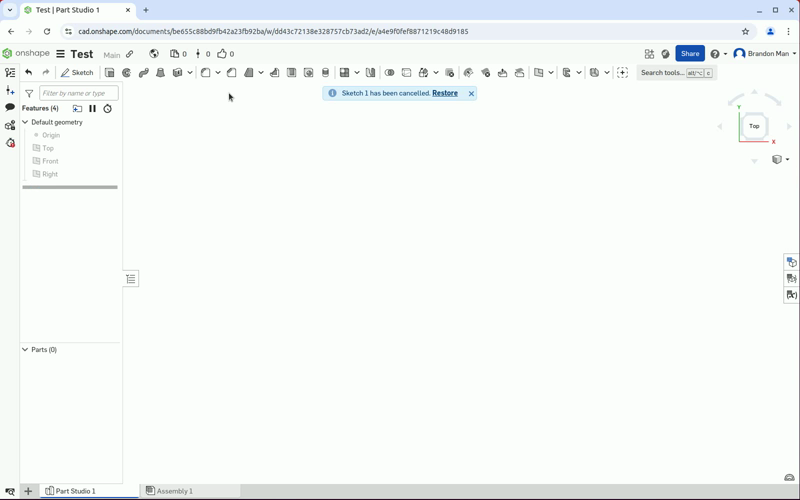
mouse_move(73, 352)
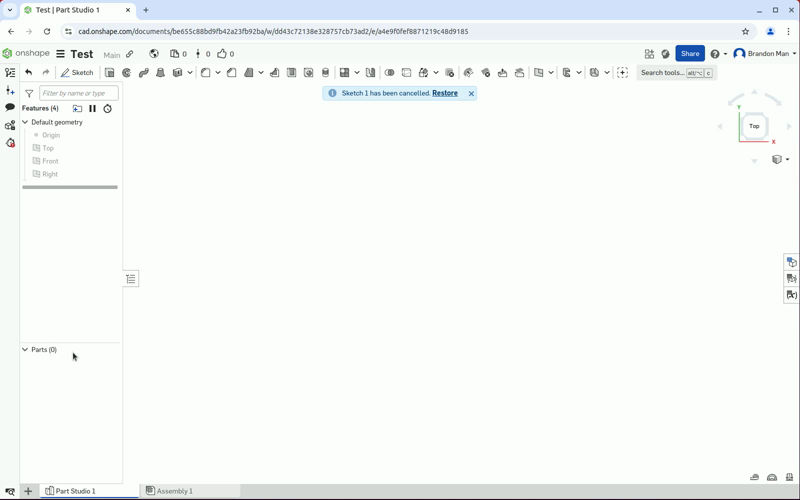
key(y)
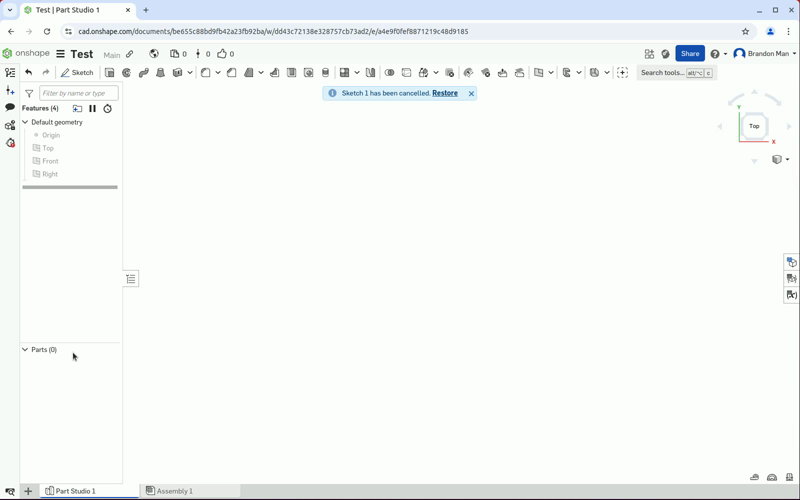
key(shift+p)
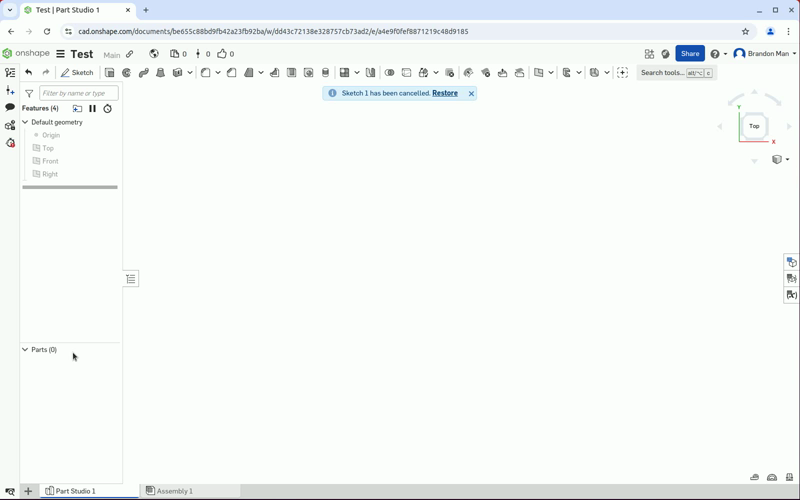
key(space)
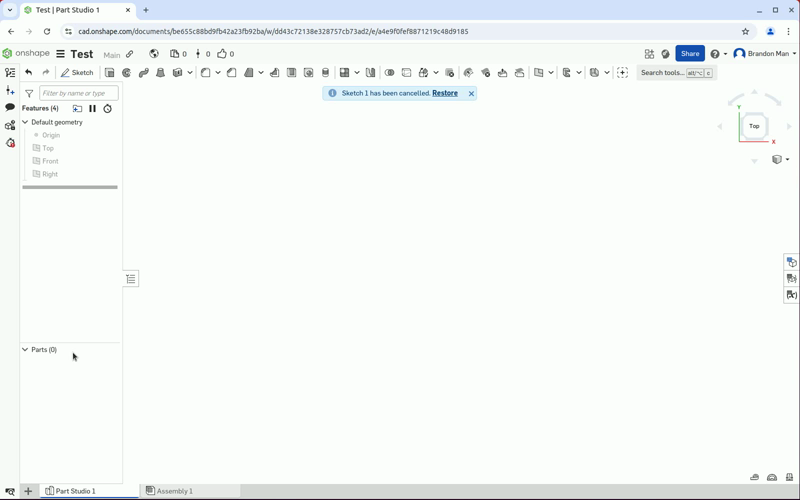
key_down(shift)
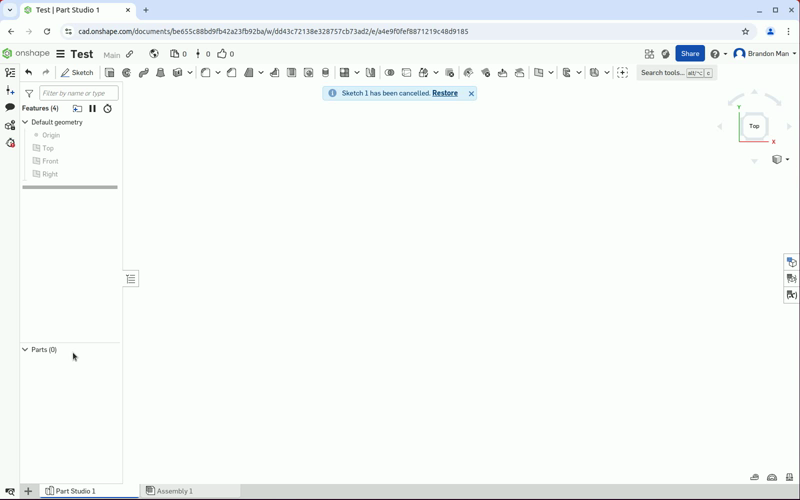
key(up)
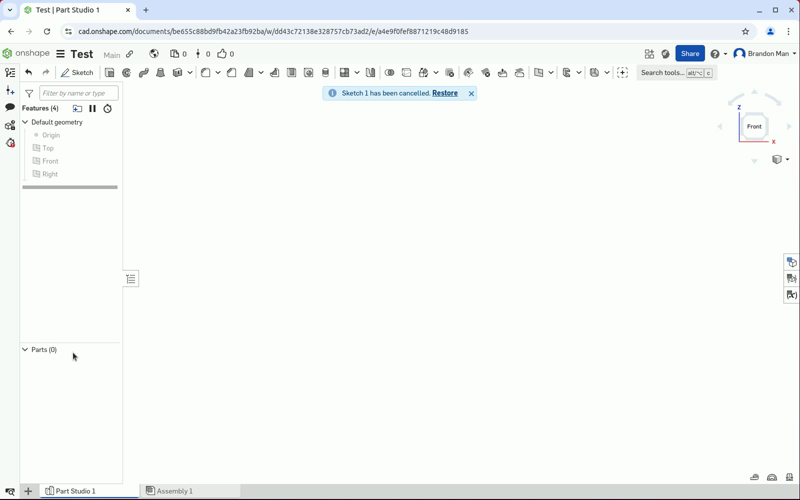
key_up(shift)
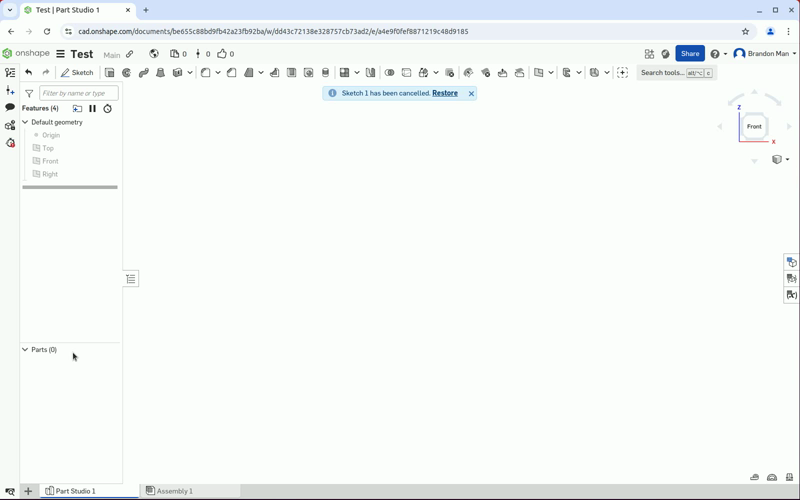
key(space)
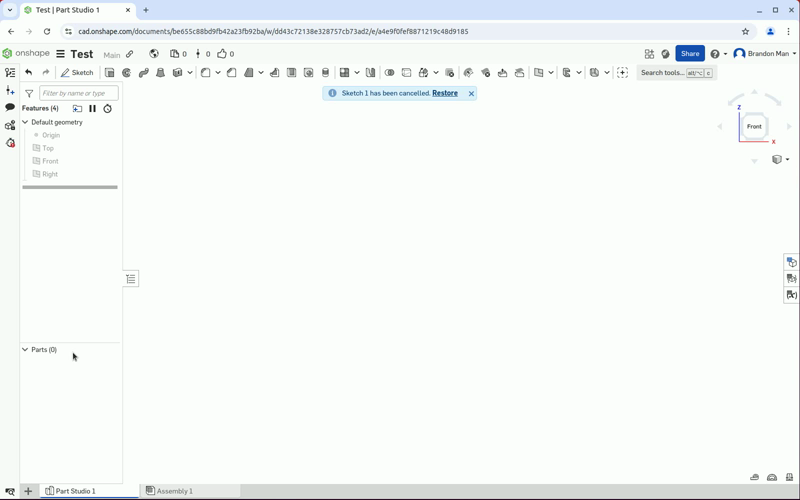
key_down(shift)
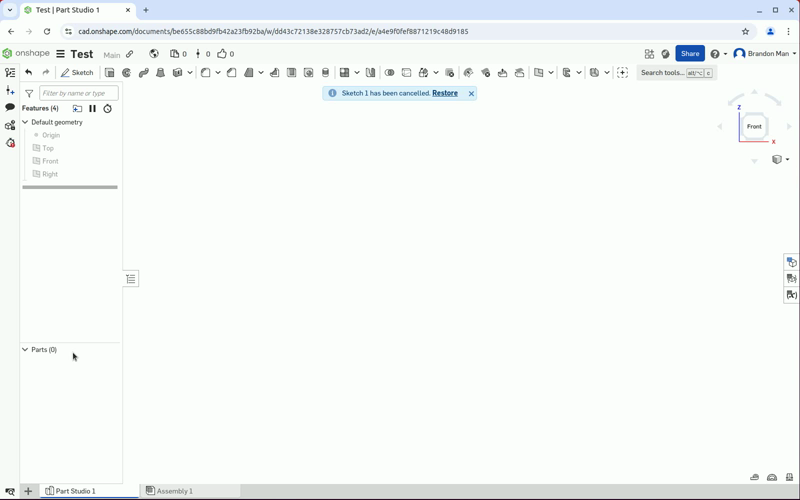
key(left)
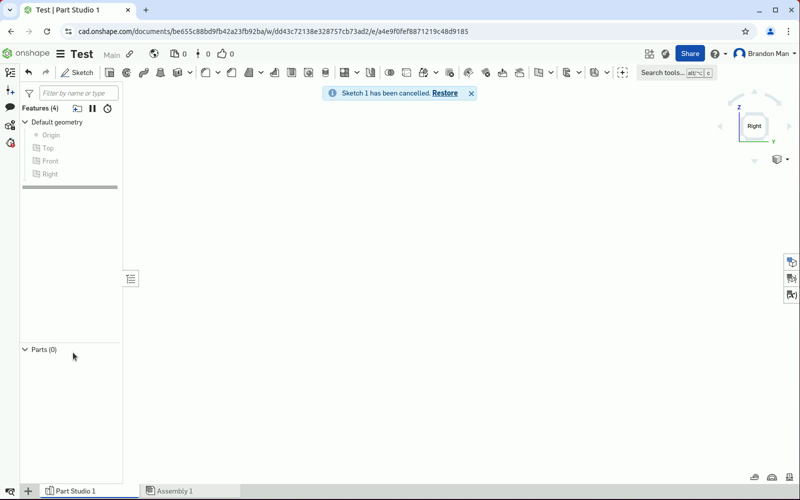
key_up(shift)
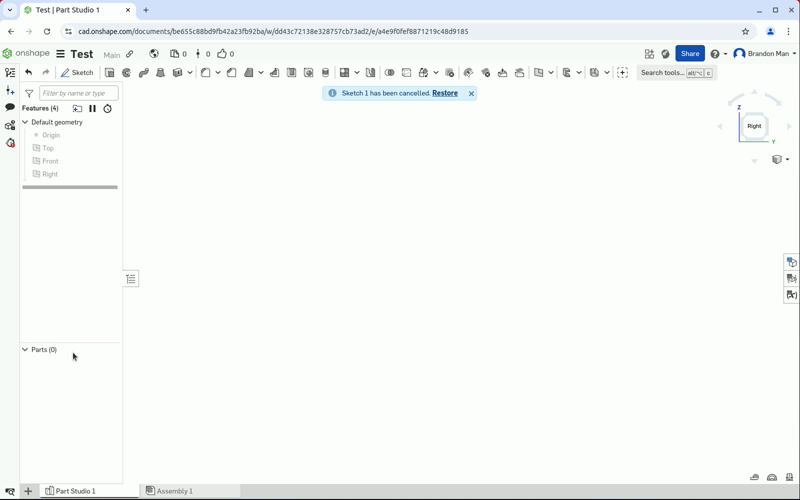
mouse_move(73, 352)
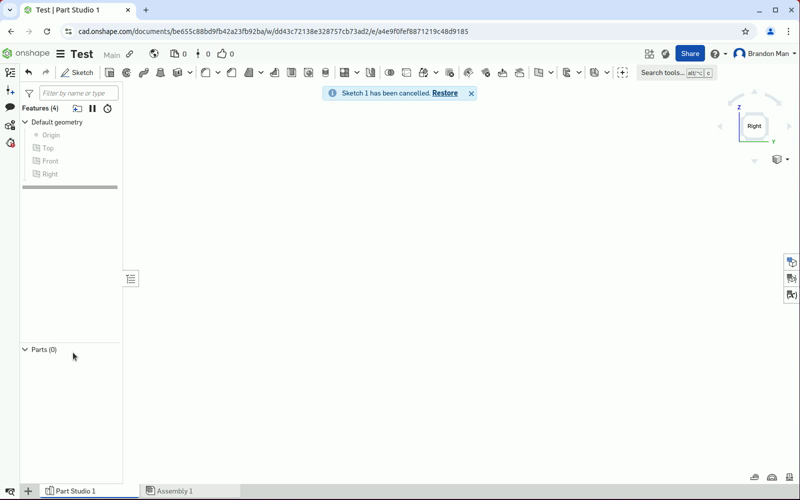
key(shift+y)
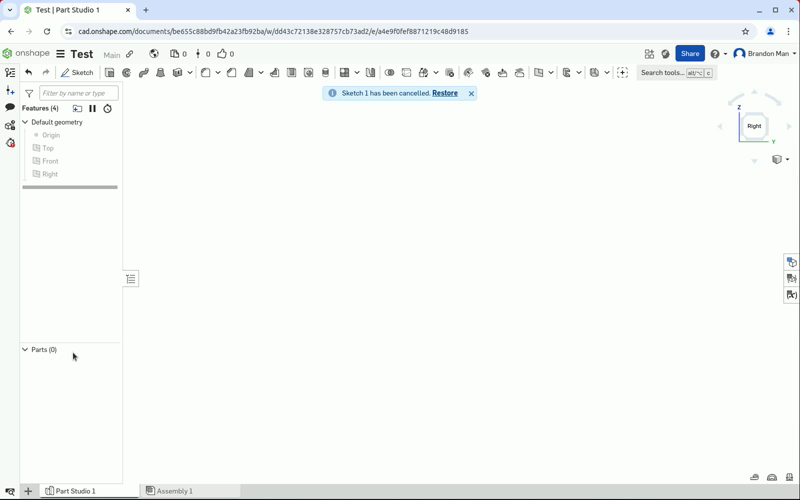
key(shift+s)
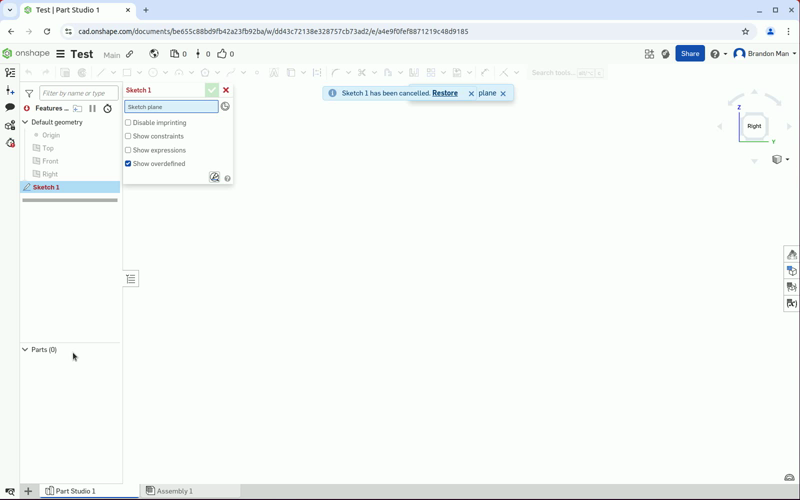
mouse_move(73, 176)
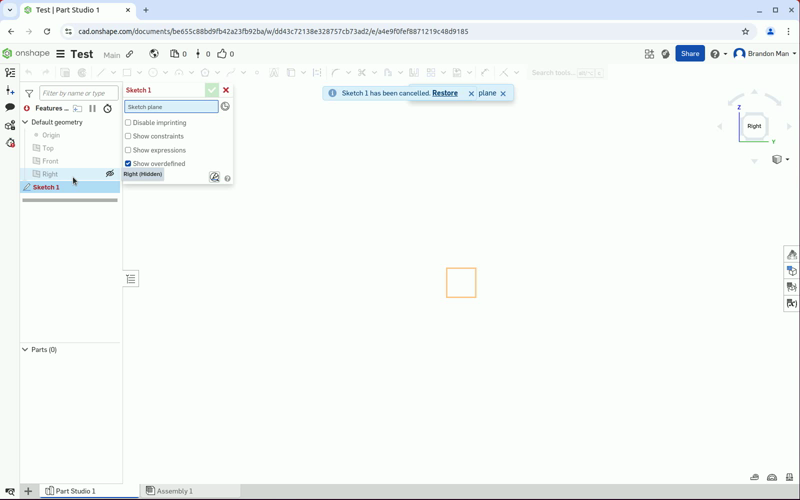
click(73, 176)
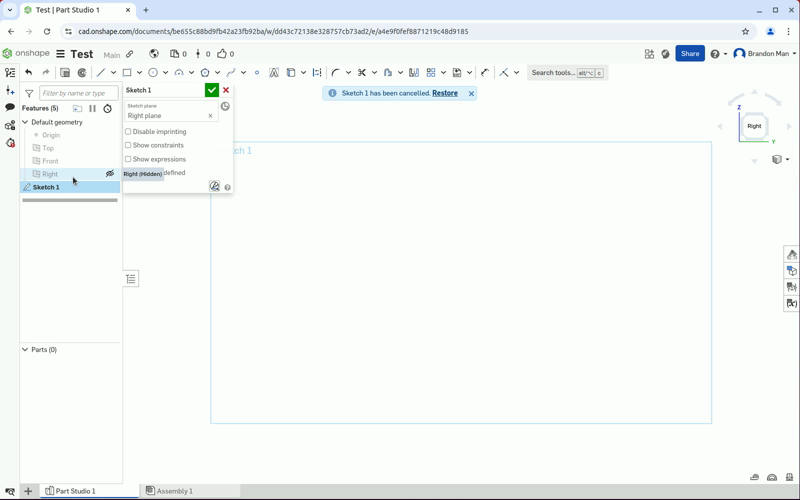
mouse_move(73, 352)
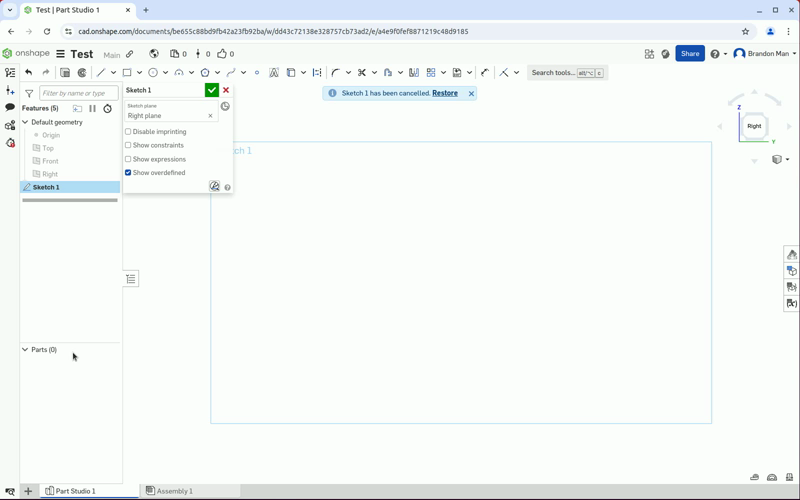
key(y)
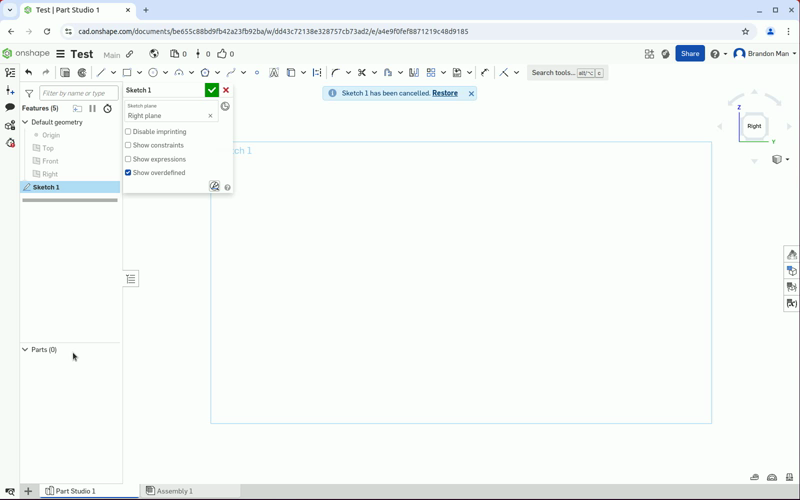
key(l)
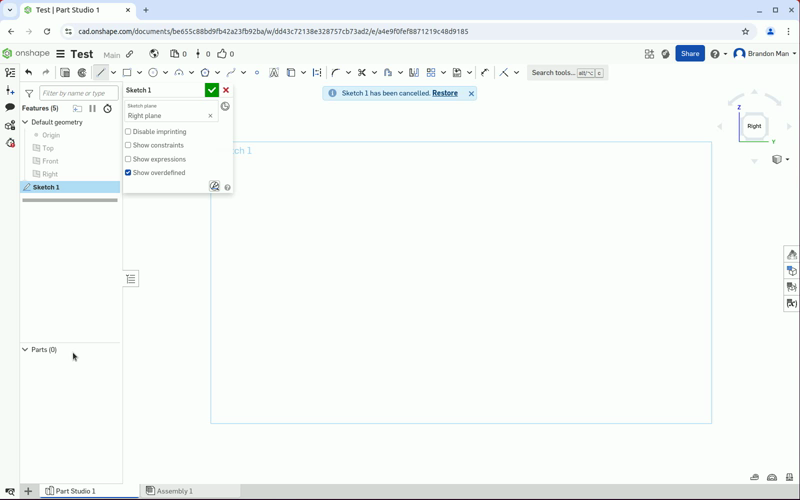
key_down(shift)
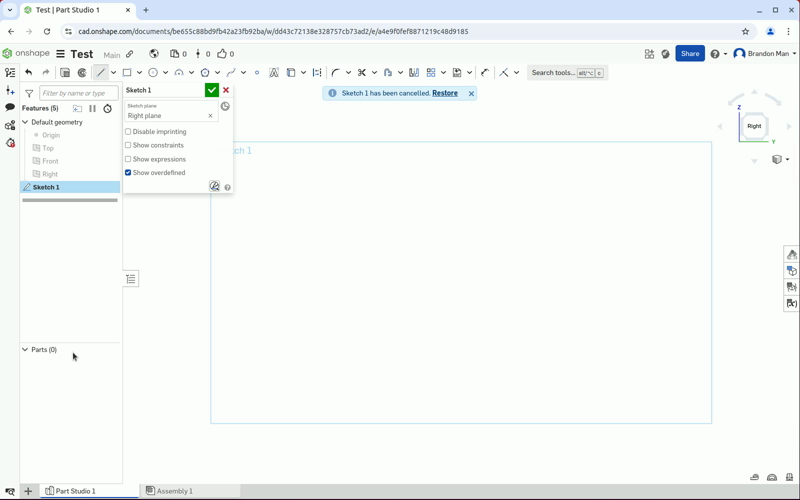
mouse_move(348, 336)
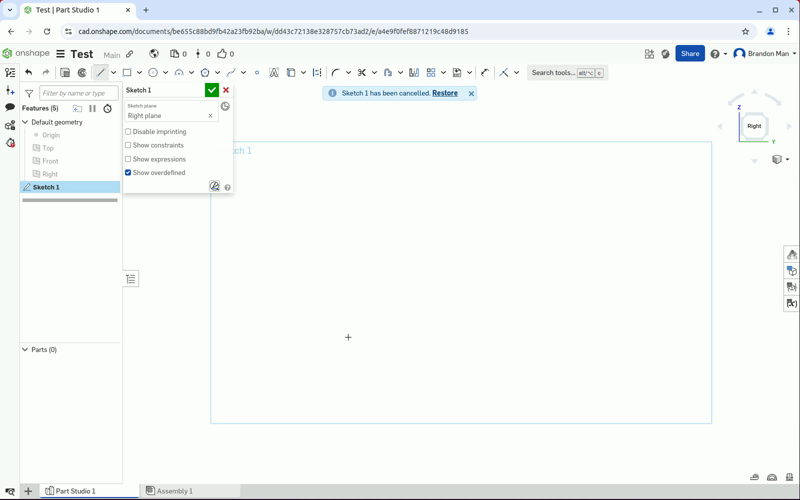
click(348, 336)
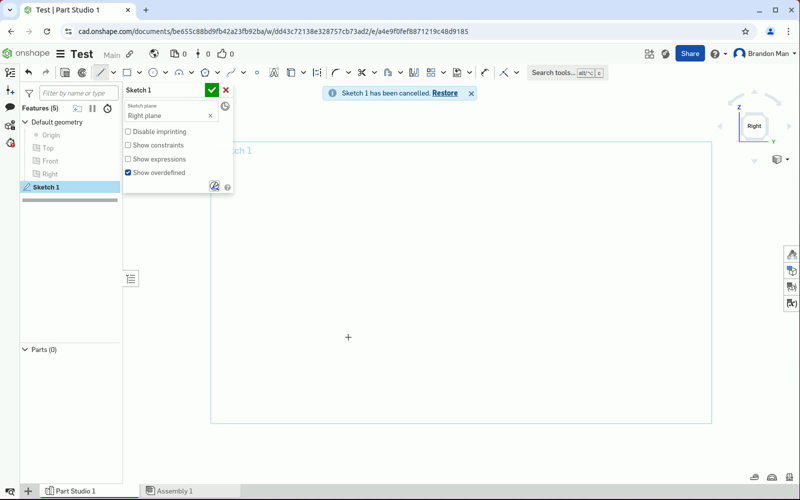
key_up(shift)
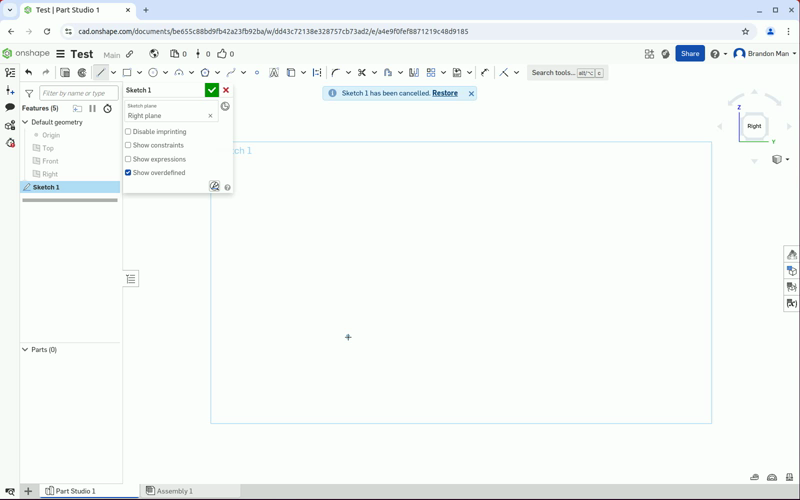
key_down(shift)
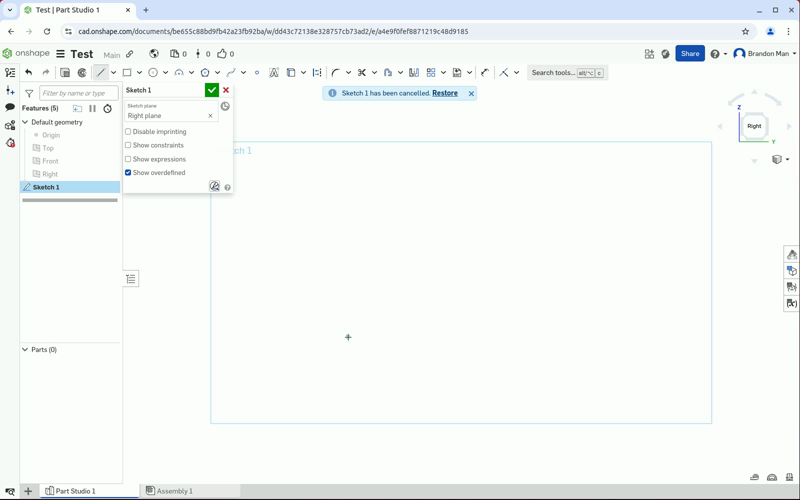
mouse_move(568, 336)
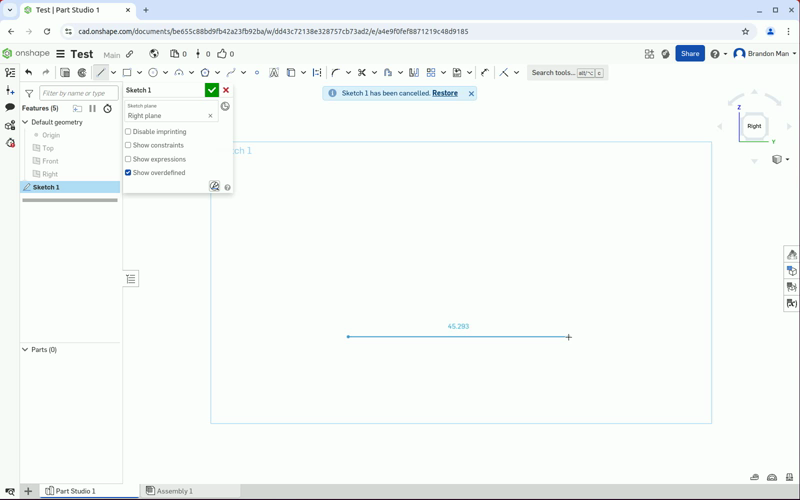
click(568, 336)
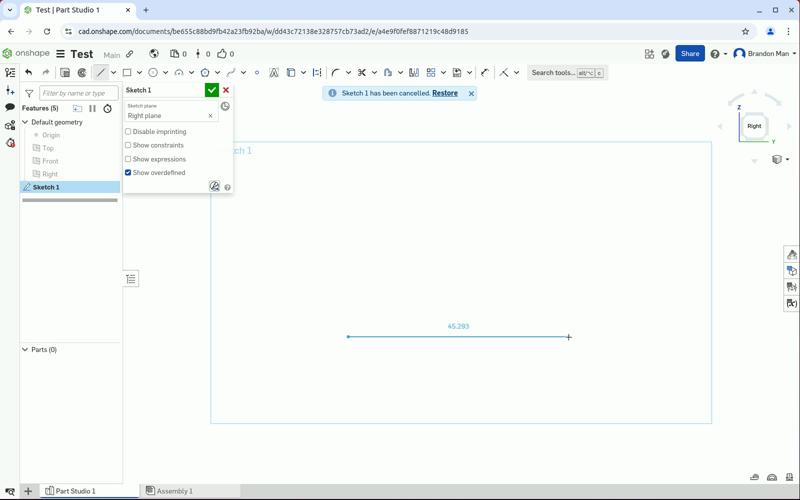
key_up(shift)
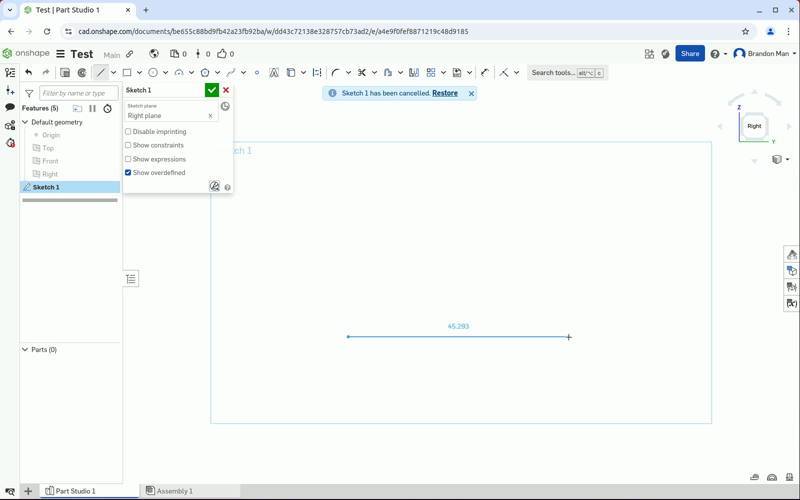
key_down(shift)
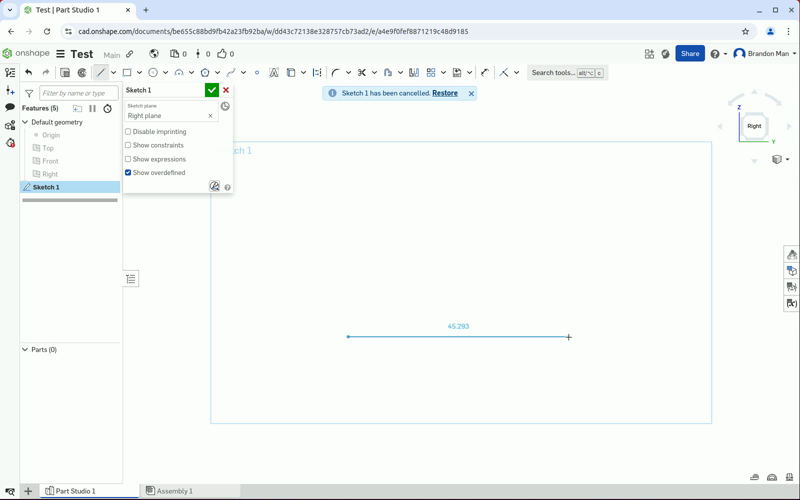
mouse_move(568, 264)
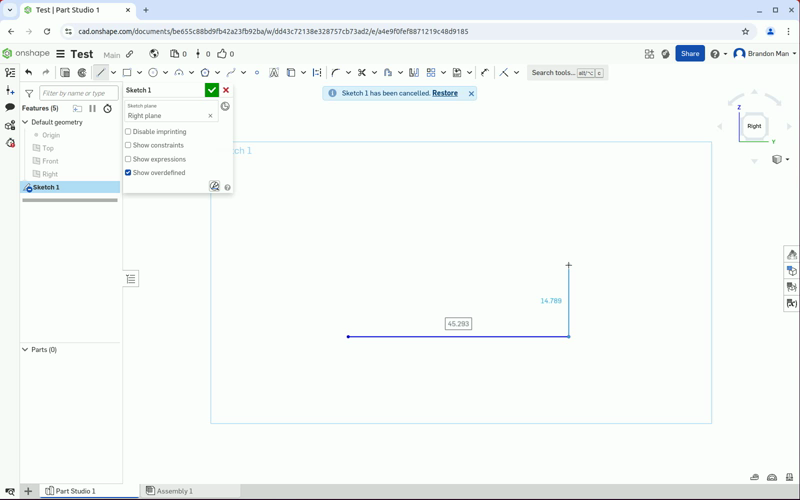
click(568, 264)
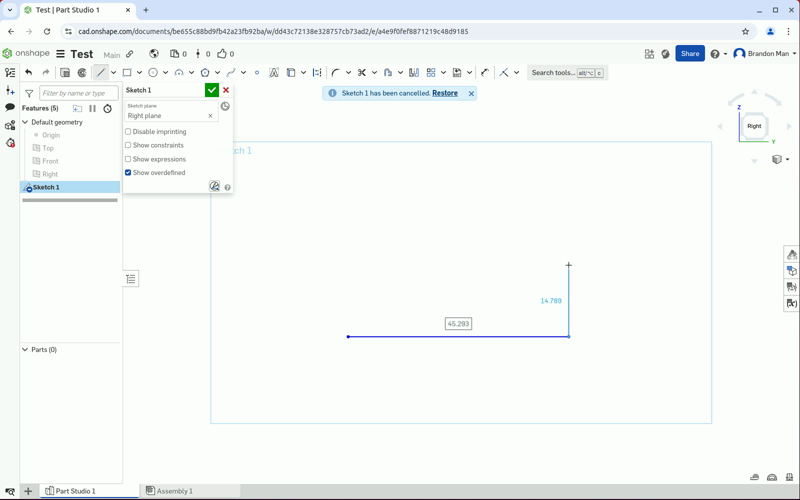
key_up(shift)
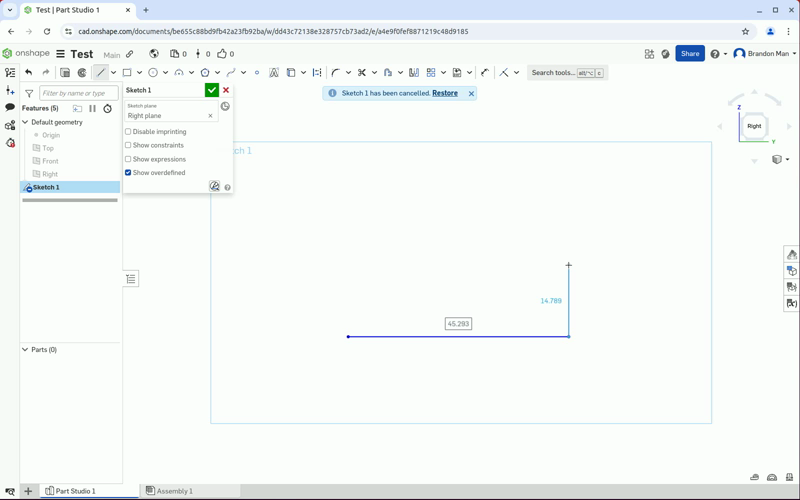
key_down(shift)
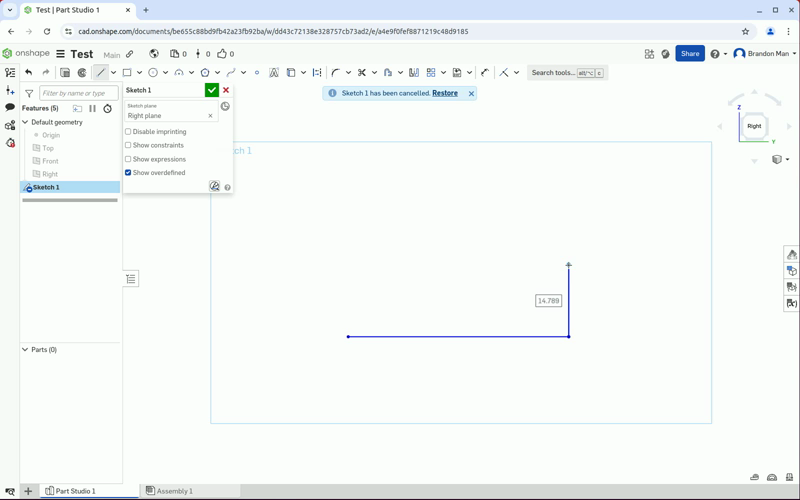
mouse_move(348, 264)
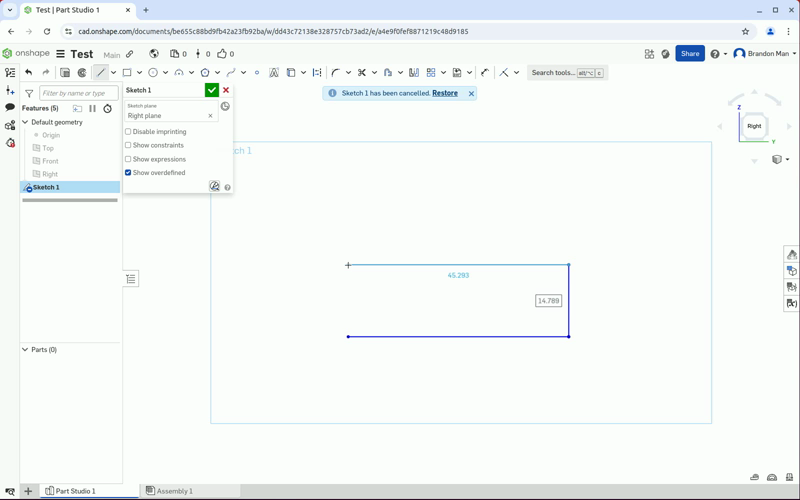
click(348, 264)
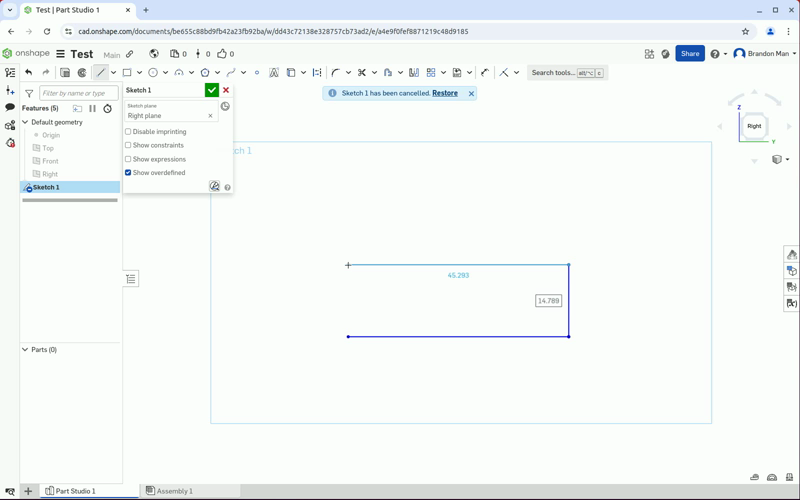
key_up(shift)
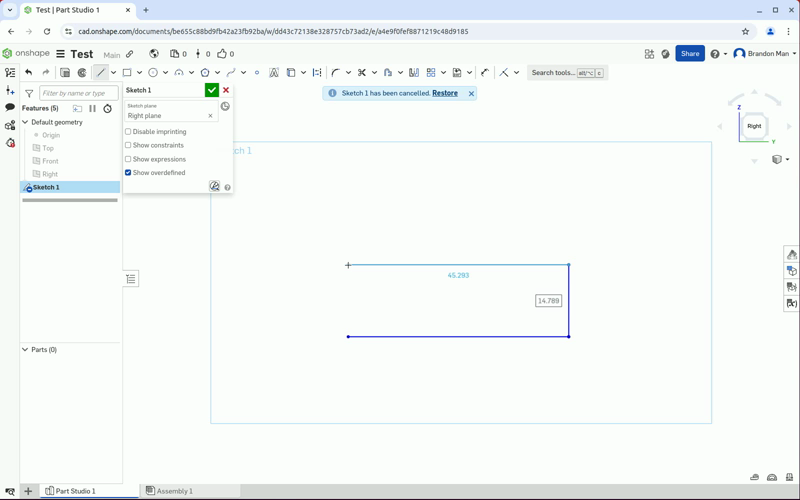
key_down(shift)
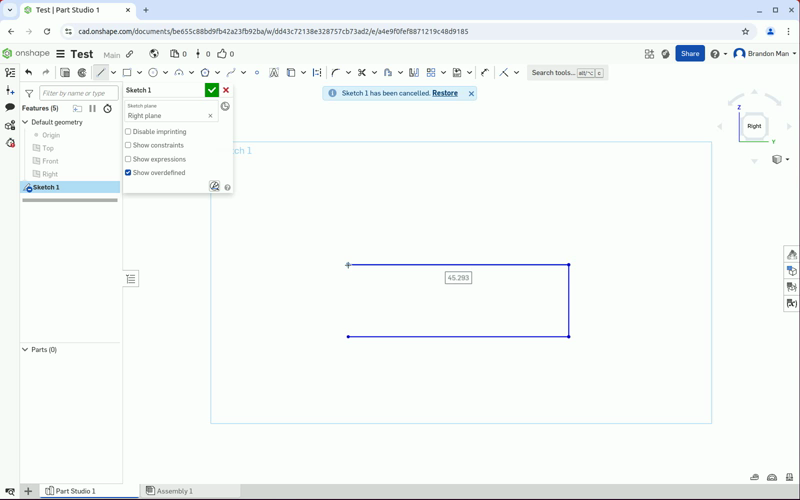
mouse_move(348, 336)
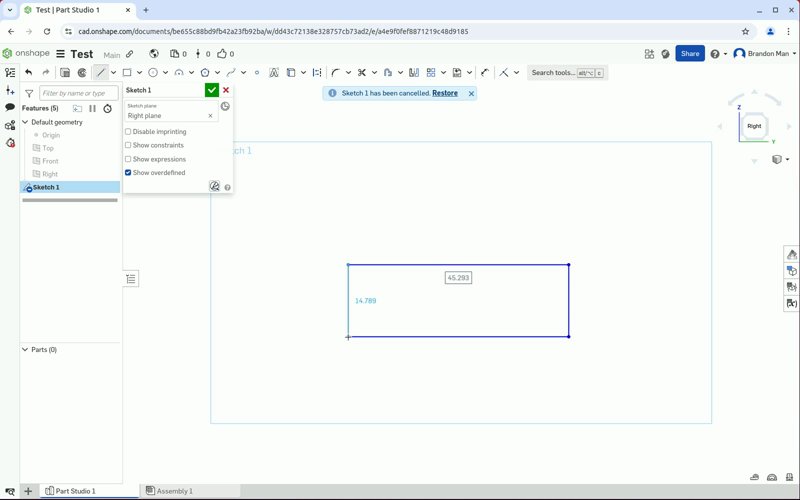
key_up(shift)
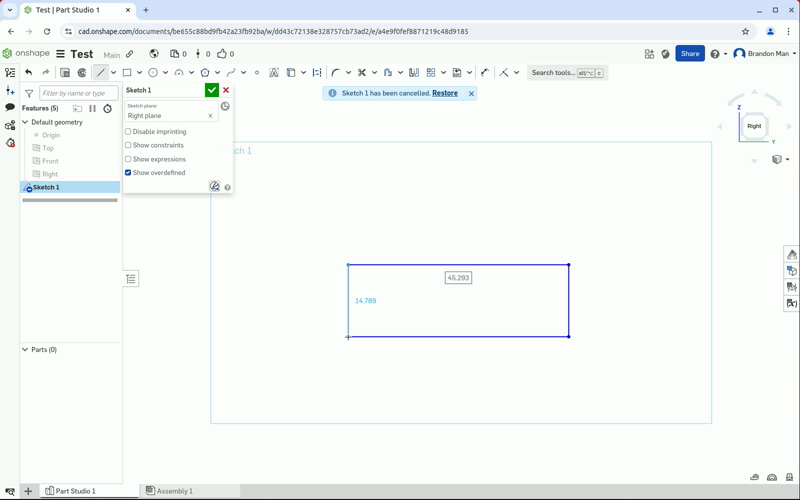
click(348, 336)
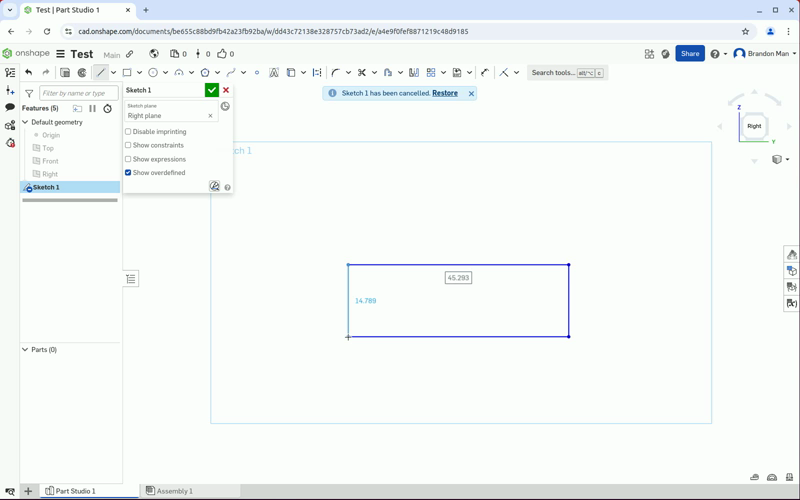
key(esc)
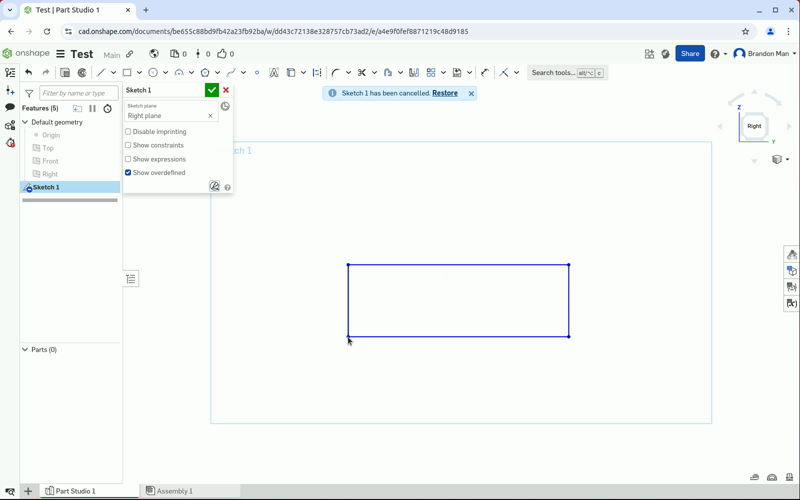
mouse_move(557, 326)
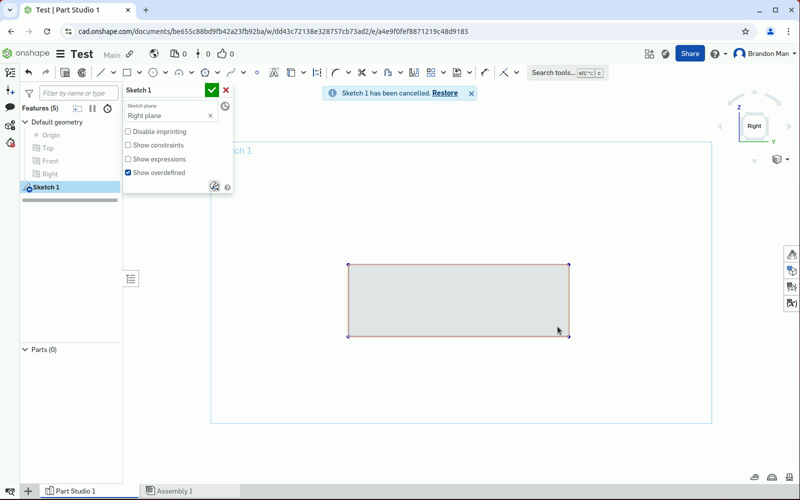
click(557, 326)
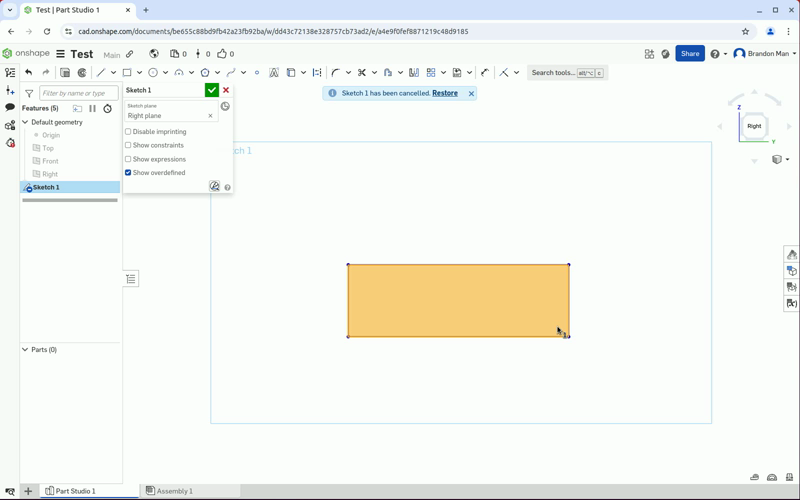
mouse_move(73, 352)
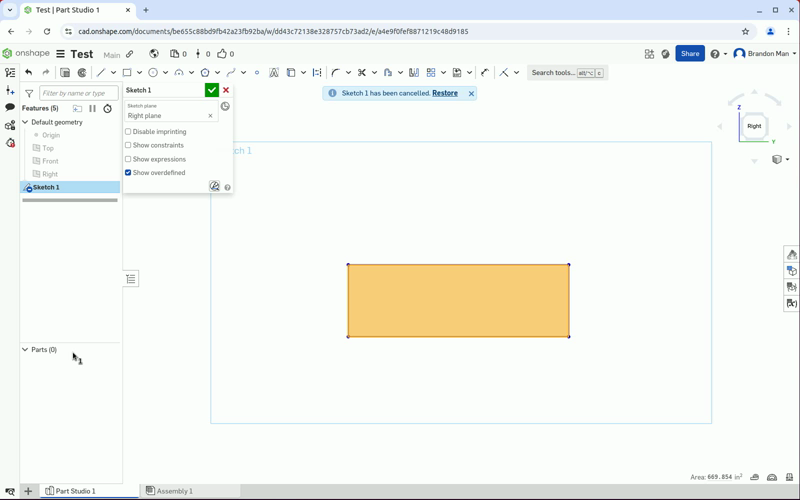
key(shift+y)
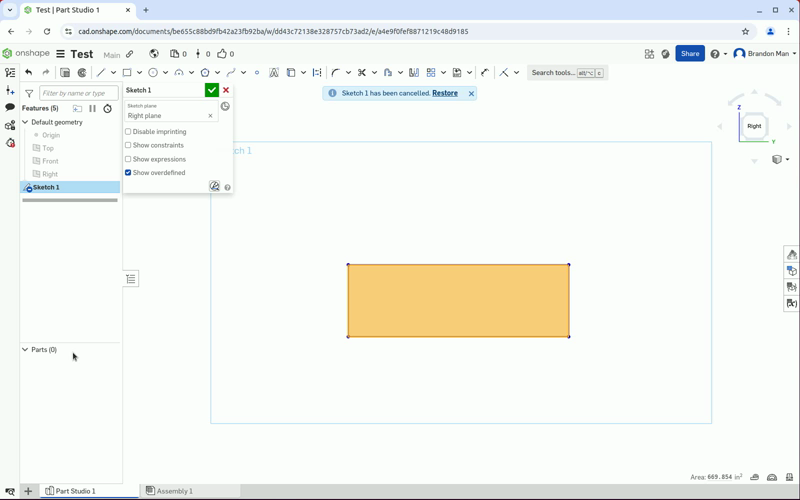
key(shift+e)
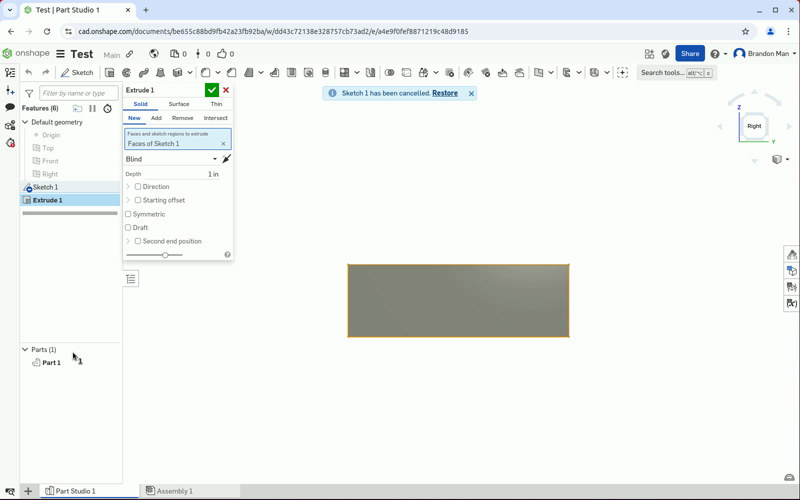
mouse_move(143, 106)
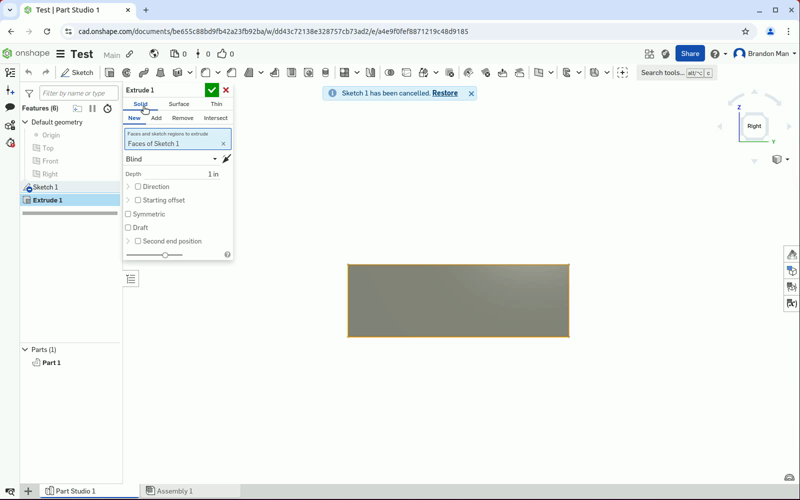
click(143, 106)
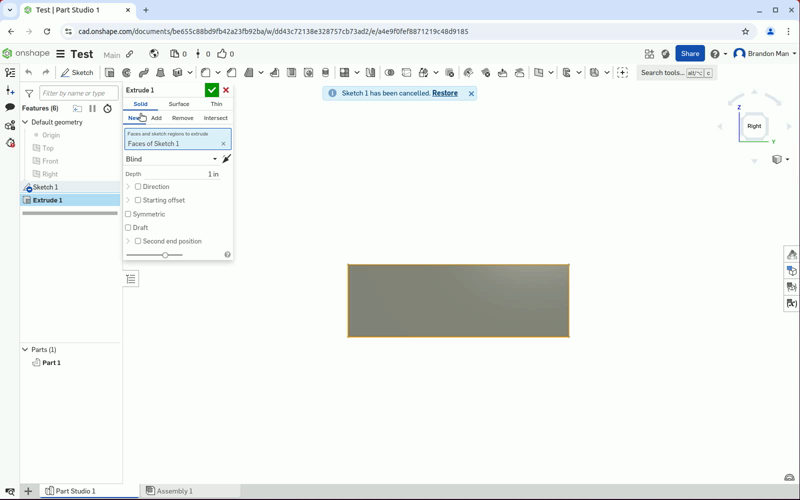
mouse_move(137, 120)
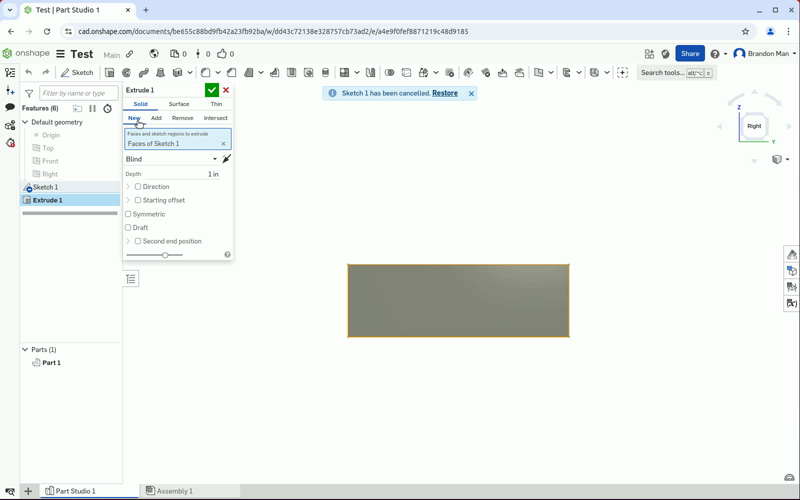
click(137, 120)
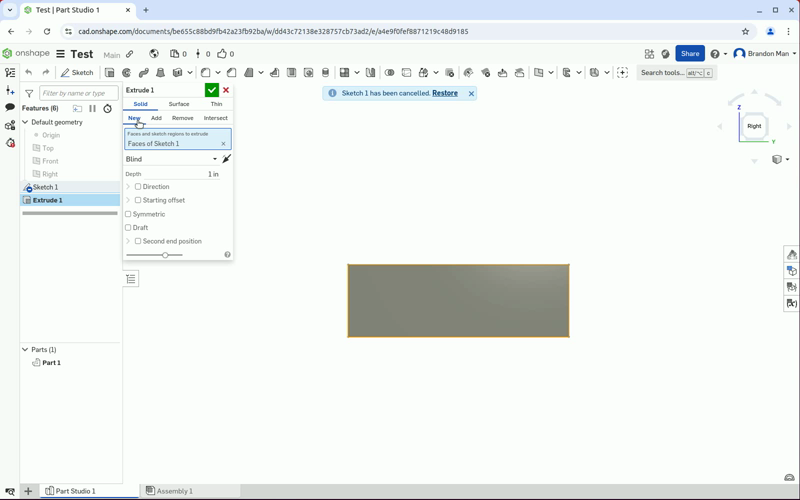
key(tab, 4)
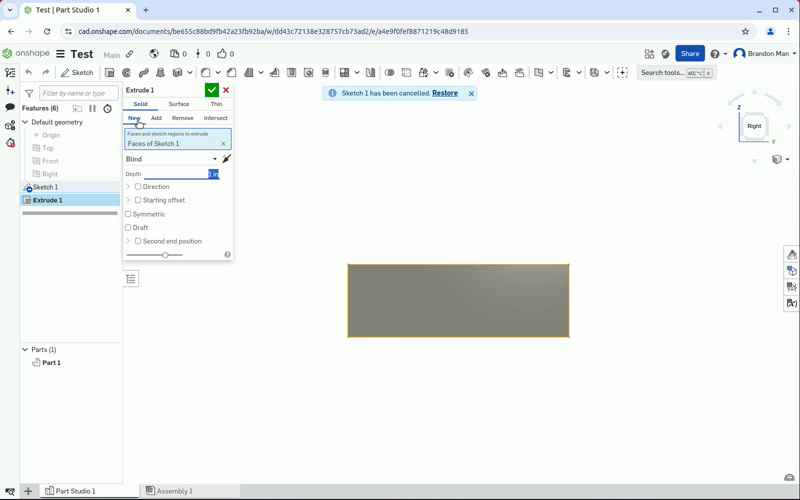
text(1.685)
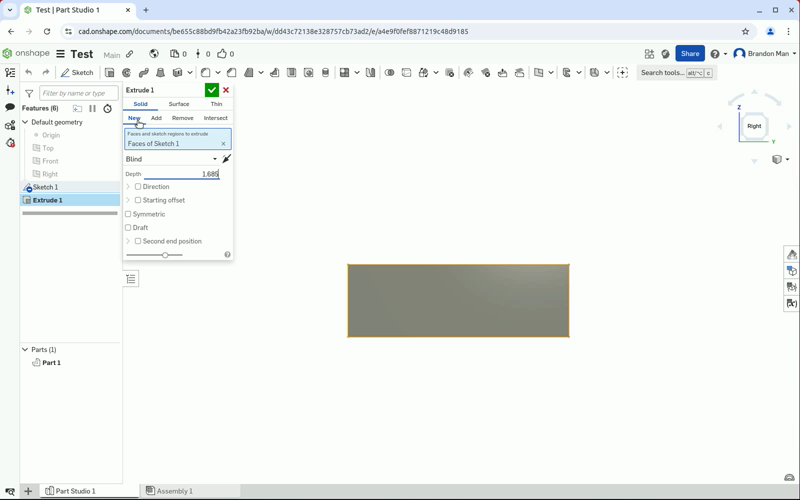
key(enter)
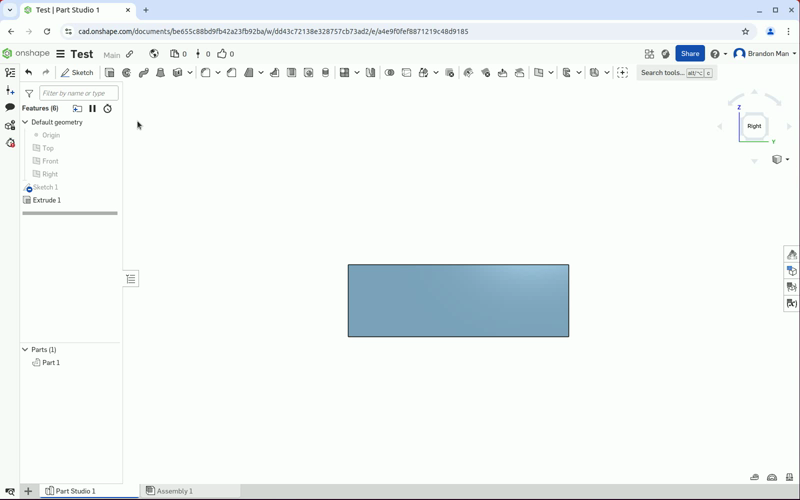
key(shift+h)
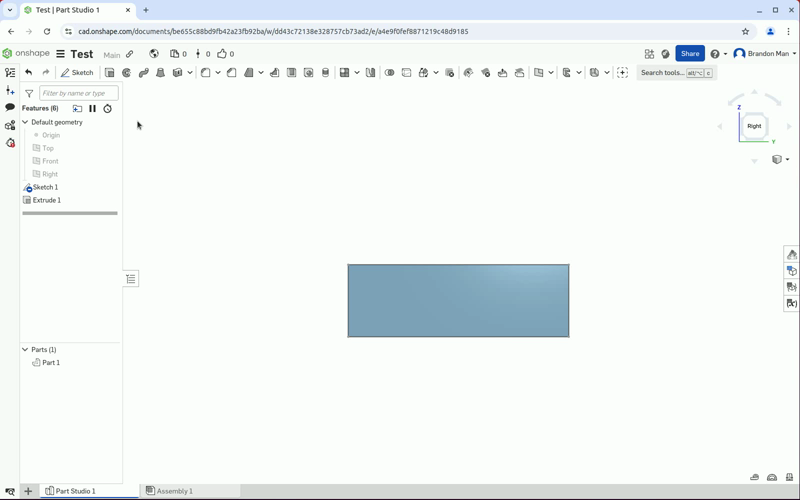
key(shift+h)
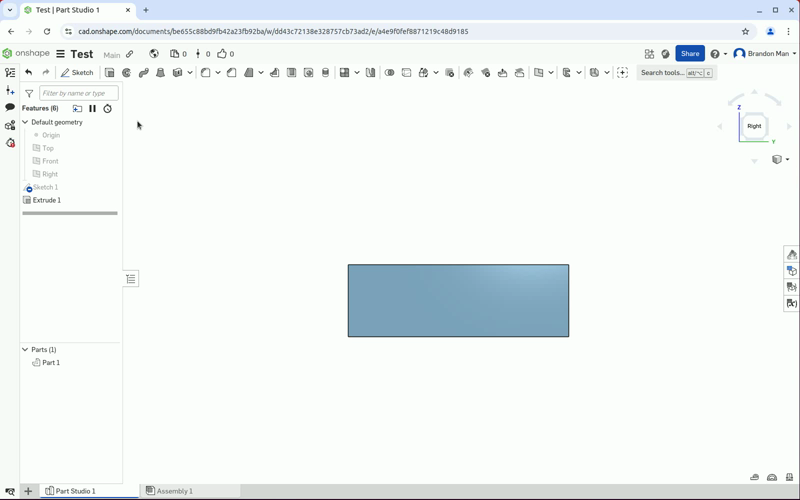
mouse_move(73, 189)
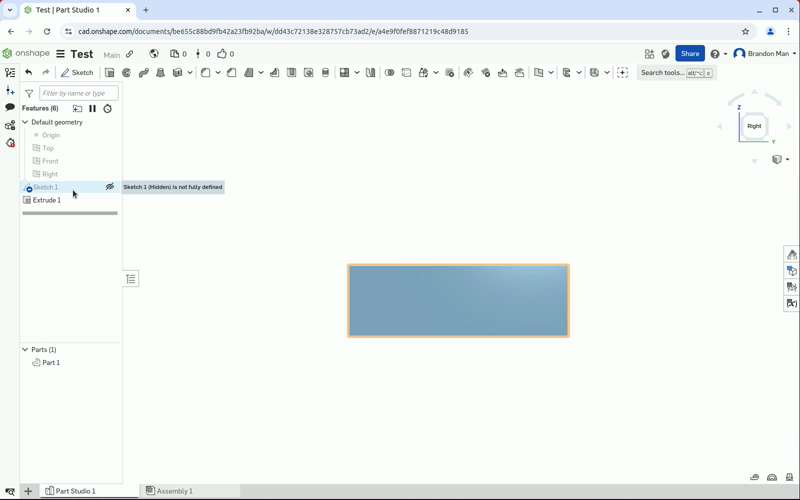
click(73, 189)
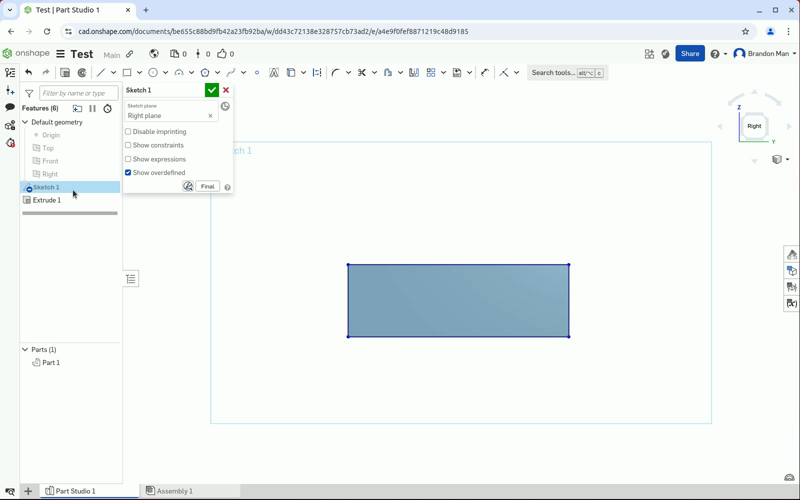
mouse_move(229, 92)
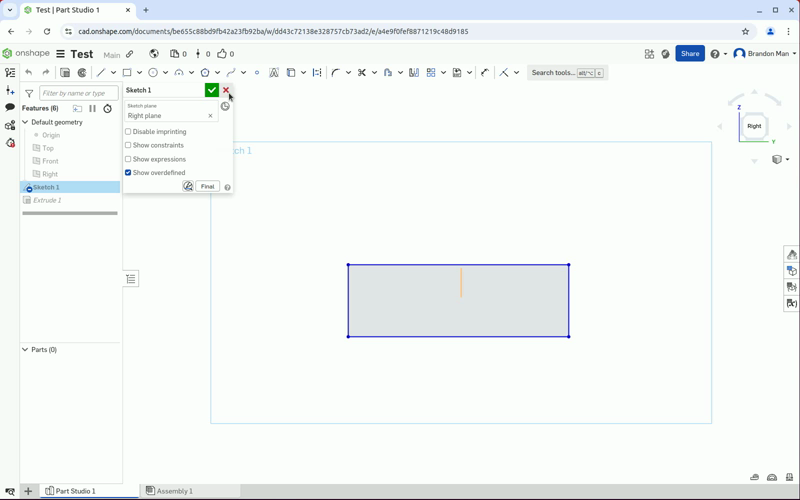
click(229, 92)
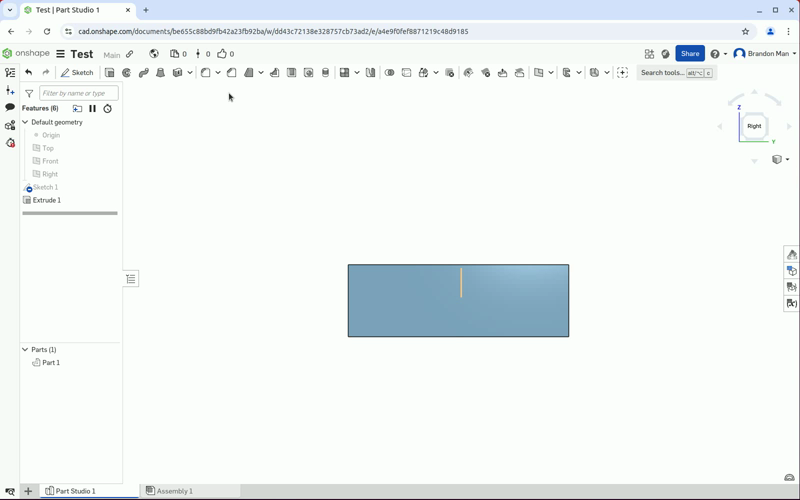
mouse_move(541, 75)
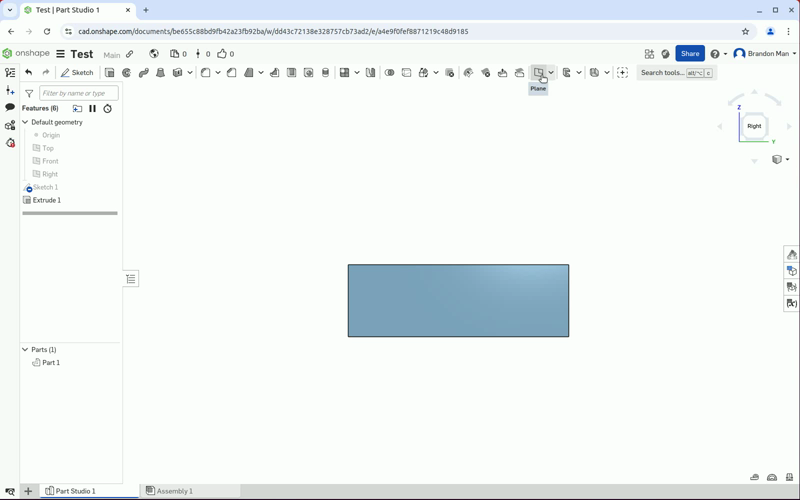
click(541, 75)
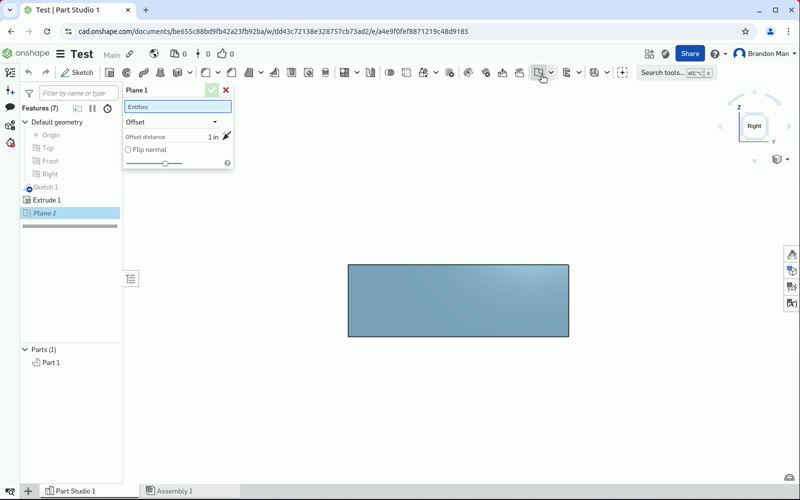
mouse_move(73, 176)
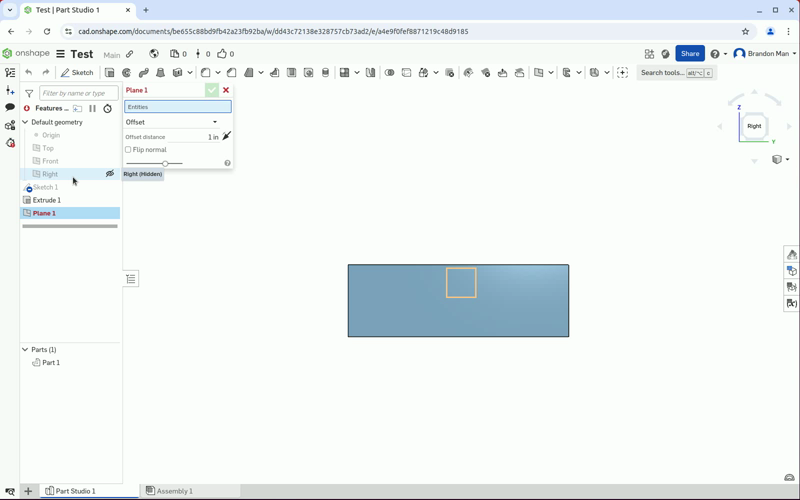
click(73, 176)
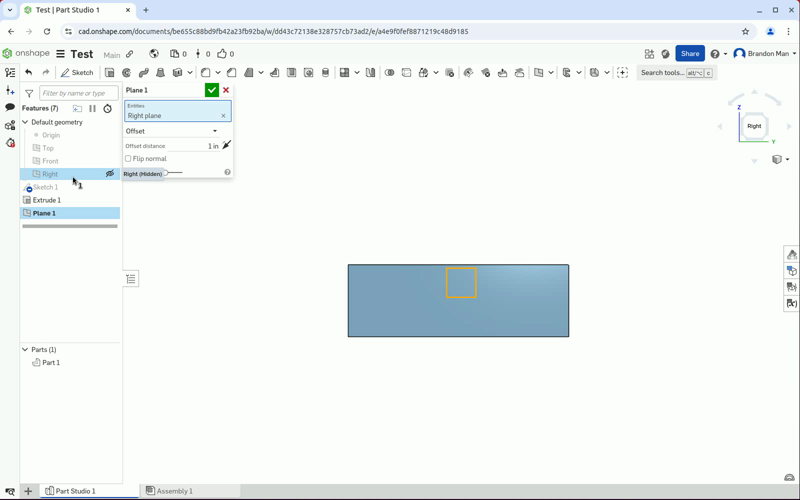
key(tab, 2)
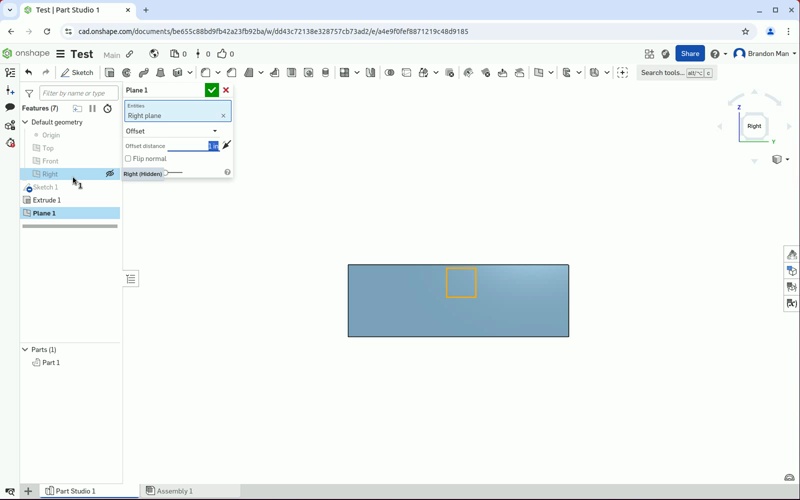
text(1.695)
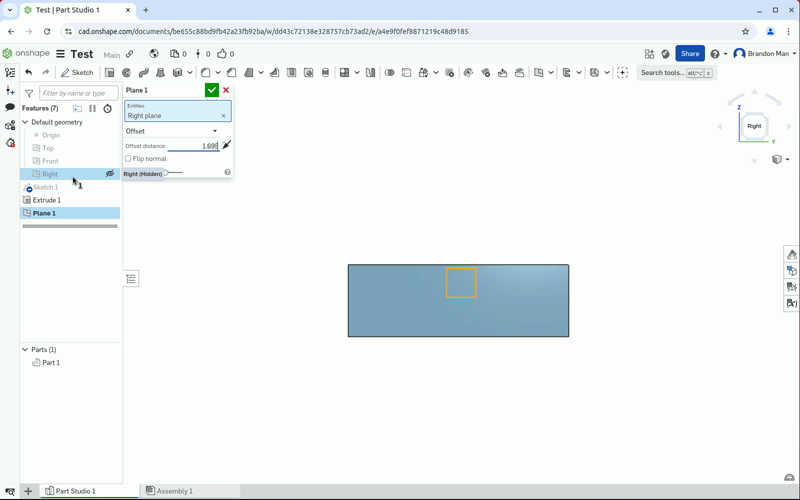
key(enter, 2)
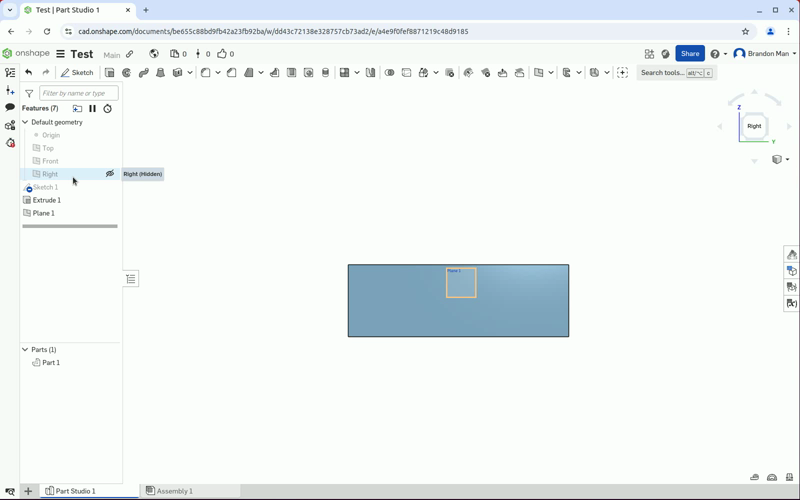
key(shift+s)
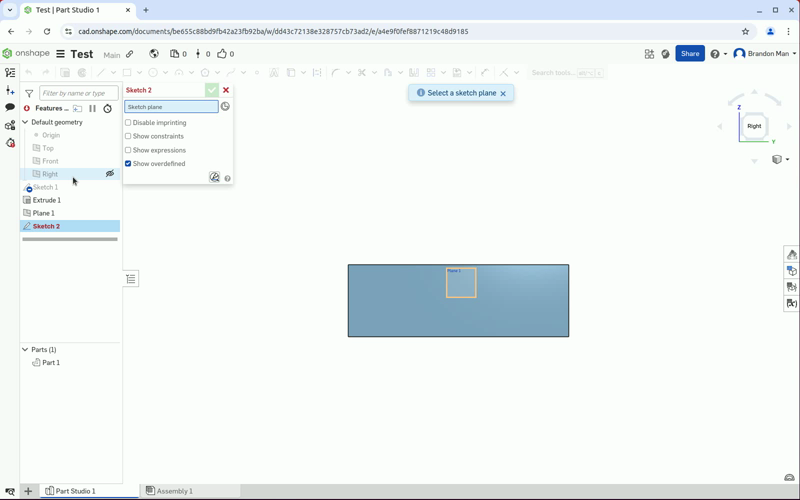
mouse_move(73, 215)
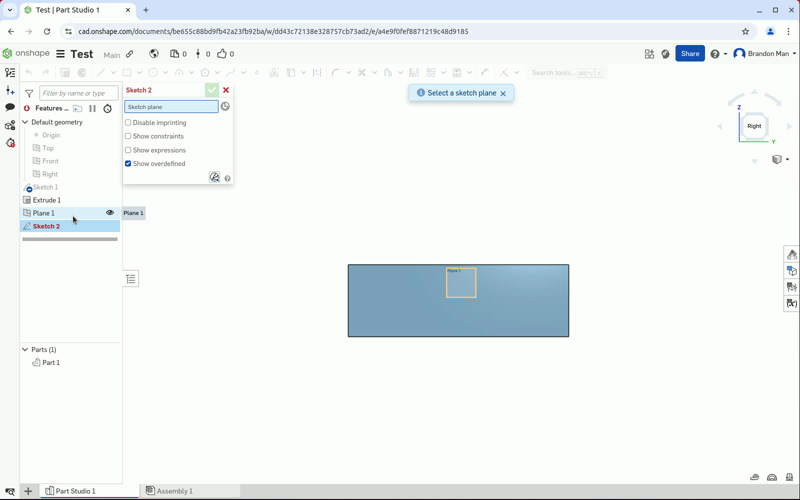
click(73, 215)
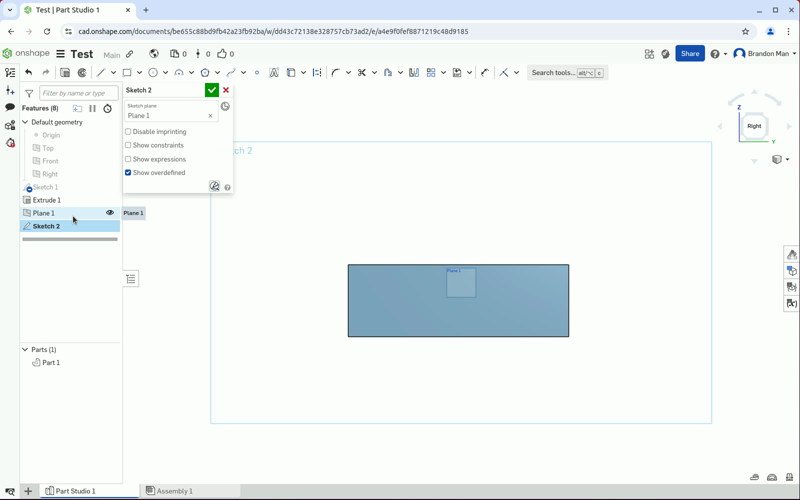
mouse_move(73, 352)
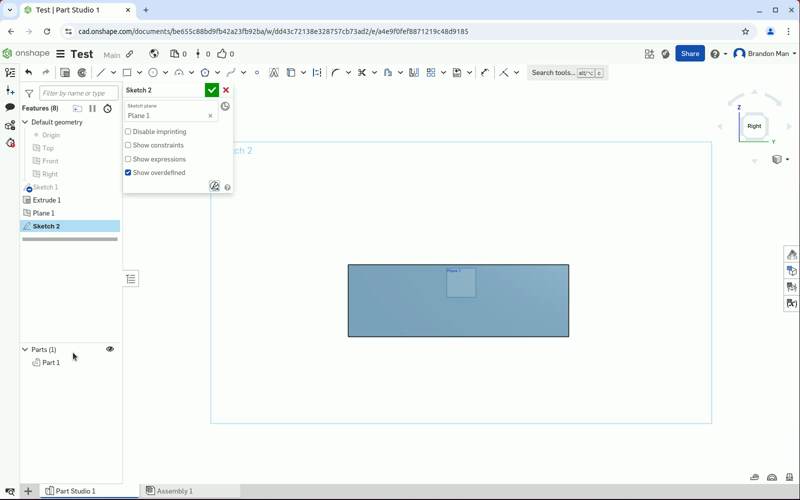
key(y)
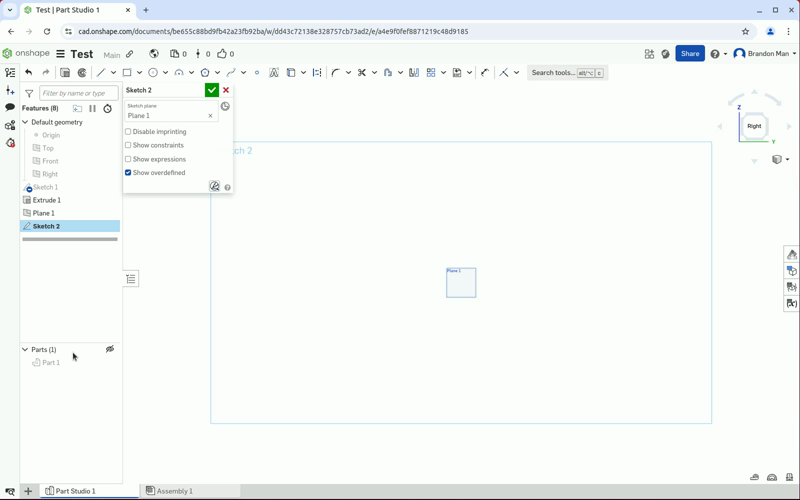
key(l)
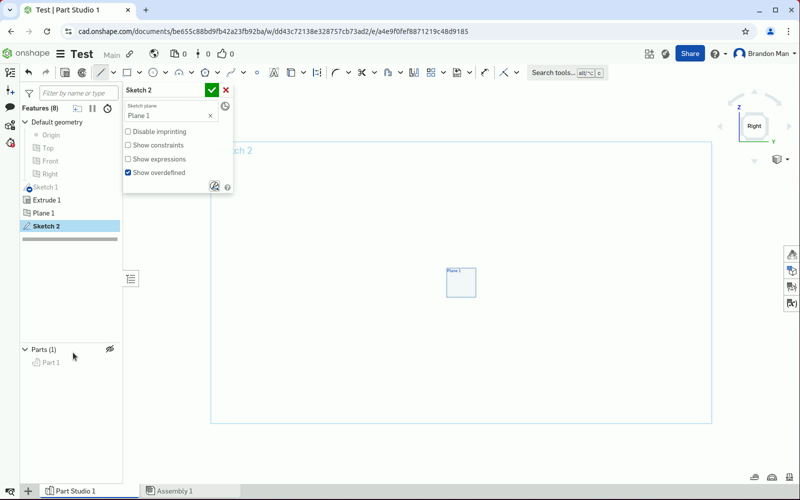
key_down(shift)
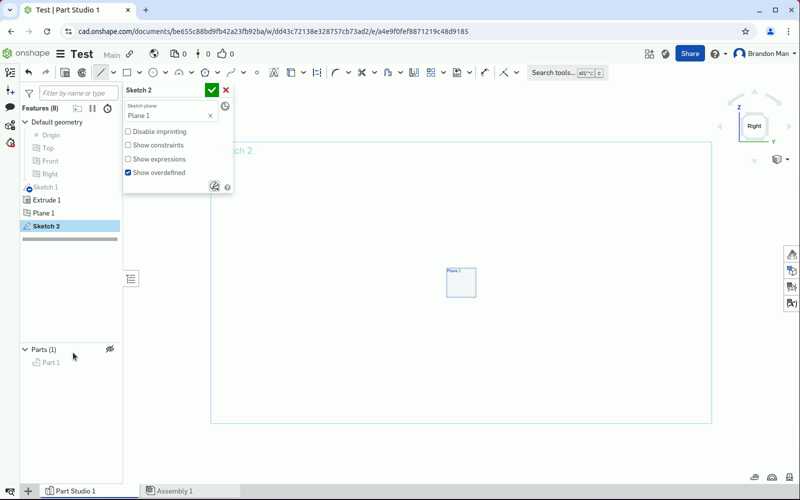
mouse_move(561, 280)
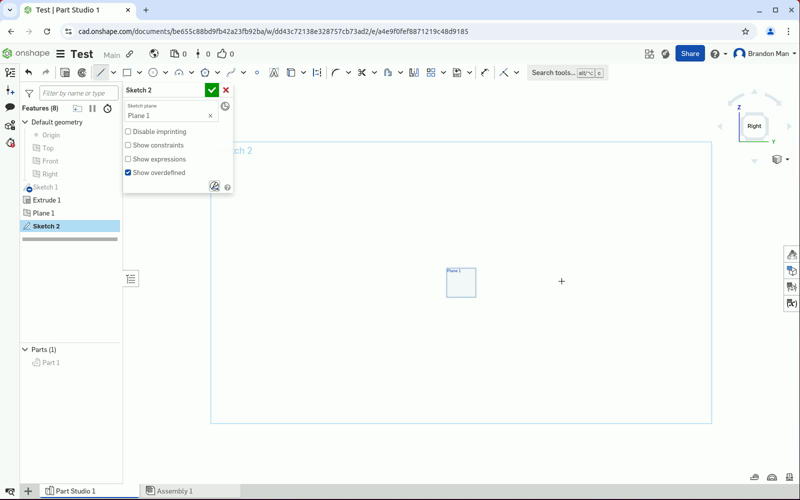
click(561, 280)
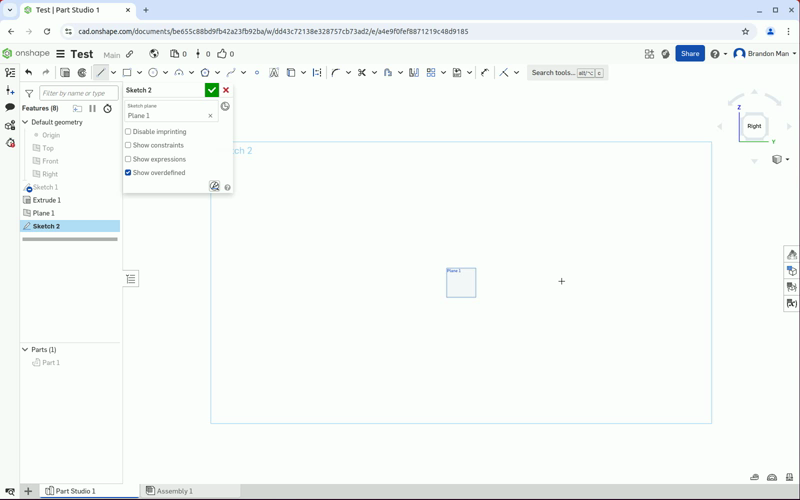
key_up(shift)
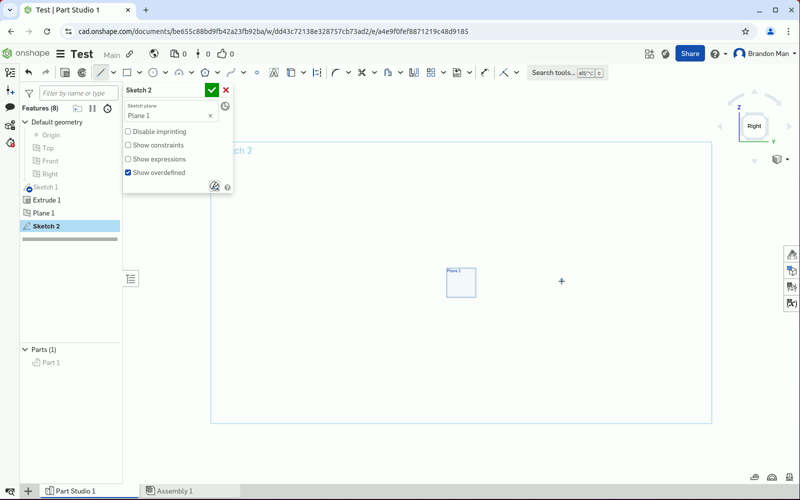
key_down(shift)
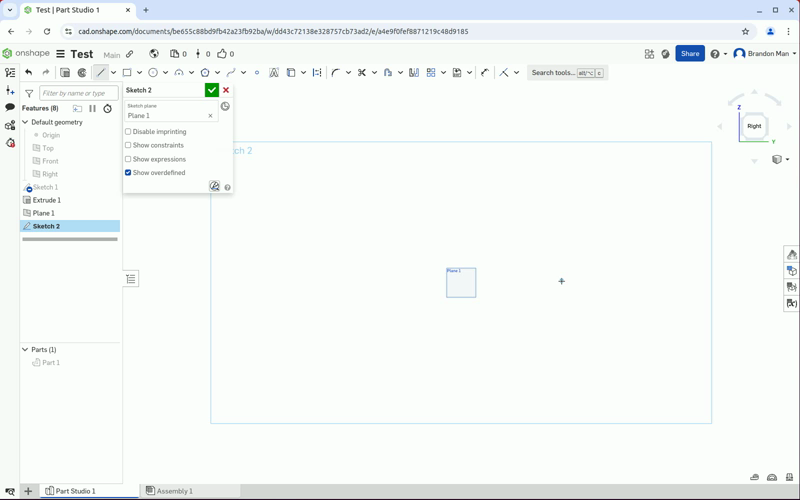
mouse_move(589, 280)
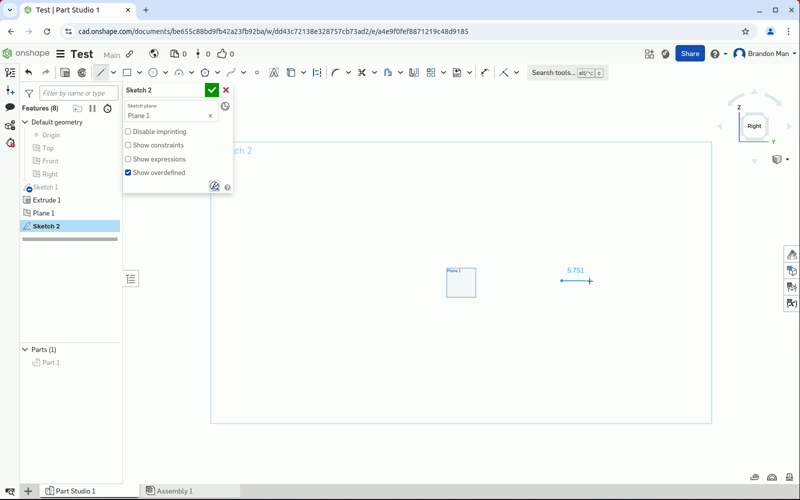
mouse_move(570, 280)
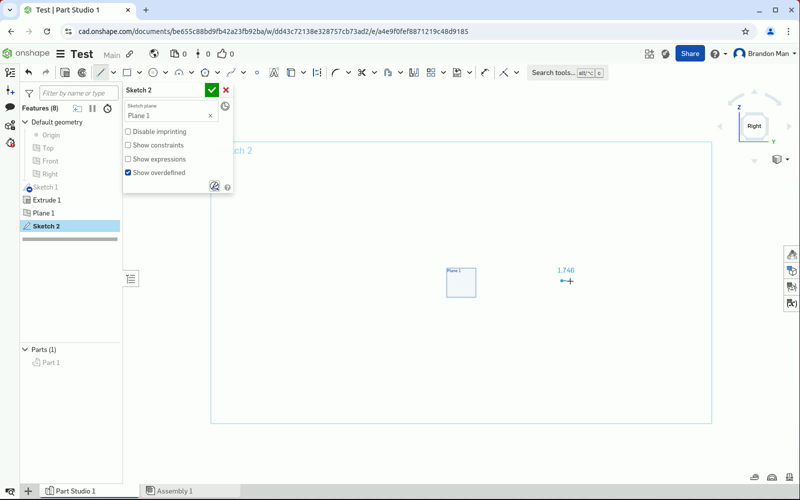
click(570, 280)
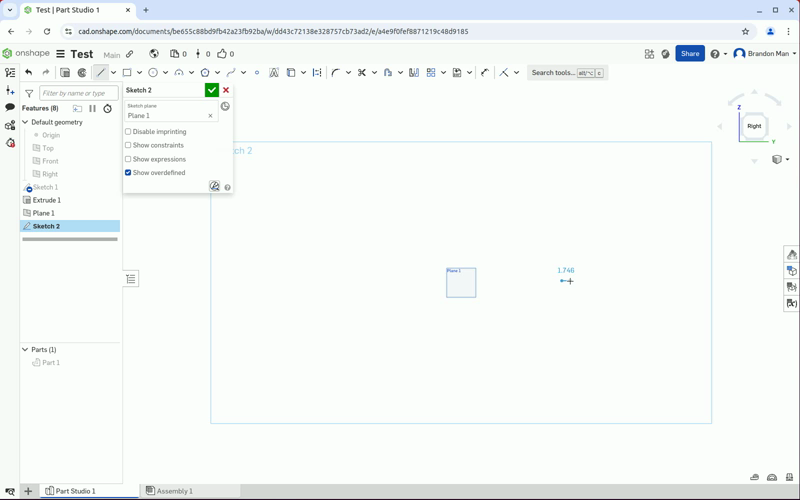
key_up(shift)
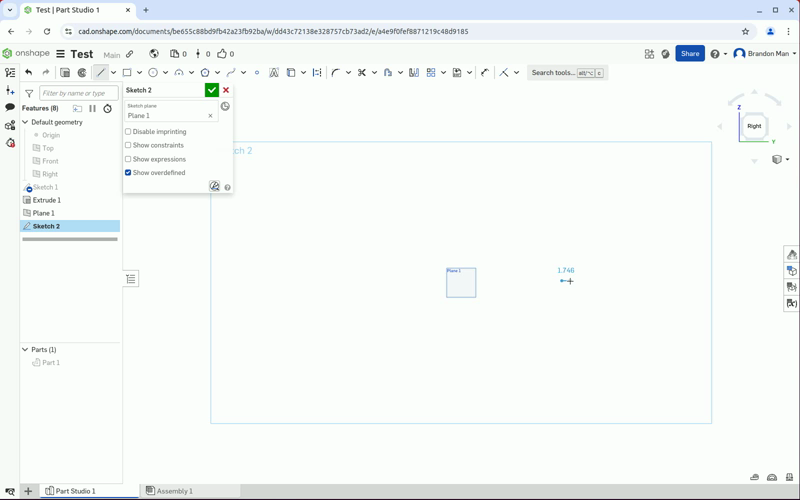
key_down(shift)
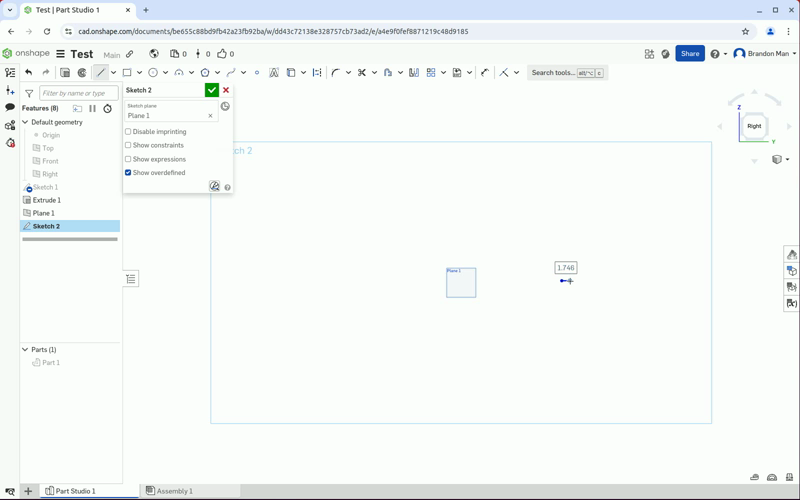
mouse_move(589, 280)
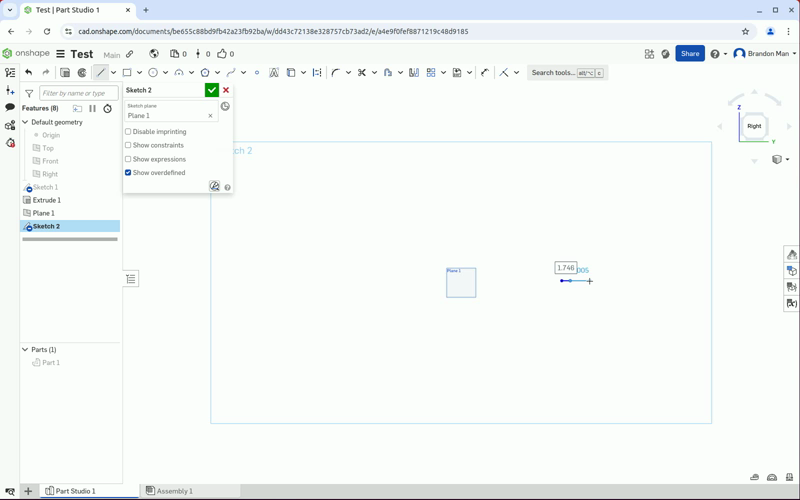
mouse_move(570, 261)
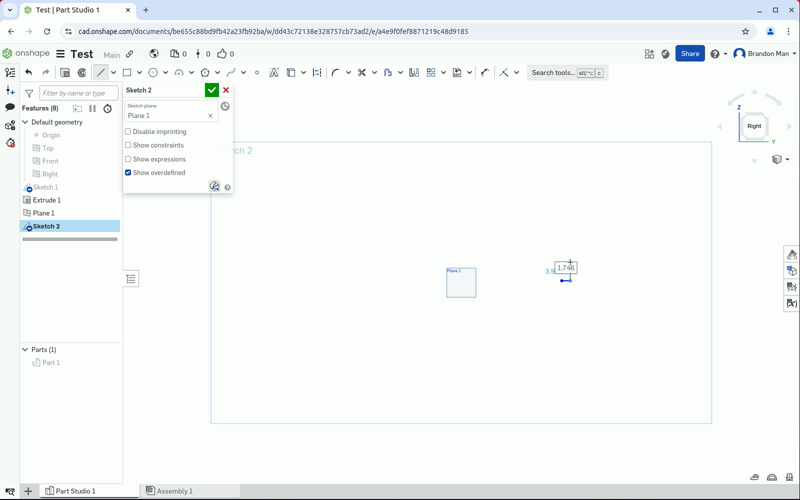
click(570, 261)
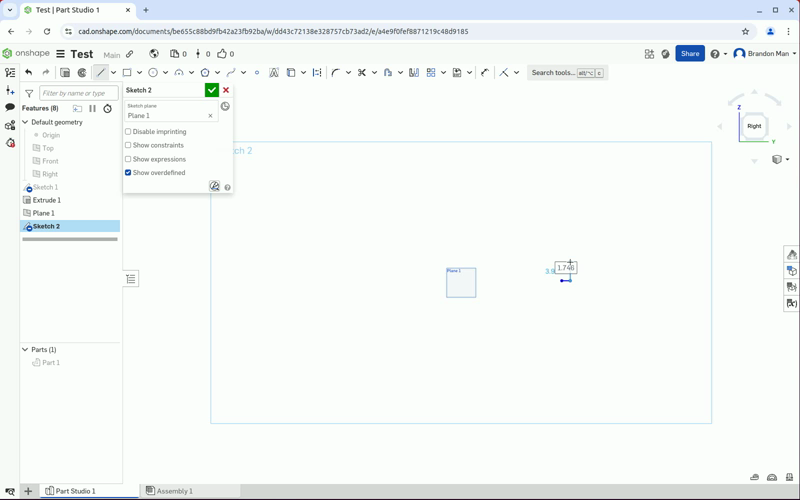
key_up(shift)
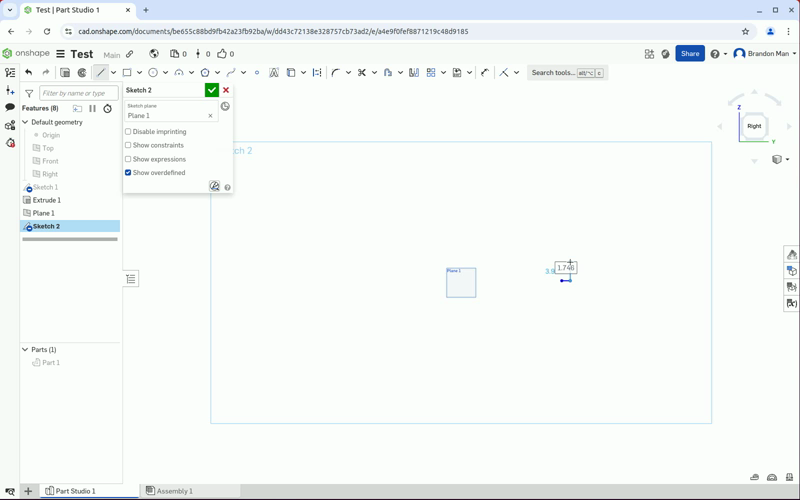
key_down(shift)
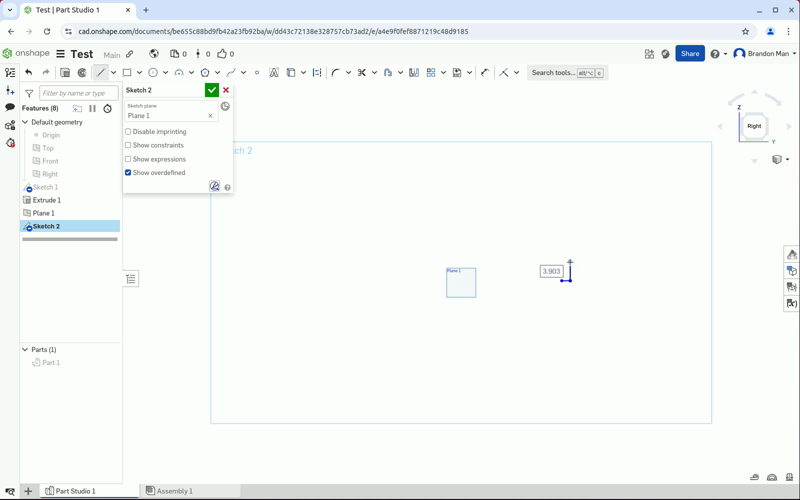
mouse_move(589, 261)
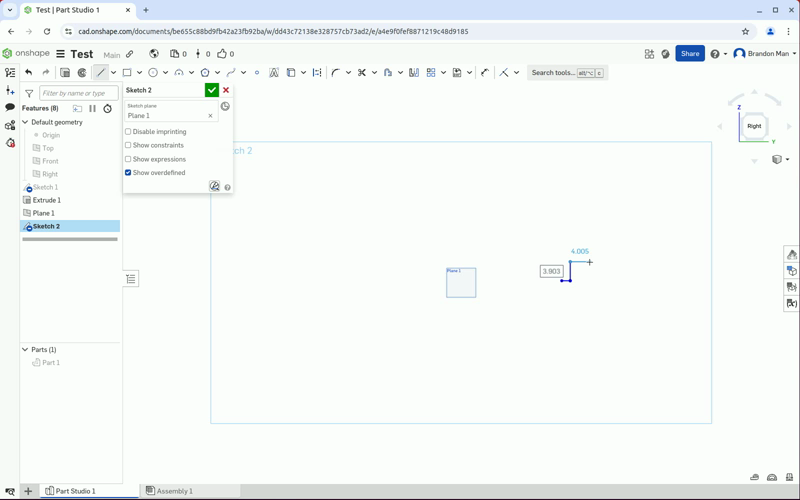
mouse_move(561, 261)
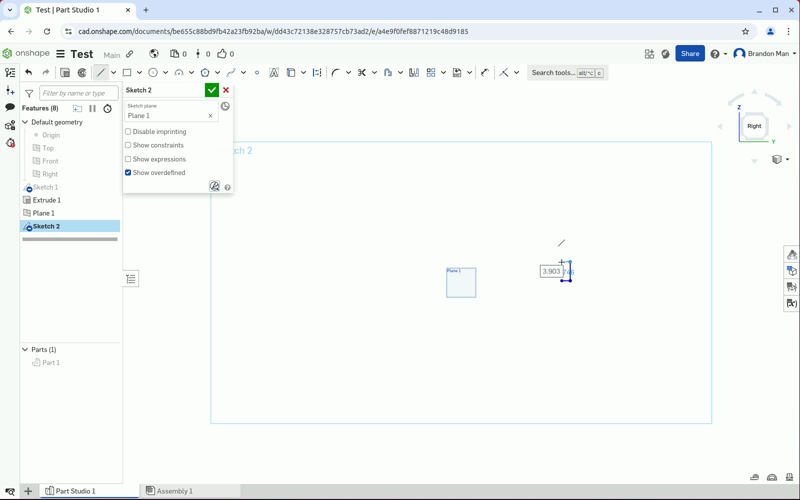
click(561, 261)
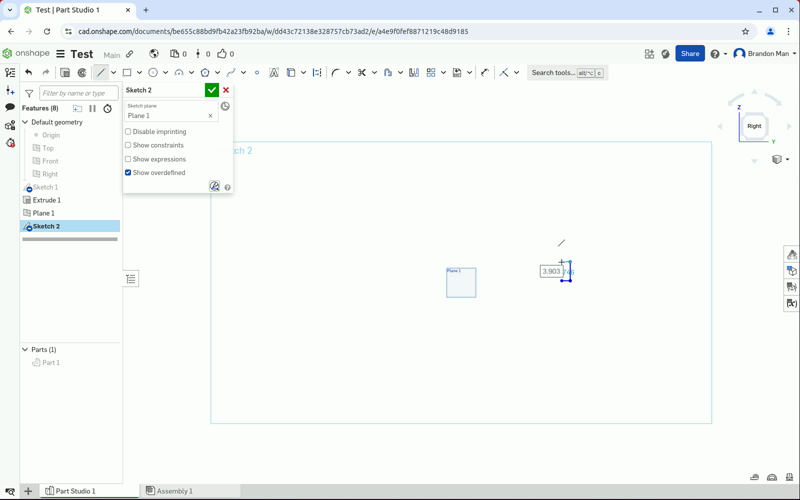
key_up(shift)
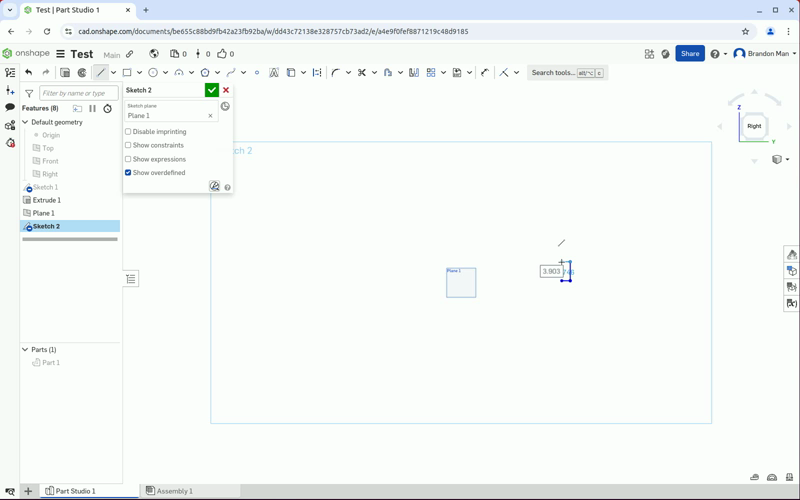
mouse_move(589, 261)
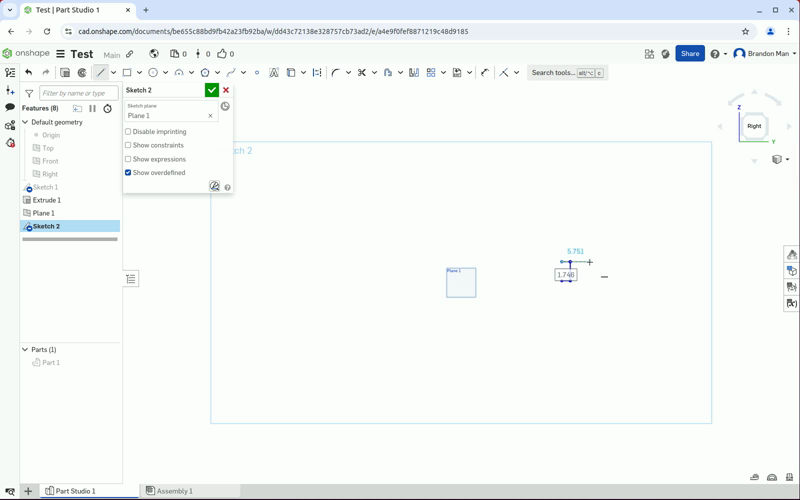
key_down(shift)
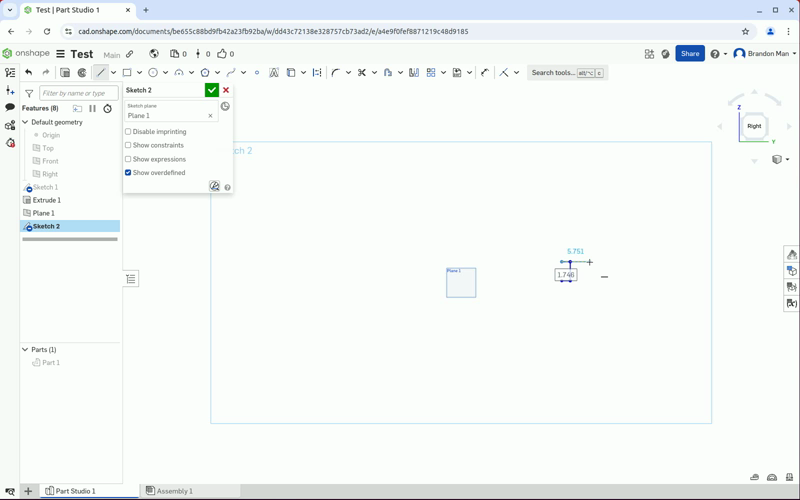
mouse_move(561, 280)
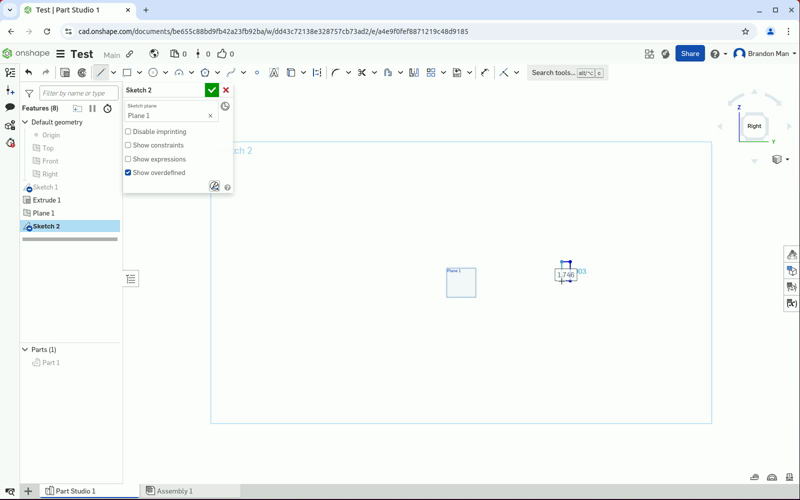
key_up(shift)
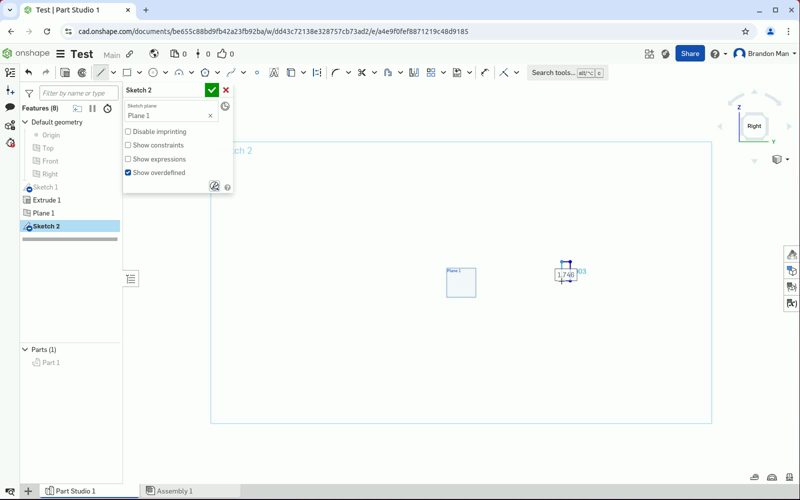
click(561, 280)
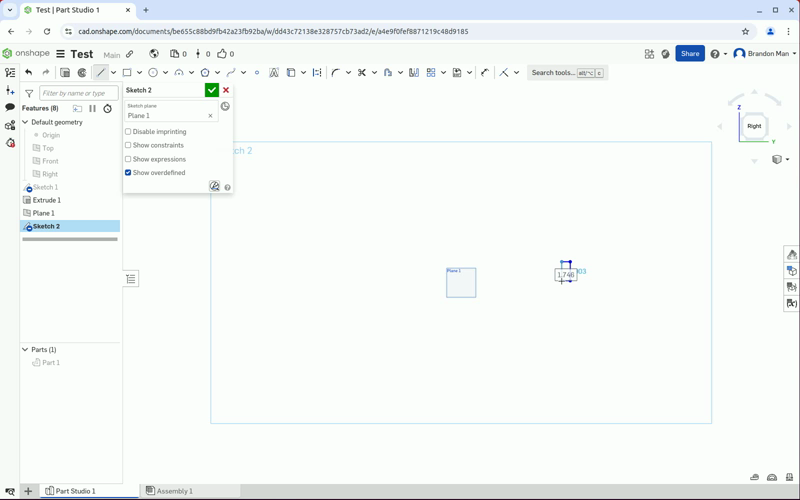
key(esc)
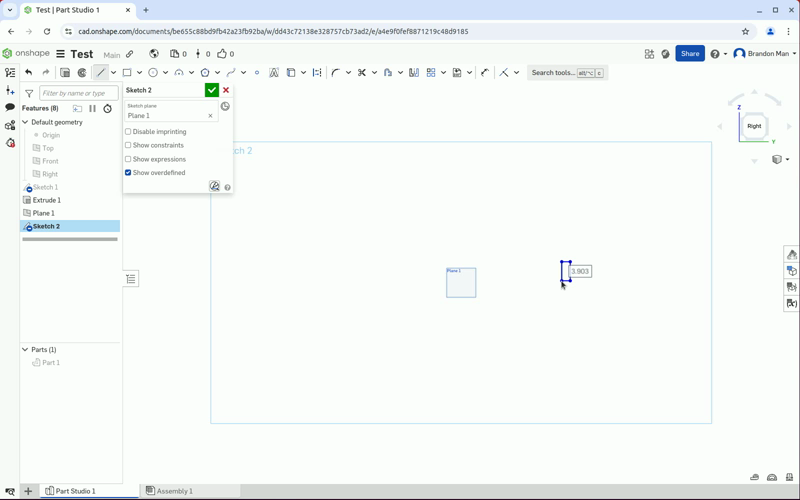
mouse_move(565, 277)
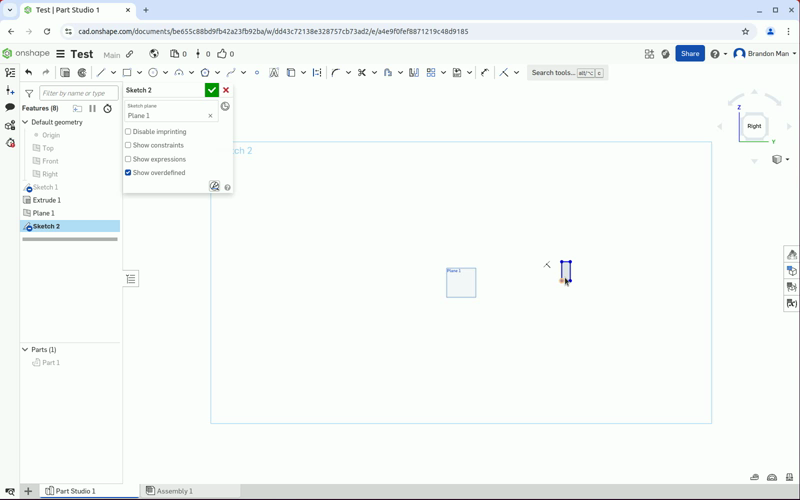
scroll(6)
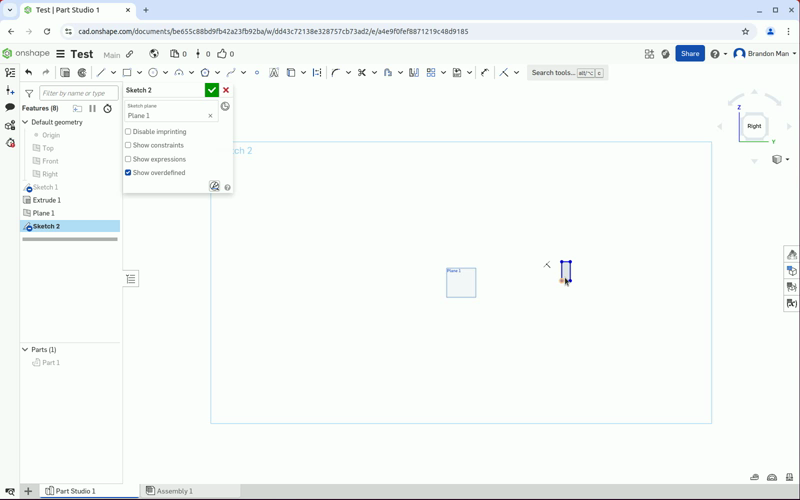
scroll(6)
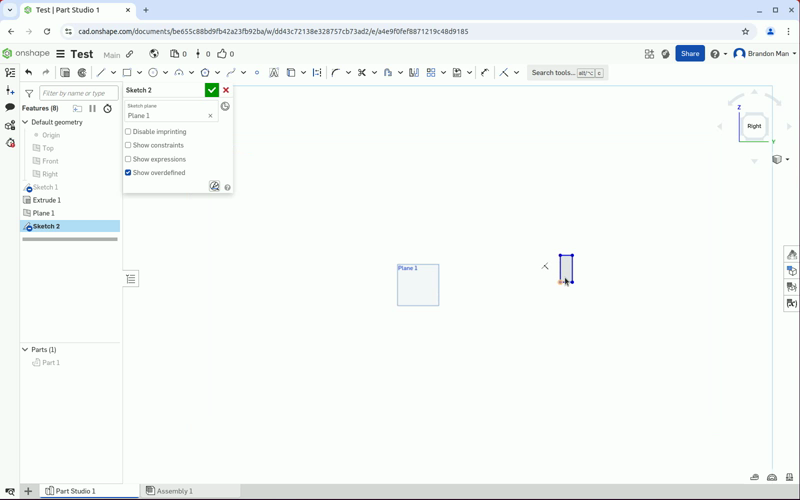
scroll(6)
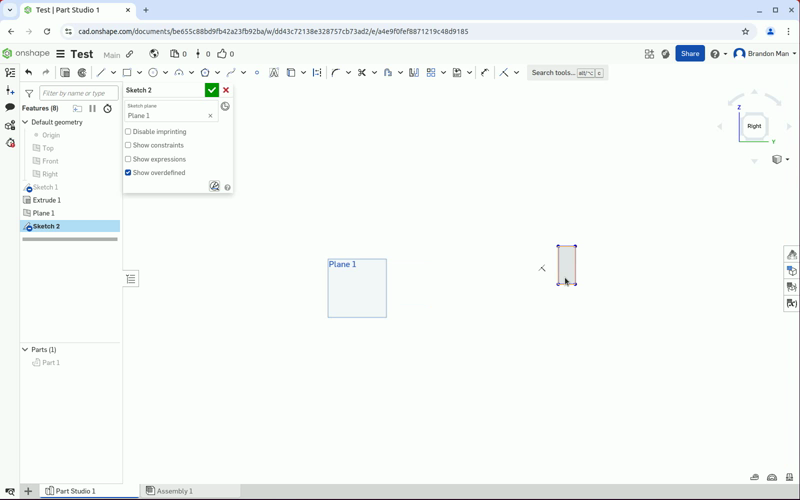
scroll(6)
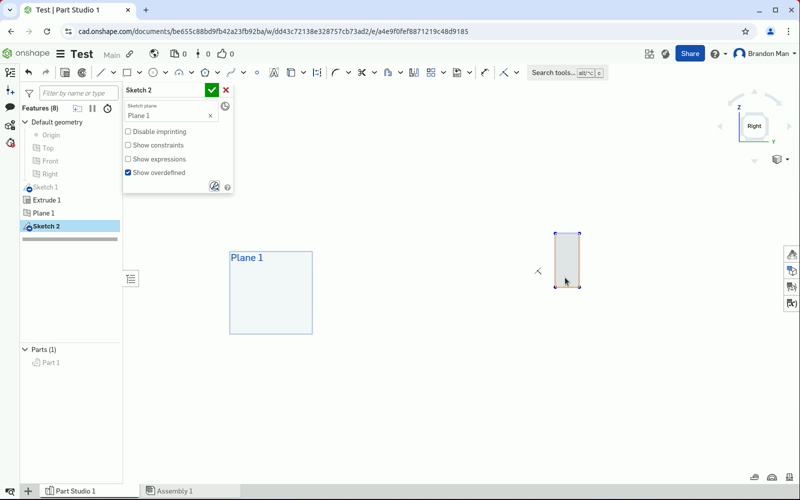
scroll(6)
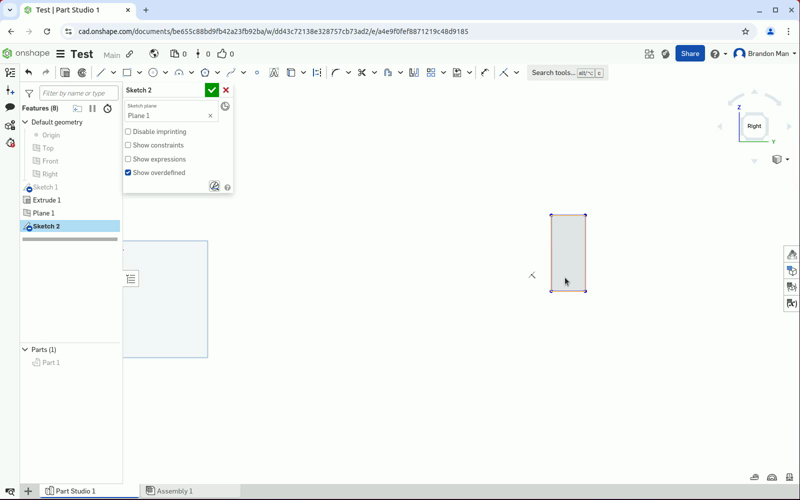
scroll(6)
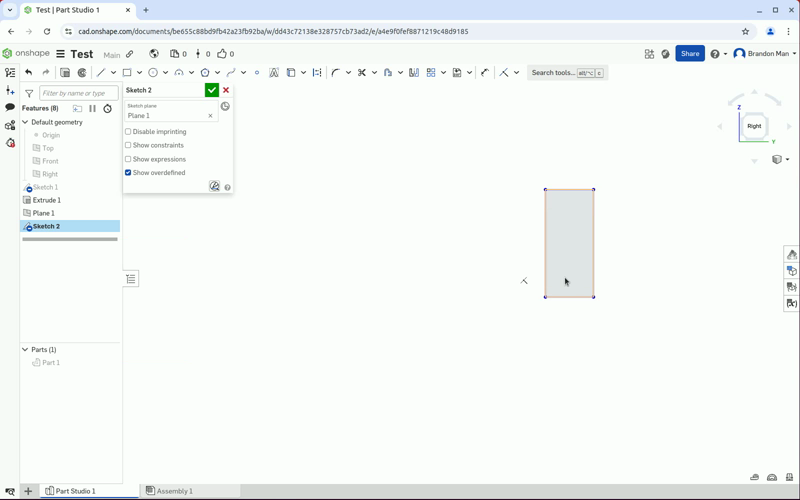
scroll(6)
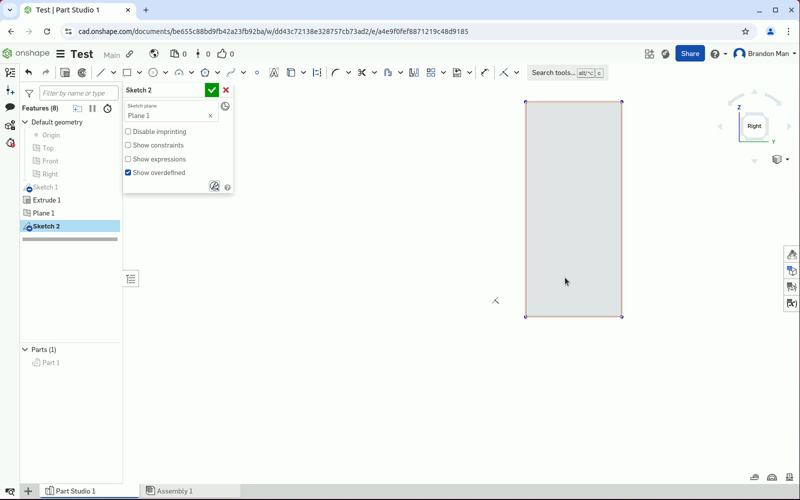
click(565, 277)
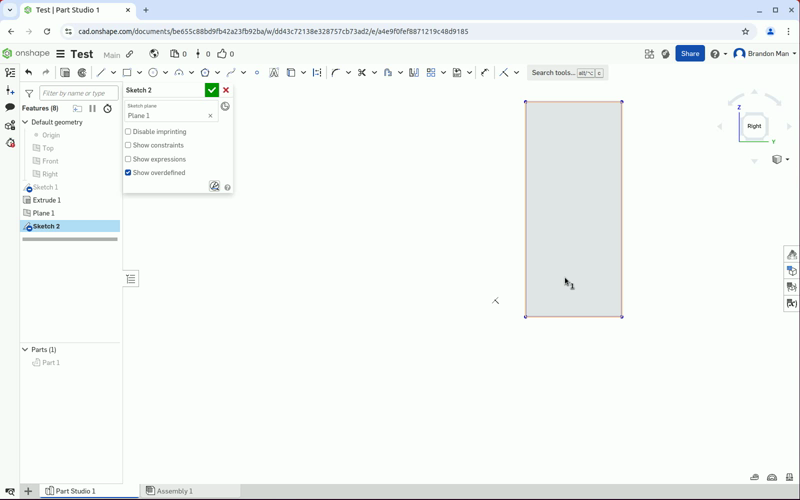
scroll(-6)
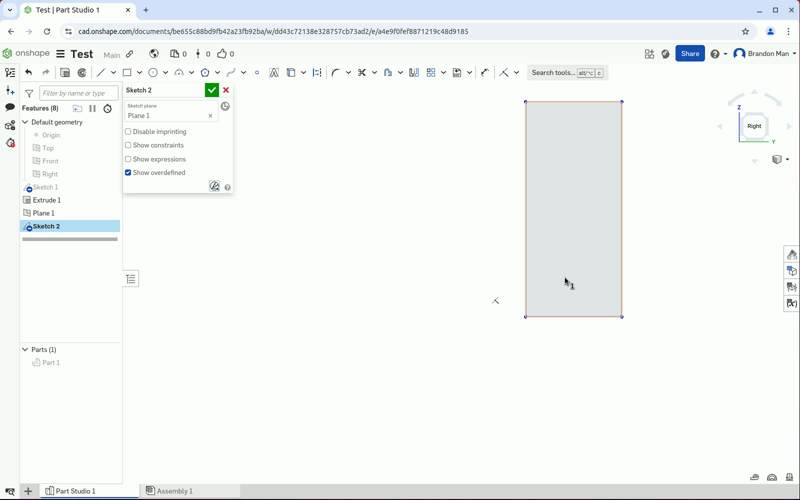
scroll(-6)
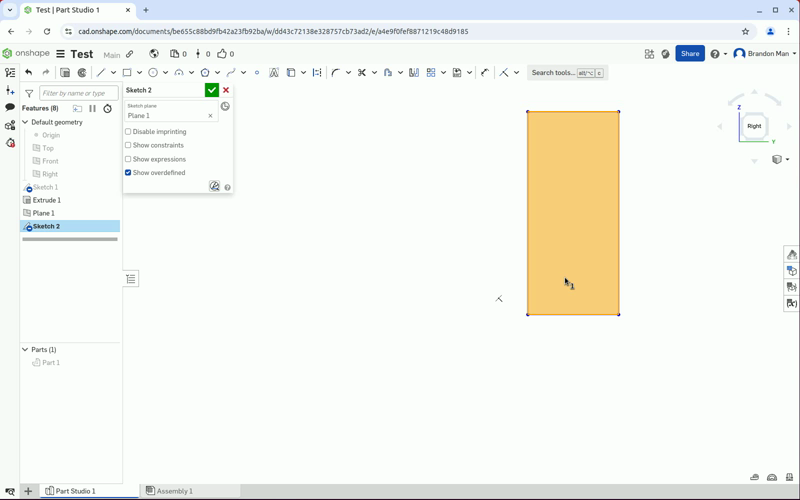
scroll(-6)
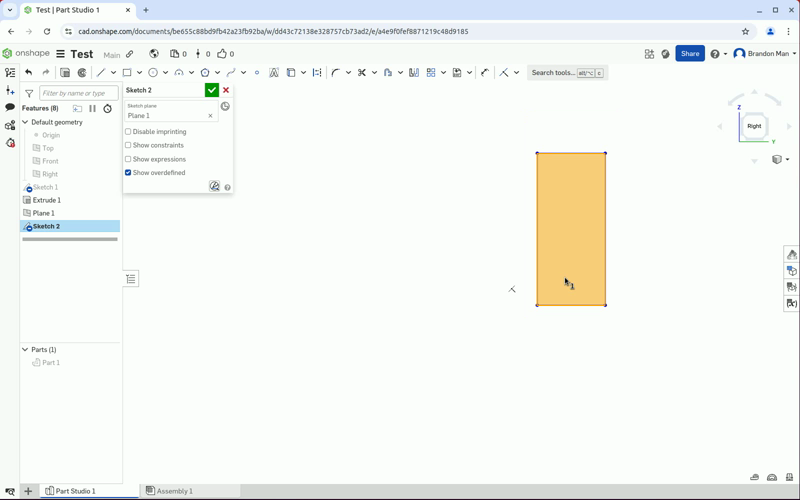
scroll(-6)
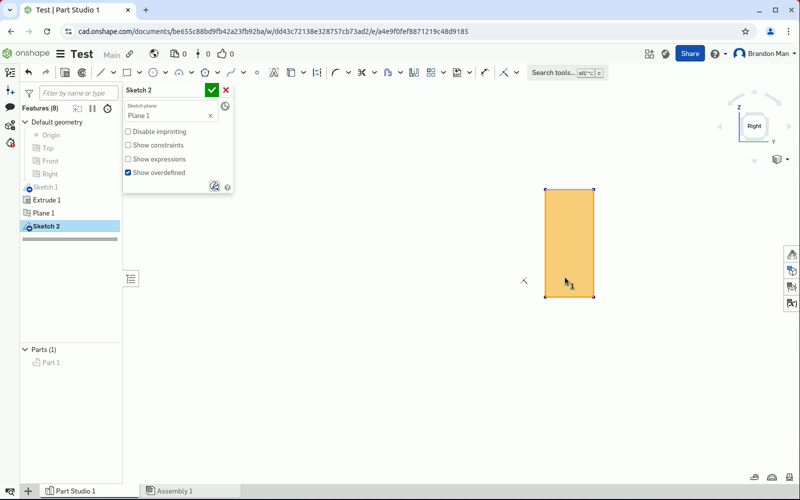
scroll(-6)
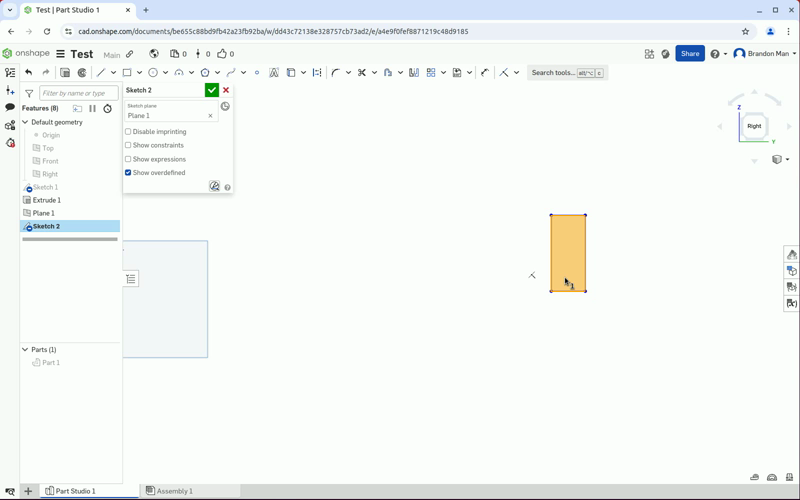
scroll(-6)
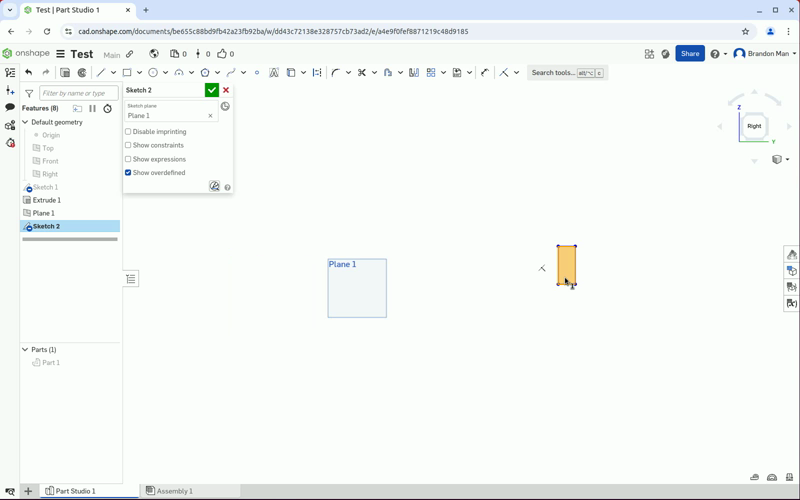
scroll(-6)
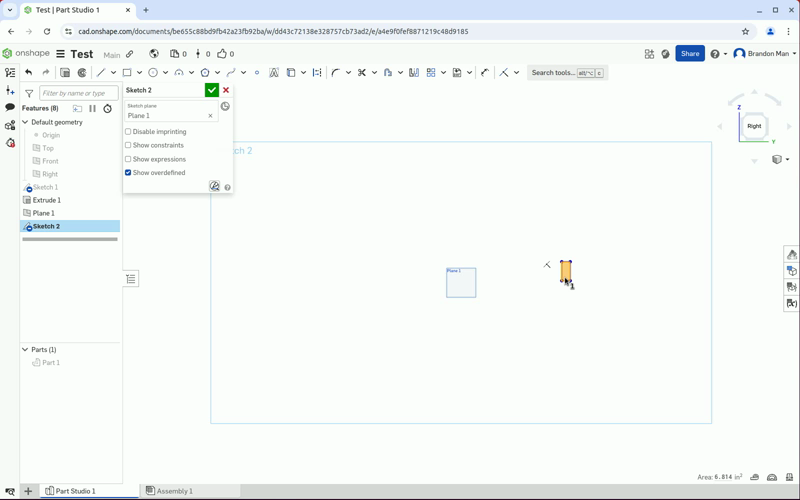
mouse_move(73, 352)
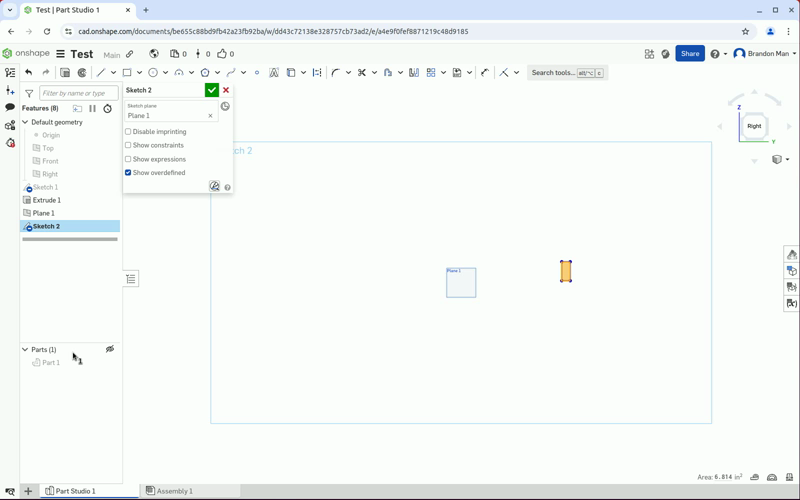
key(shift+y)
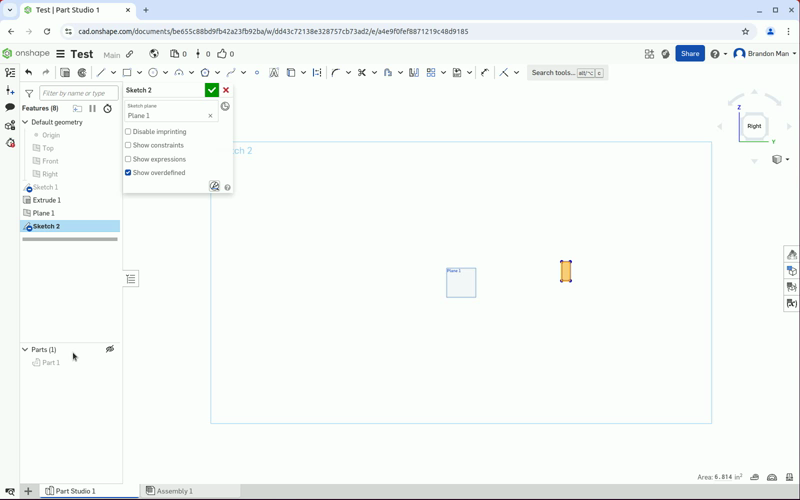
key(shift+e)
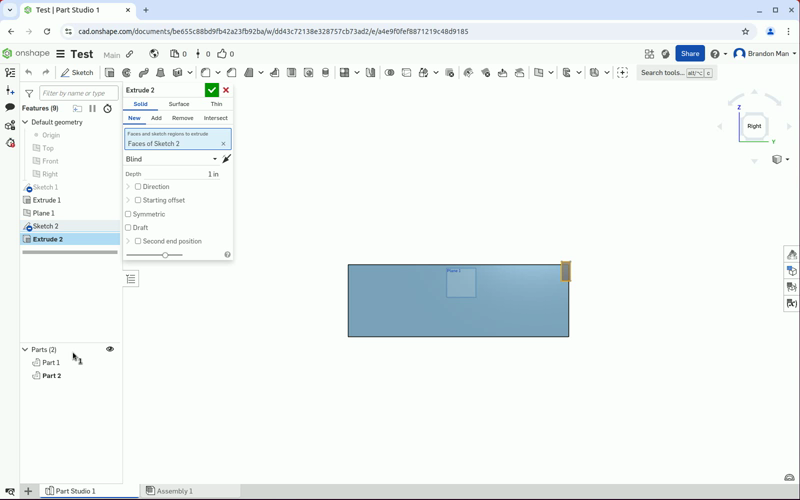
mouse_move(143, 106)
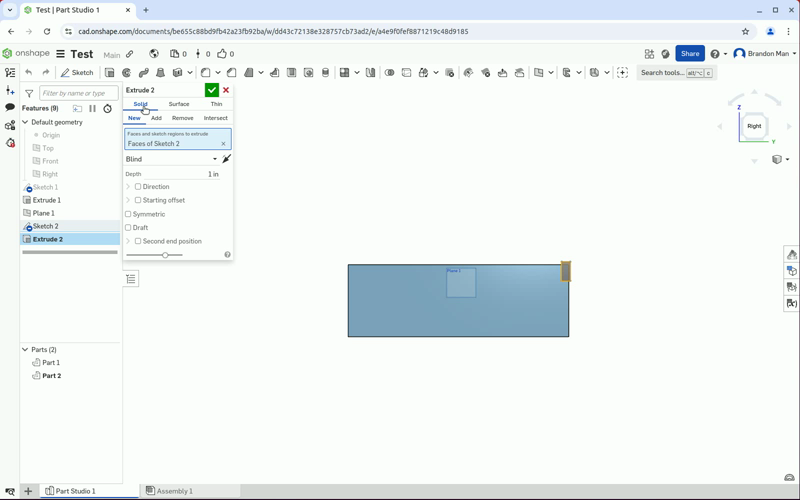
click(143, 106)
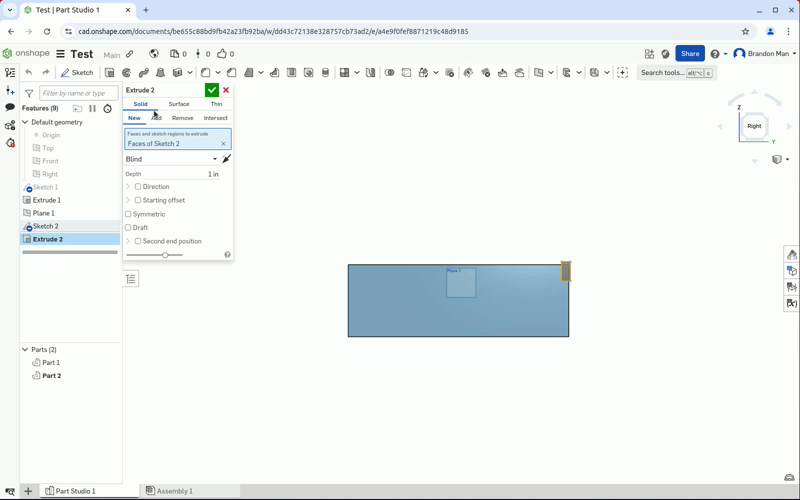
mouse_move(186, 120)
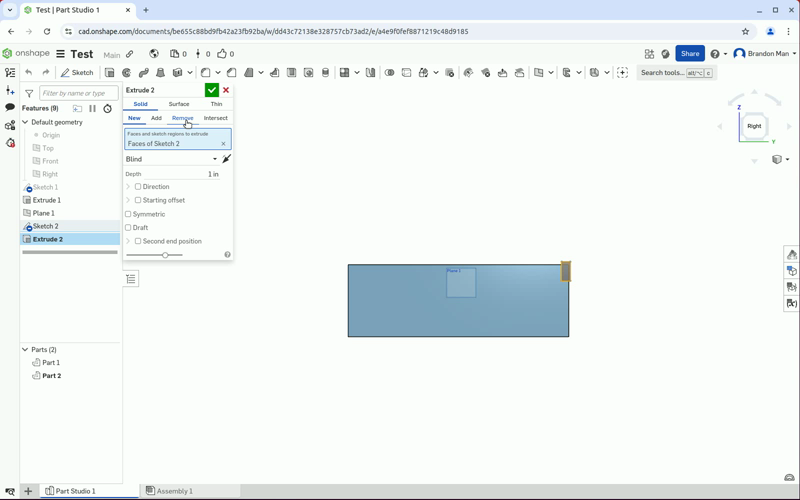
click(186, 120)
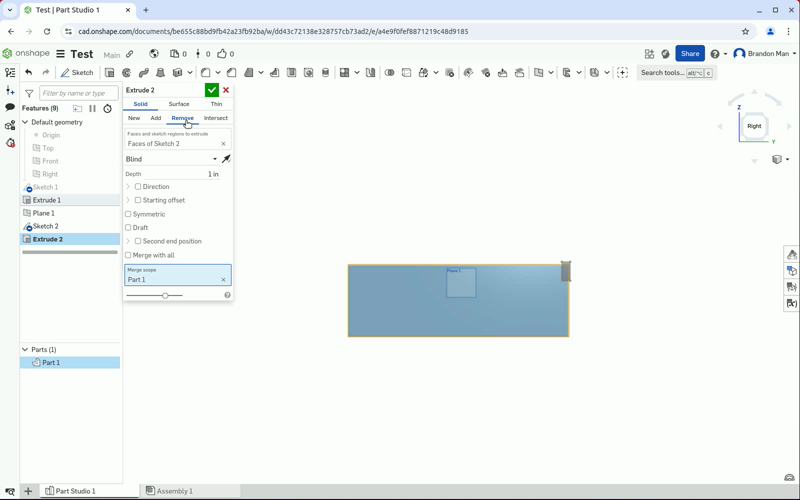
key(tab, 4)
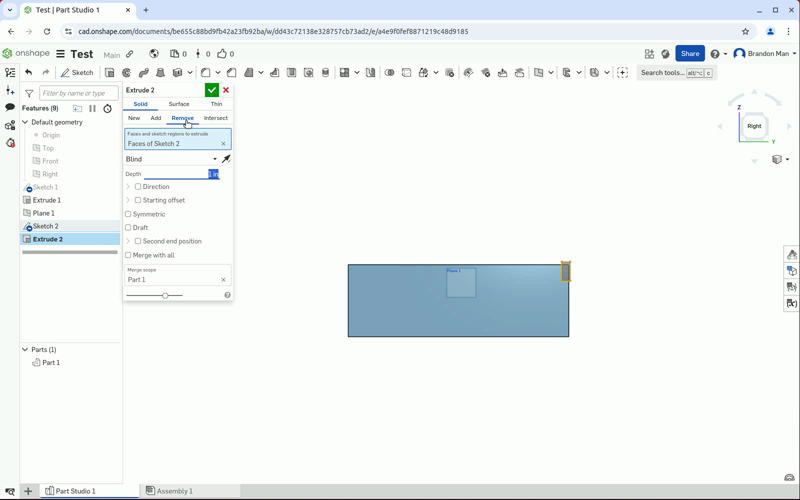
text(2.166)
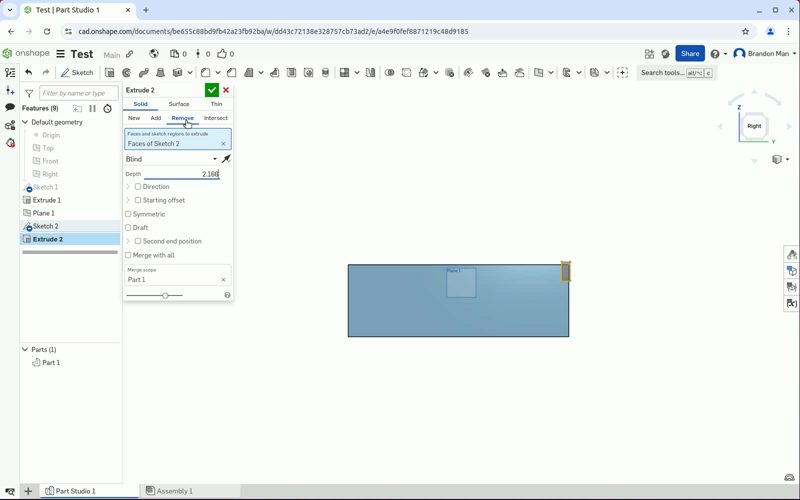
key(tab, 6)
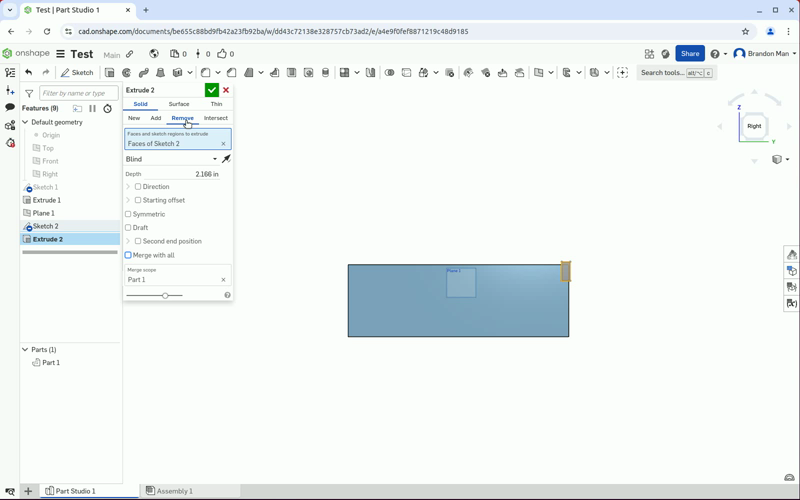
key(space)
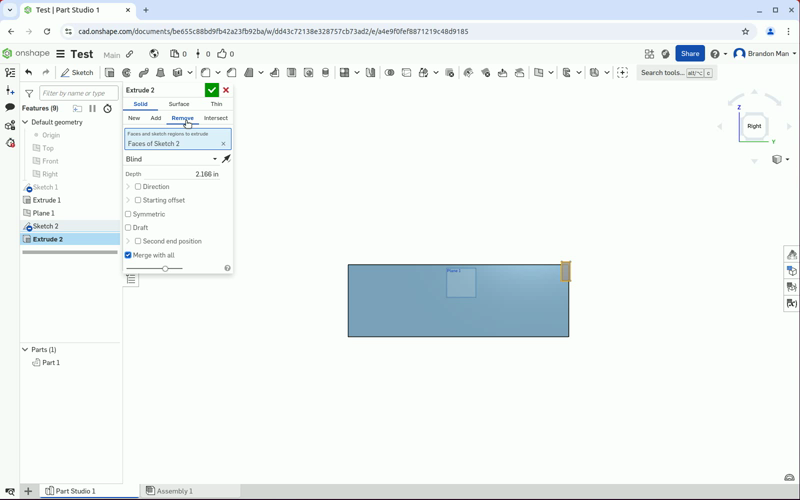
key(enter)
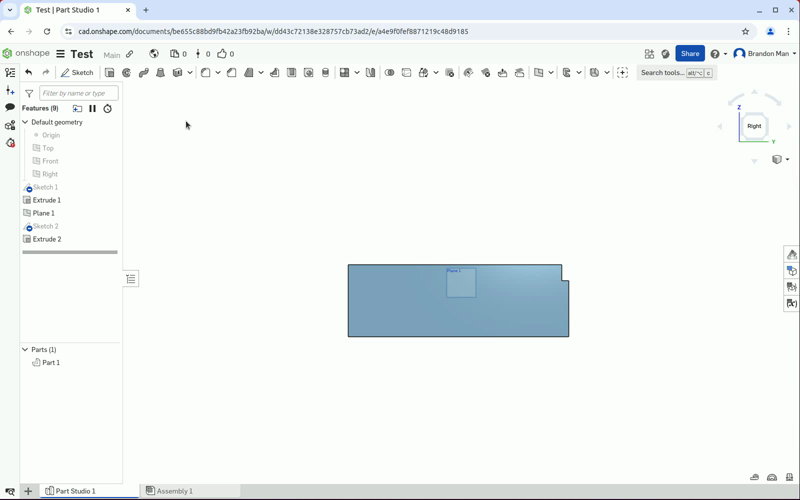
key(shift+h)
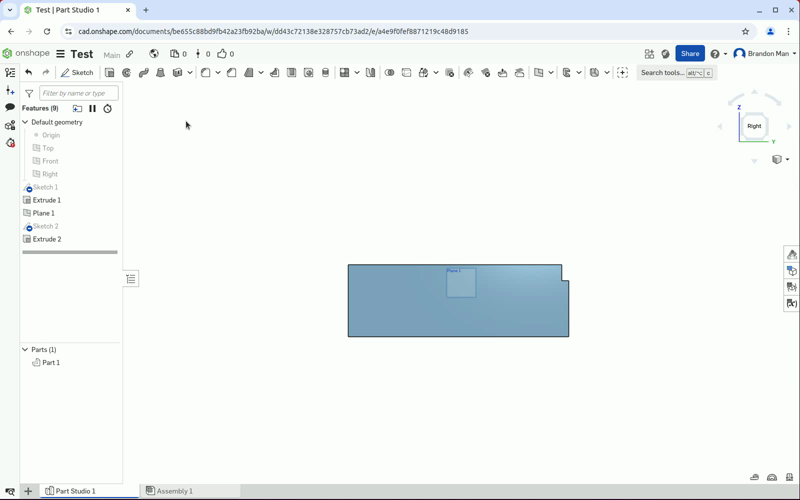
key(shift+h)
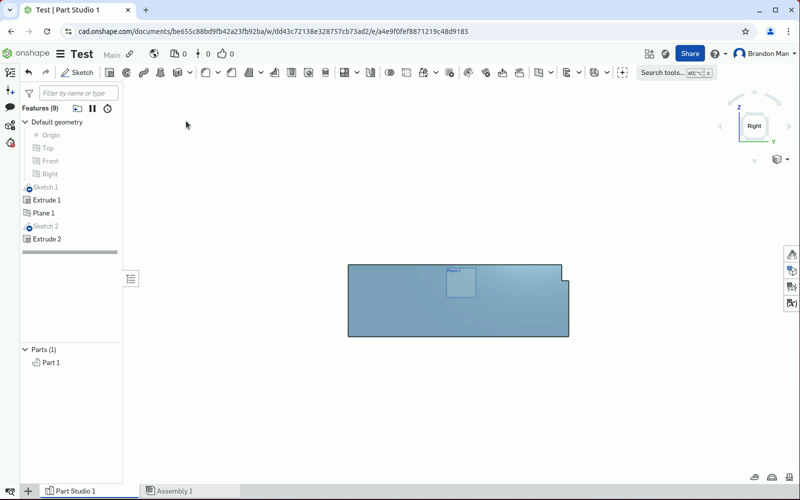
mouse_move(73, 189)
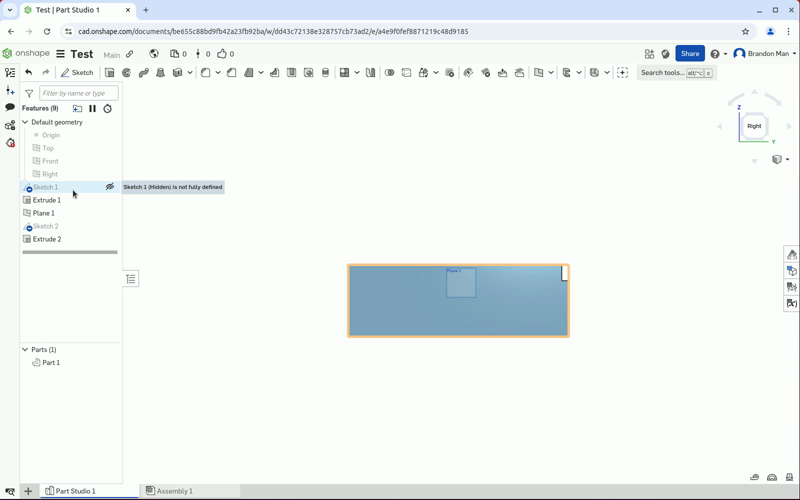
click(73, 189)
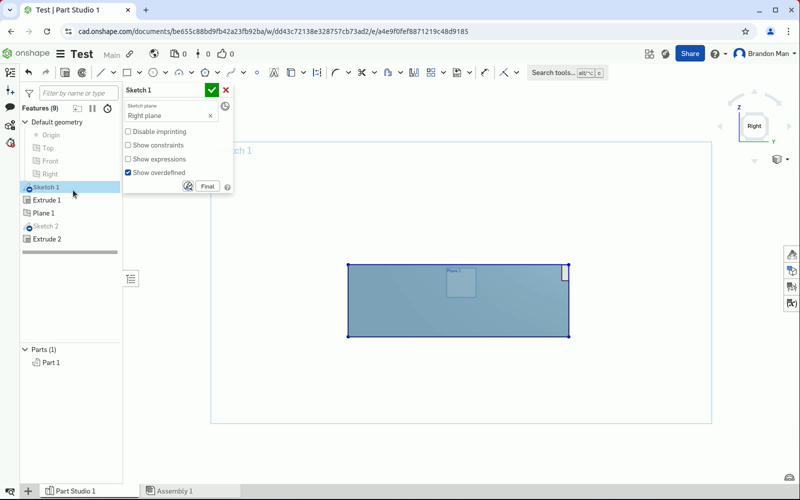
mouse_move(229, 92)
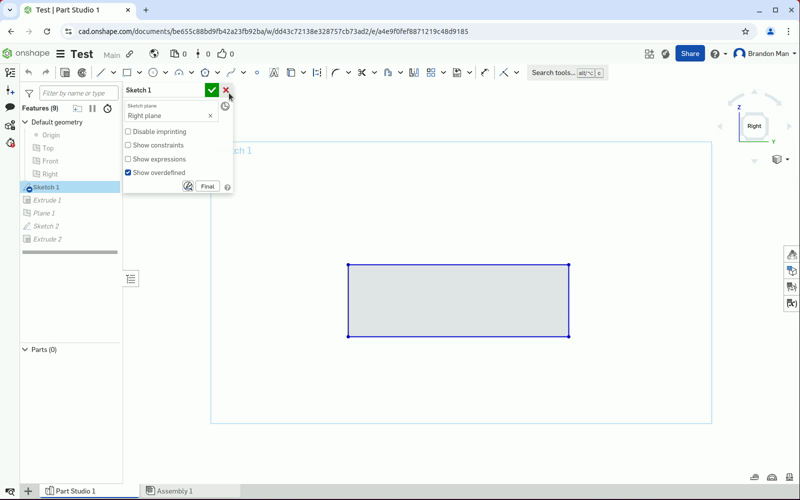
click(229, 92)
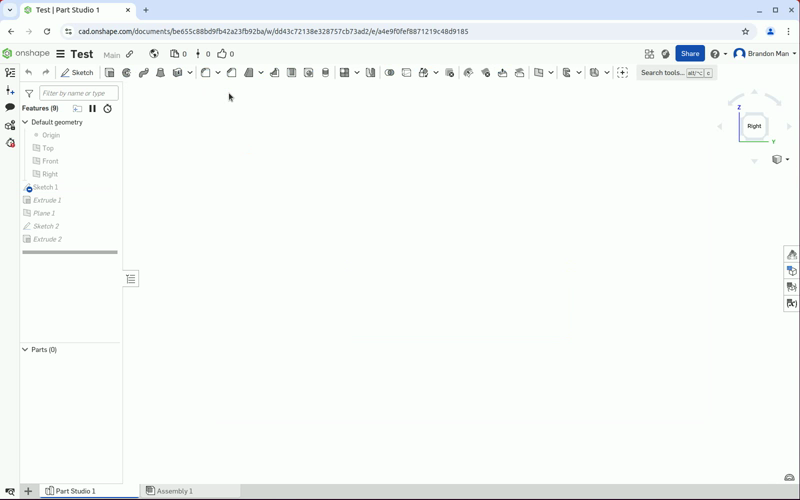
key(shift+s)
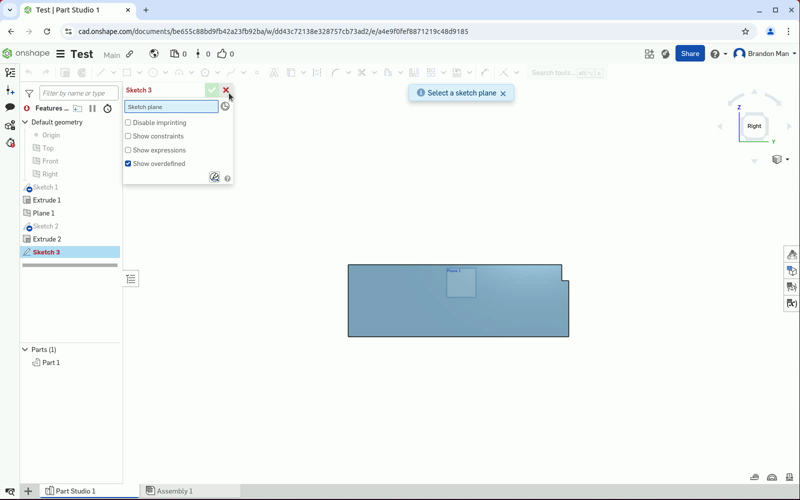
mouse_move(73, 215)
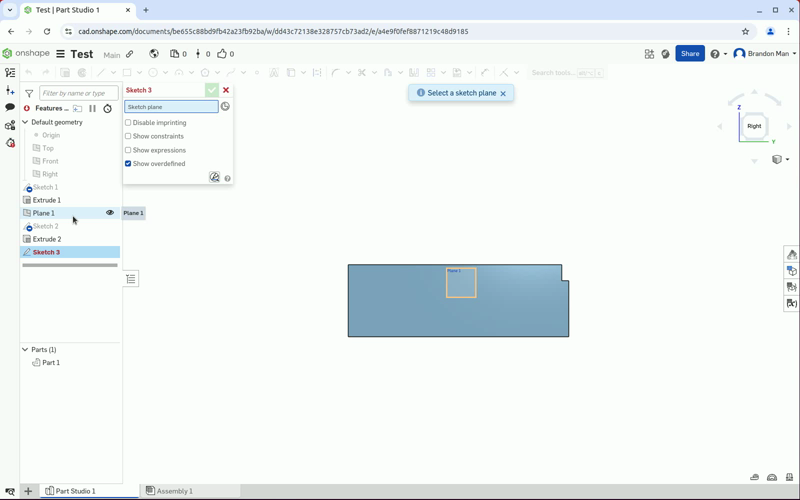
click(73, 215)
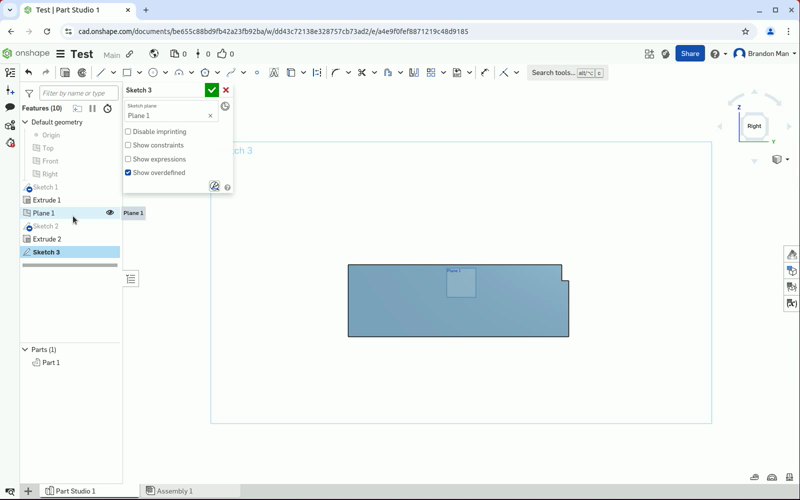
mouse_move(73, 352)
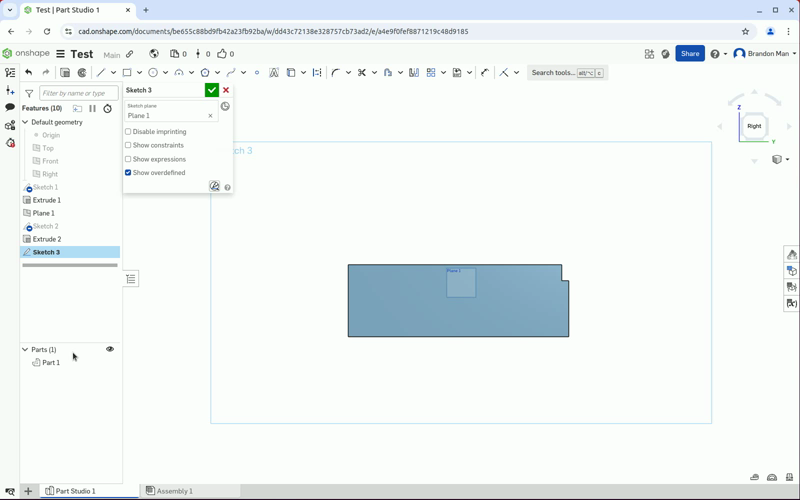
key(y)
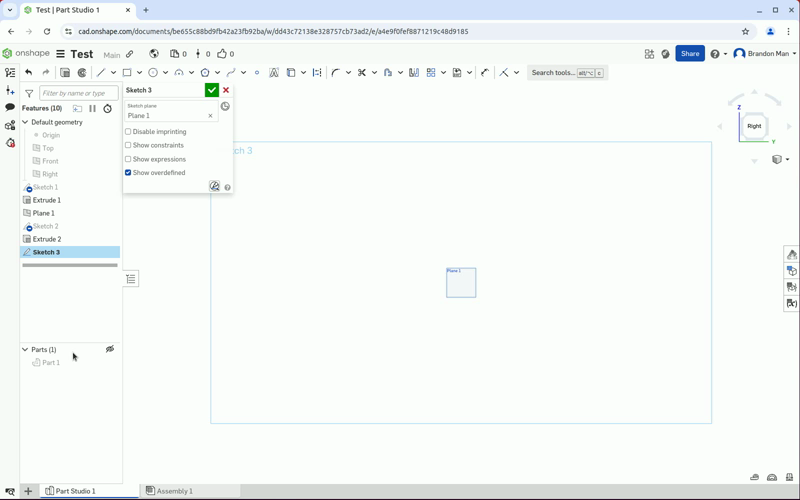
key(l)
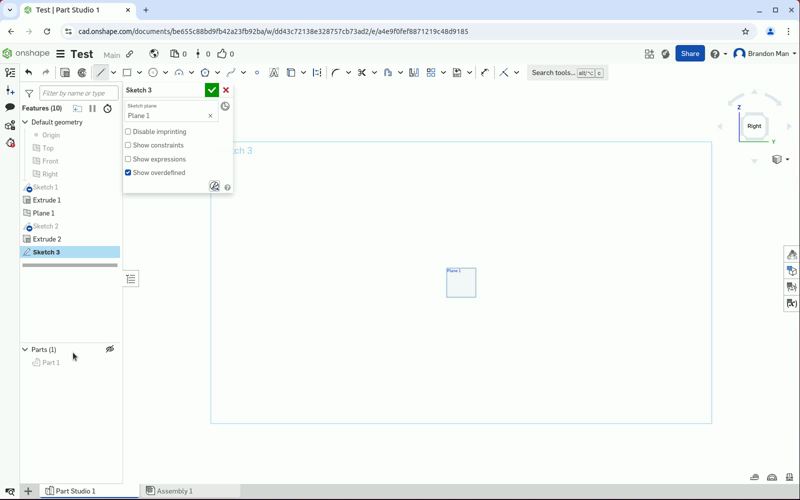
key_down(shift)
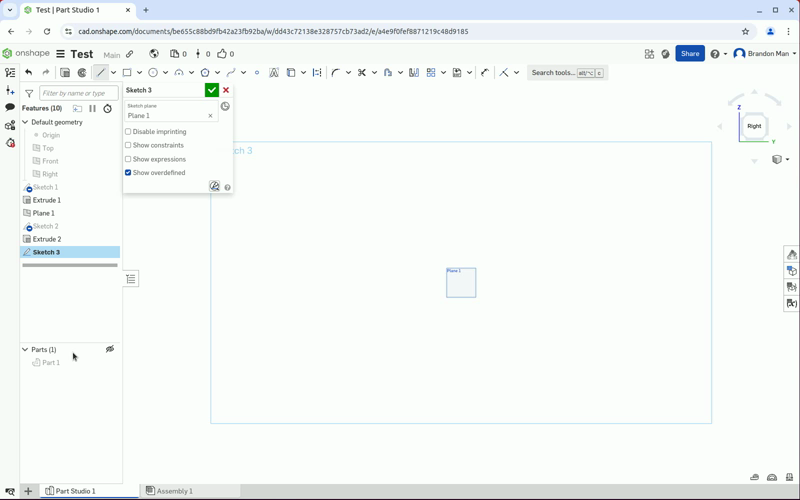
mouse_move(561, 315)
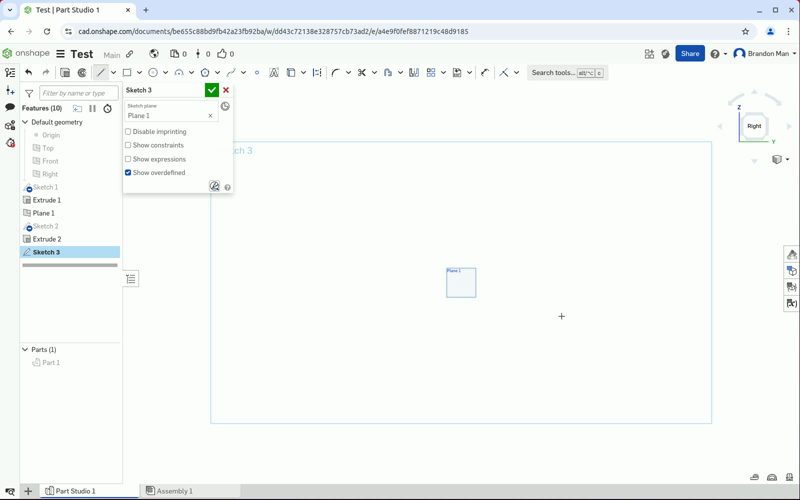
click(561, 315)
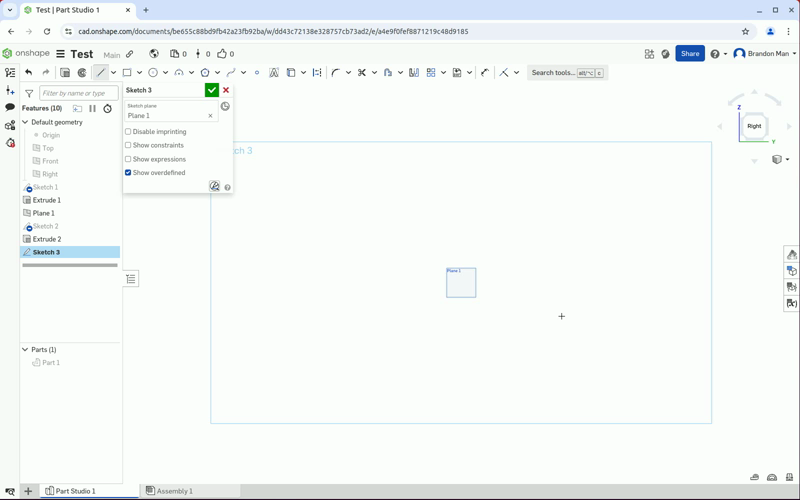
key_up(shift)
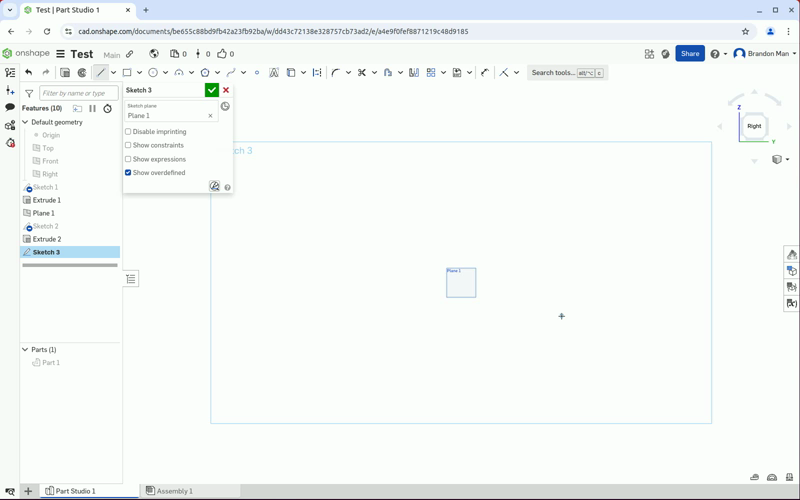
key_down(shift)
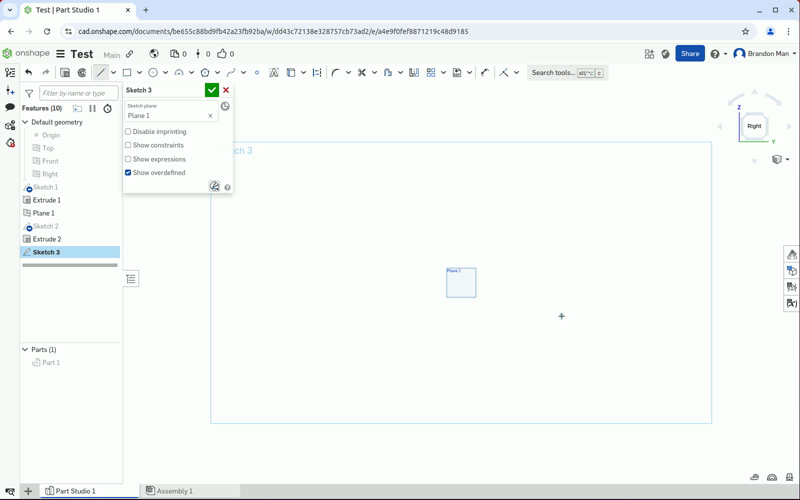
mouse_move(589, 315)
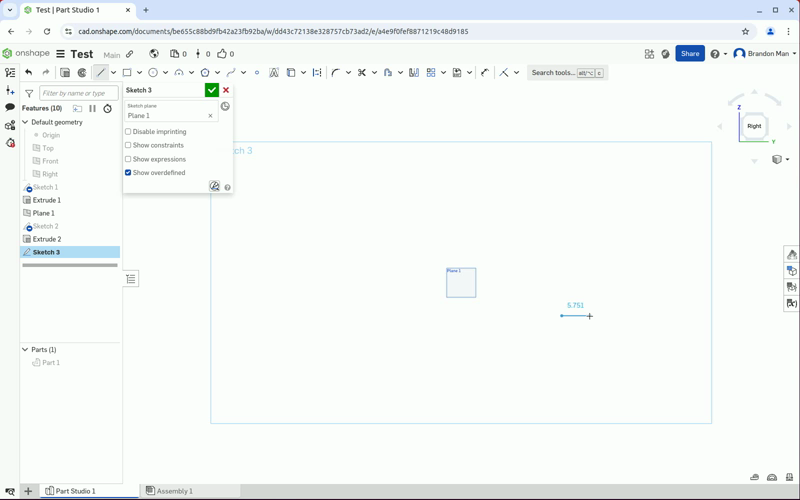
mouse_move(570, 315)
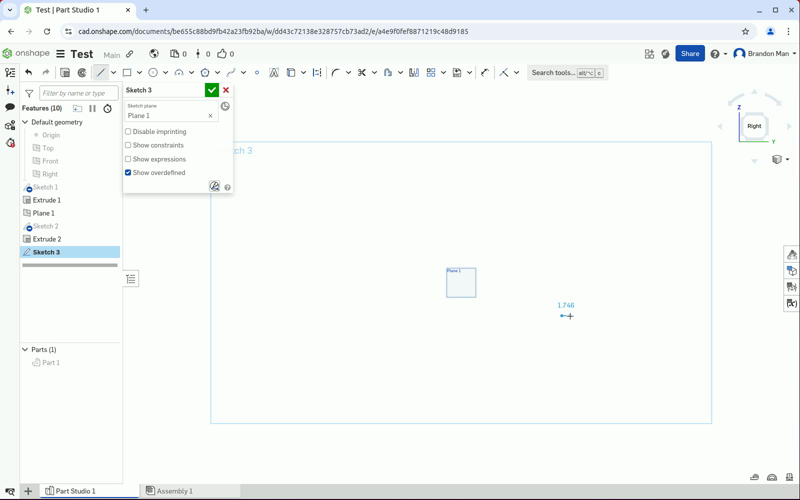
click(570, 315)
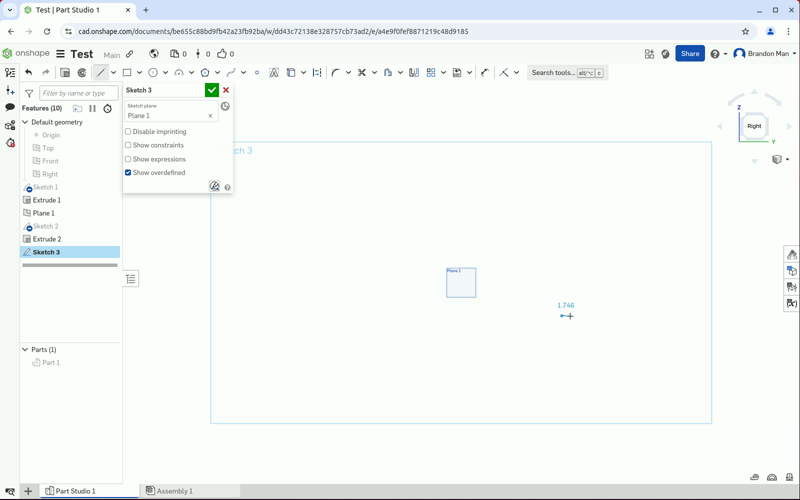
key_up(shift)
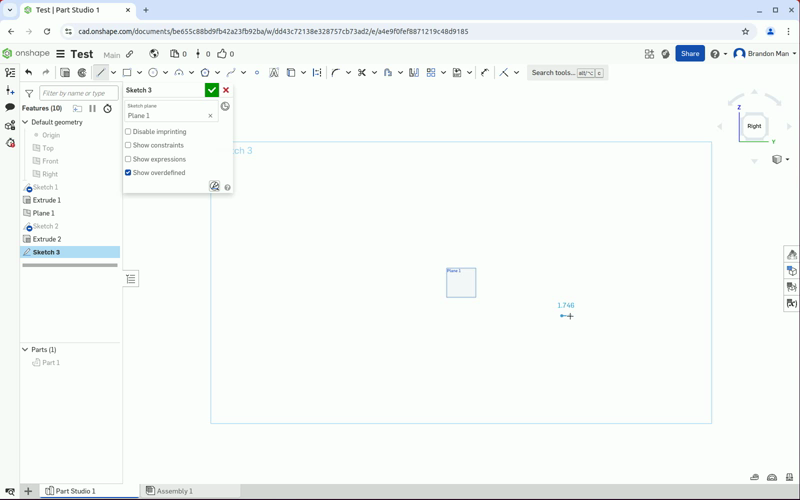
key_down(shift)
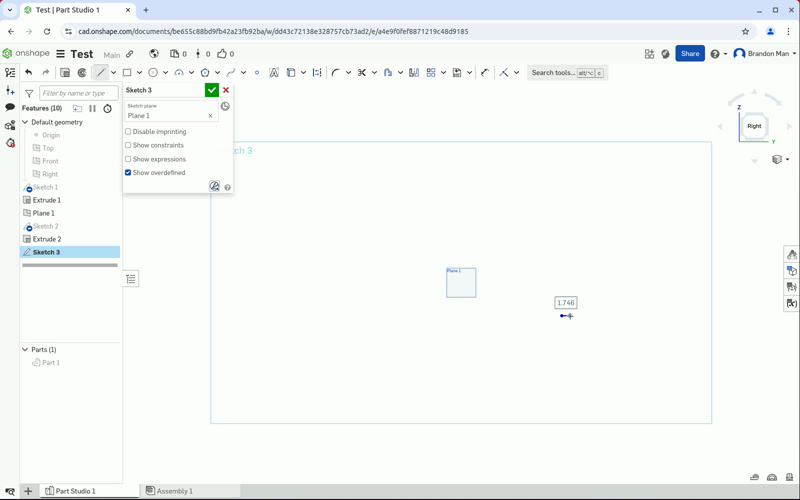
mouse_move(589, 315)
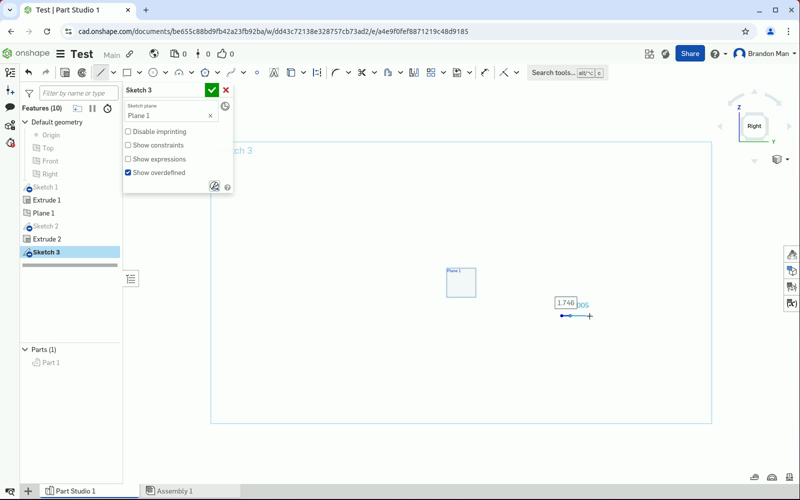
mouse_move(570, 297)
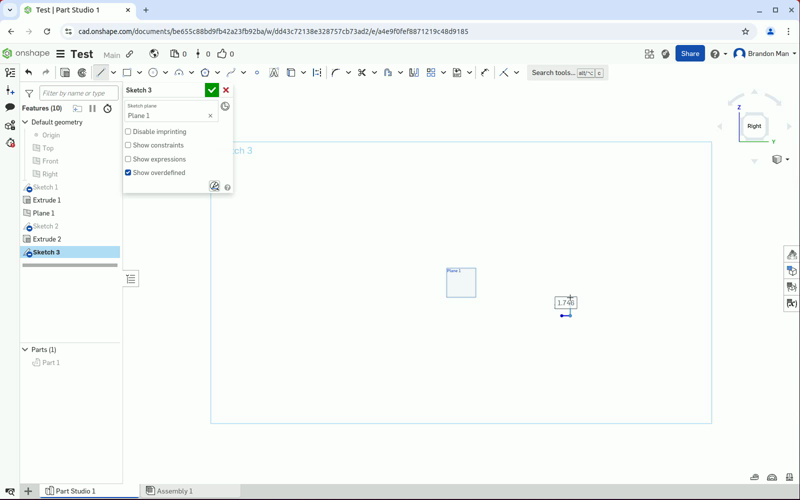
click(570, 297)
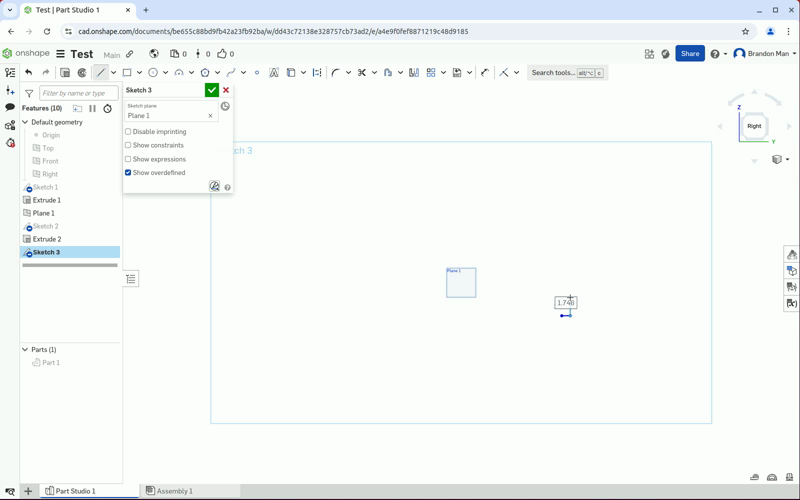
key_up(shift)
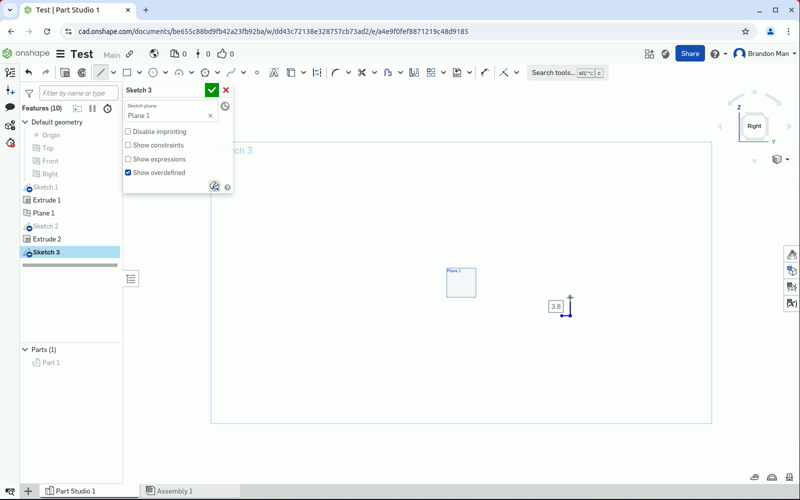
key_down(shift)
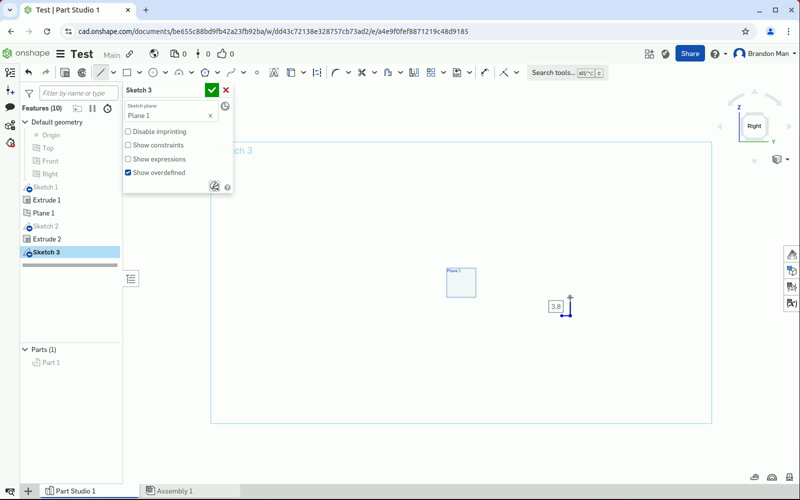
mouse_move(589, 297)
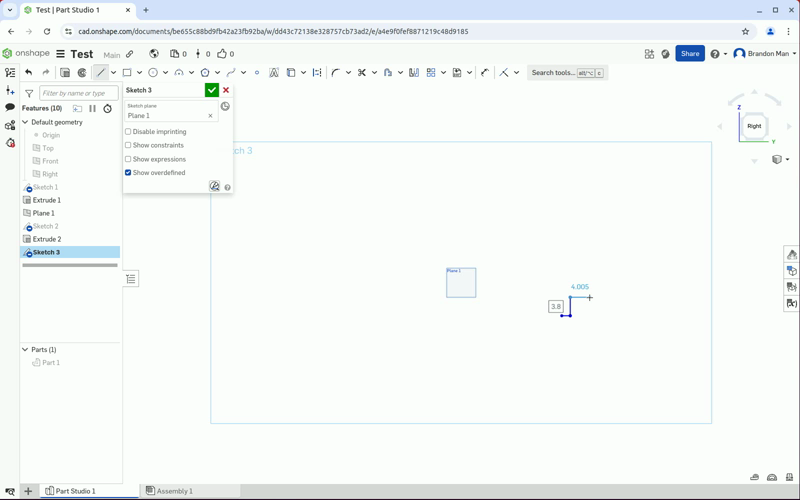
mouse_move(561, 297)
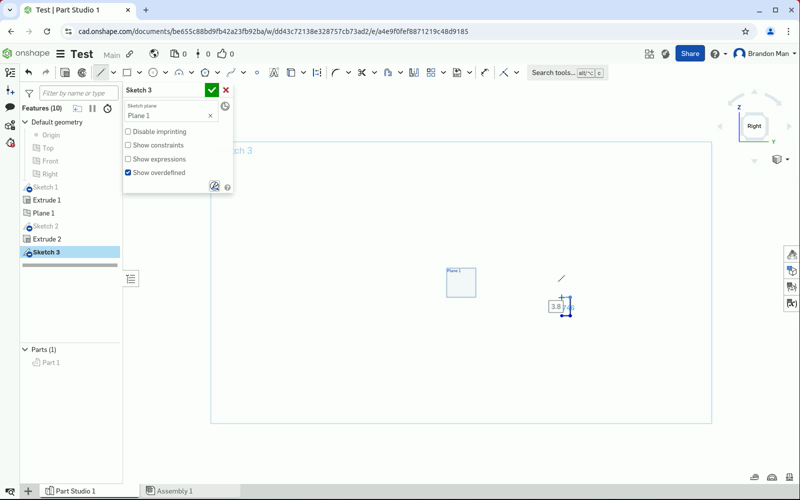
click(561, 297)
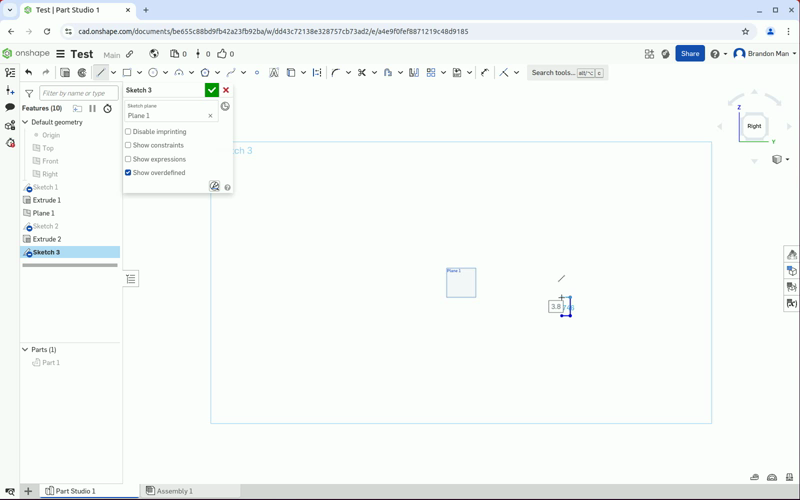
key_up(shift)
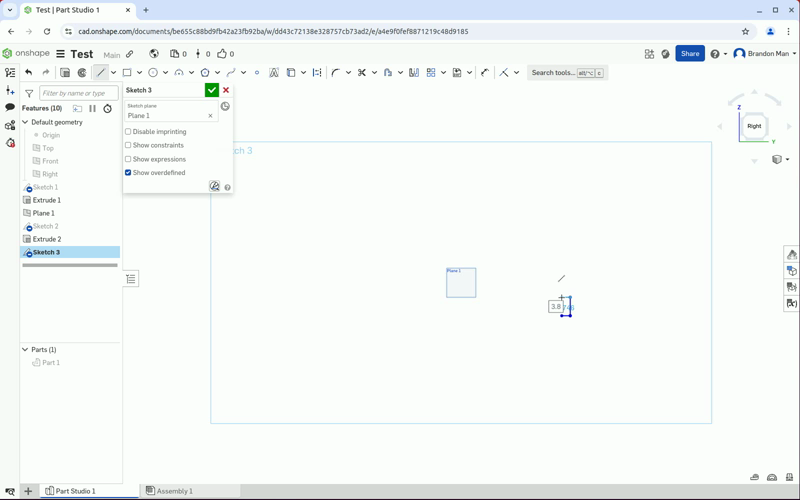
mouse_move(589, 297)
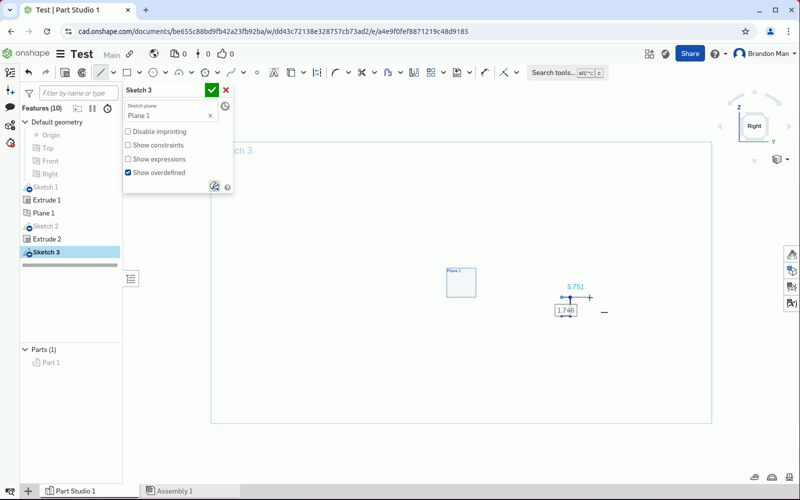
key_down(shift)
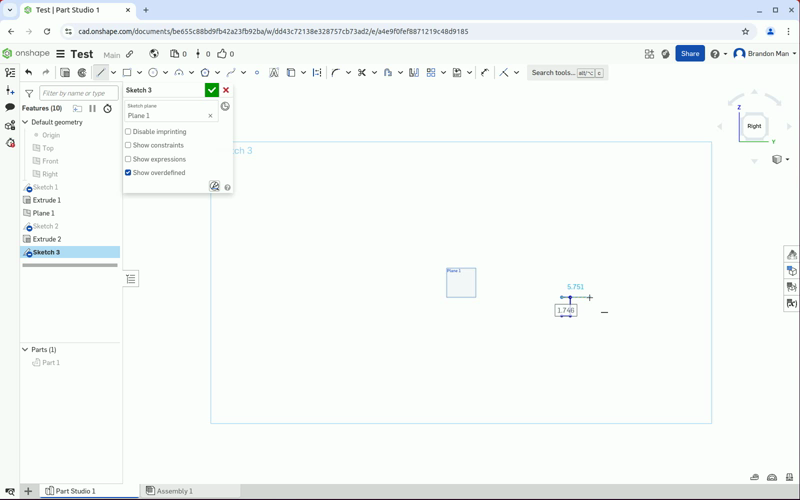
mouse_move(561, 315)
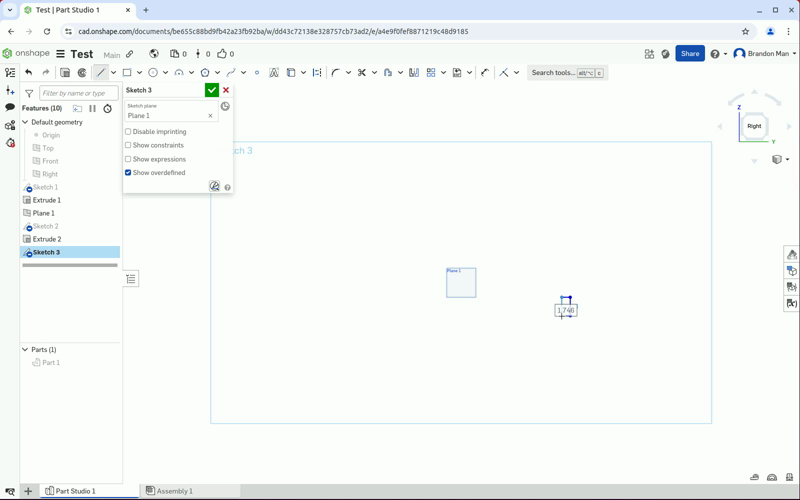
key_up(shift)
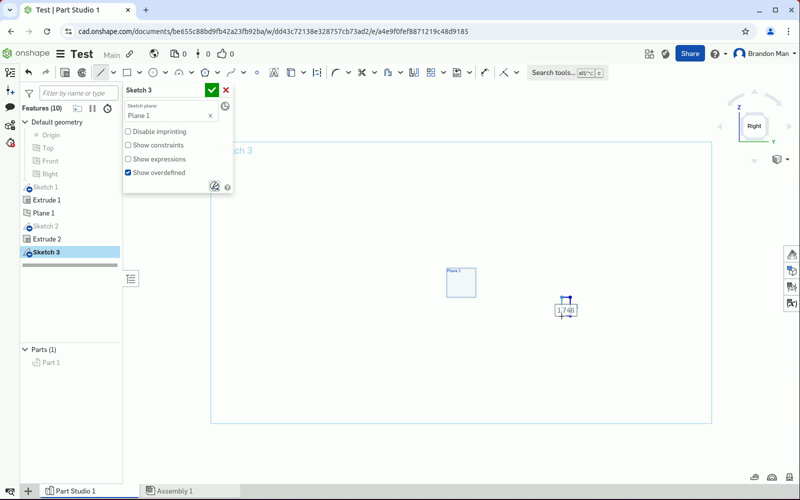
click(561, 315)
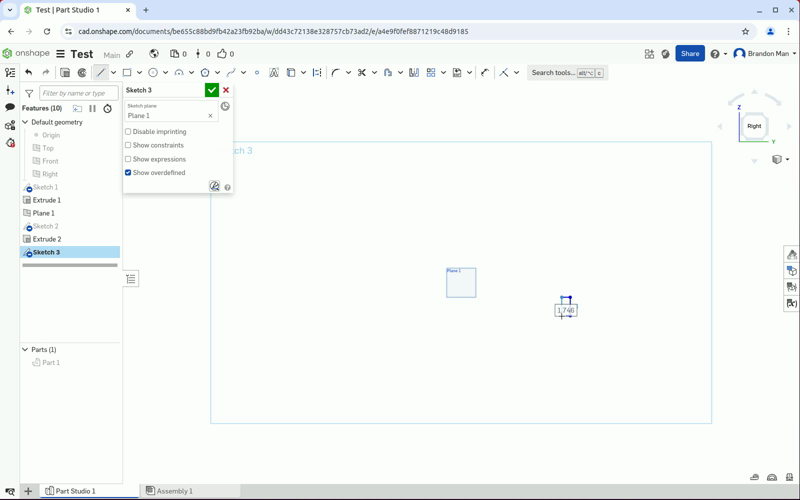
key(esc)
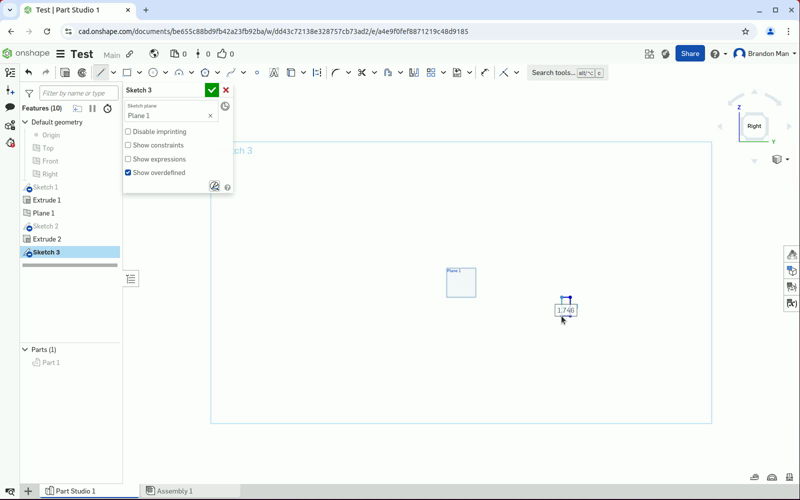
mouse_move(566, 305)
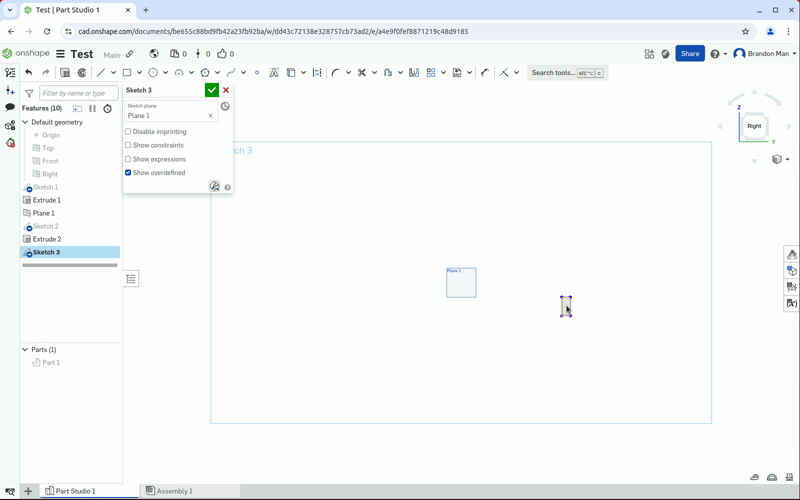
scroll(6)
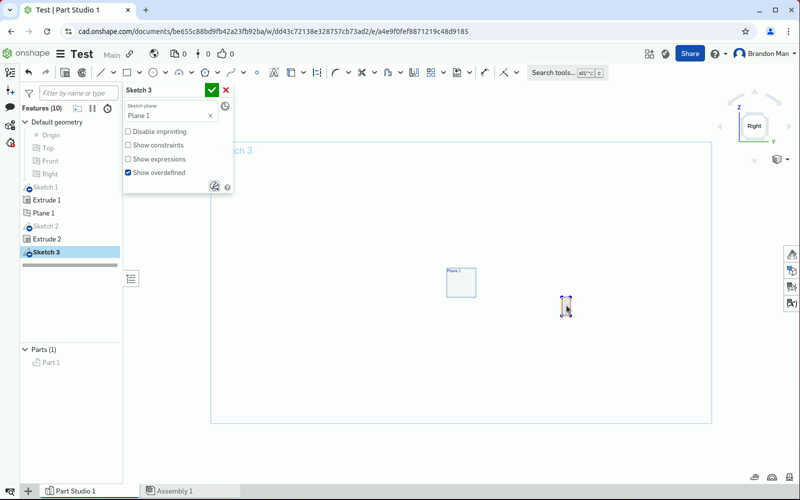
scroll(6)
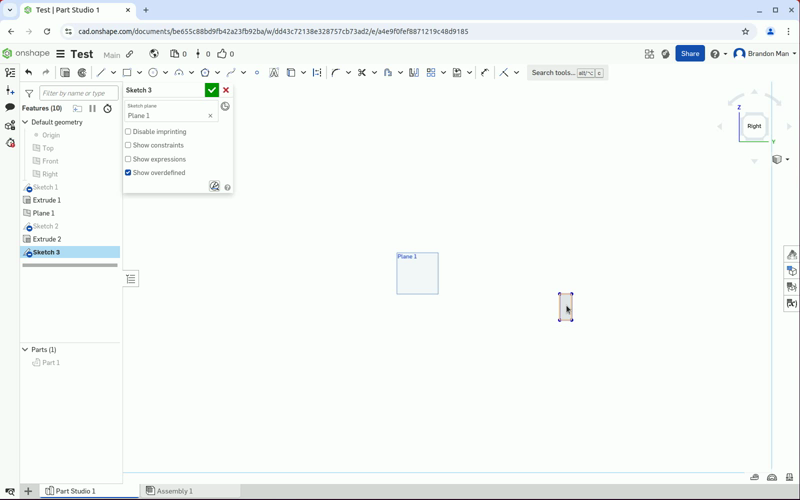
scroll(6)
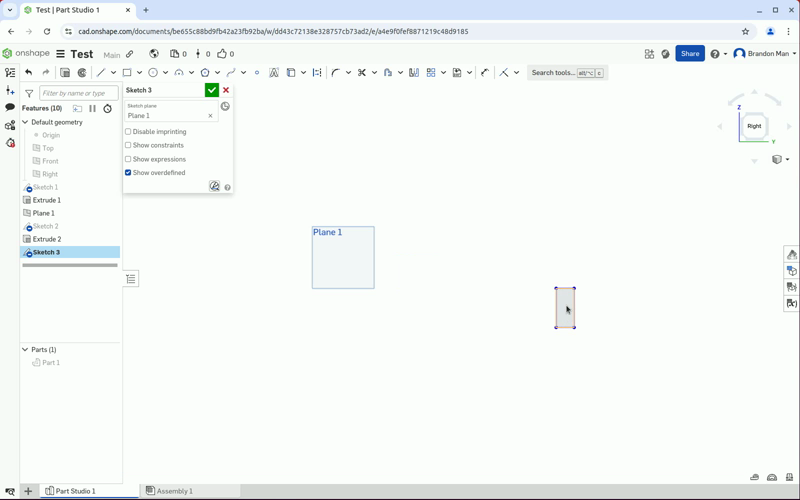
scroll(6)
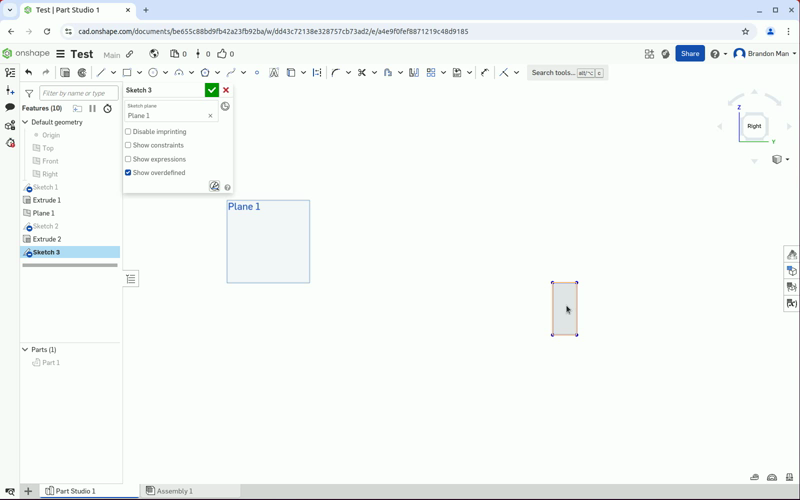
scroll(6)
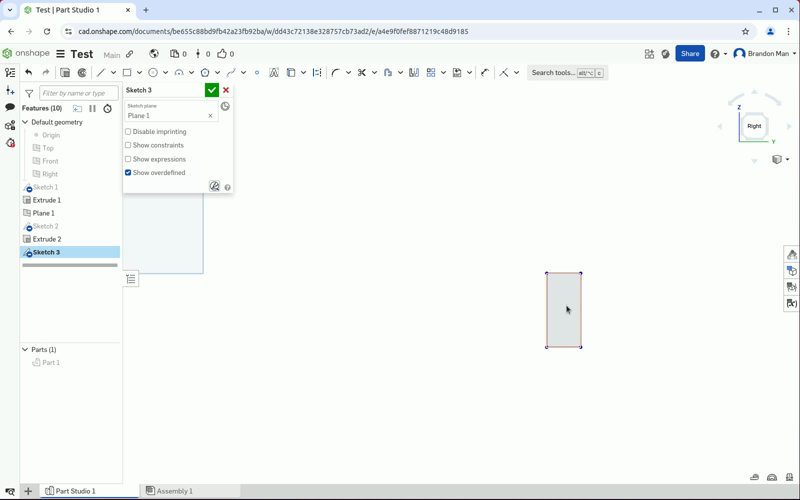
scroll(6)
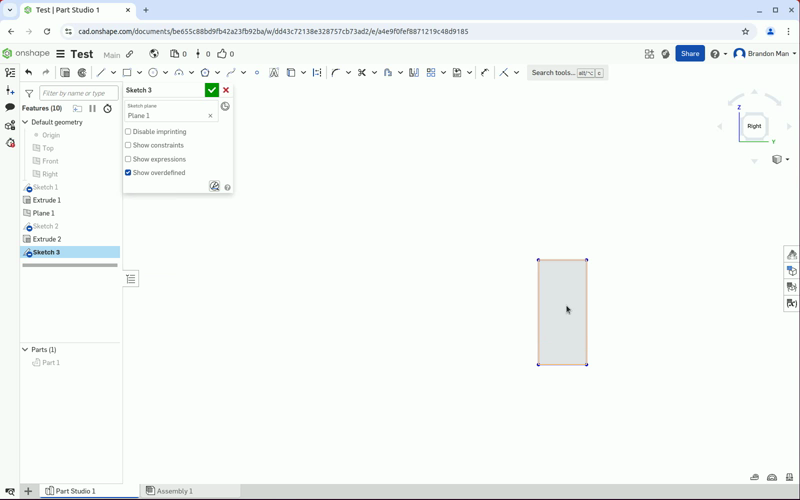
scroll(6)
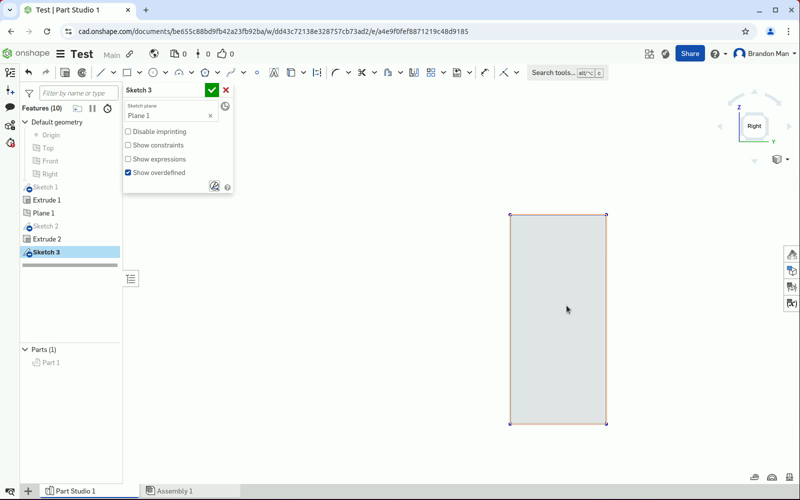
click(566, 305)
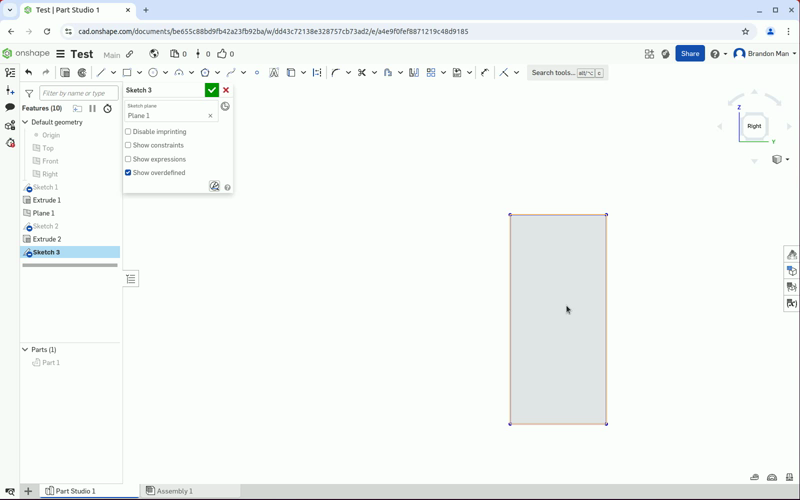
scroll(-6)
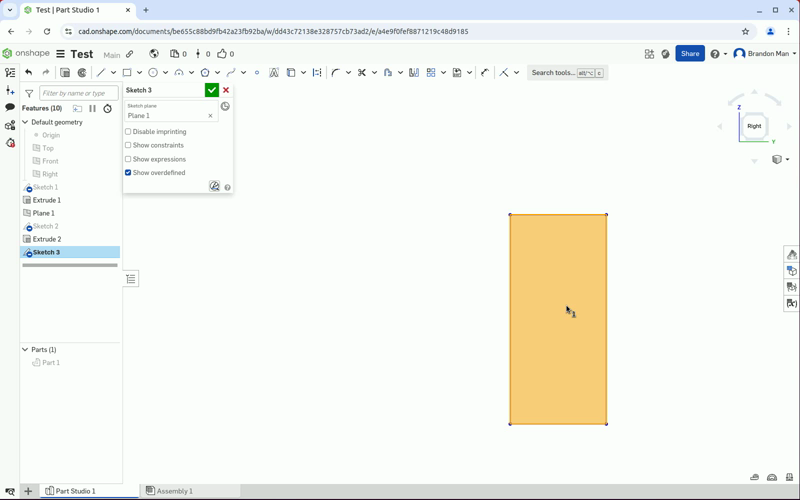
scroll(-6)
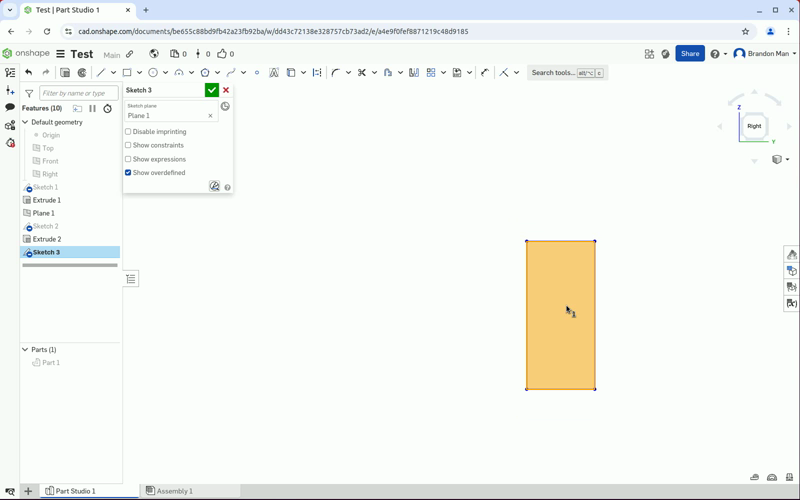
scroll(-6)
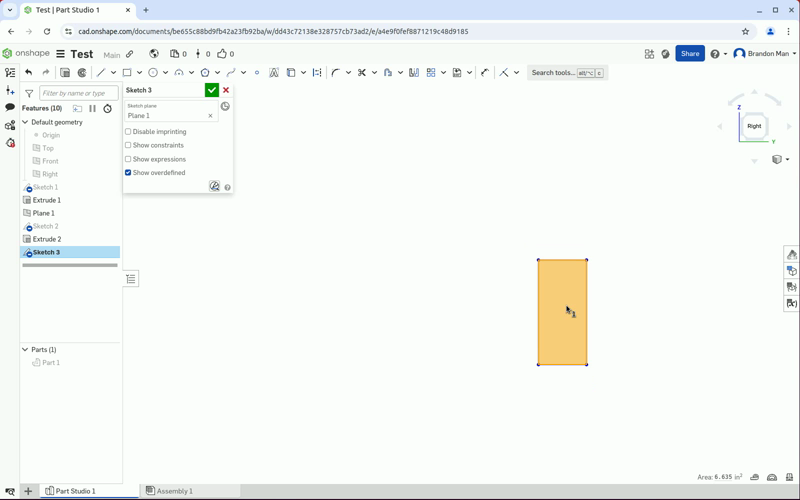
scroll(-6)
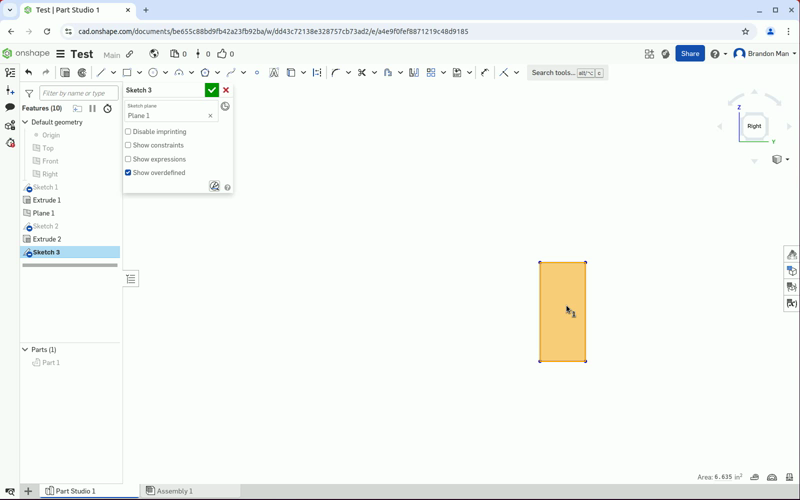
scroll(-6)
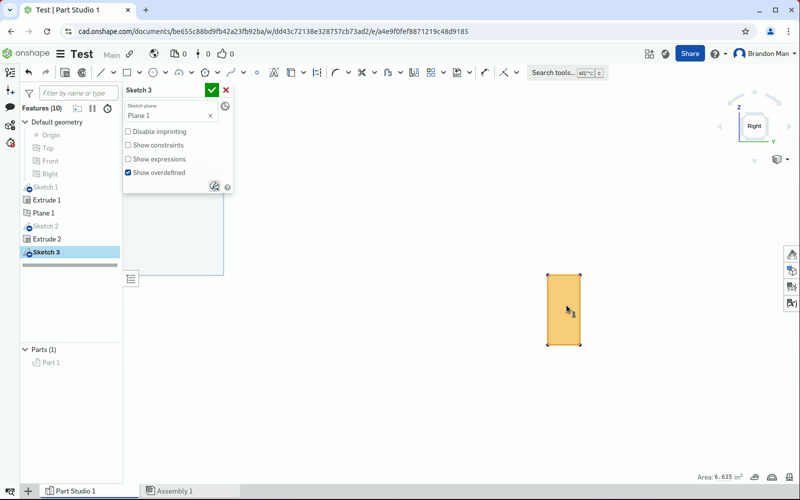
scroll(-6)
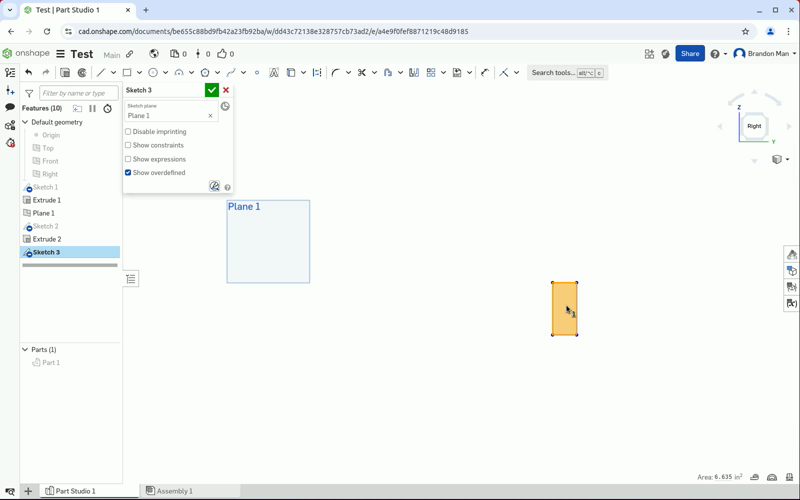
scroll(-6)
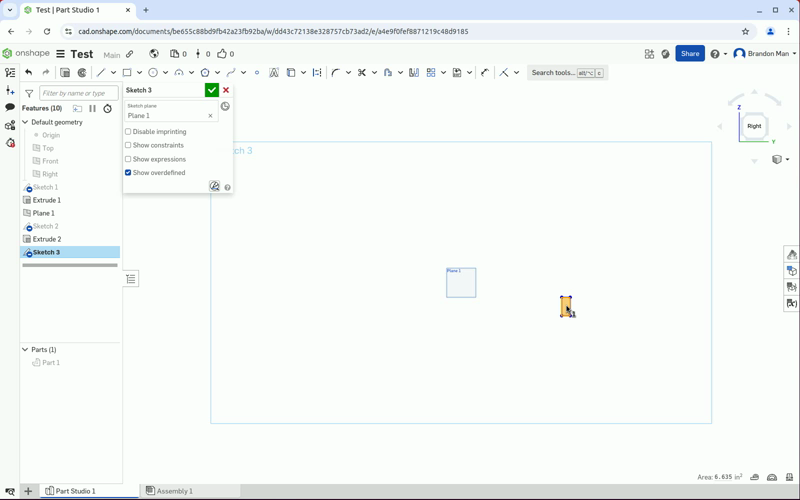
mouse_move(73, 352)
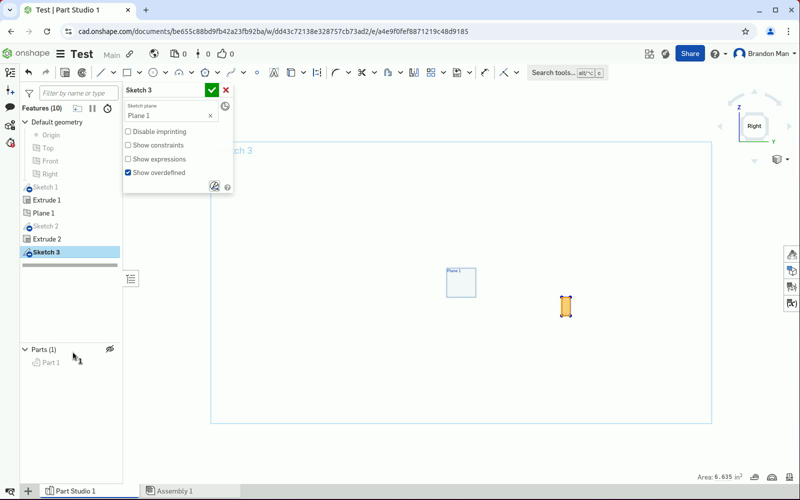
key(shift+y)
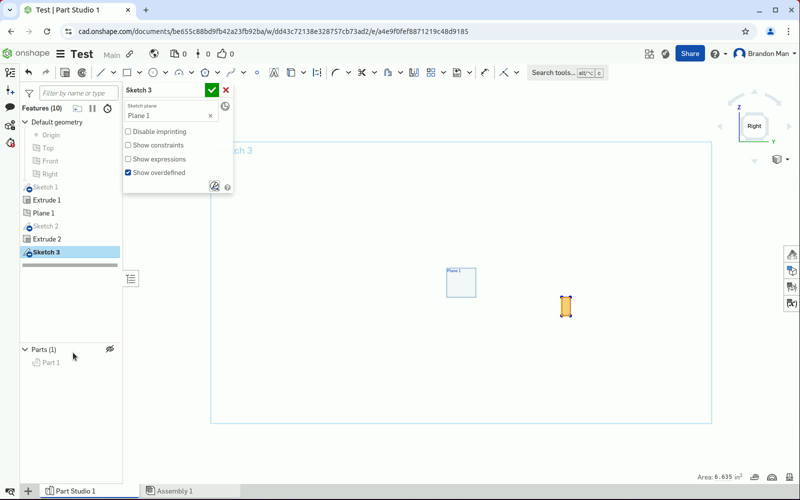
key(shift+e)
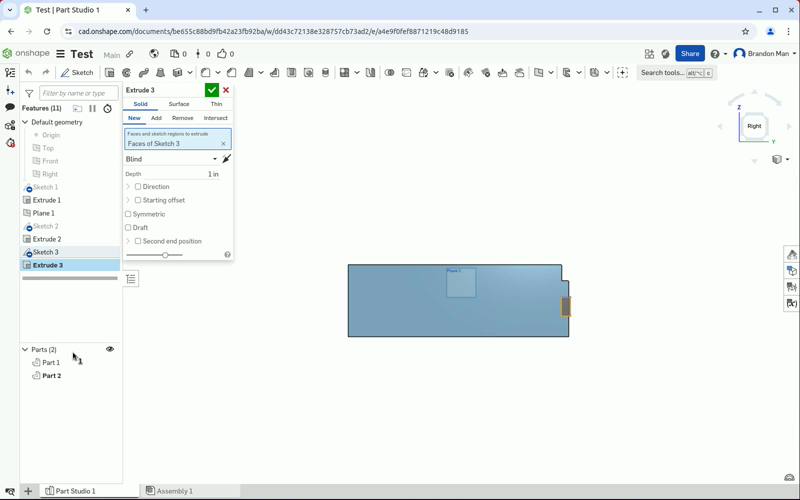
mouse_move(143, 106)
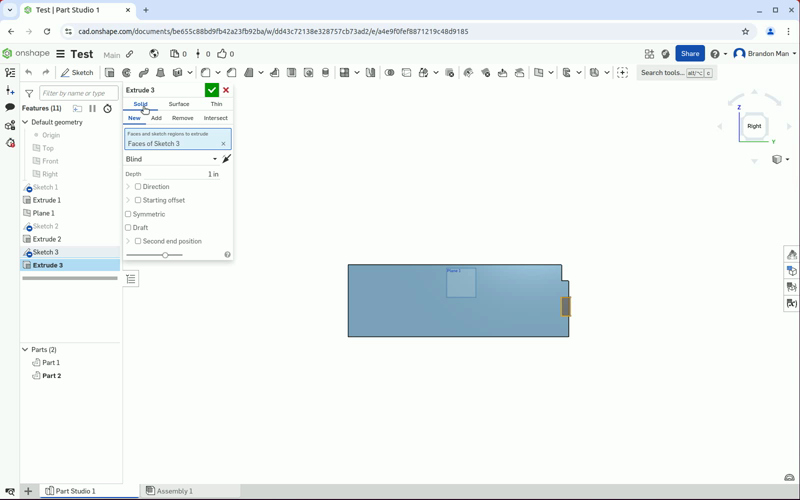
click(143, 106)
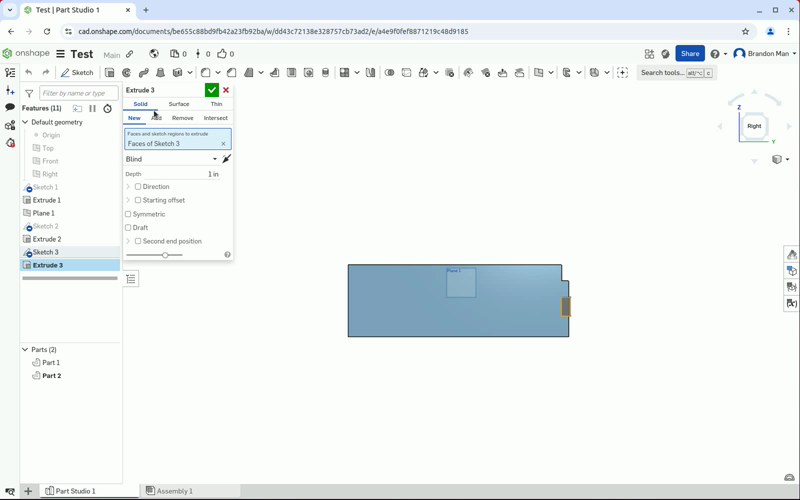
mouse_move(186, 120)
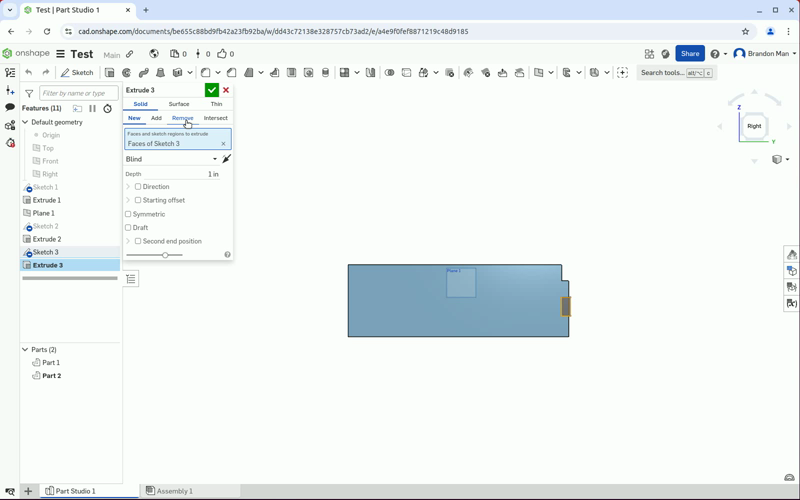
click(186, 120)
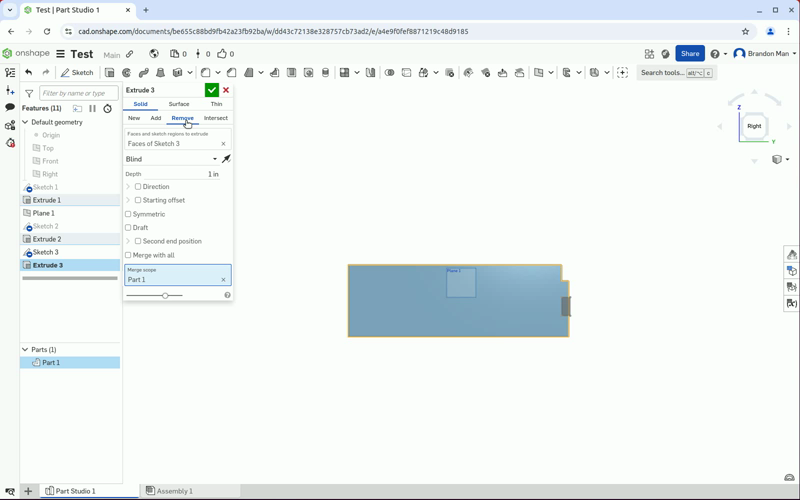
key(tab, 4)
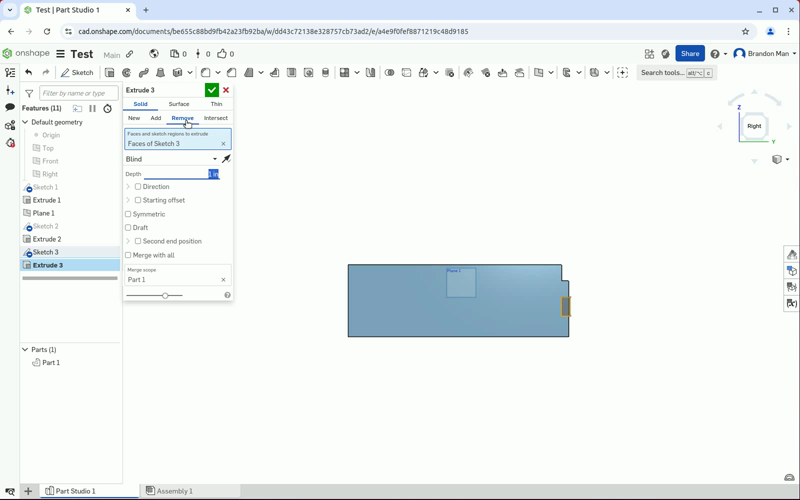
text(2.166)
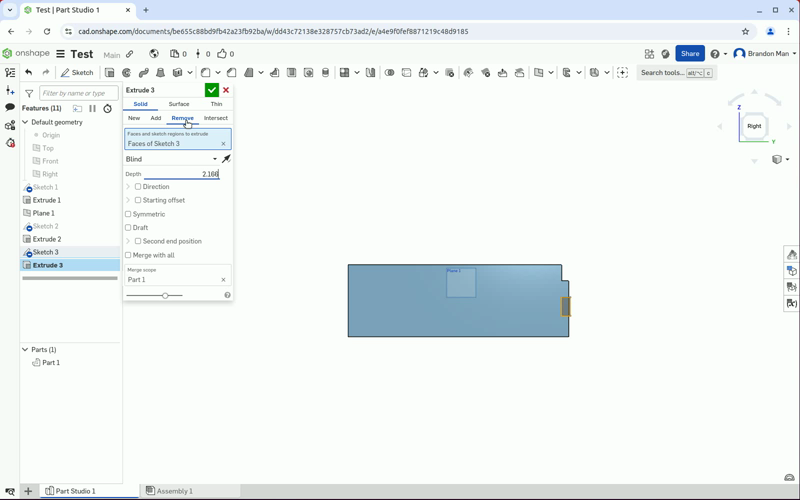
key(tab, 6)
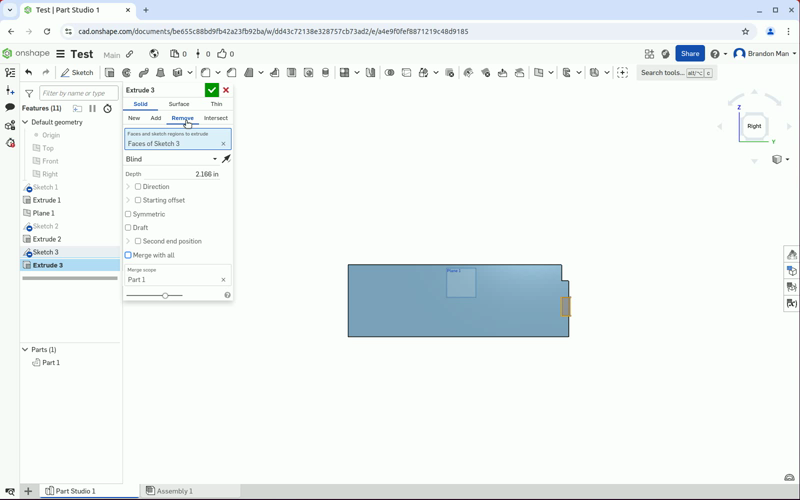
key(space)
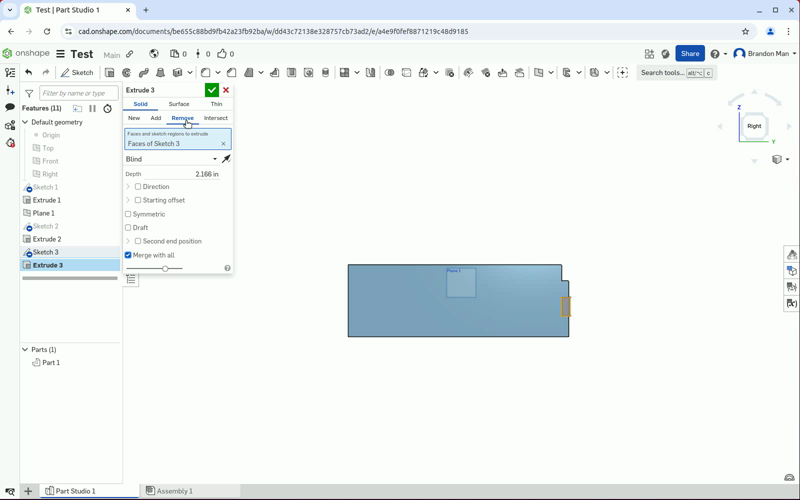
key(enter)
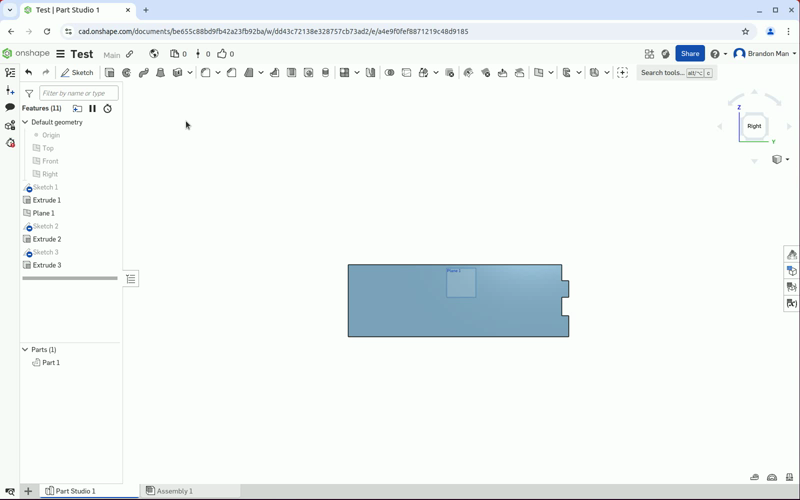
key(shift+h)
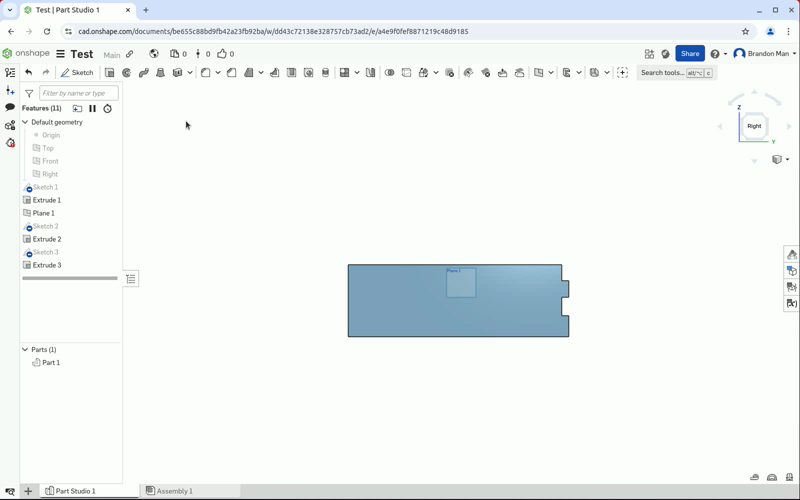
key(shift+h)
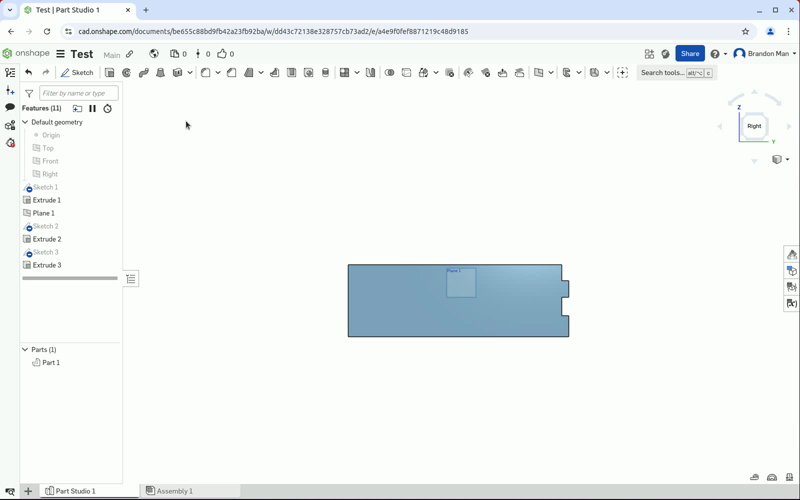
mouse_move(73, 189)
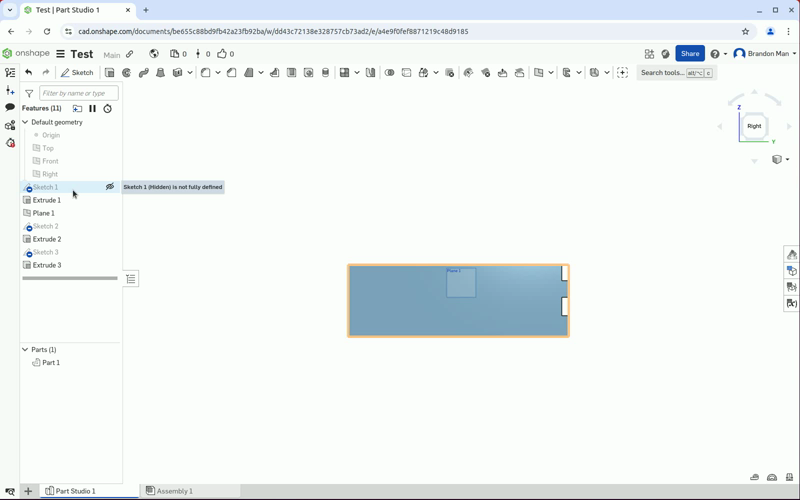
click(73, 189)
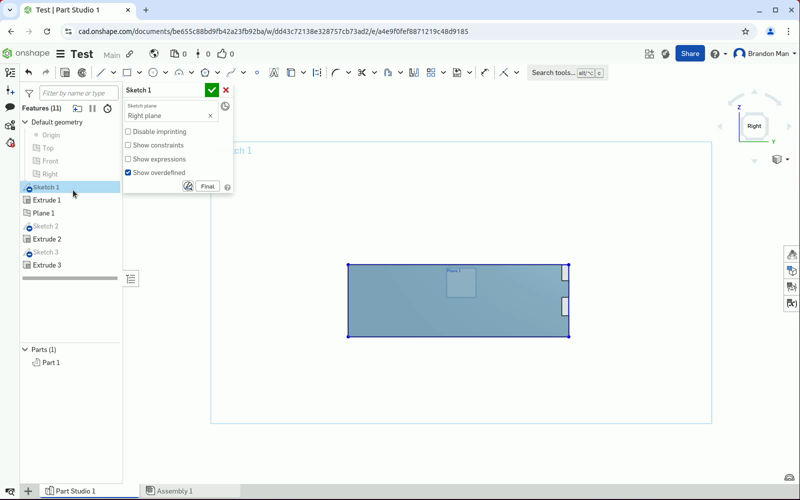
mouse_move(229, 92)
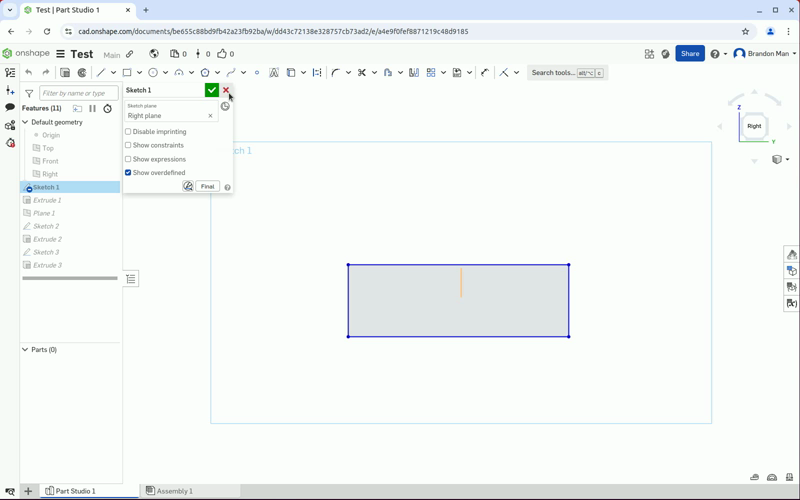
click(229, 92)
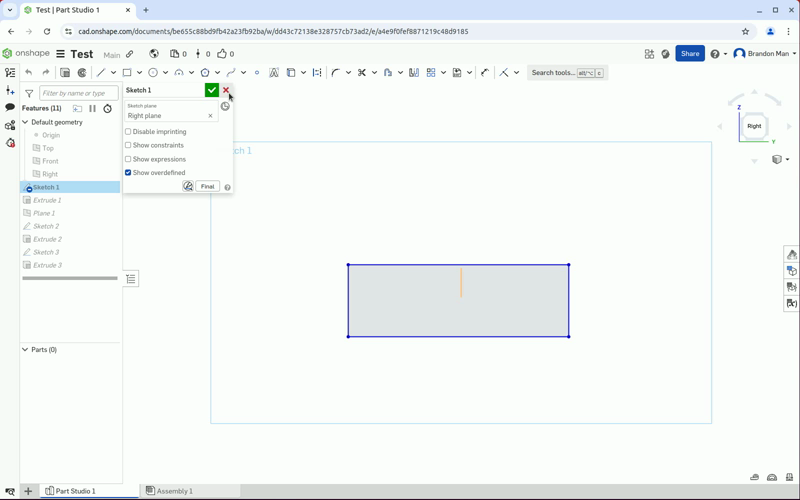
key(shift+s)
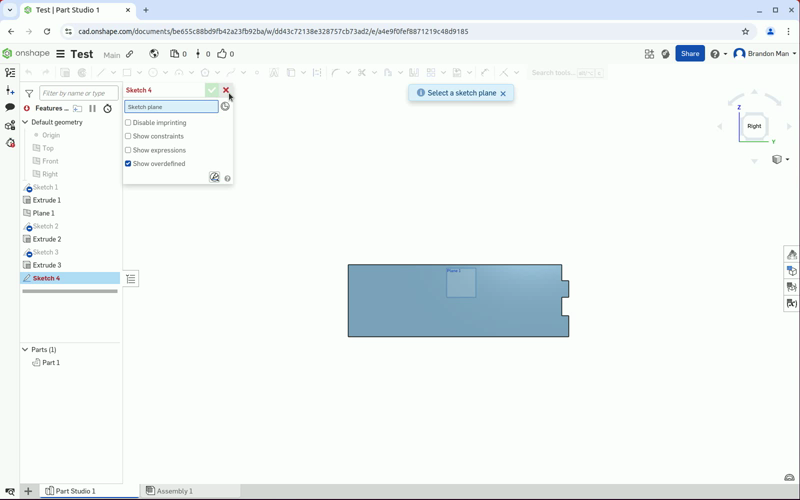
mouse_move(73, 215)
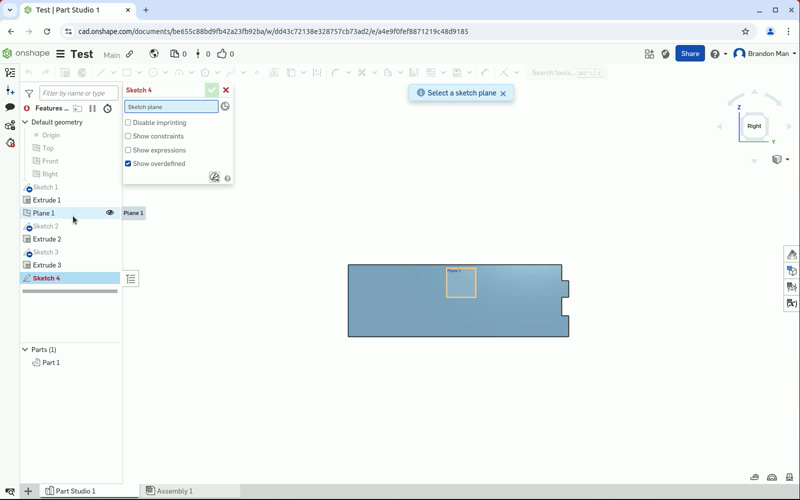
click(73, 215)
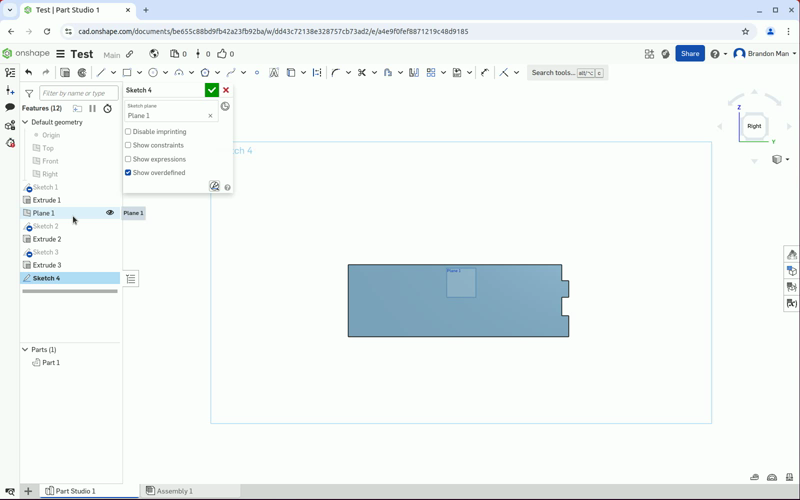
mouse_move(73, 352)
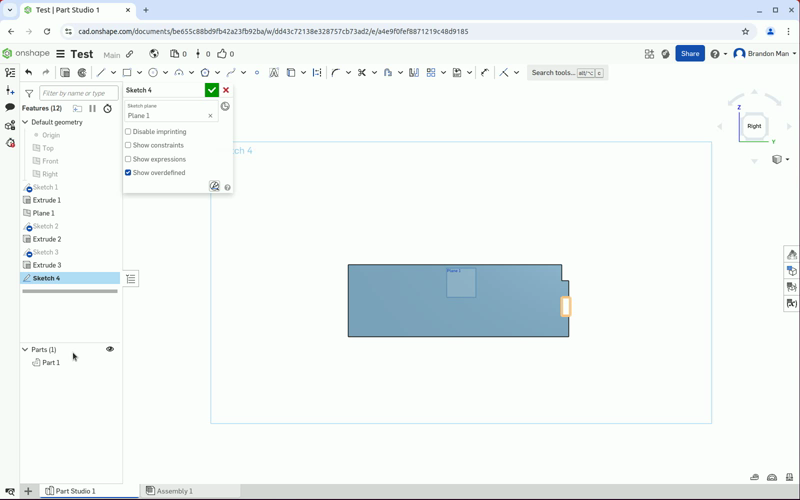
key(y)
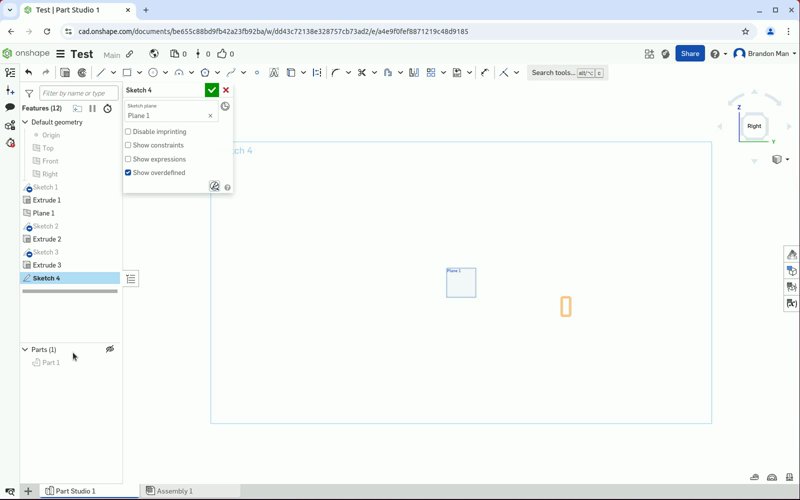
key(l)
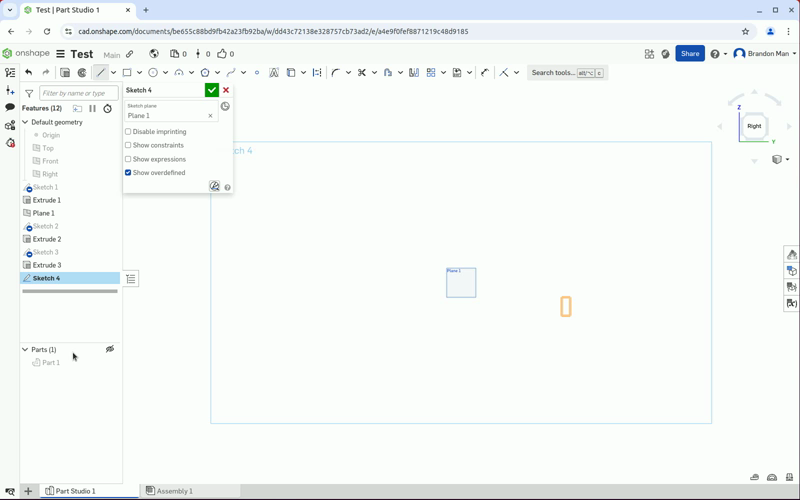
key_down(shift)
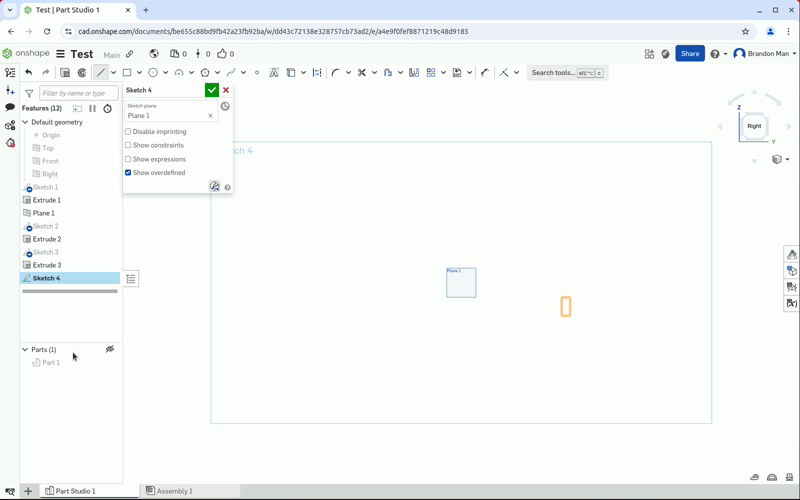
mouse_move(561, 352)
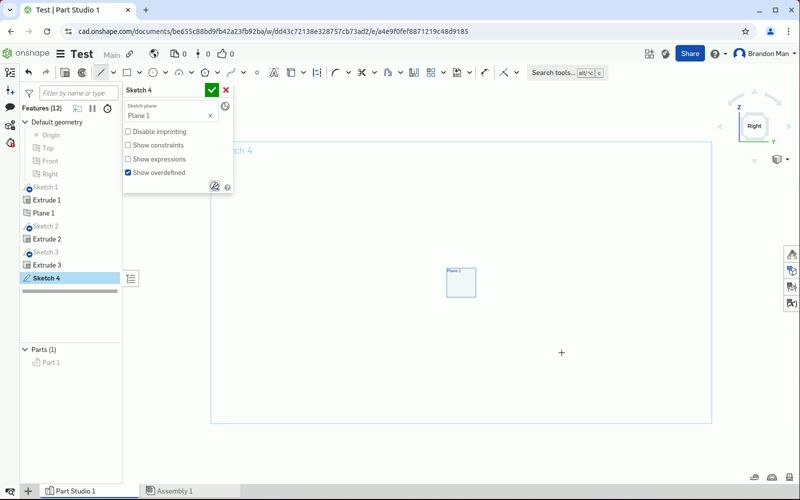
click(561, 352)
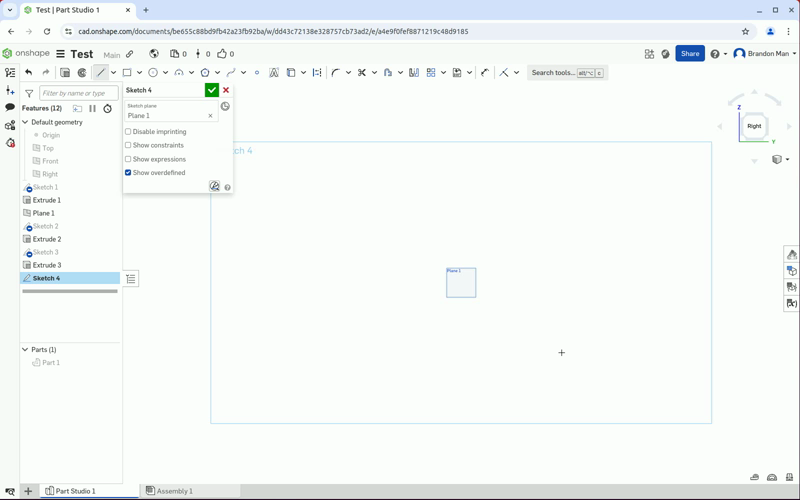
key_up(shift)
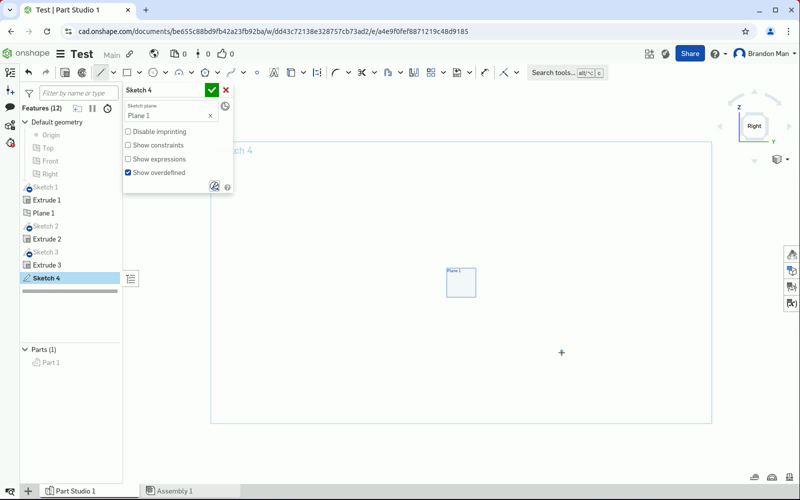
key_down(shift)
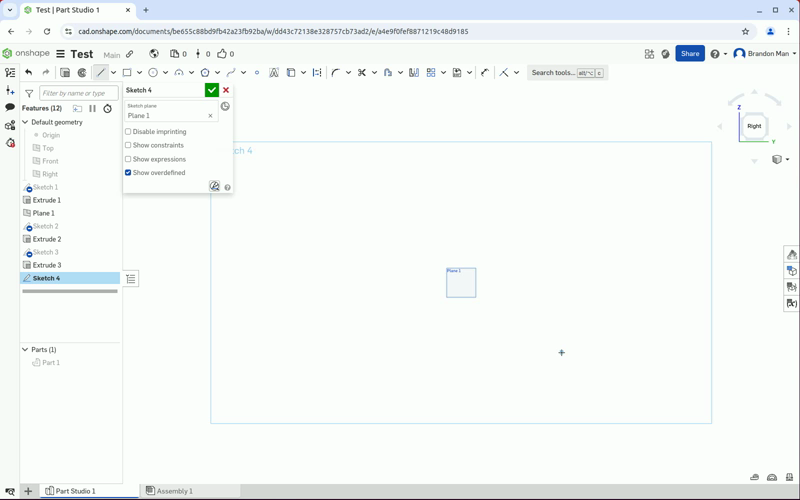
mouse_move(589, 352)
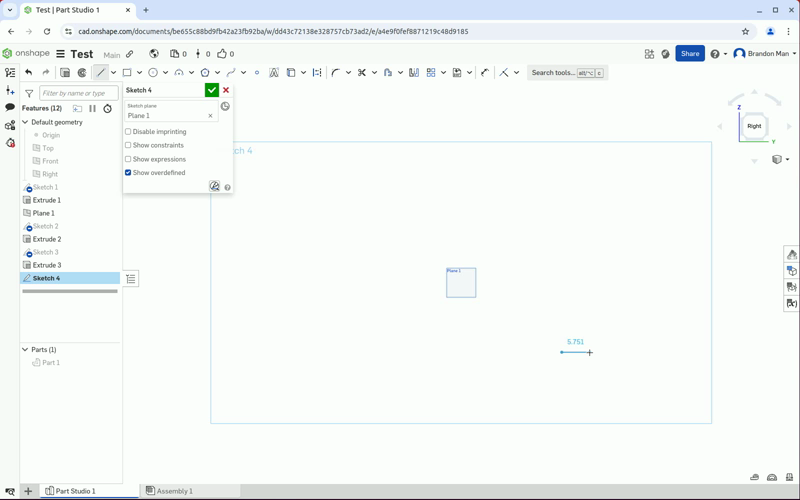
mouse_move(570, 352)
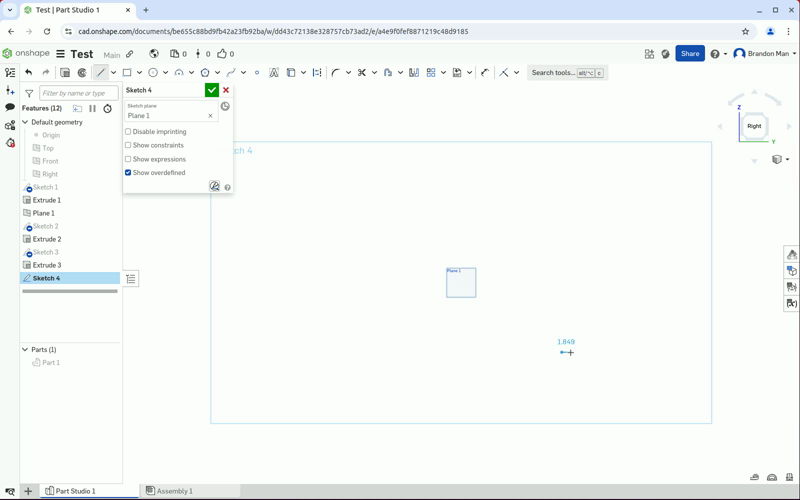
click(570, 352)
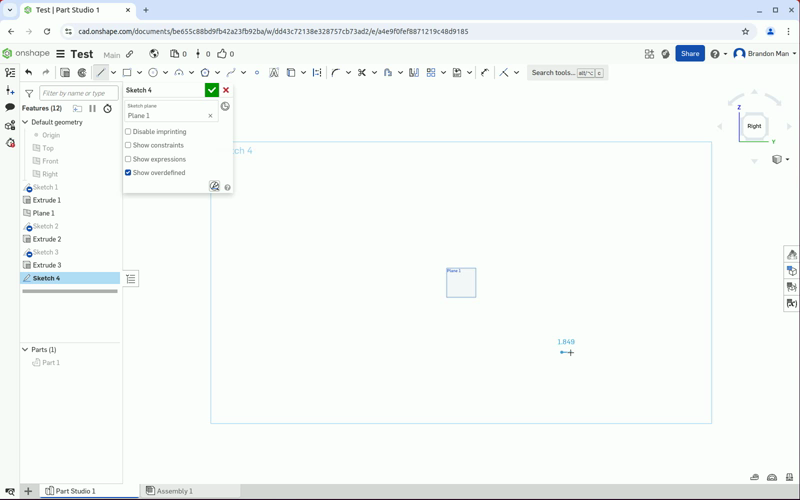
key_up(shift)
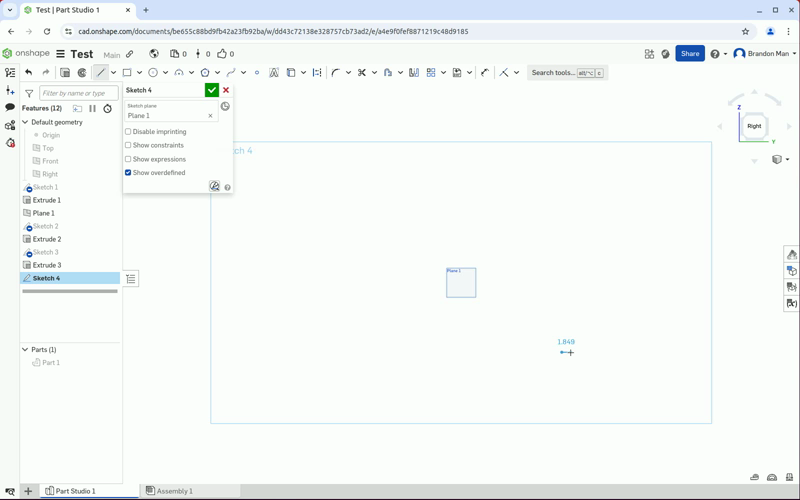
key_down(shift)
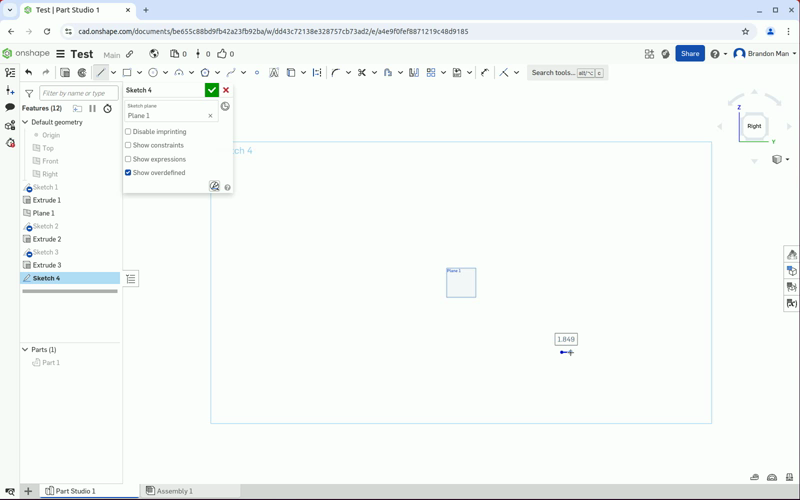
mouse_move(589, 352)
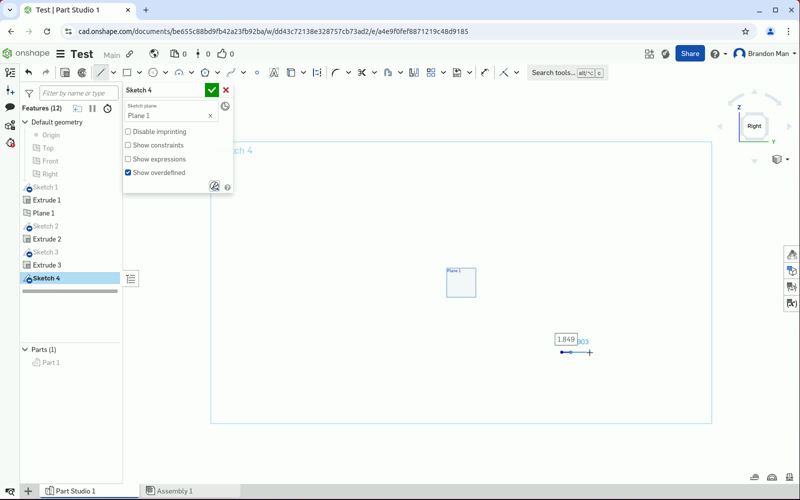
mouse_move(570, 335)
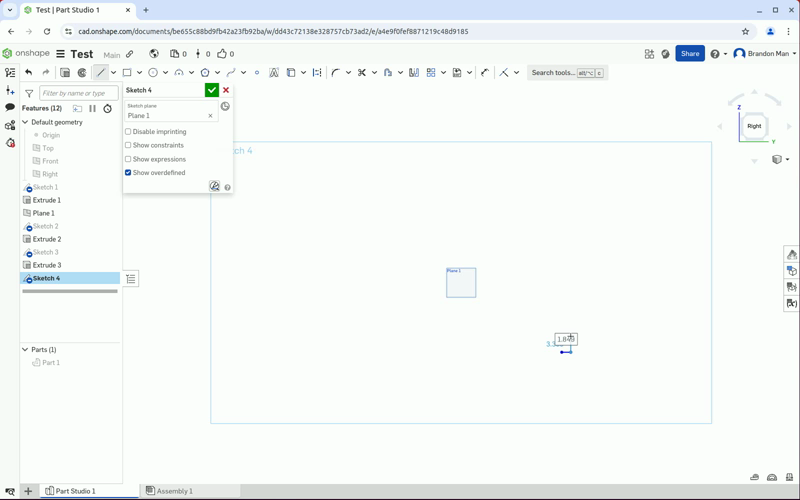
click(570, 335)
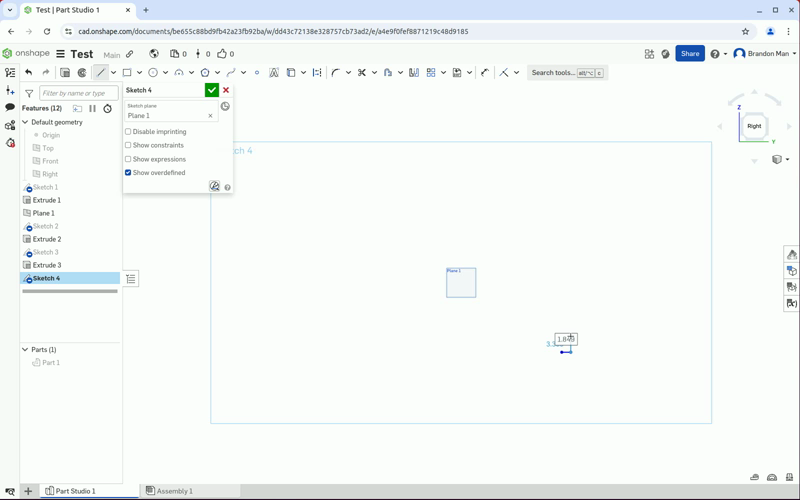
key_up(shift)
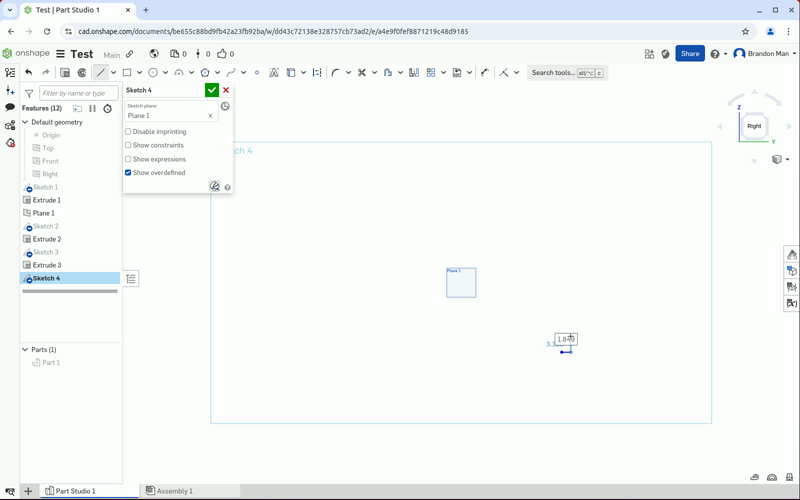
key_down(shift)
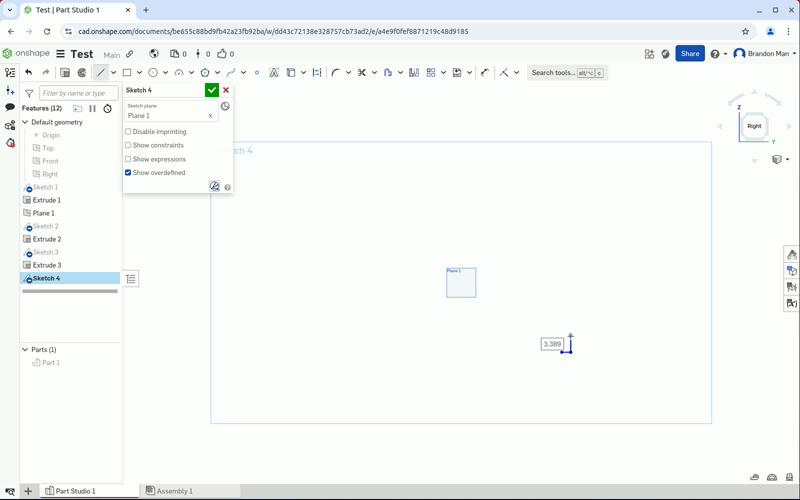
mouse_move(589, 335)
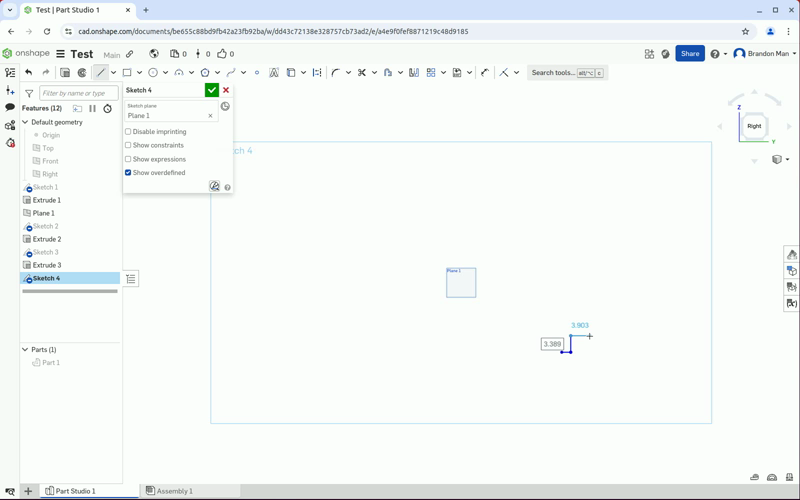
mouse_move(561, 335)
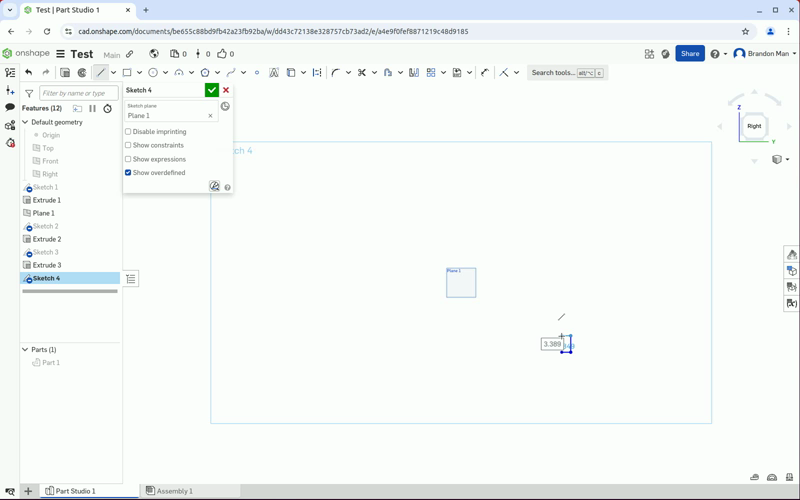
click(561, 335)
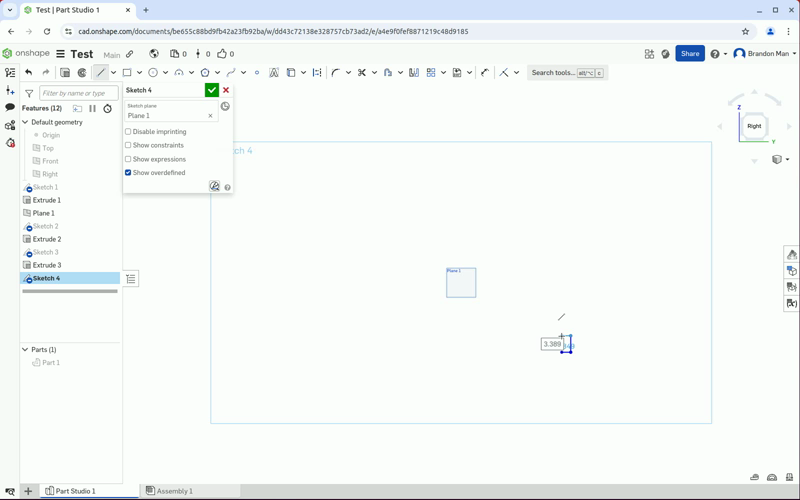
key_up(shift)
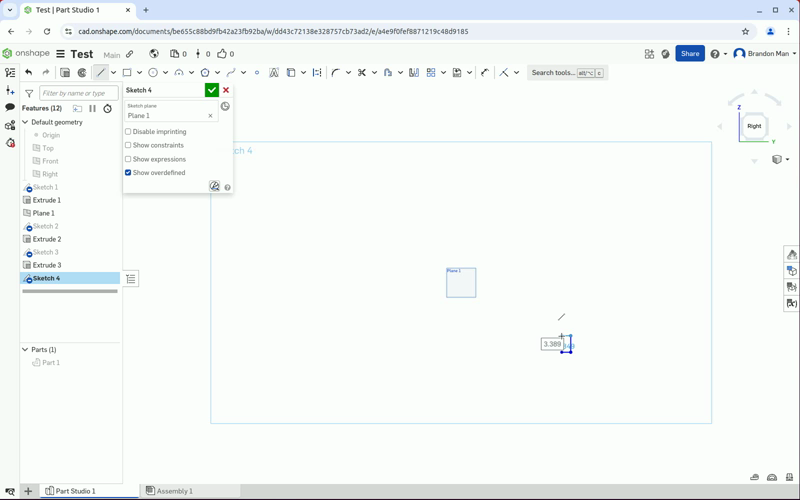
mouse_move(589, 335)
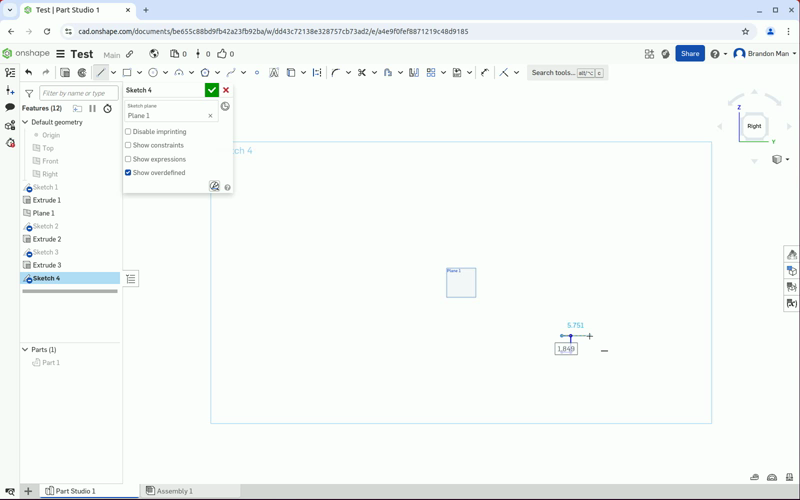
key_down(shift)
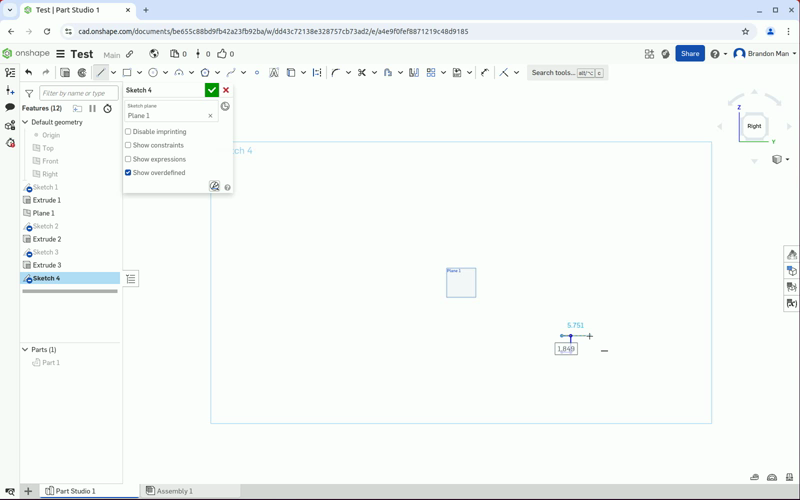
mouse_move(561, 352)
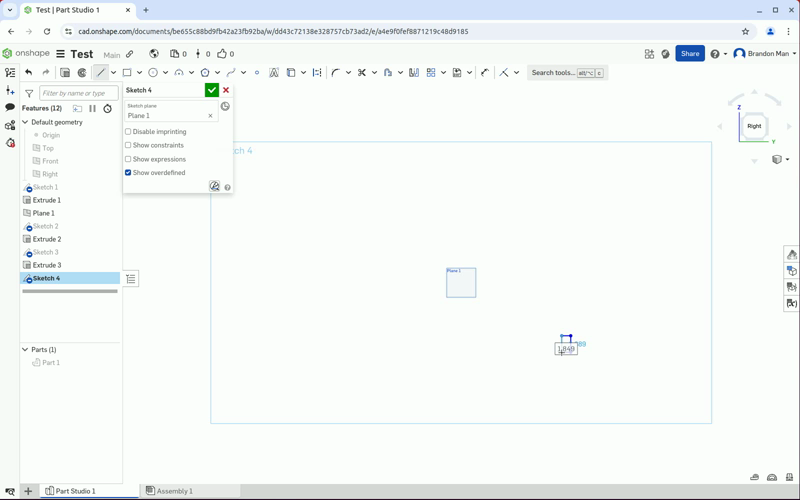
key_up(shift)
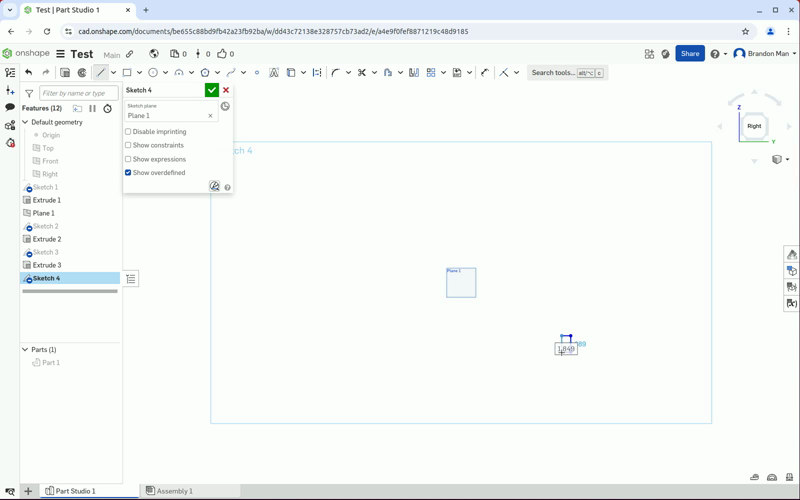
click(561, 352)
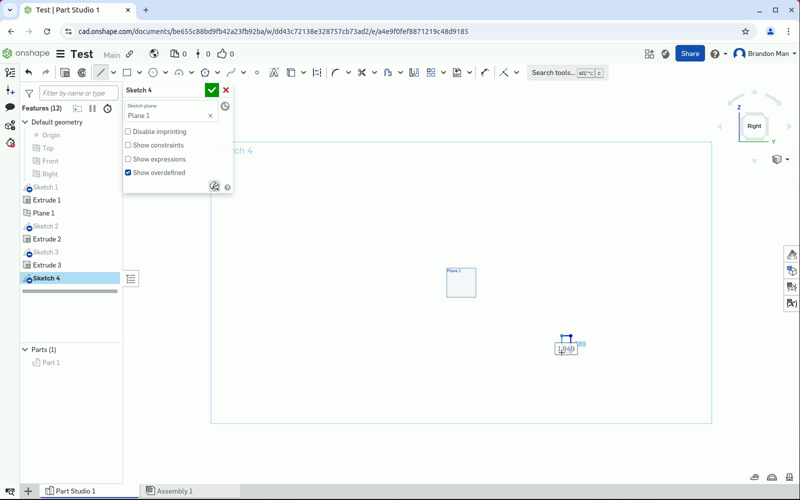
key(esc)
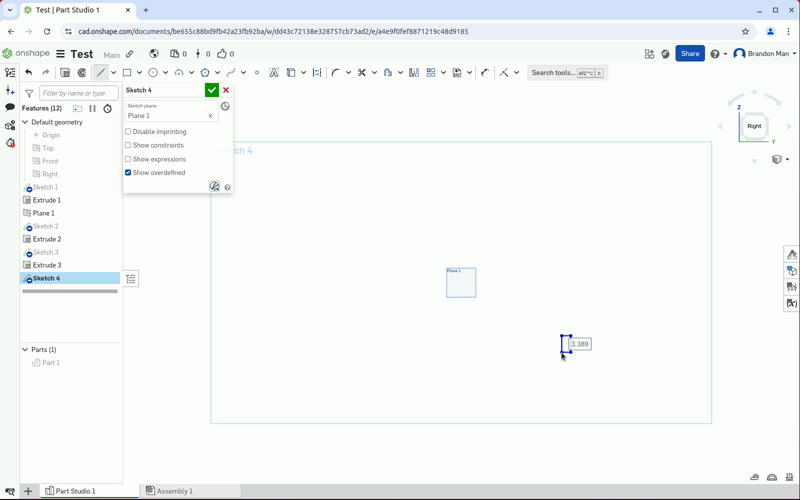
mouse_move(569, 339)
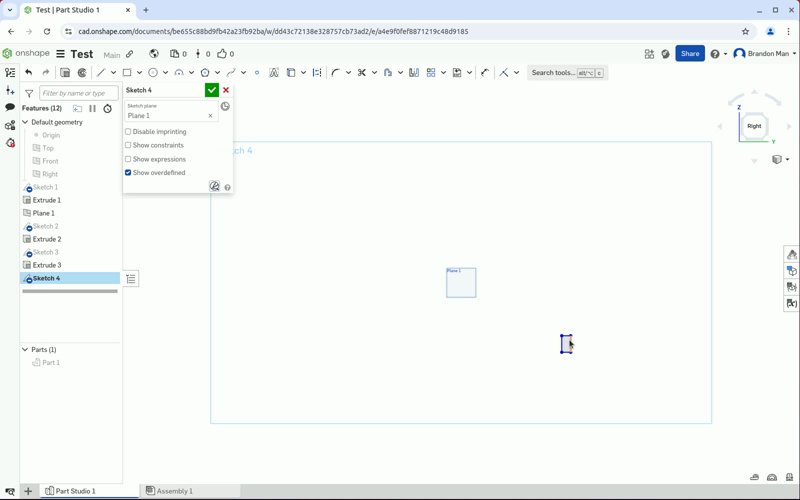
scroll(6)
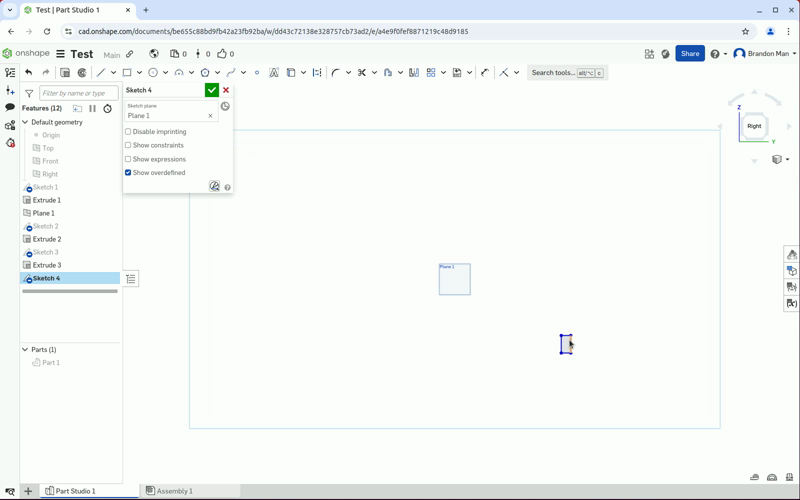
scroll(6)
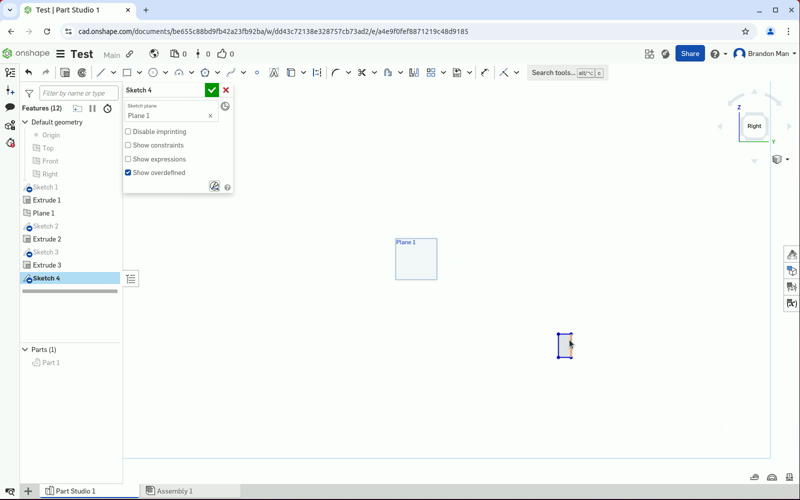
scroll(6)
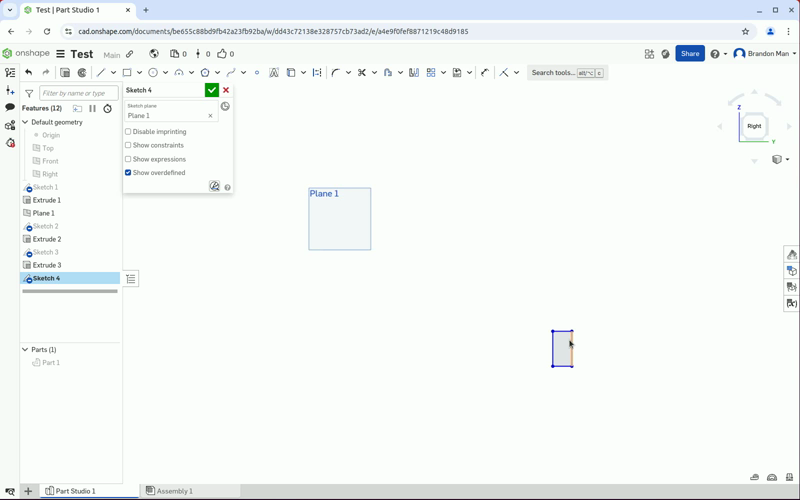
scroll(6)
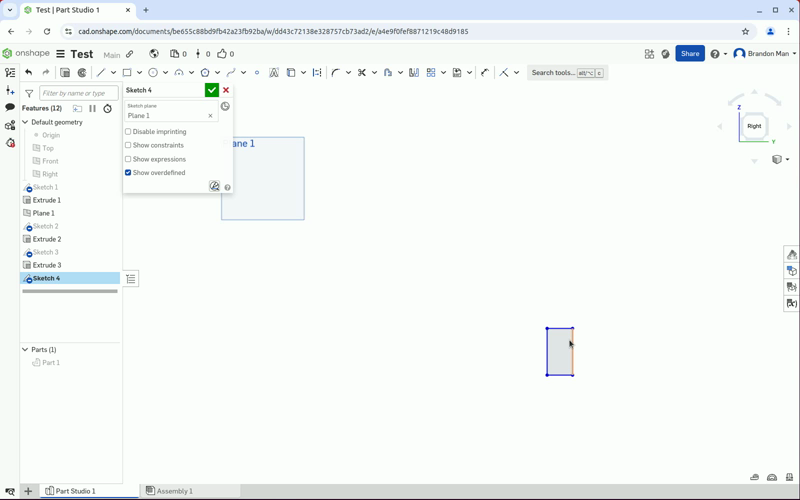
scroll(6)
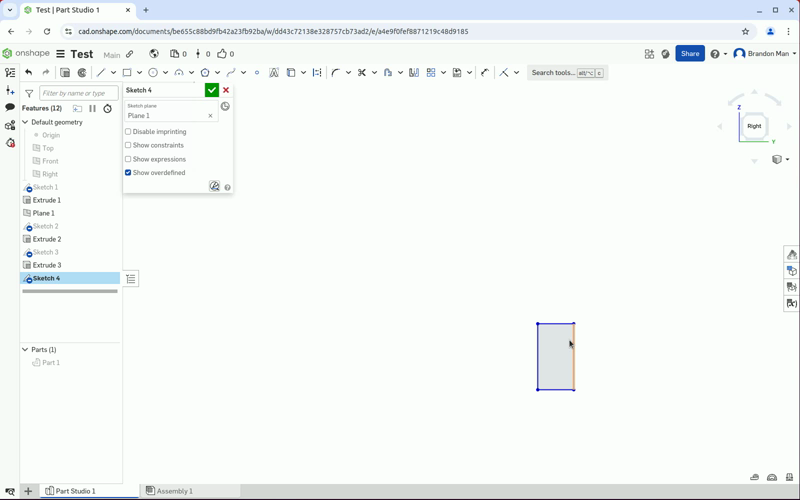
scroll(6)
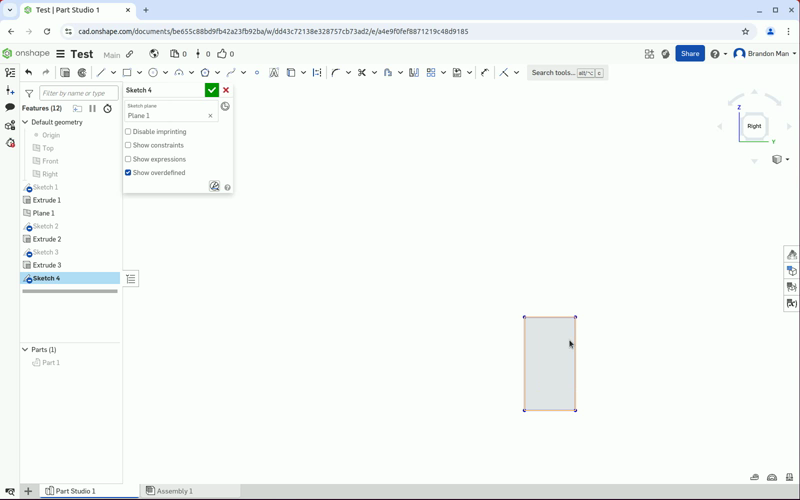
scroll(6)
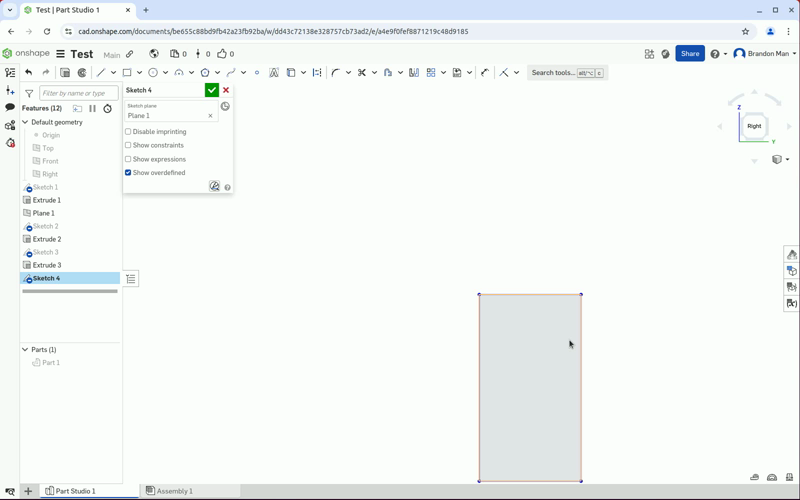
click(569, 339)
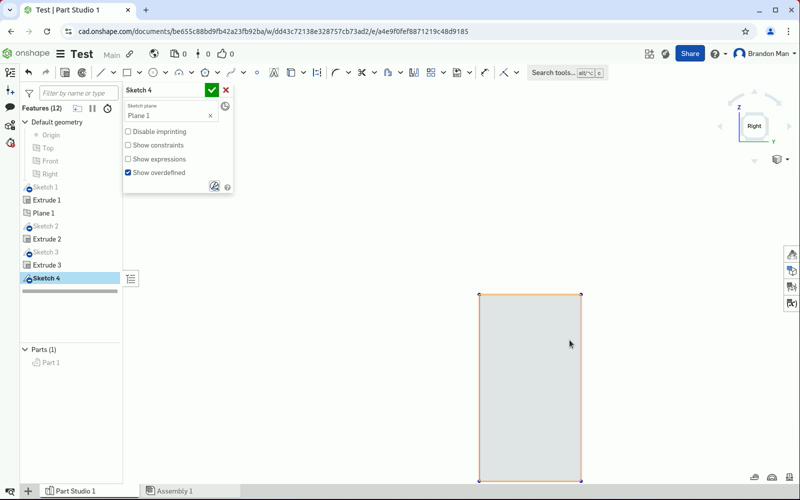
scroll(-6)
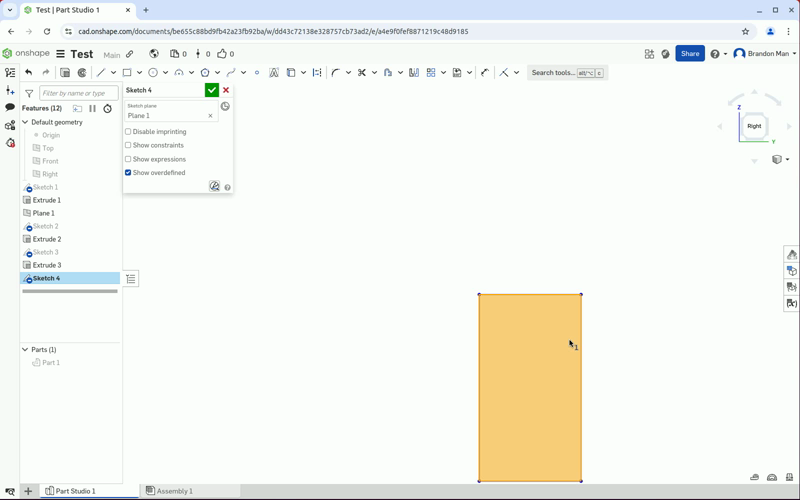
scroll(-6)
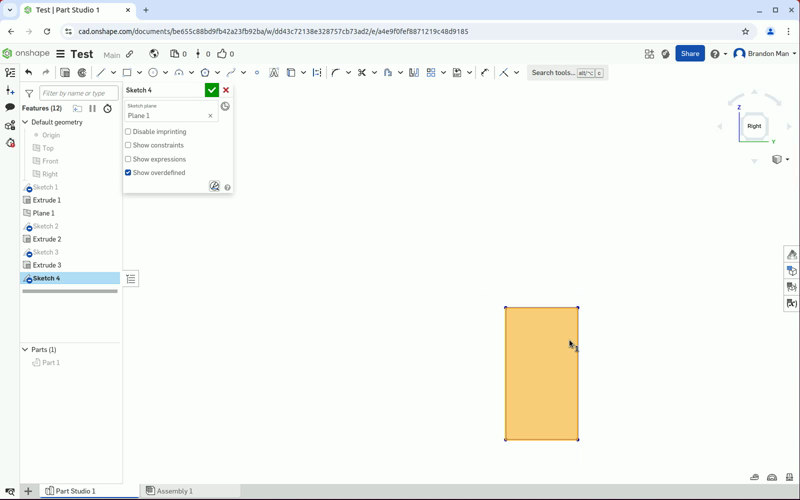
scroll(-6)
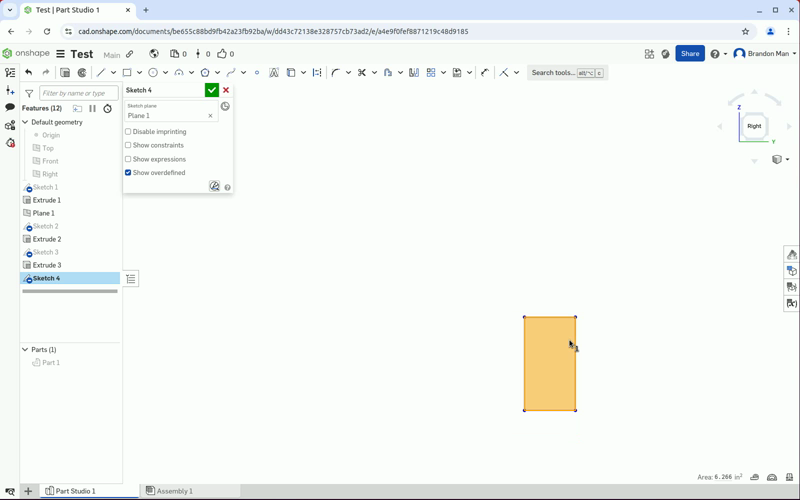
scroll(-6)
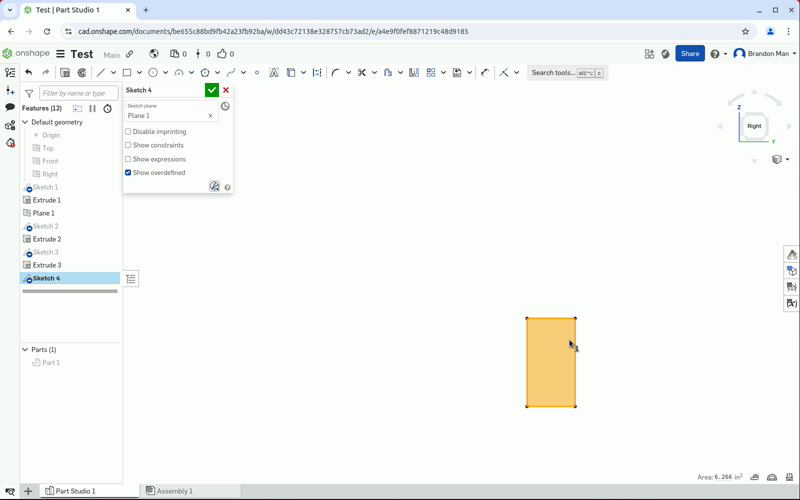
scroll(-6)
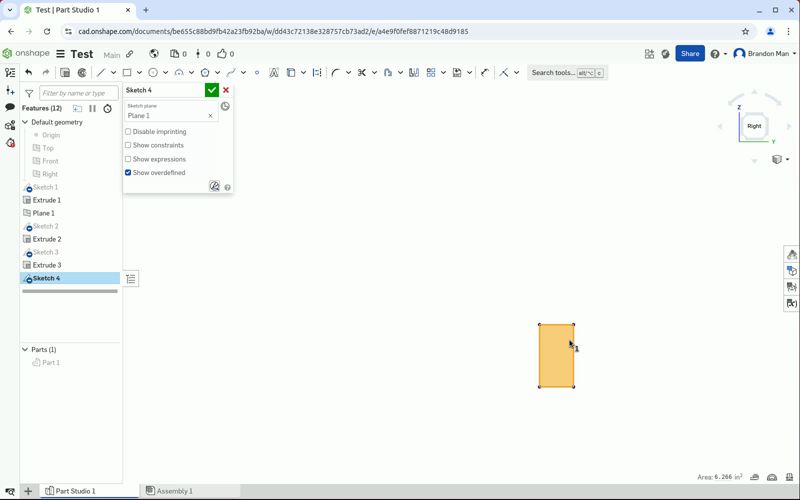
scroll(-6)
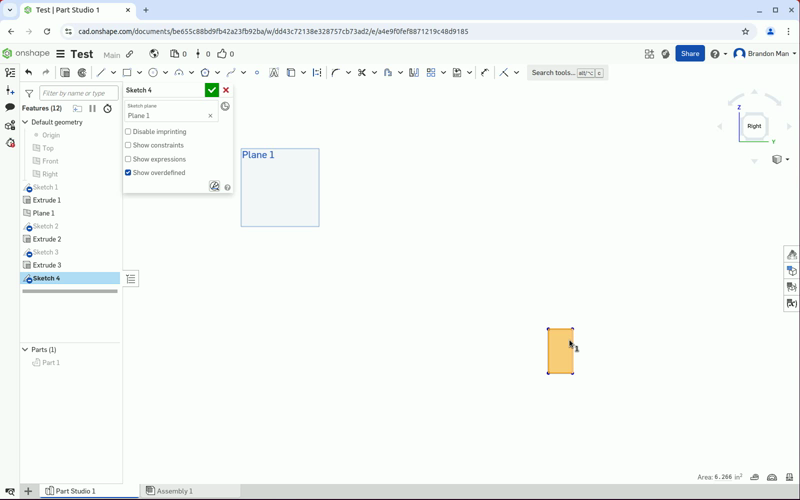
scroll(-6)
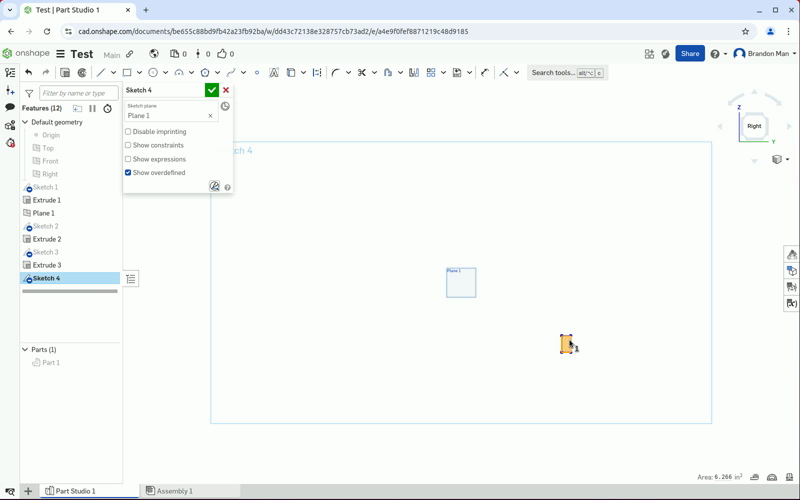
mouse_move(73, 352)
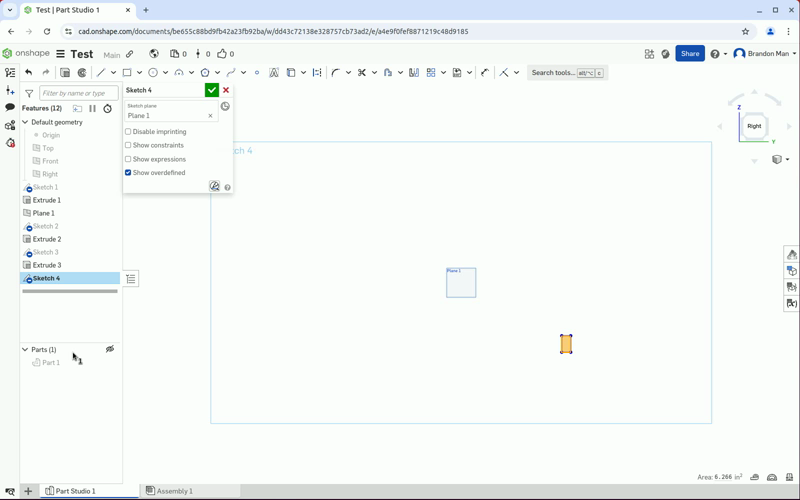
key(shift+y)
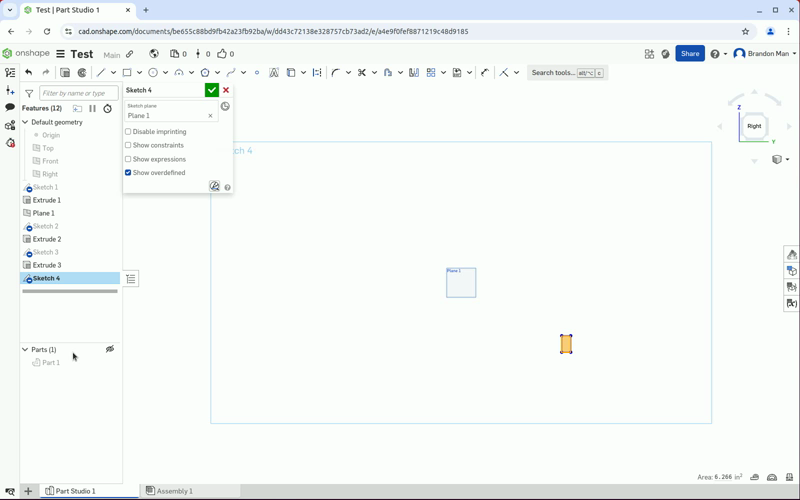
key(shift+e)
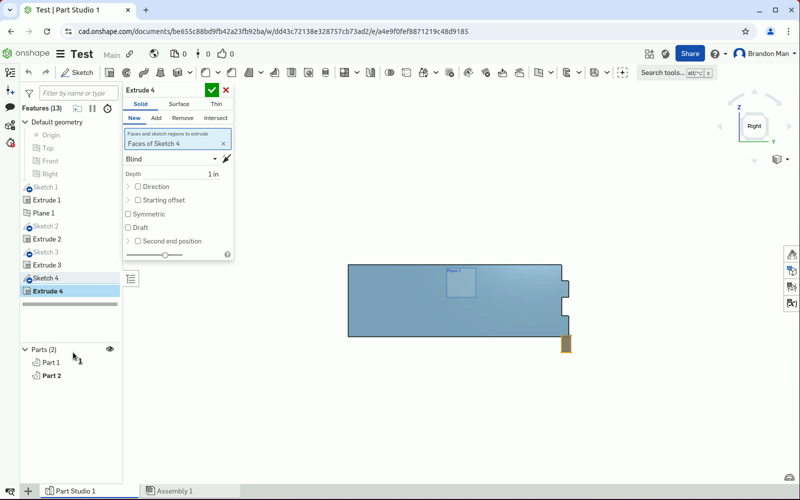
mouse_move(143, 106)
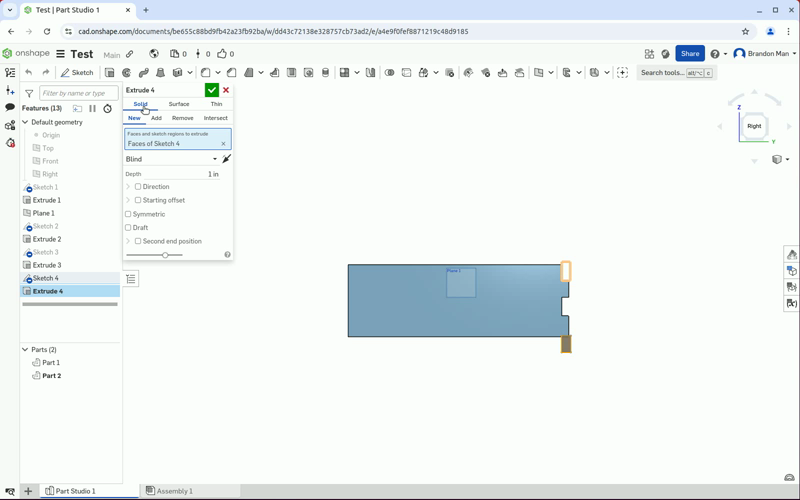
click(143, 106)
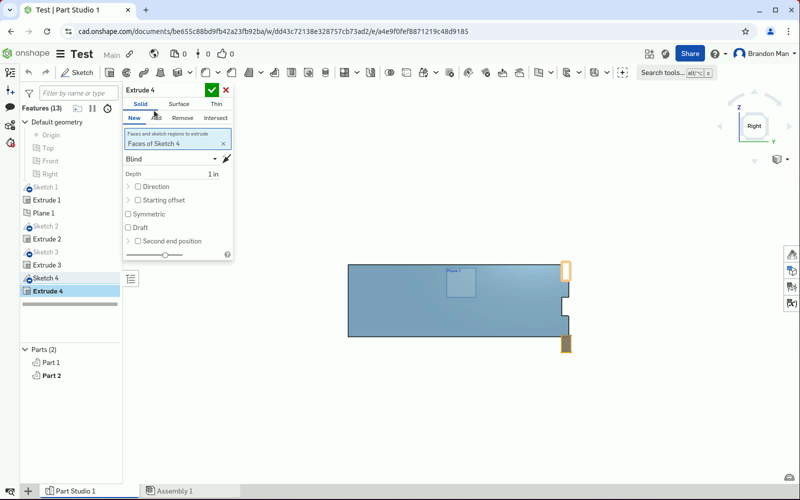
mouse_move(186, 120)
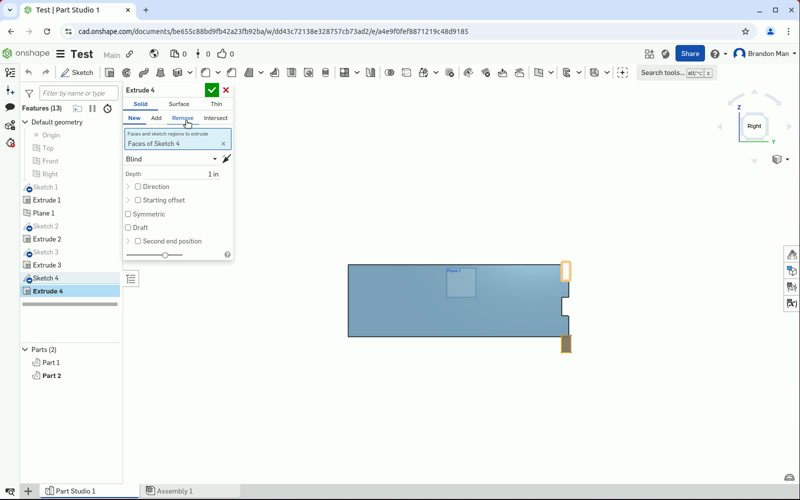
click(186, 120)
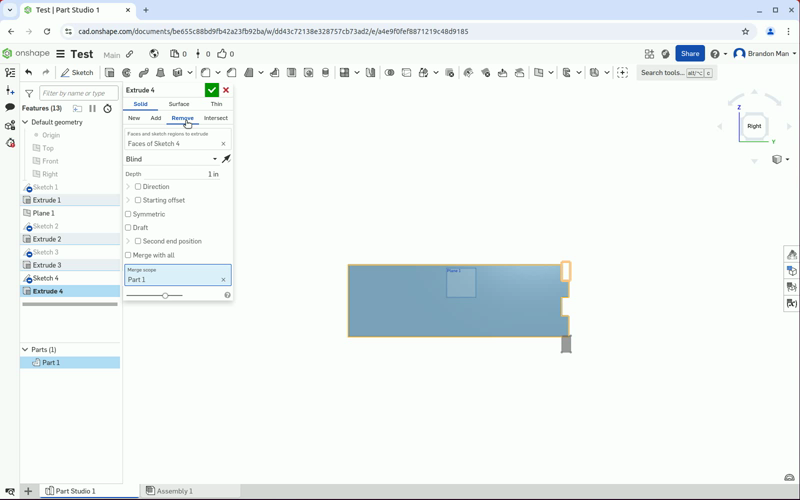
key(tab, 4)
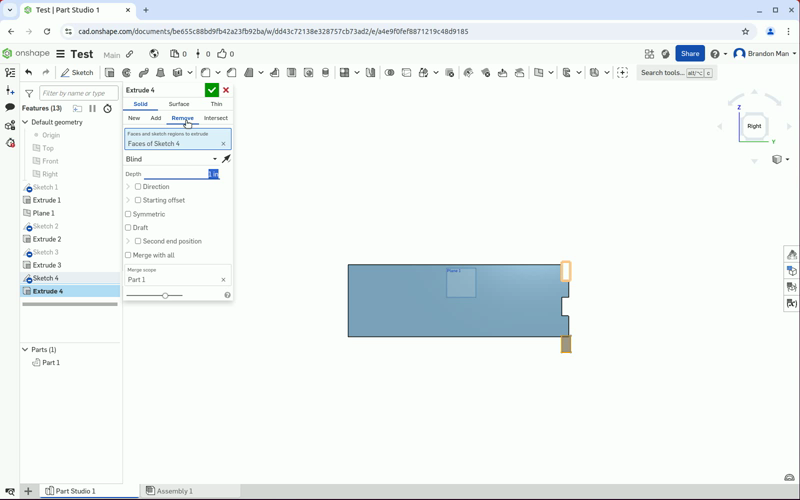
text(2.166)
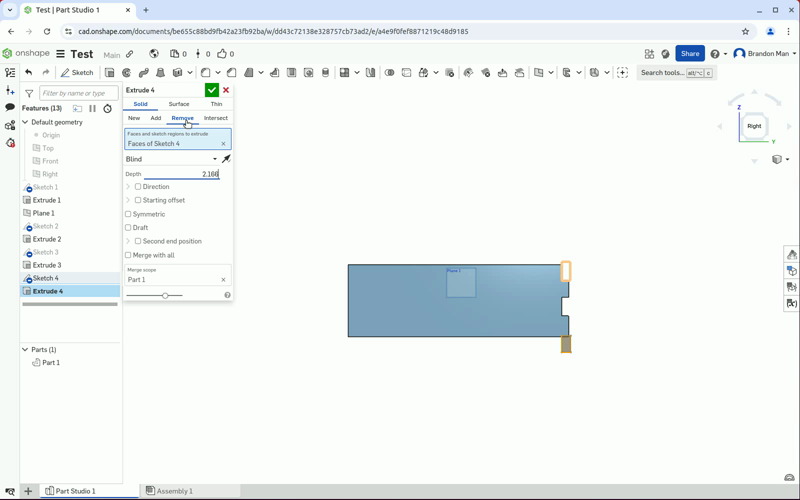
key(tab, 6)
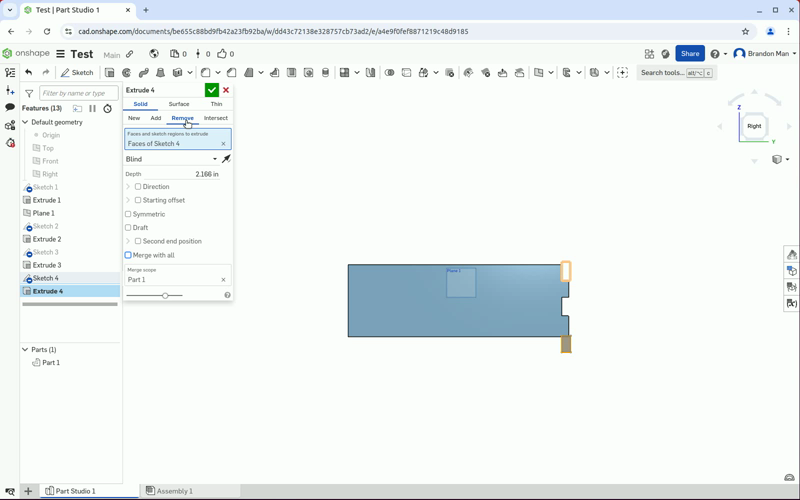
key(space)
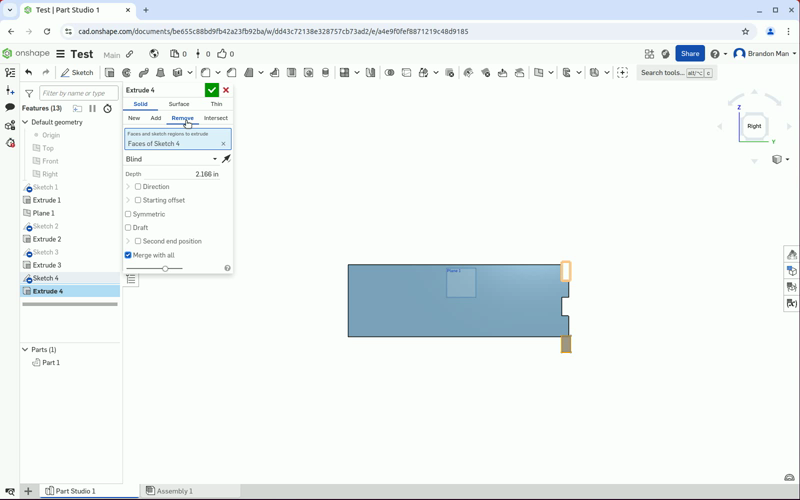
key(enter)
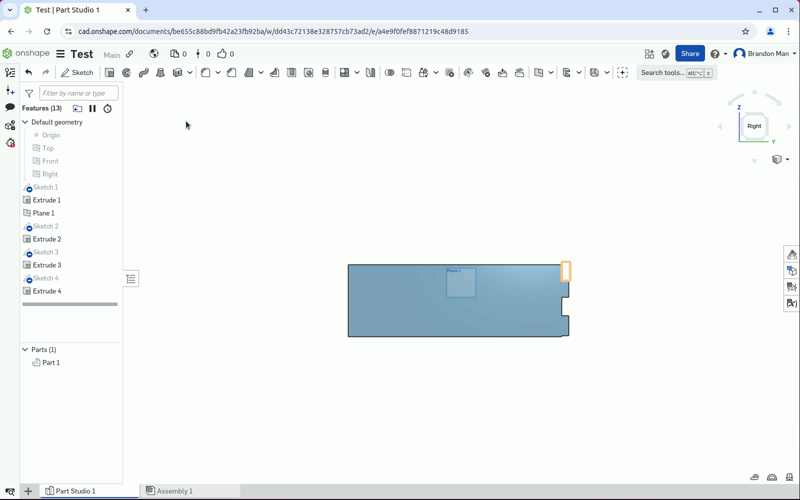
key(shift+h)
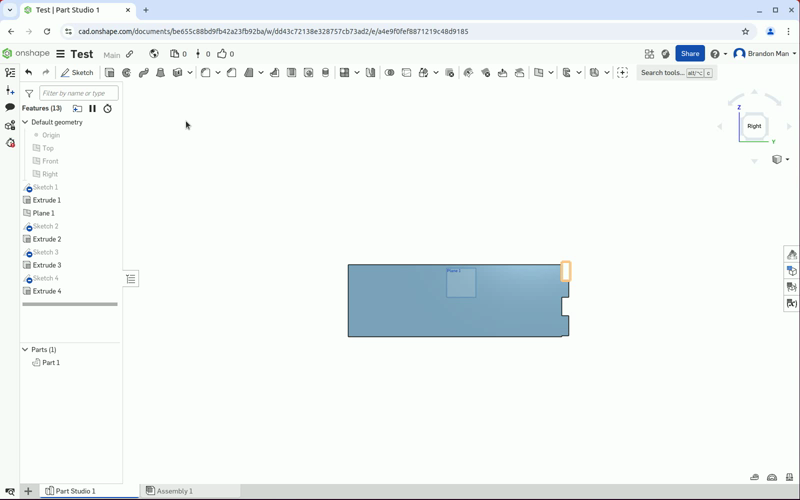
key(shift+h)
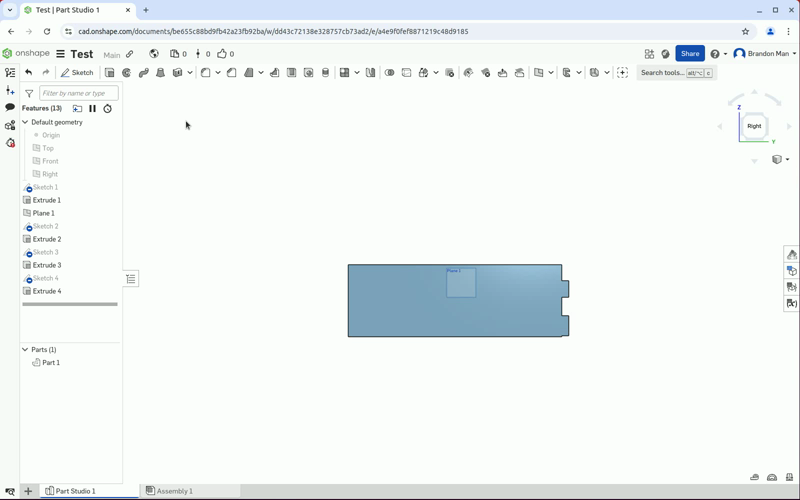
mouse_move(73, 189)
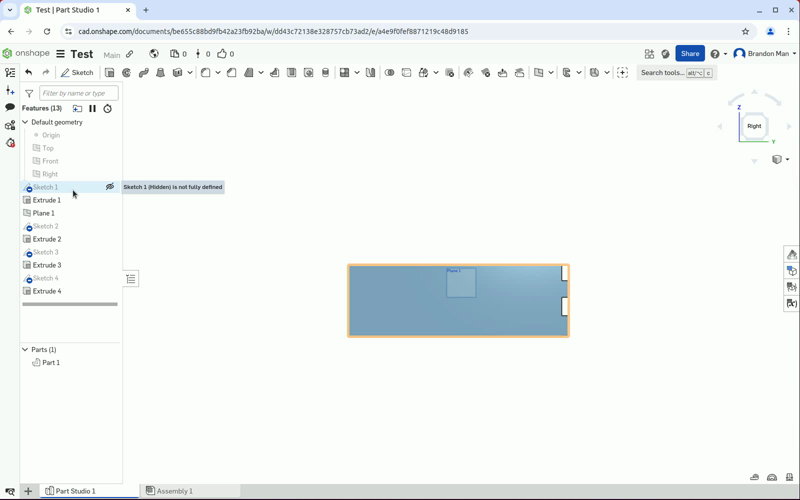
click(73, 189)
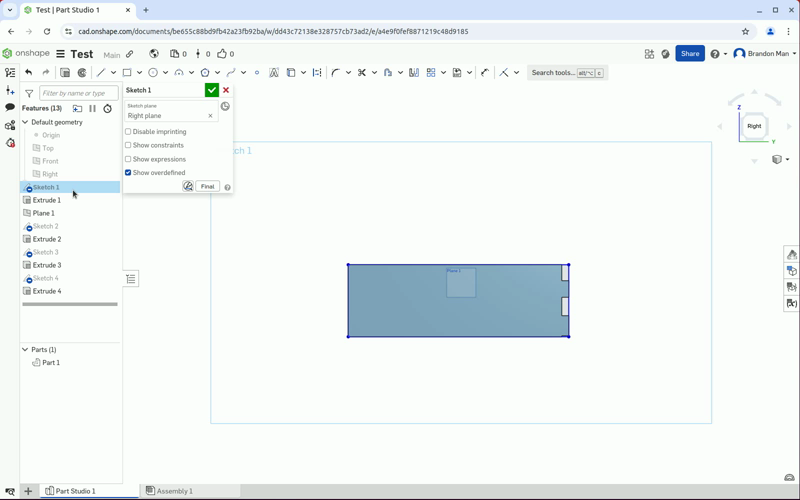
mouse_move(229, 92)
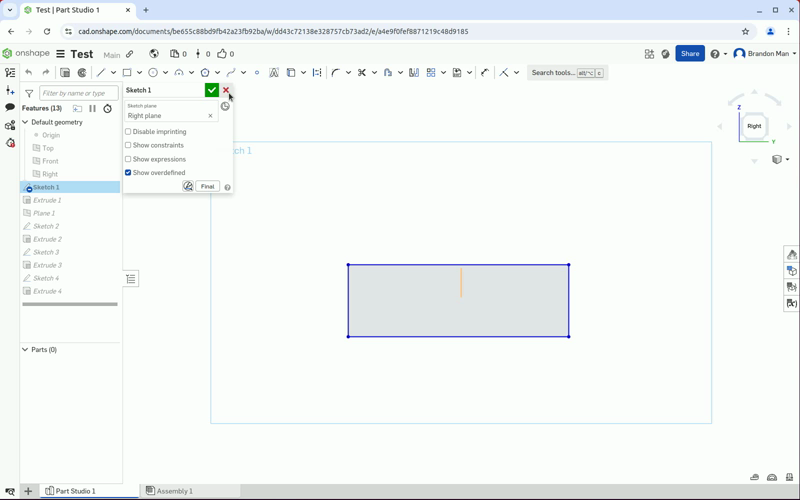
click(229, 92)
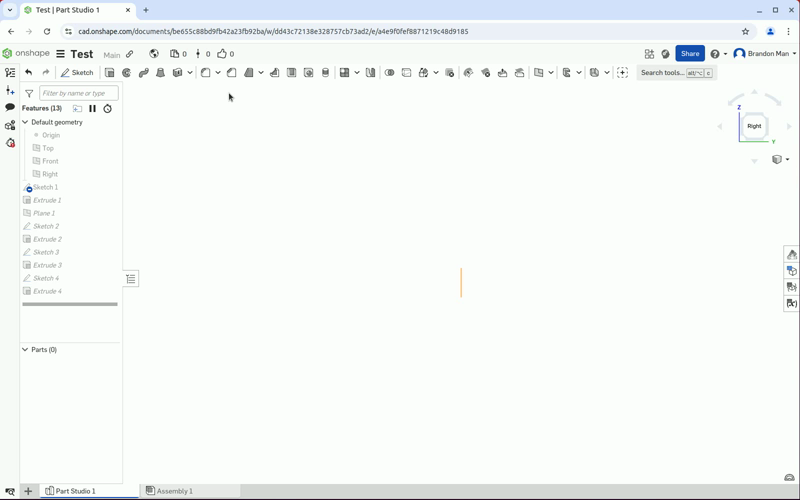
key(shift+s)
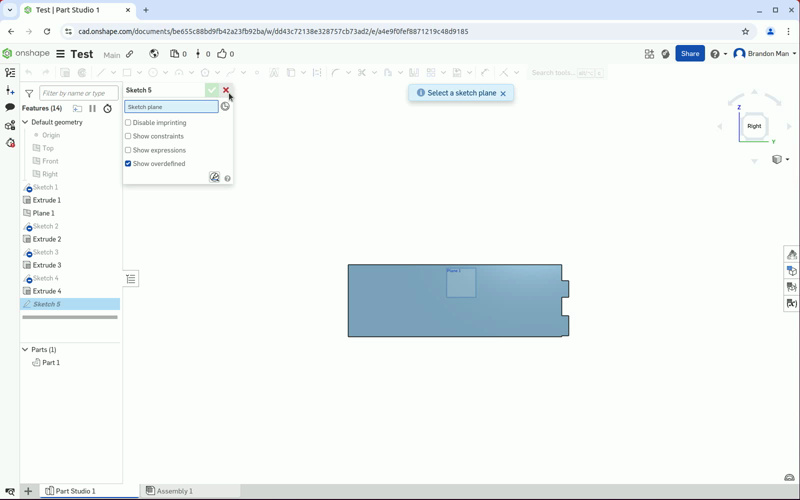
mouse_move(73, 215)
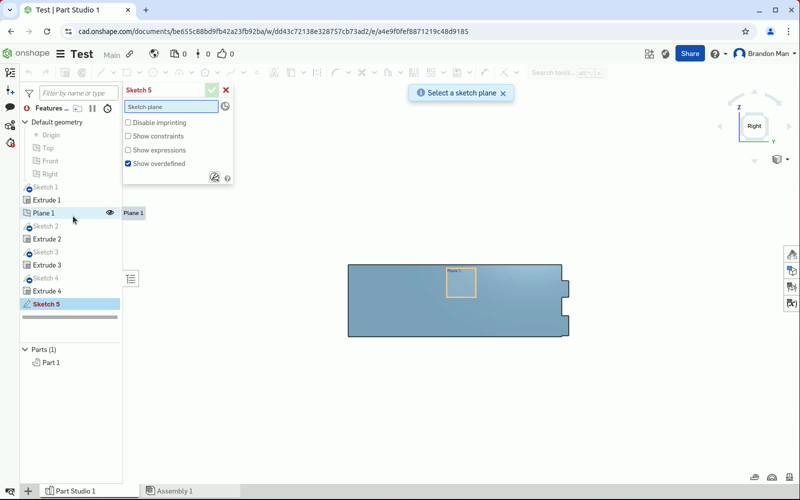
click(73, 215)
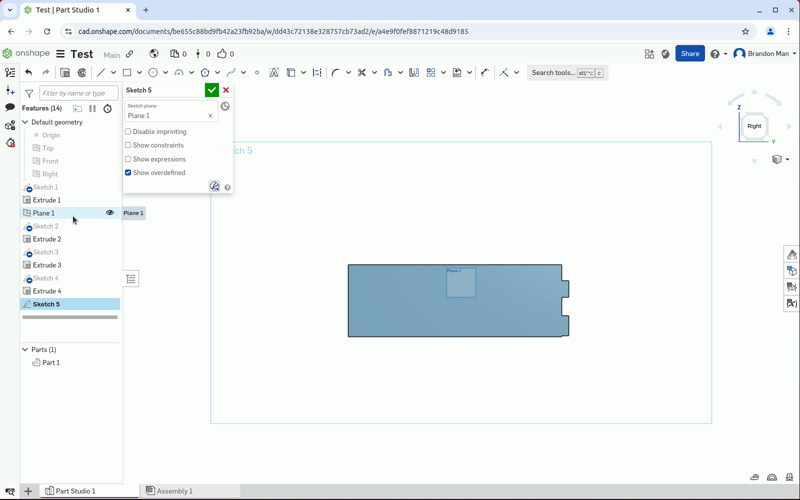
mouse_move(73, 352)
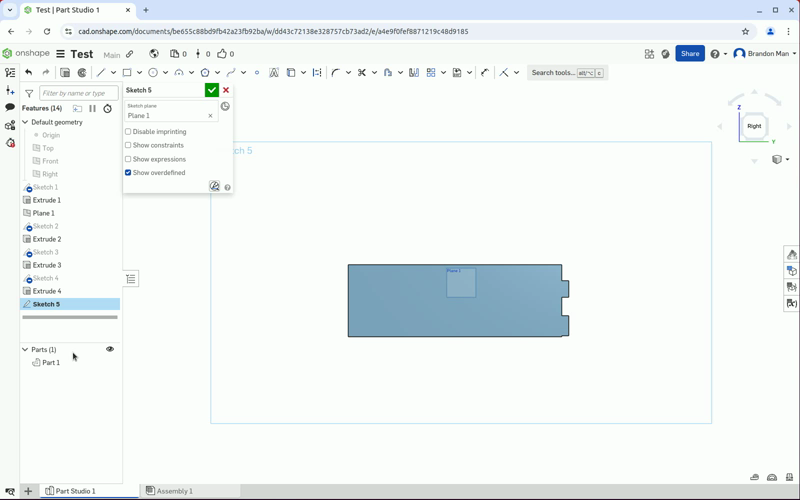
key(y)
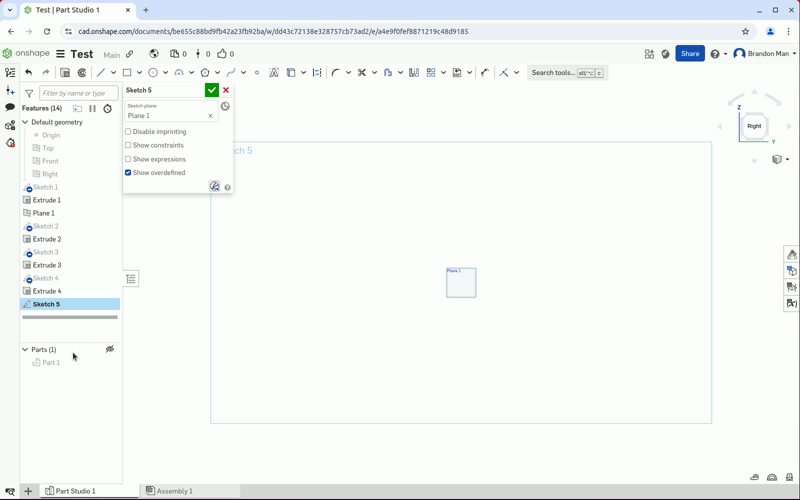
key(l)
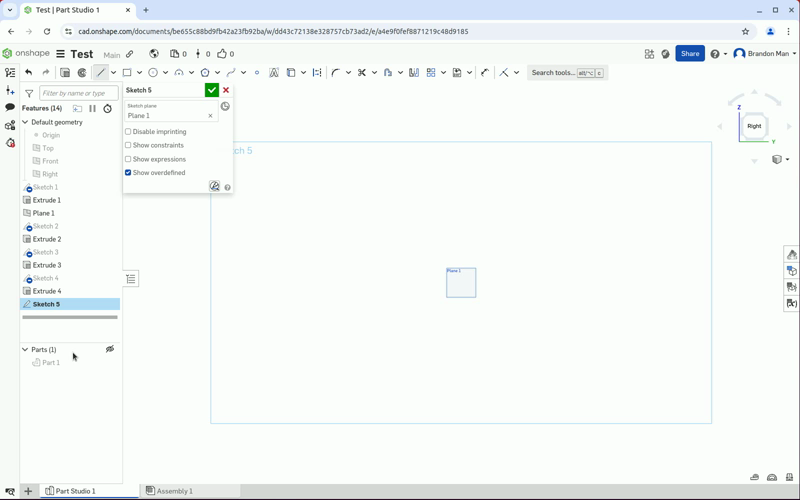
key_down(shift)
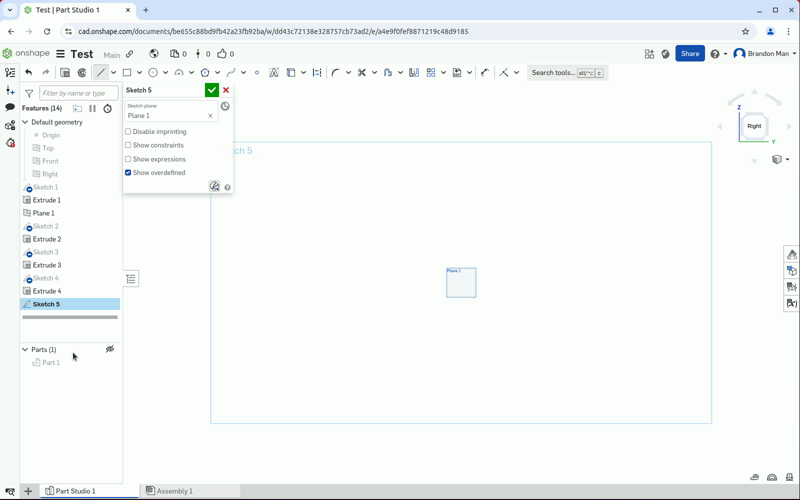
mouse_move(348, 315)
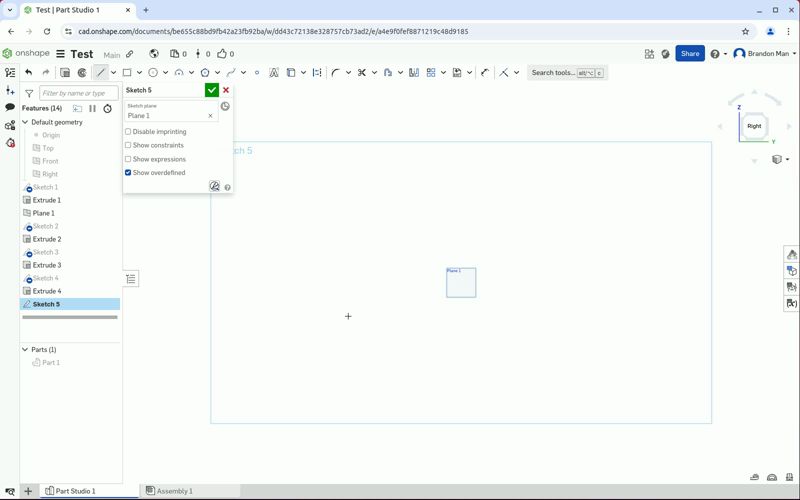
click(348, 315)
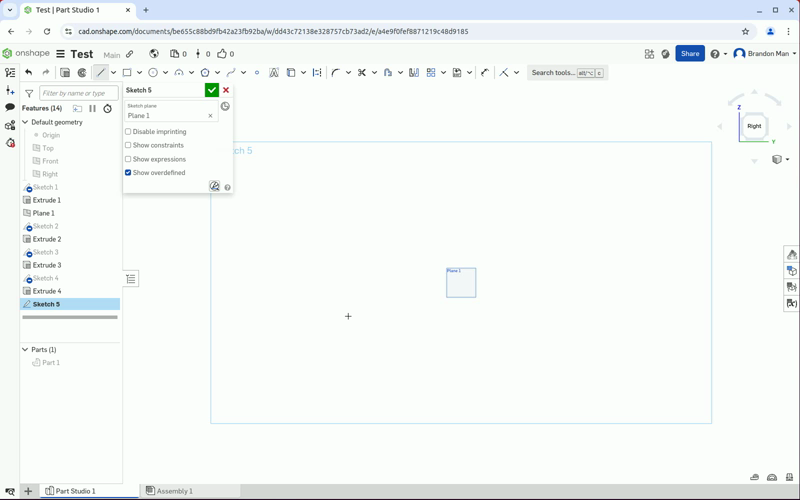
key_up(shift)
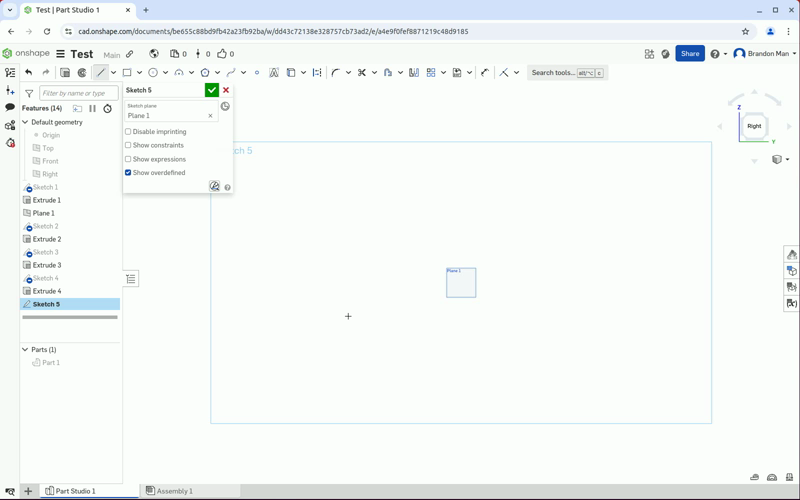
key_down(shift)
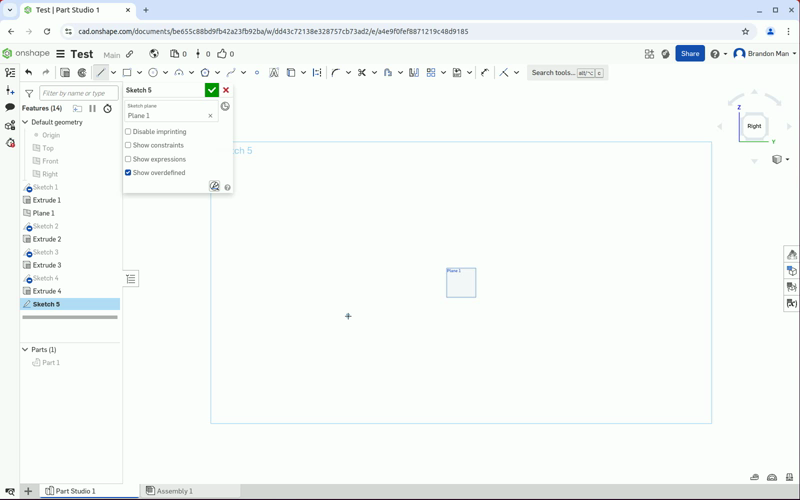
mouse_move(378, 315)
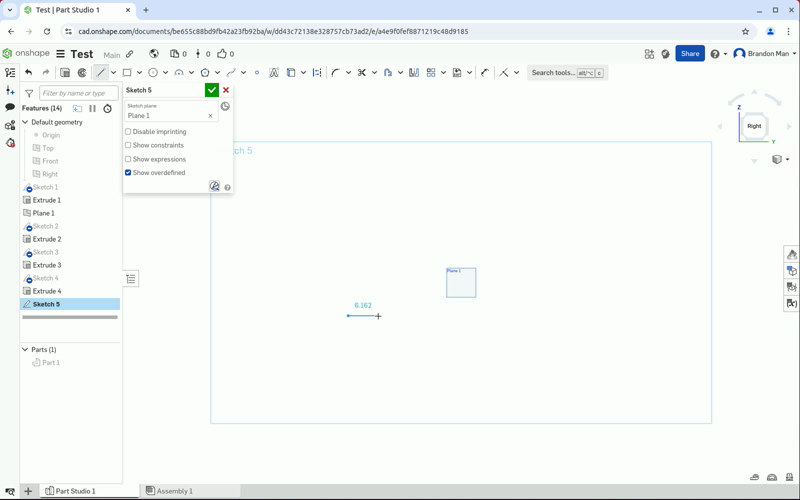
mouse_move(356, 315)
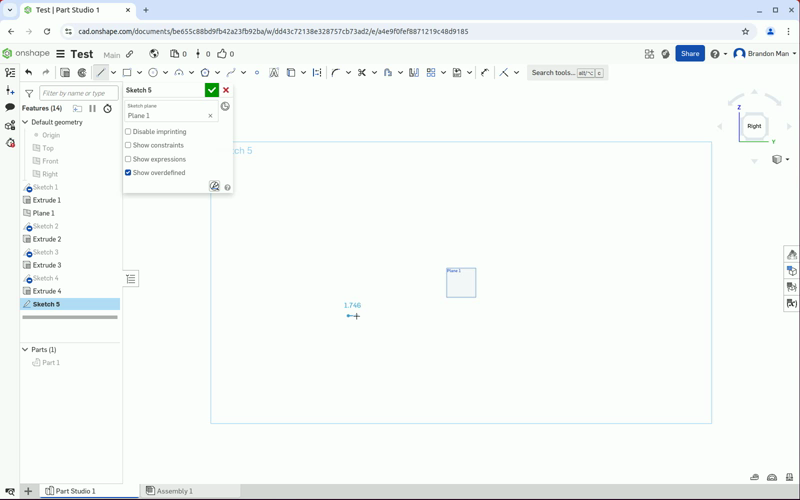
click(356, 315)
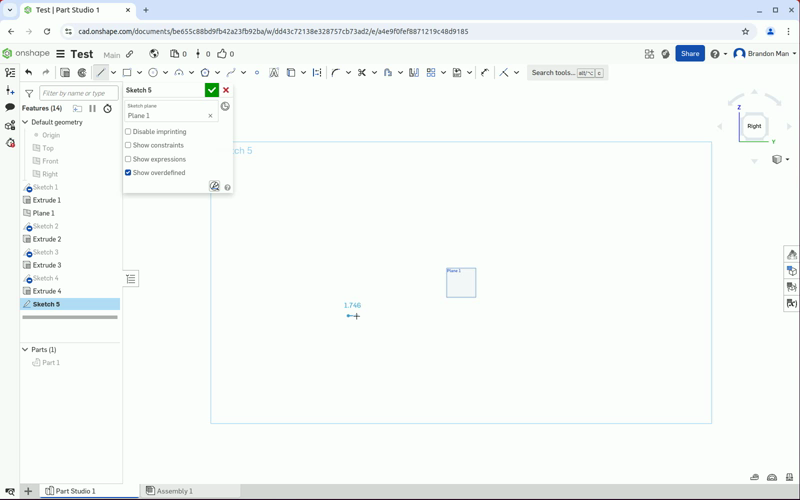
key_up(shift)
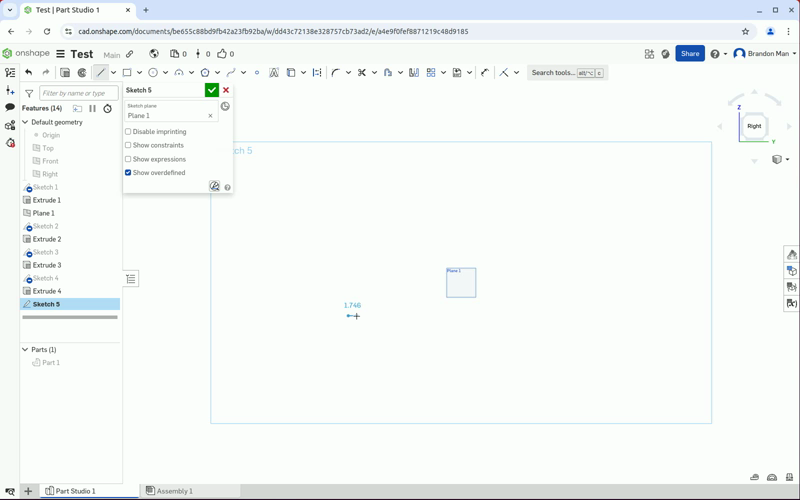
key_down(shift)
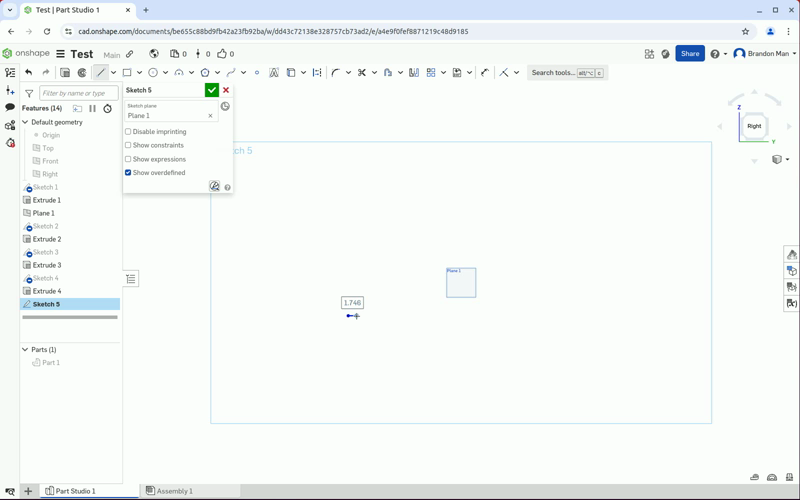
mouse_move(386, 315)
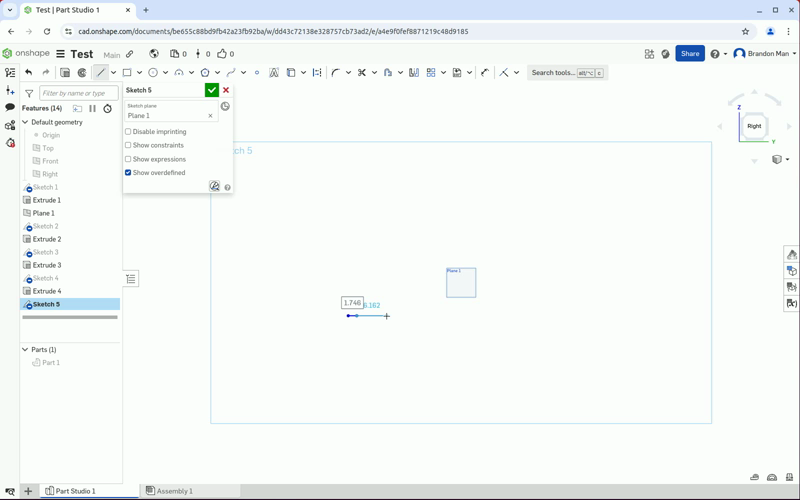
mouse_move(356, 297)
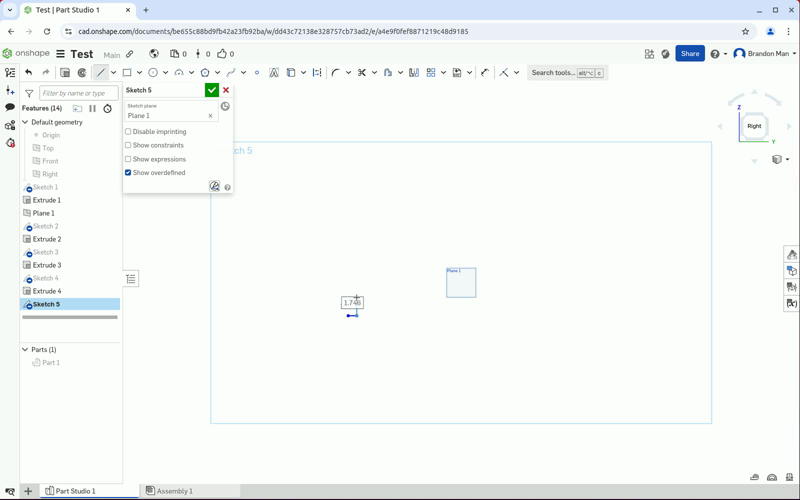
click(356, 297)
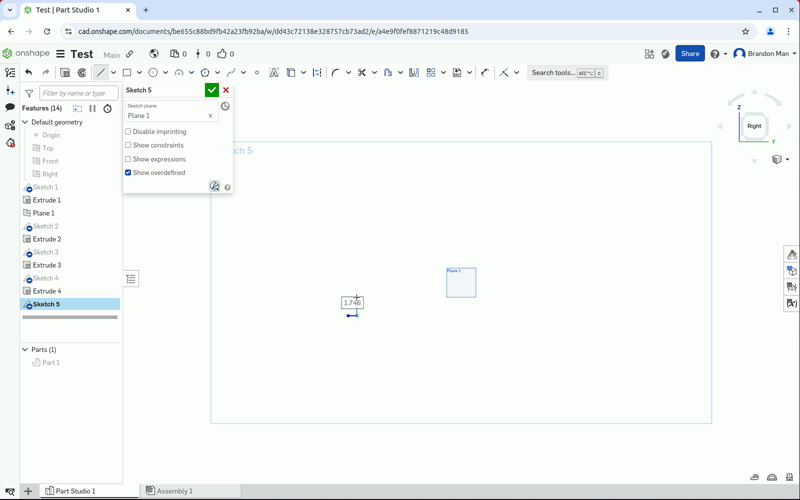
key_up(shift)
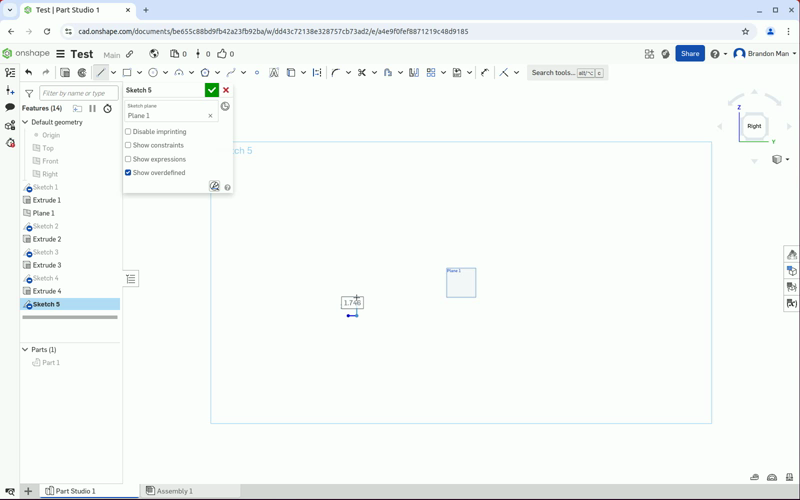
key_down(shift)
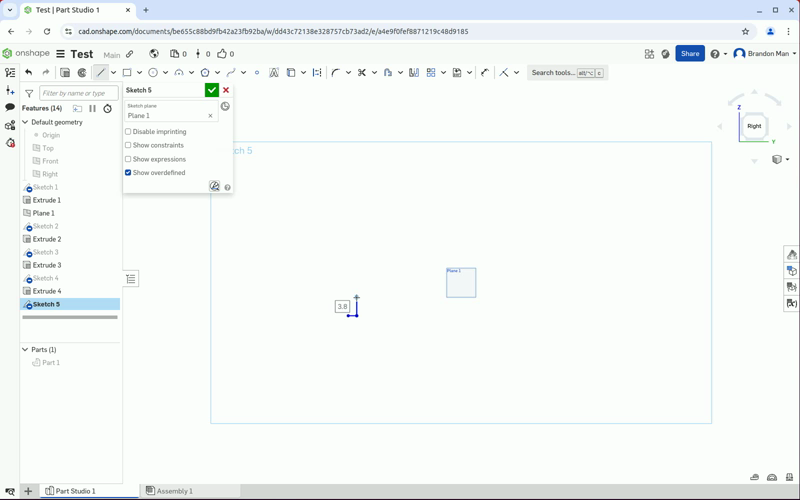
mouse_move(386, 297)
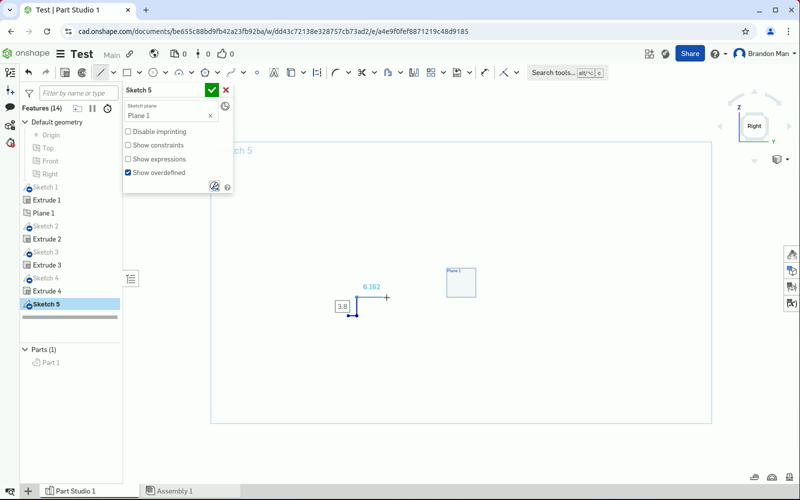
mouse_move(348, 297)
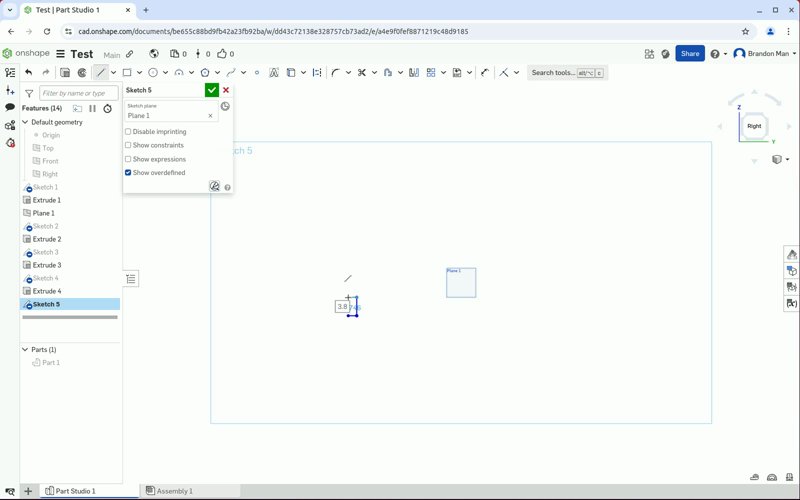
click(348, 297)
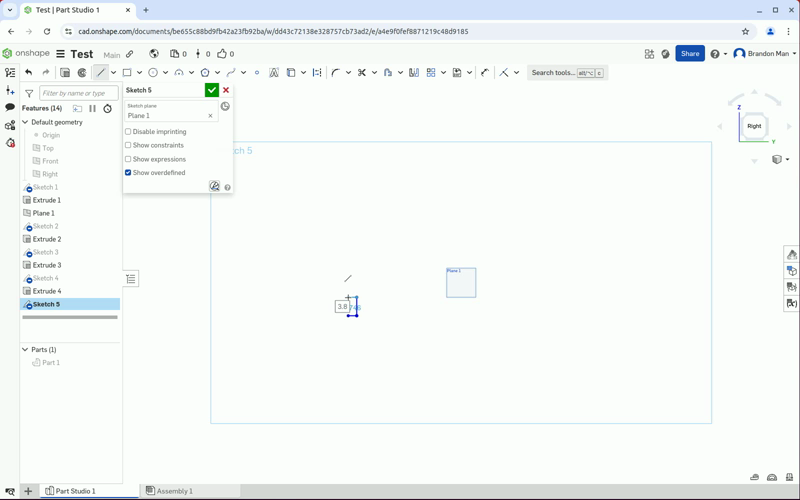
key_up(shift)
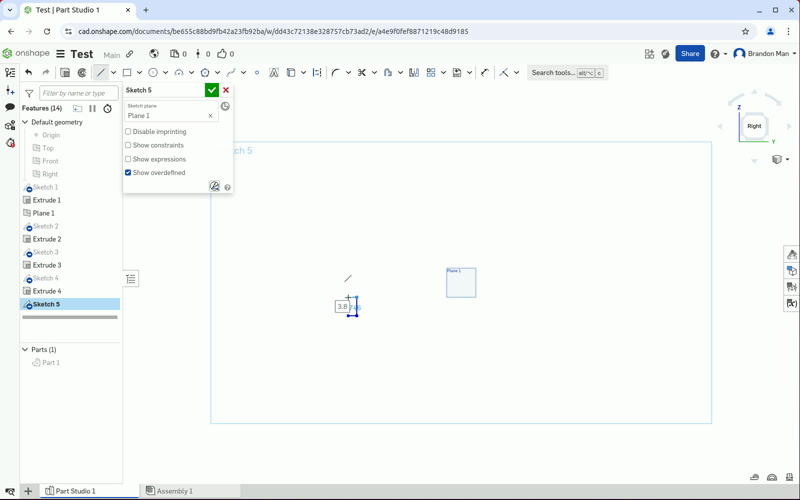
mouse_move(378, 297)
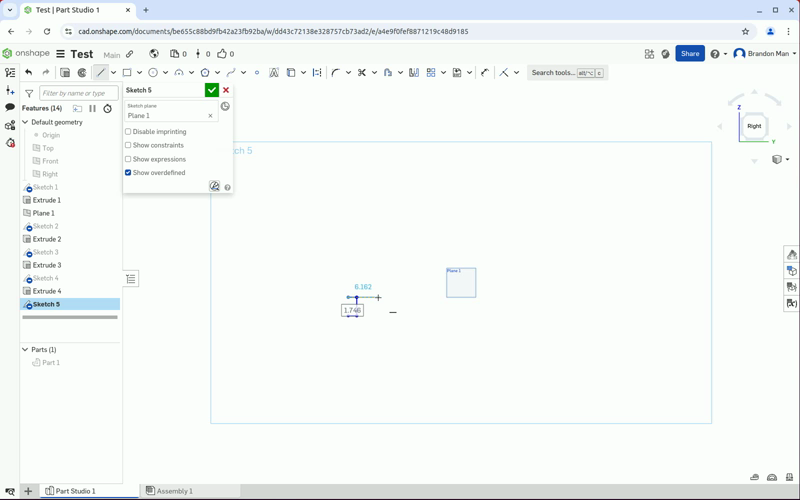
key_down(shift)
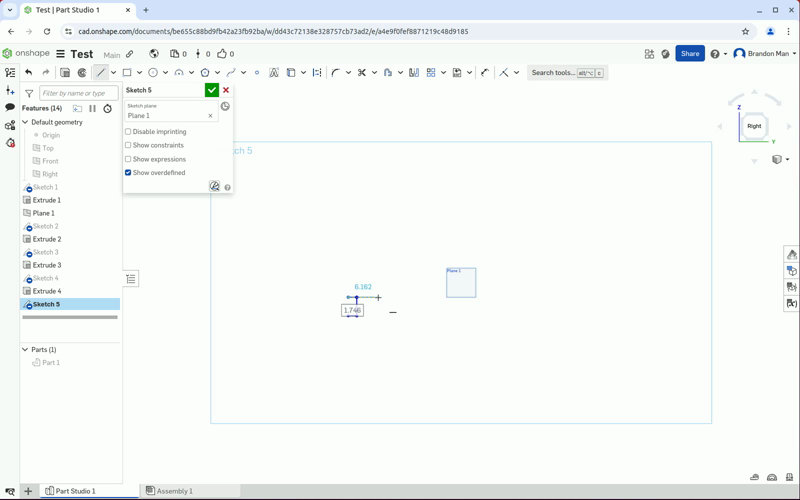
mouse_move(348, 315)
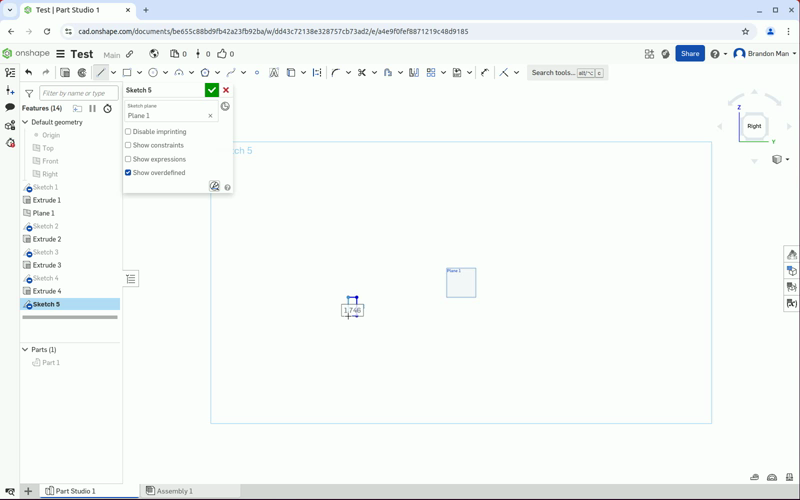
key_up(shift)
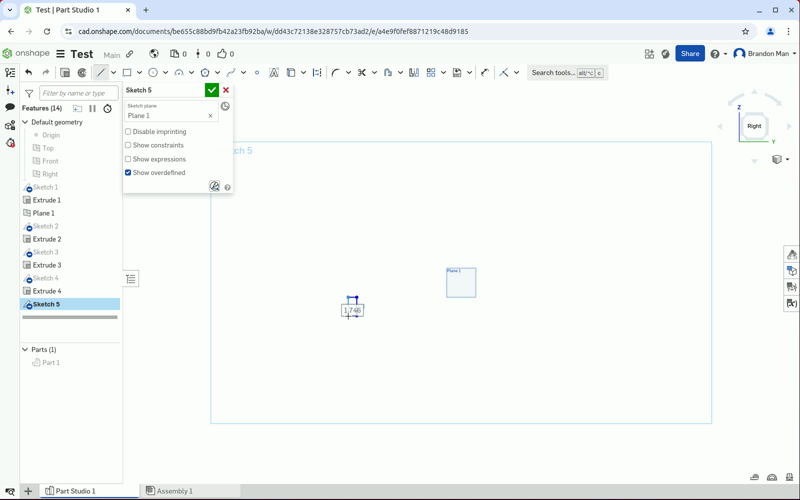
click(348, 315)
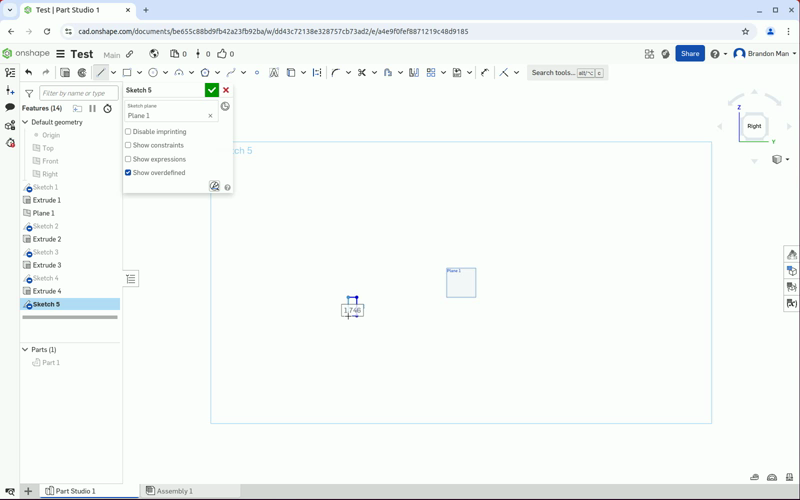
key(esc)
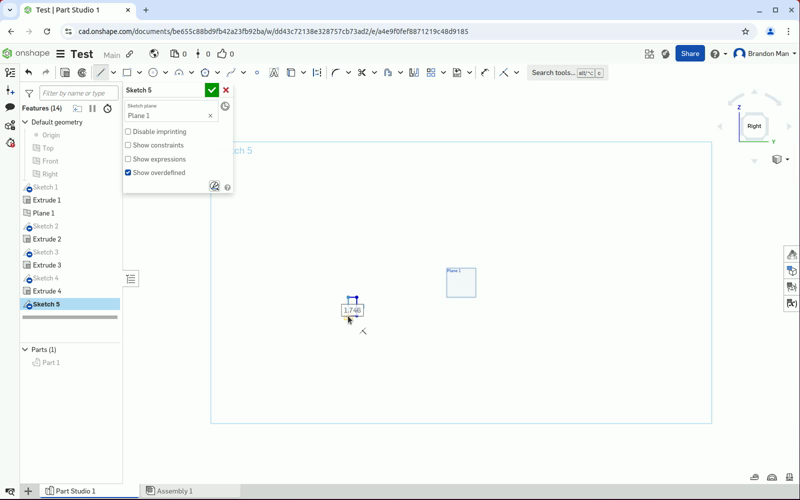
mouse_move(355, 313)
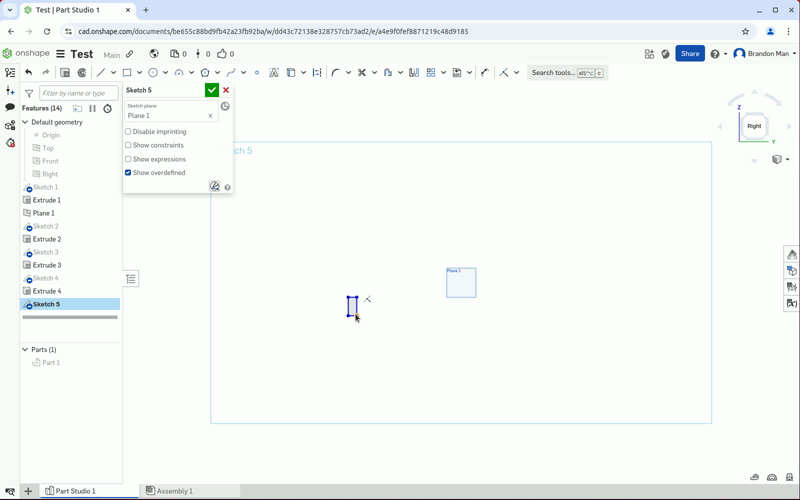
scroll(6)
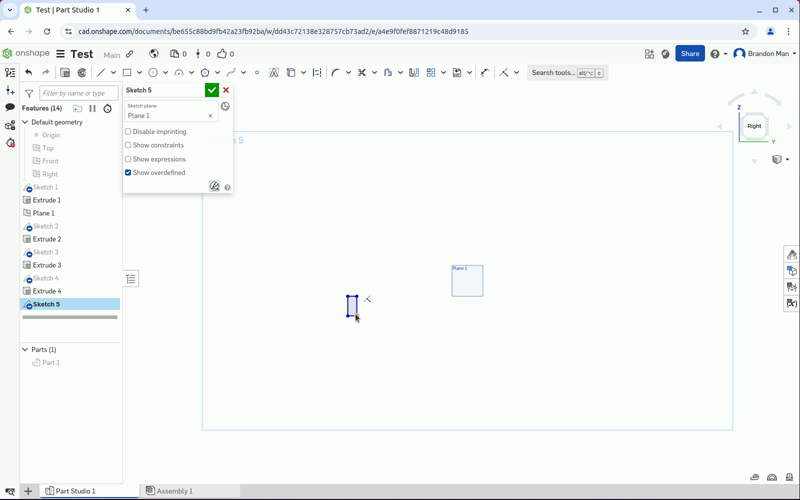
scroll(6)
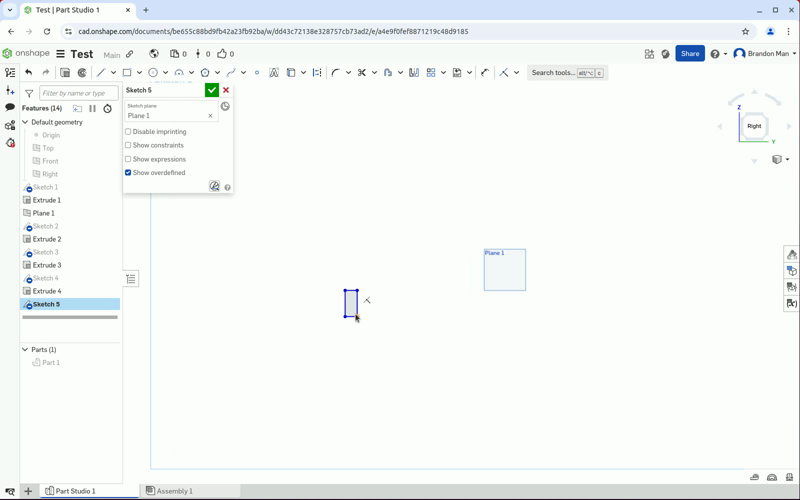
scroll(6)
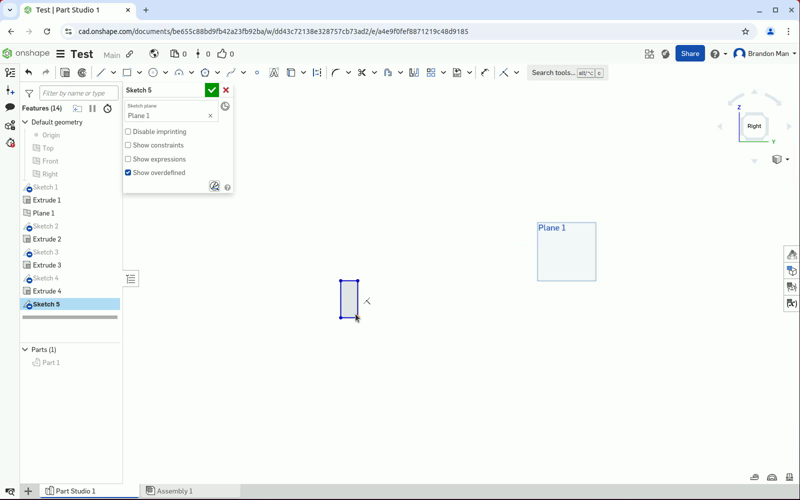
scroll(6)
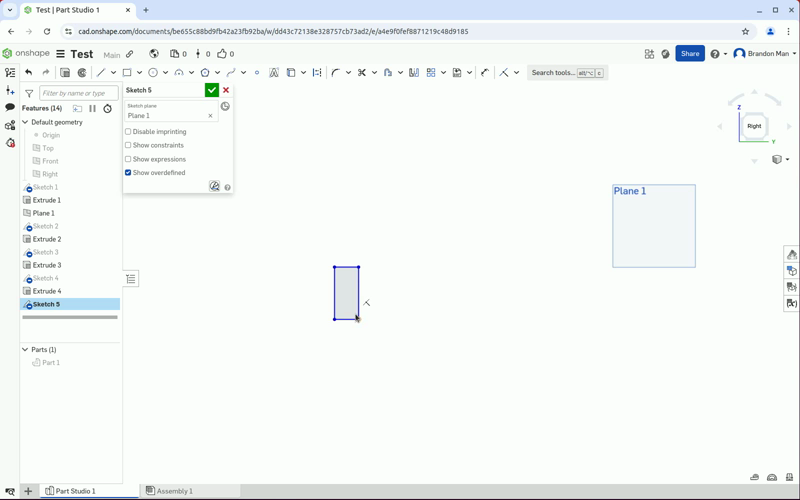
scroll(6)
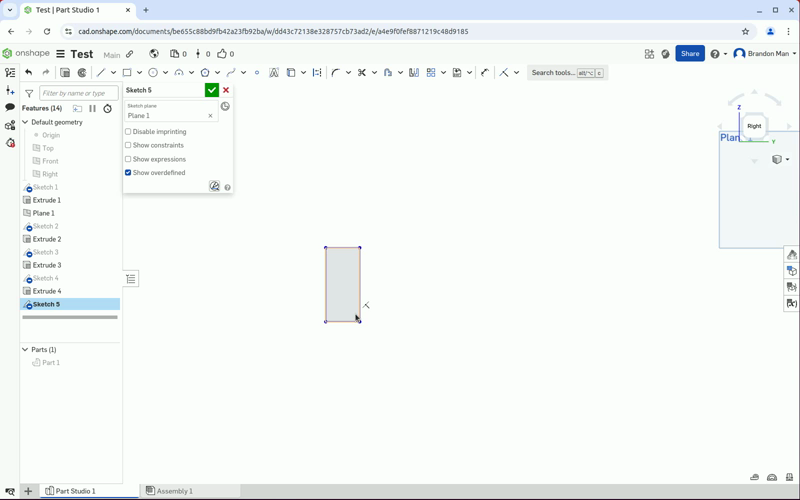
scroll(6)
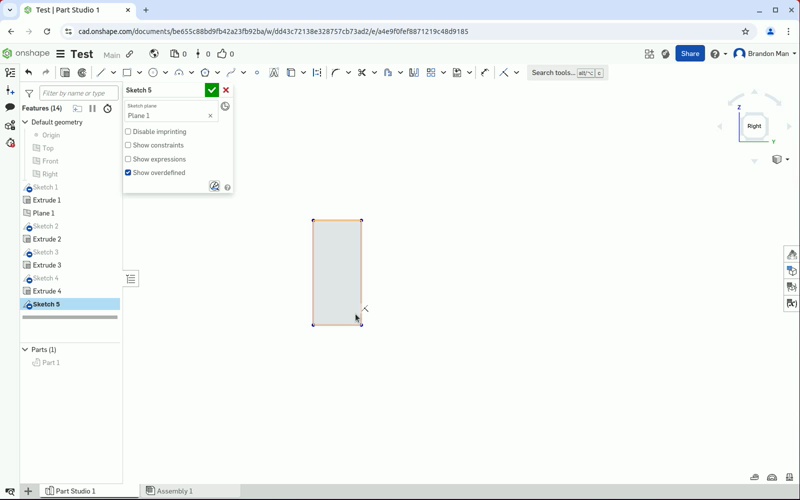
scroll(6)
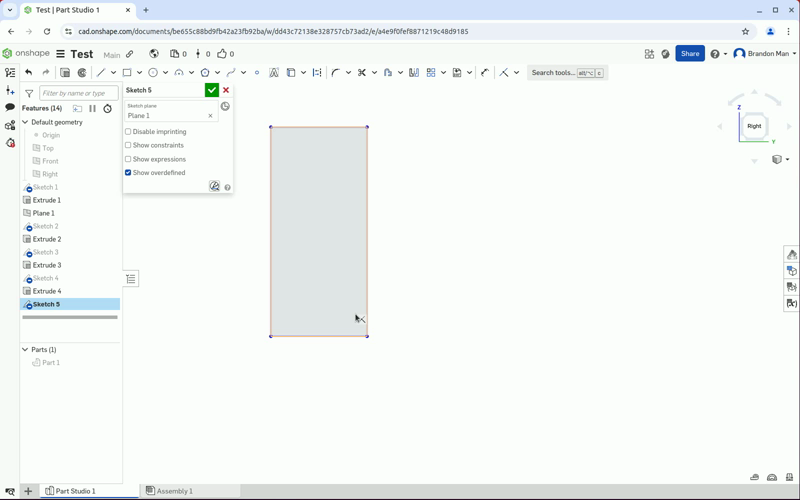
click(355, 313)
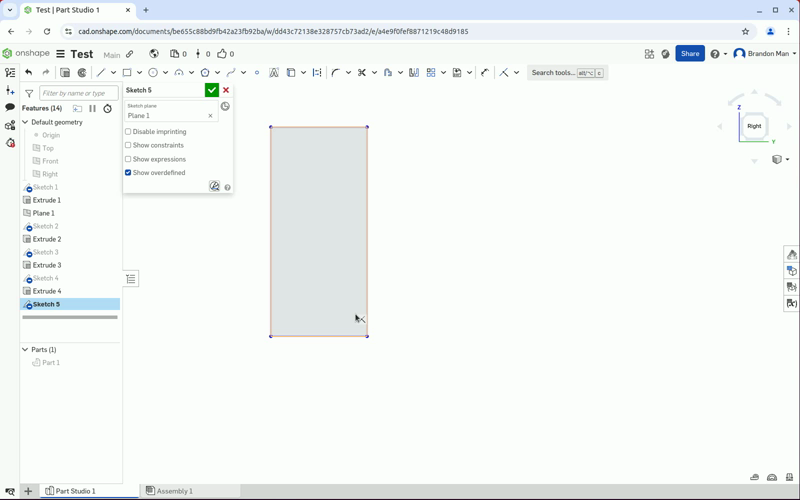
scroll(-6)
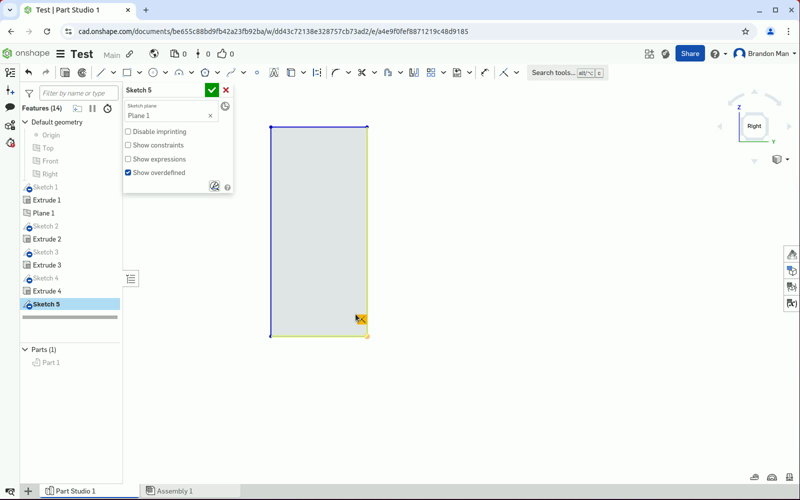
scroll(-6)
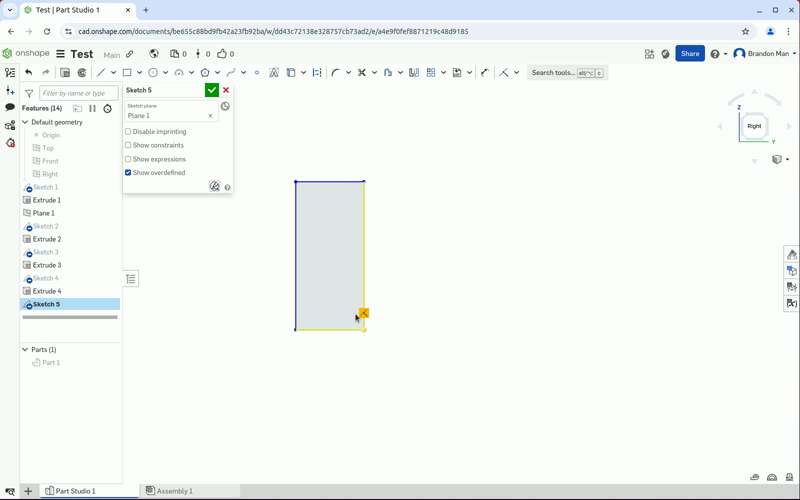
scroll(-6)
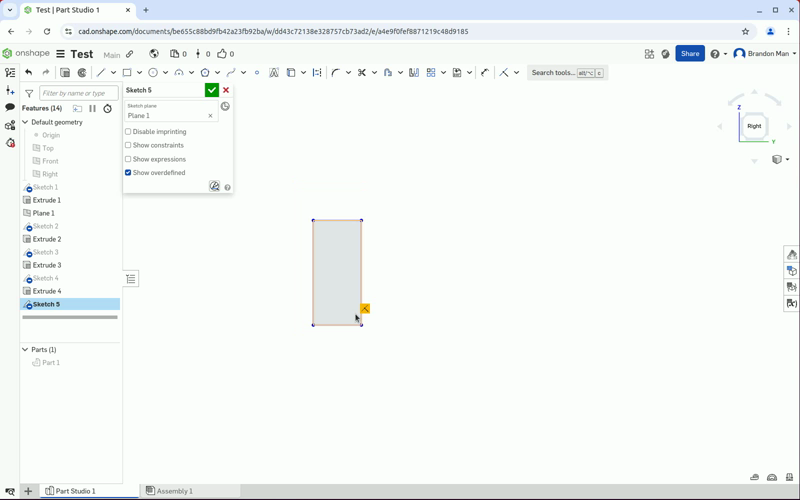
scroll(-6)
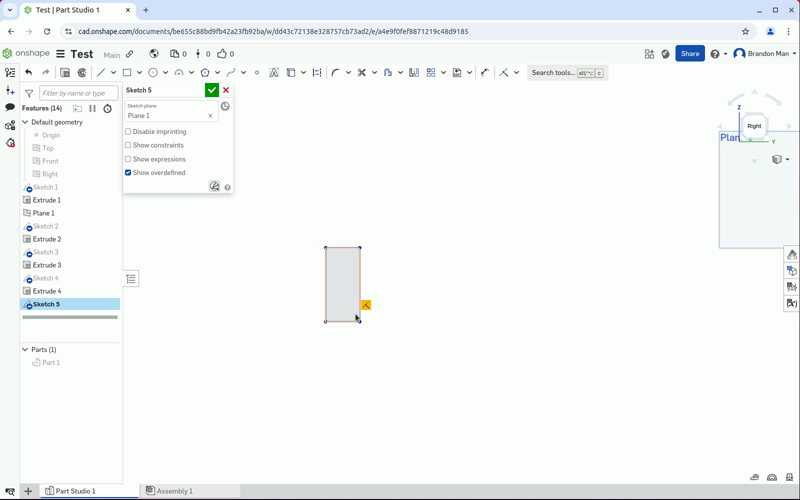
scroll(-6)
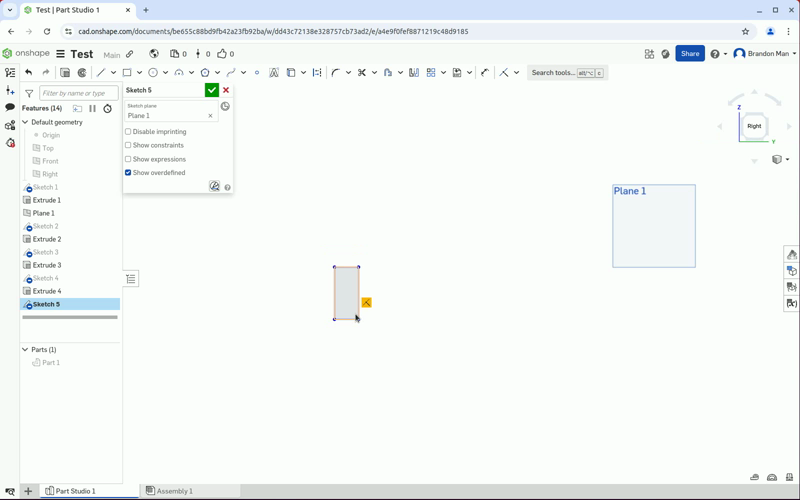
scroll(-6)
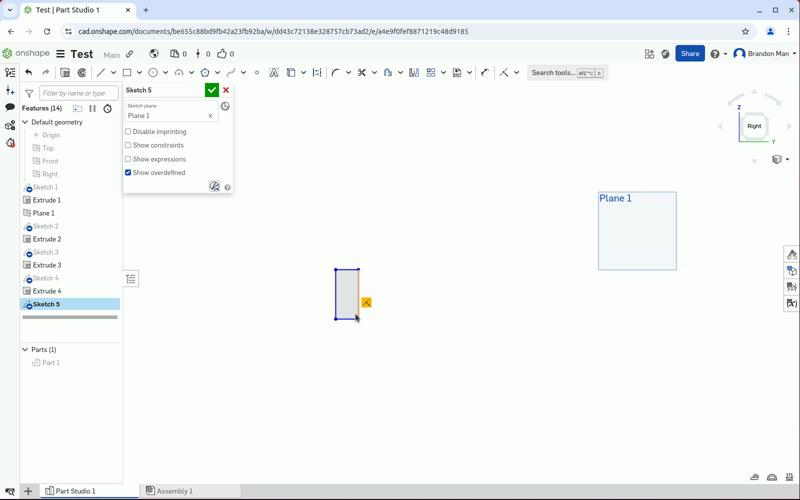
scroll(-6)
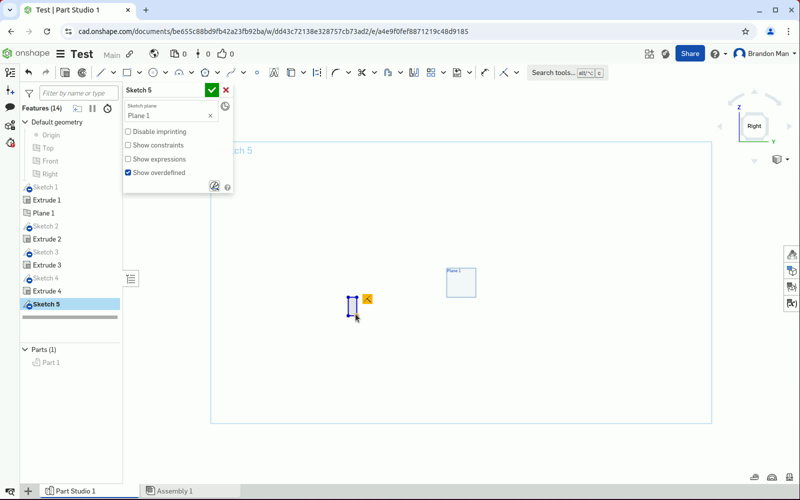
mouse_move(73, 352)
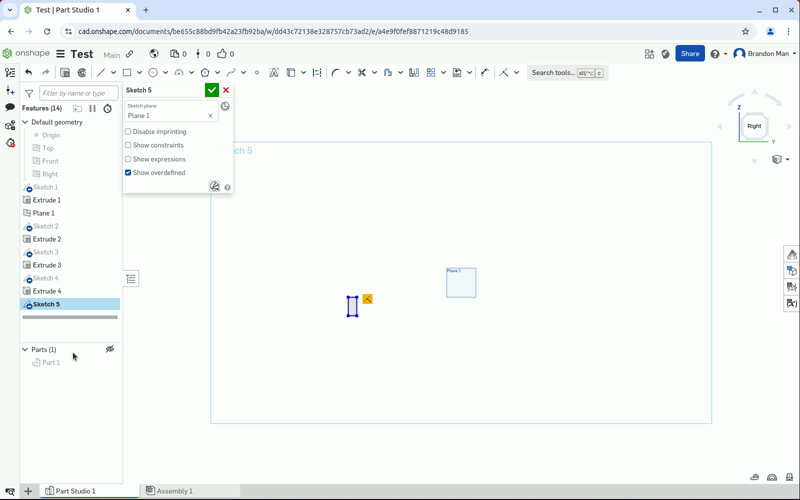
key(shift+y)
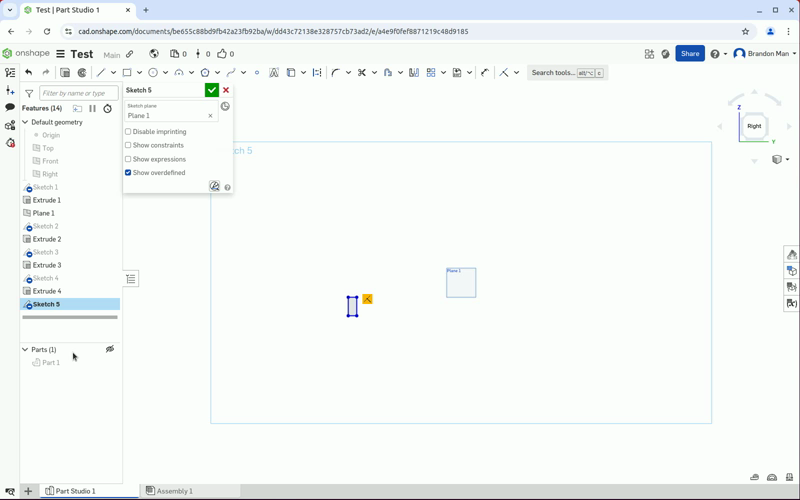
key(shift+e)
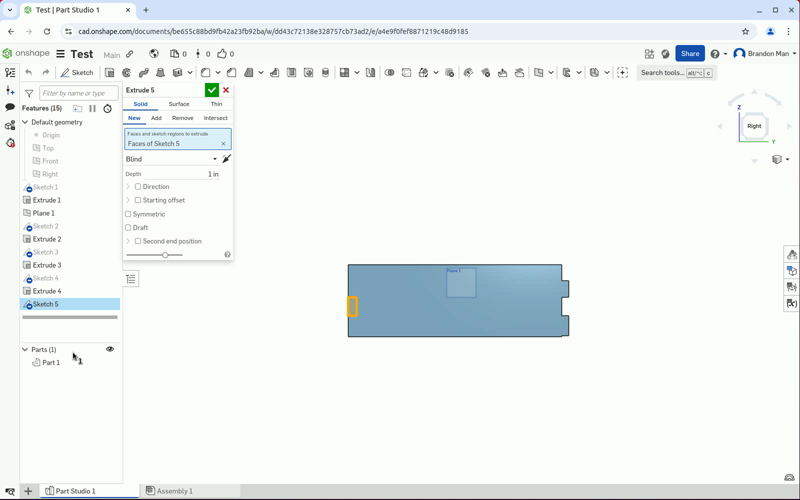
mouse_move(143, 106)
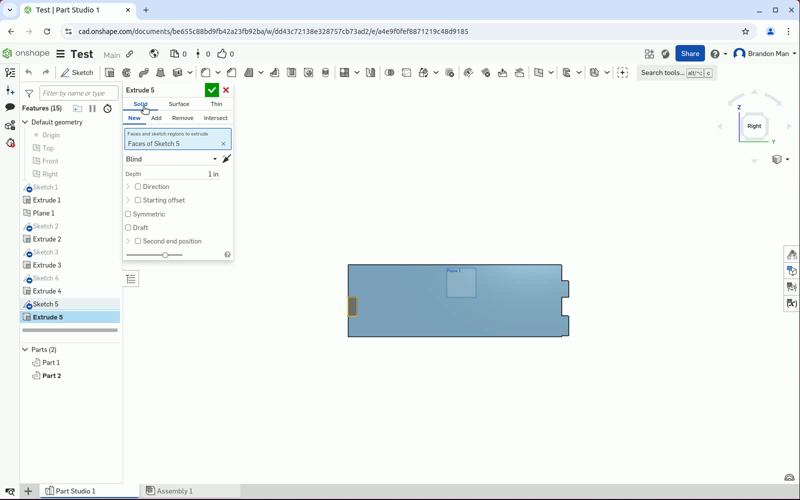
click(143, 106)
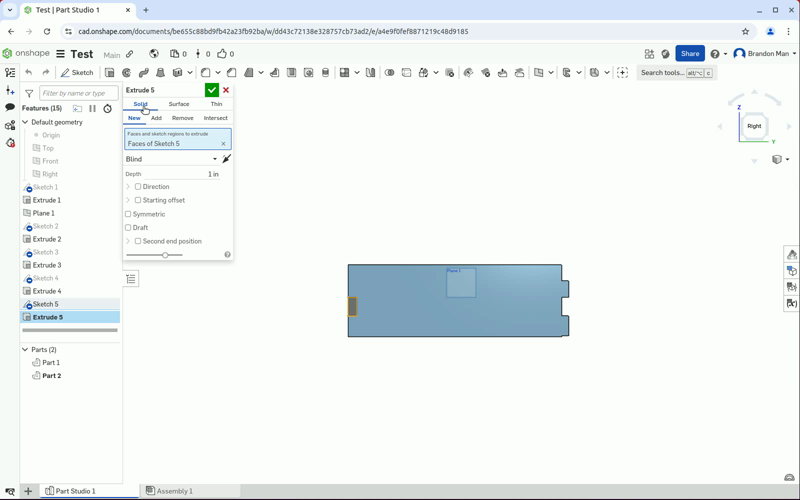
mouse_move(186, 120)
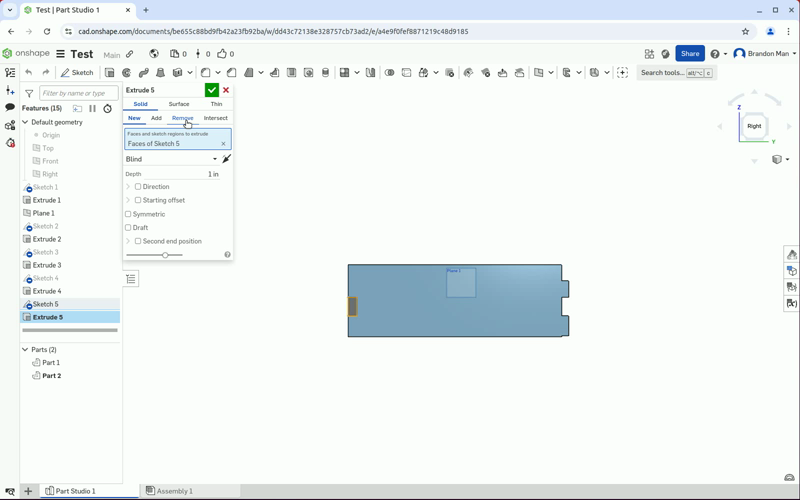
click(186, 120)
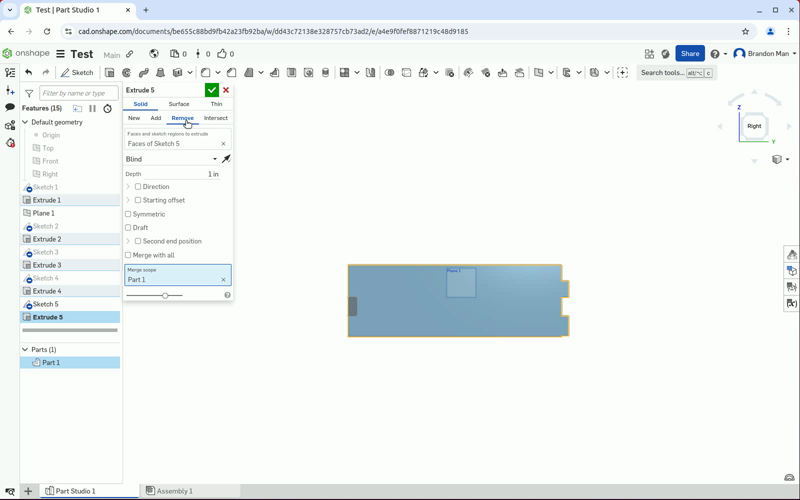
key(tab, 4)
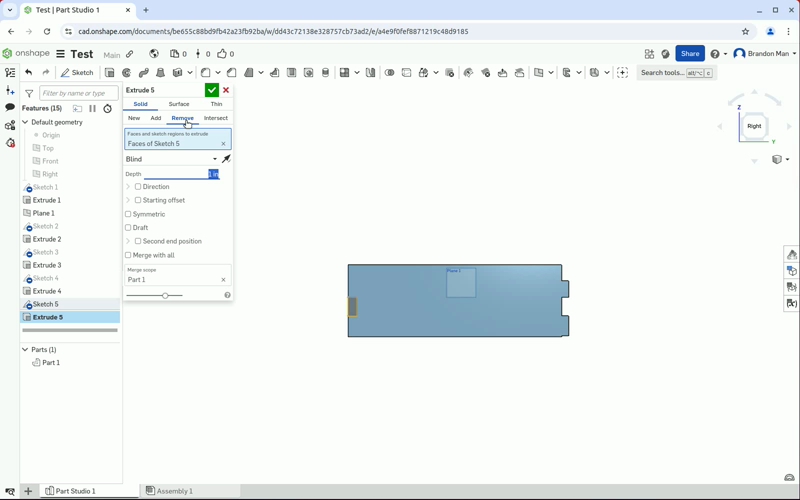
text(2.166)
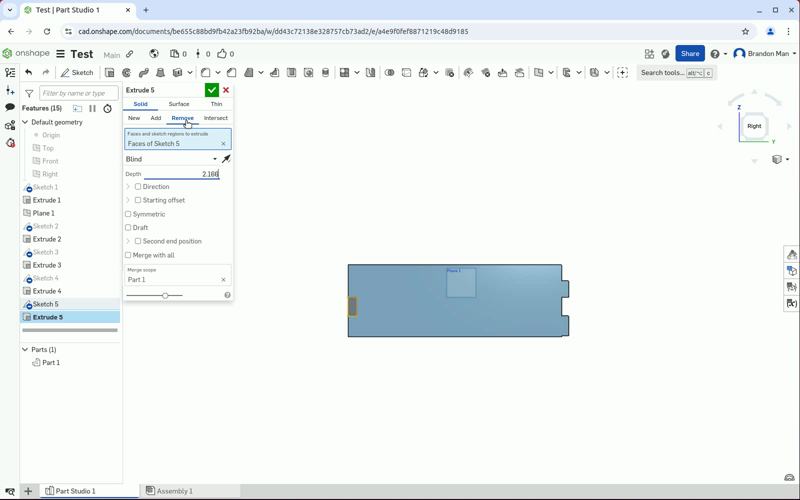
key(tab, 6)
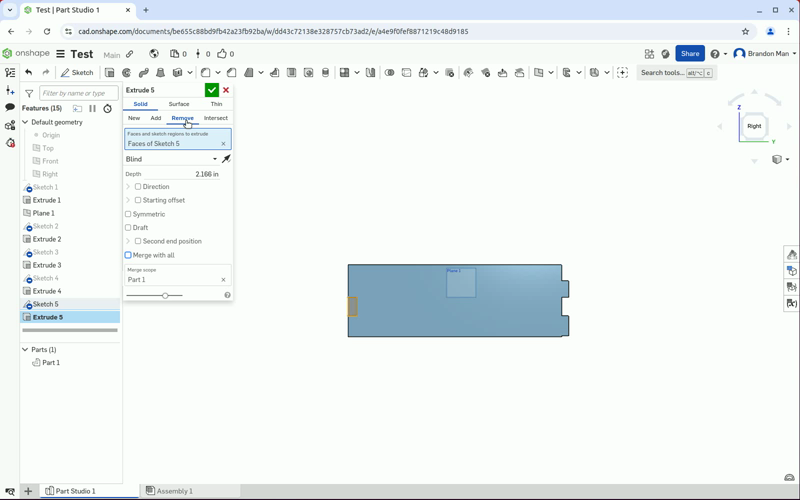
key(space)
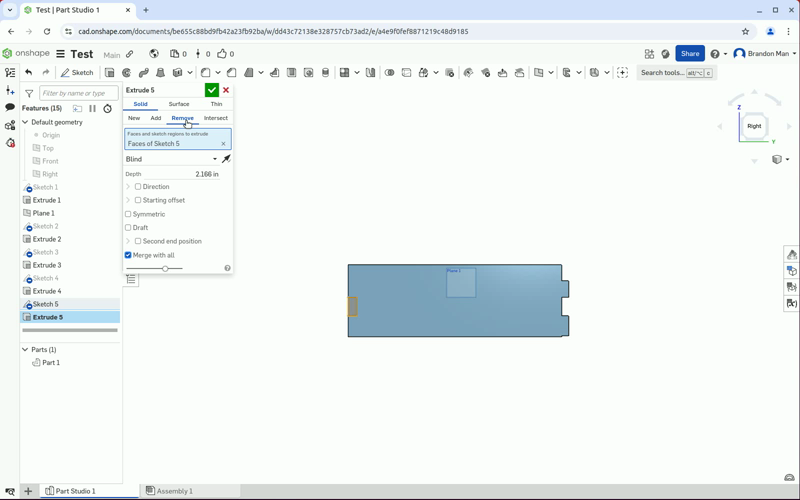
key(enter)
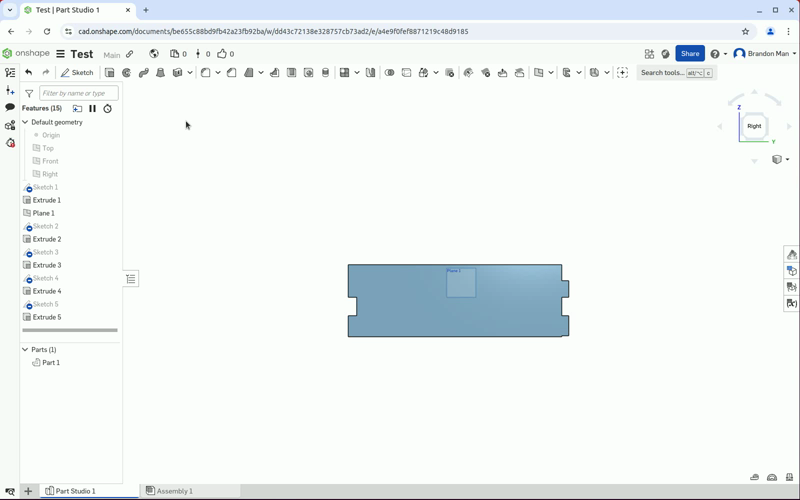
key(shift+h)
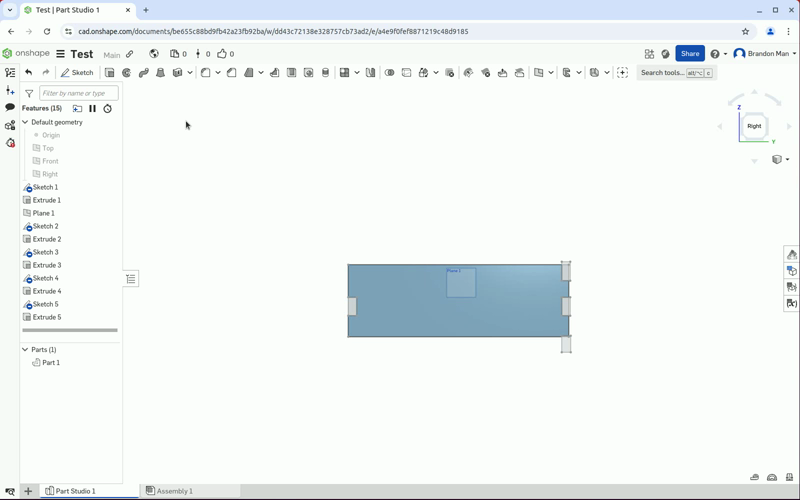
key(shift+h)
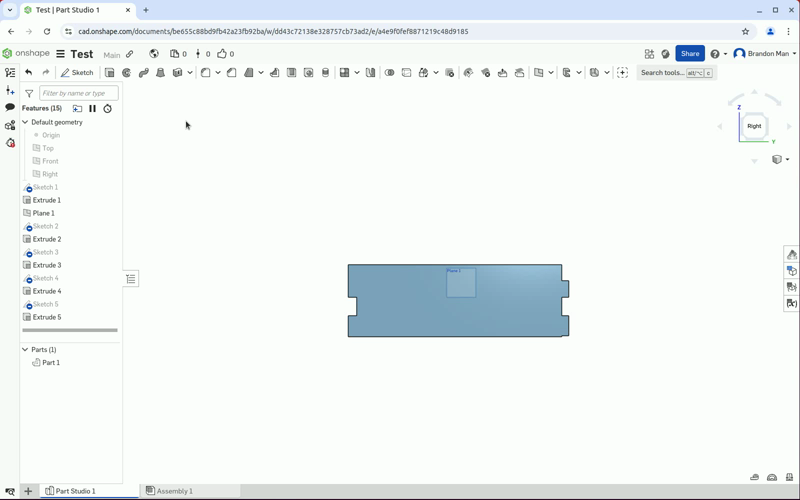
mouse_move(73, 189)
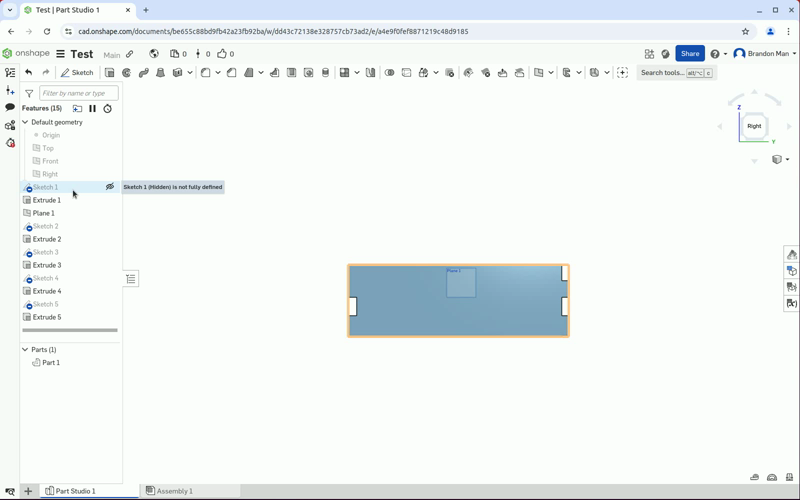
click(73, 189)
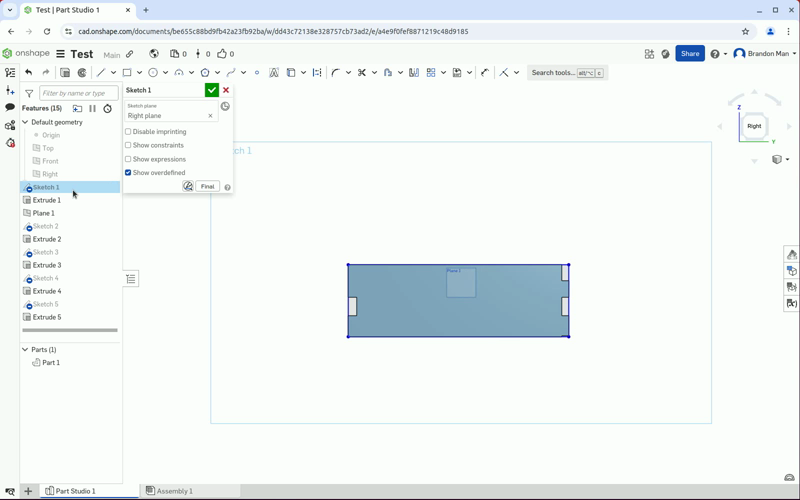
mouse_move(229, 92)
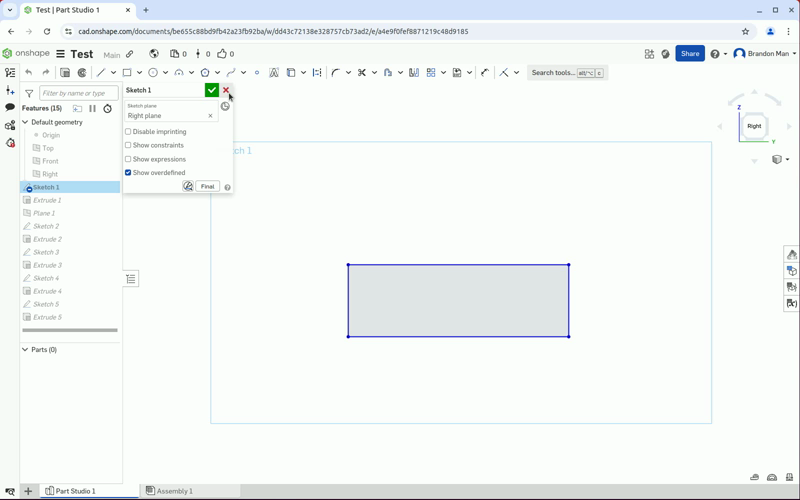
click(229, 92)
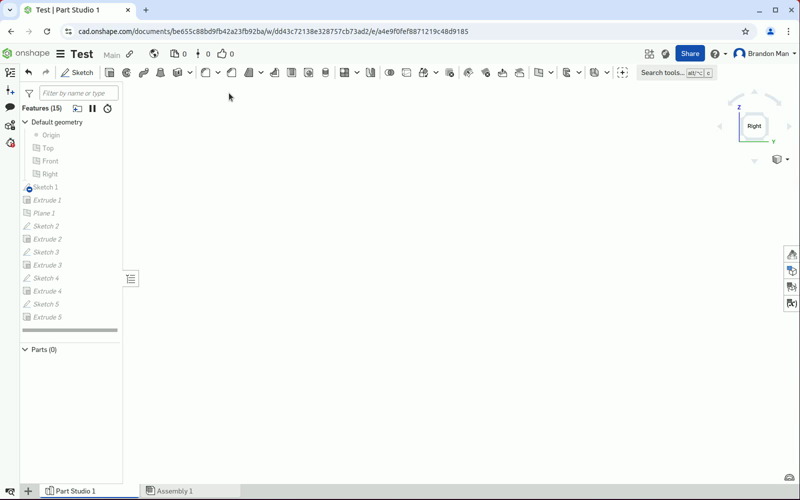
key(shift+s)
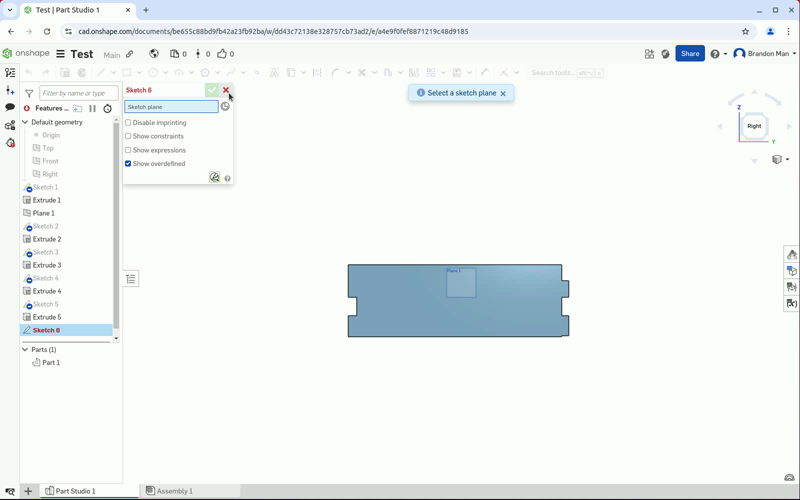
mouse_move(69, 215)
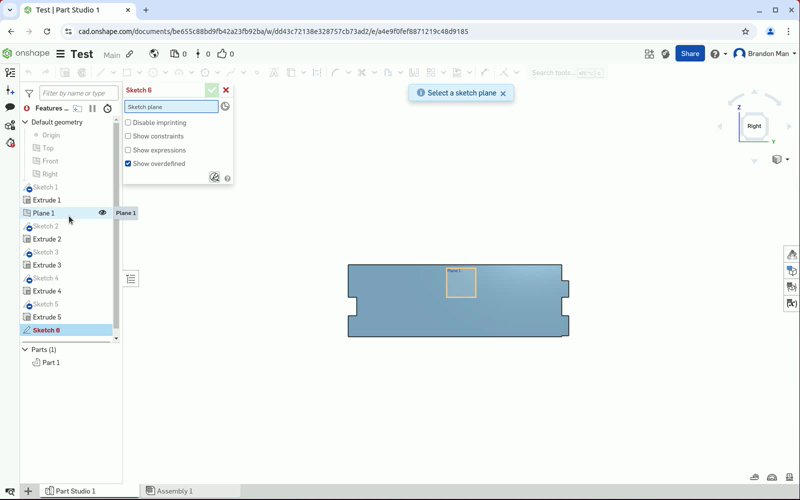
click(69, 215)
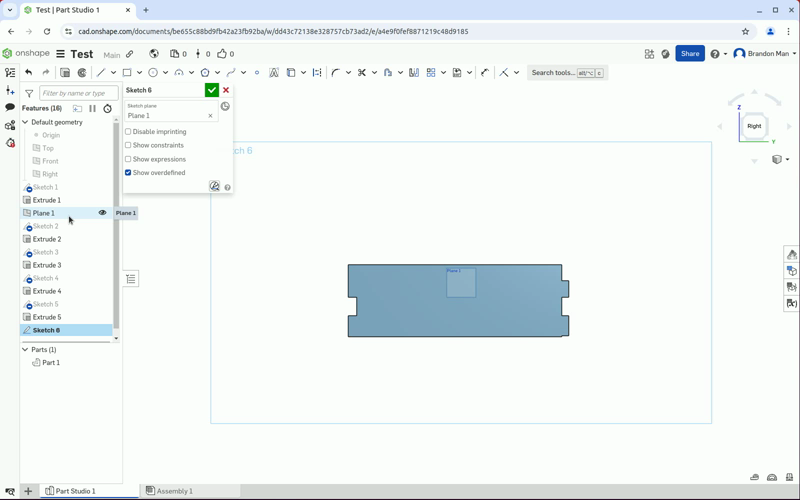
mouse_move(73, 352)
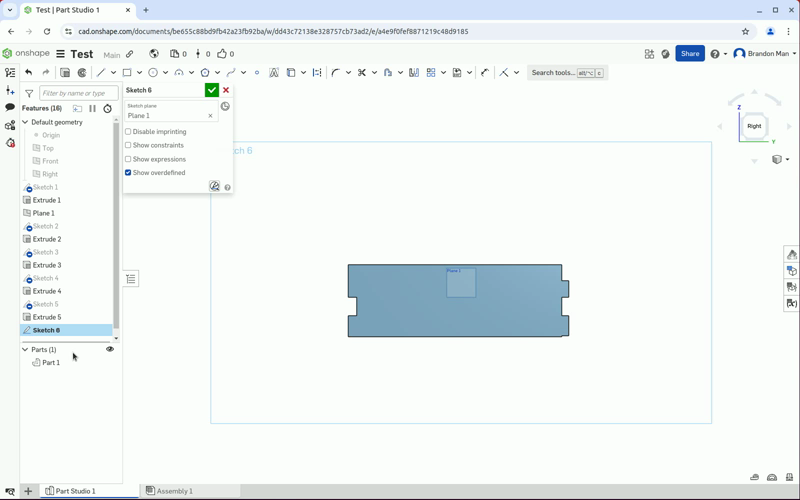
key(y)
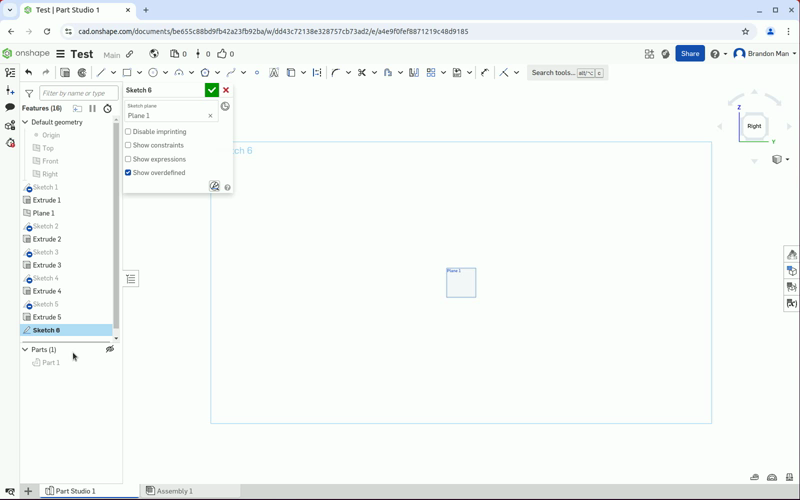
key(l)
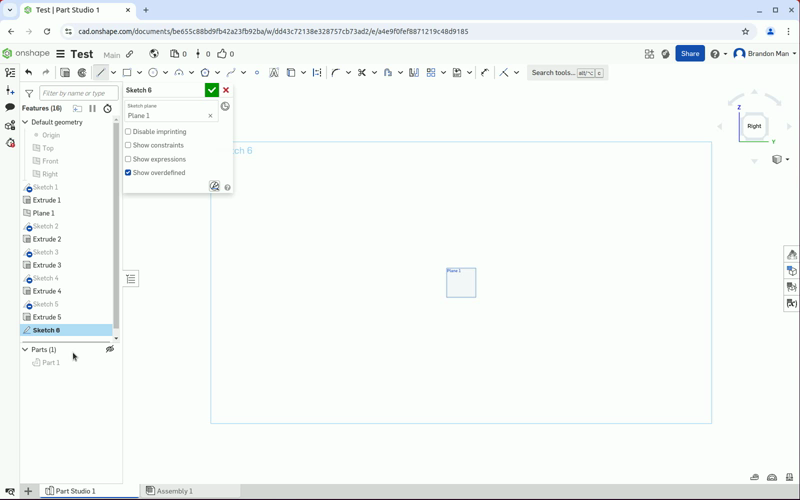
key_down(shift)
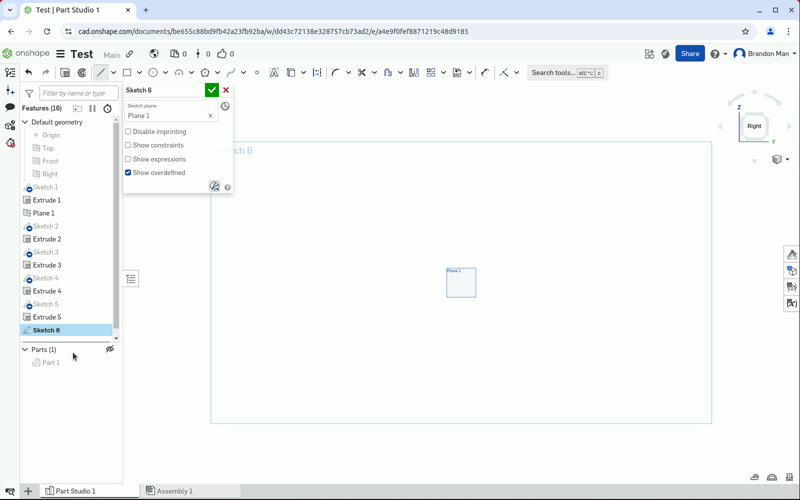
mouse_move(348, 280)
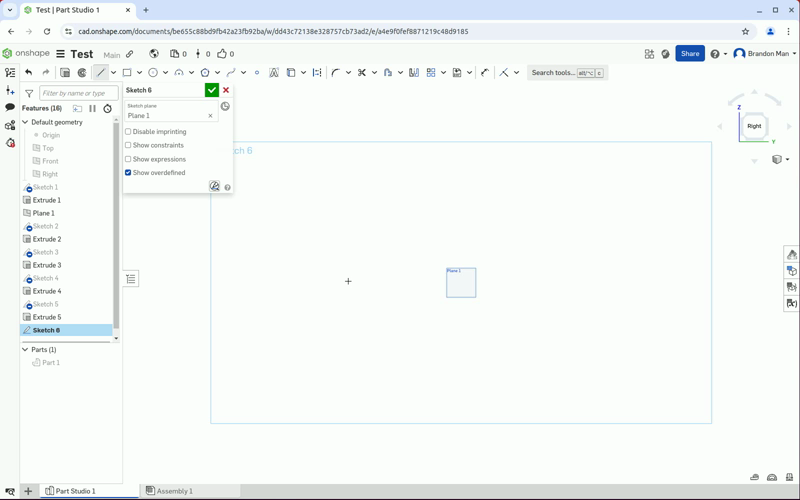
click(348, 280)
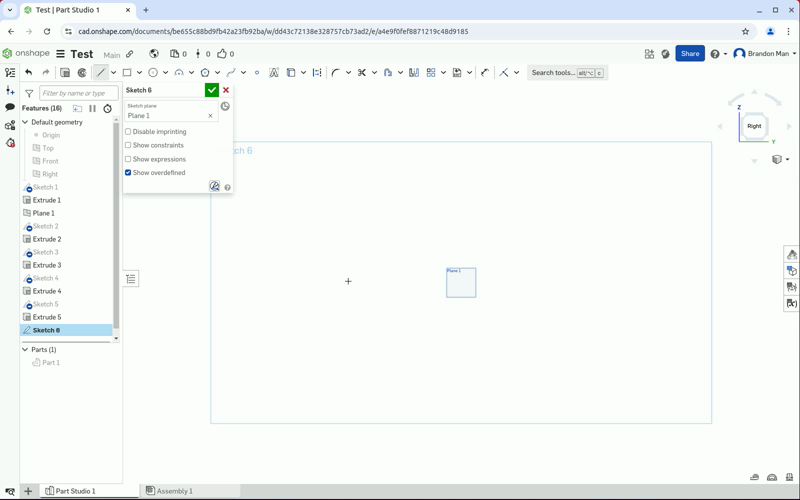
key_up(shift)
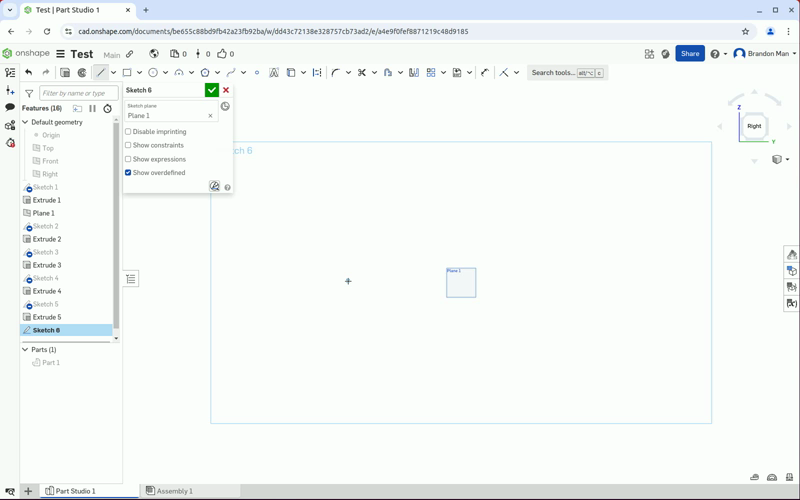
key_down(shift)
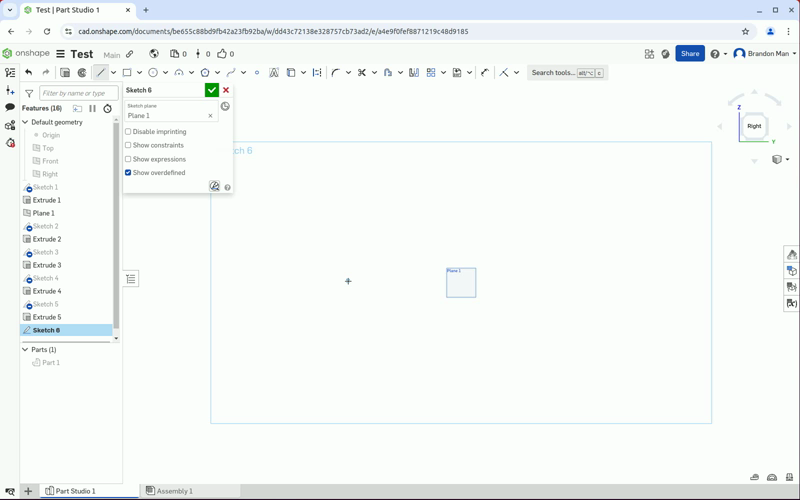
mouse_move(378, 280)
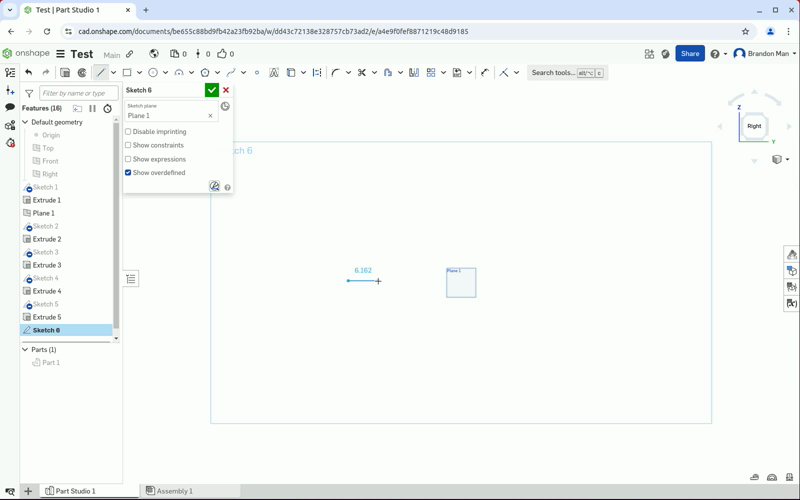
mouse_move(356, 280)
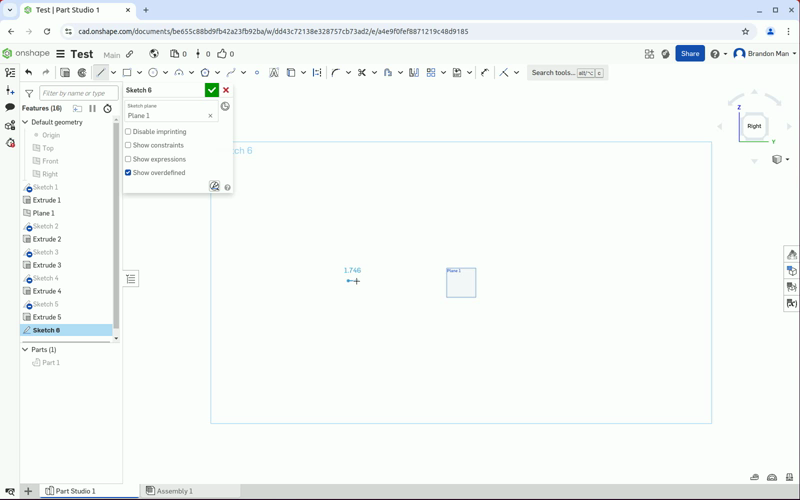
click(356, 280)
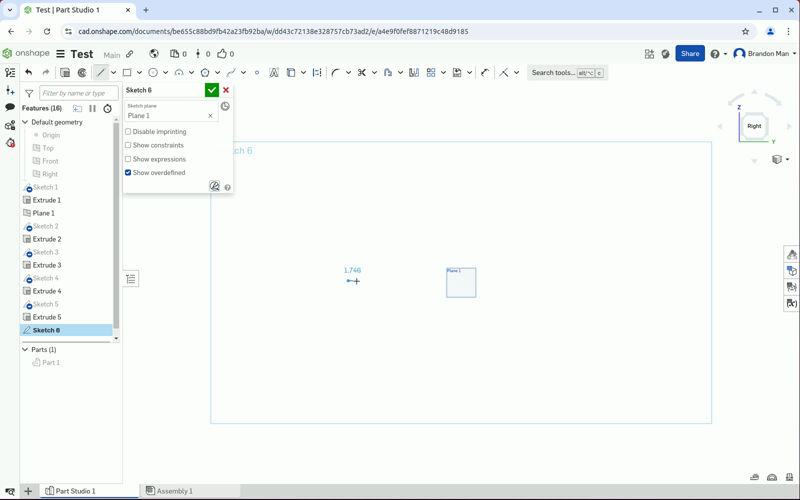
key_up(shift)
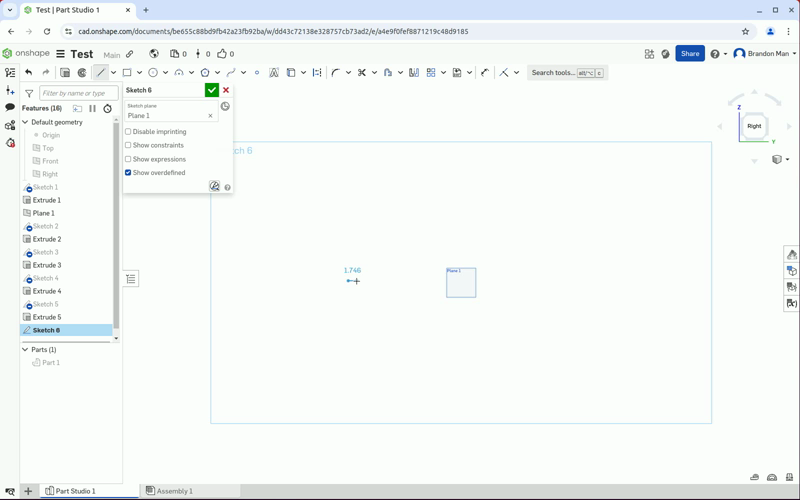
key_down(shift)
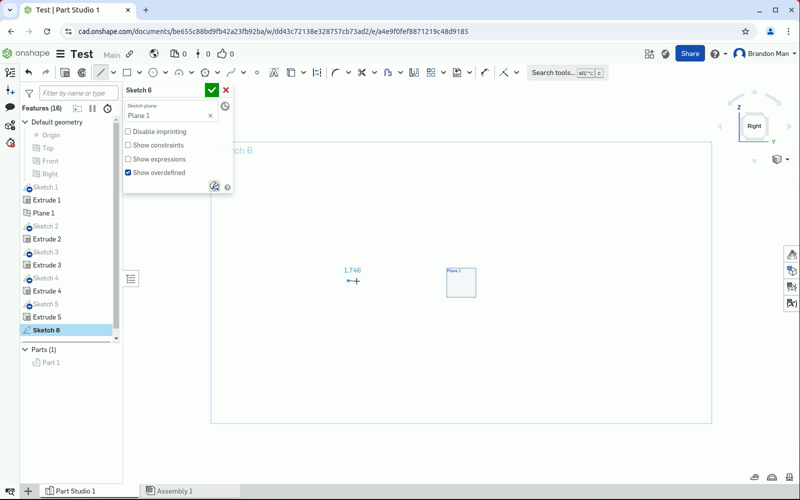
mouse_move(386, 280)
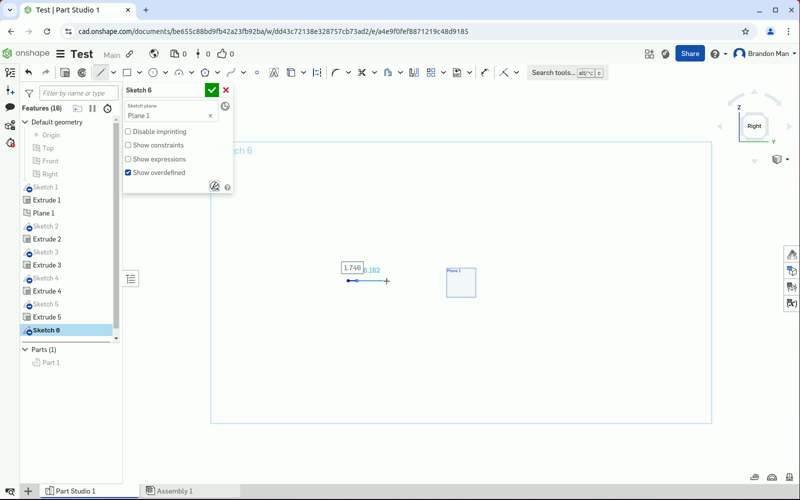
mouse_move(356, 261)
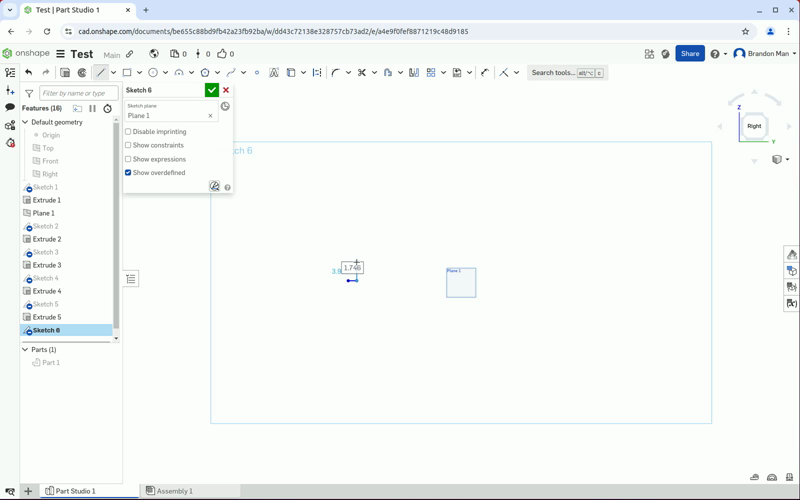
click(356, 261)
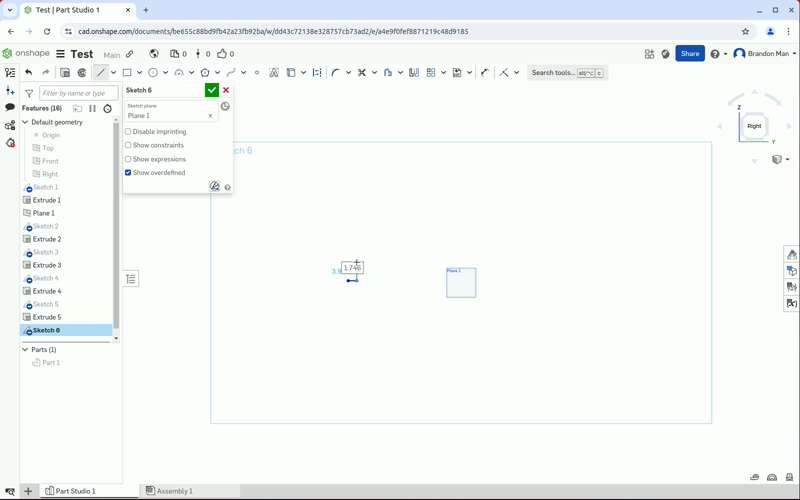
key_up(shift)
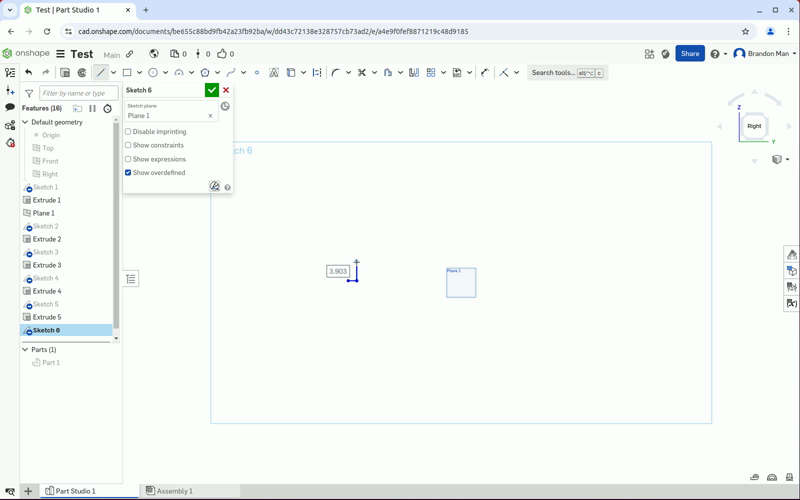
key_down(shift)
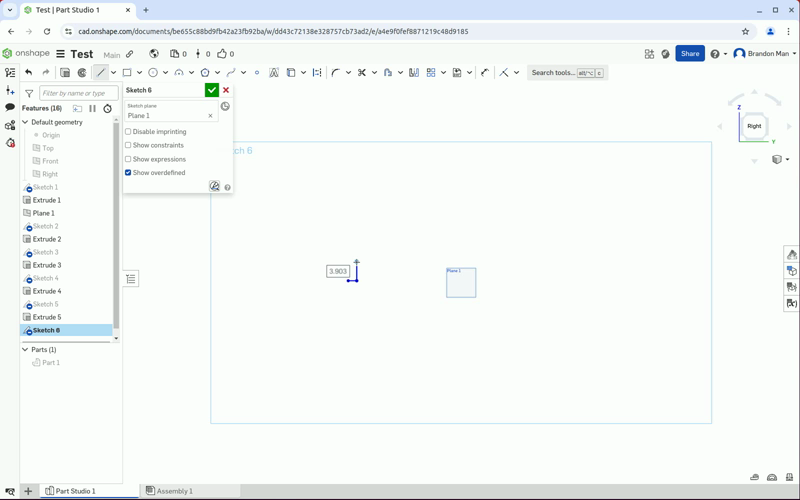
mouse_move(386, 261)
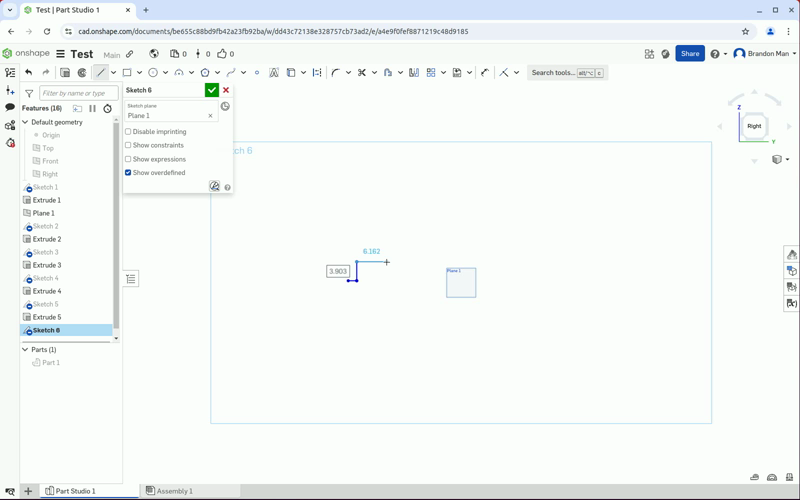
mouse_move(348, 261)
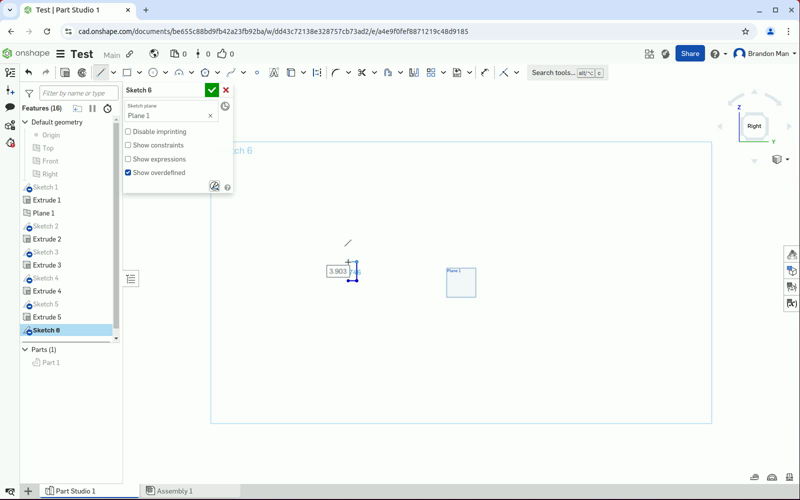
click(348, 261)
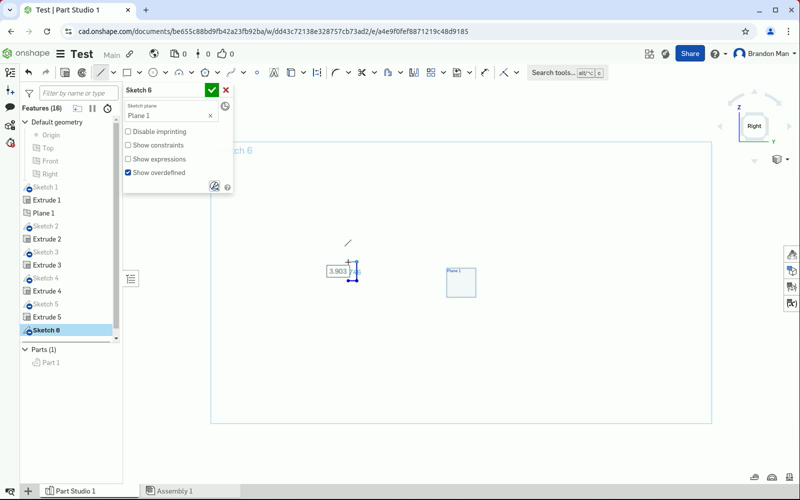
key_up(shift)
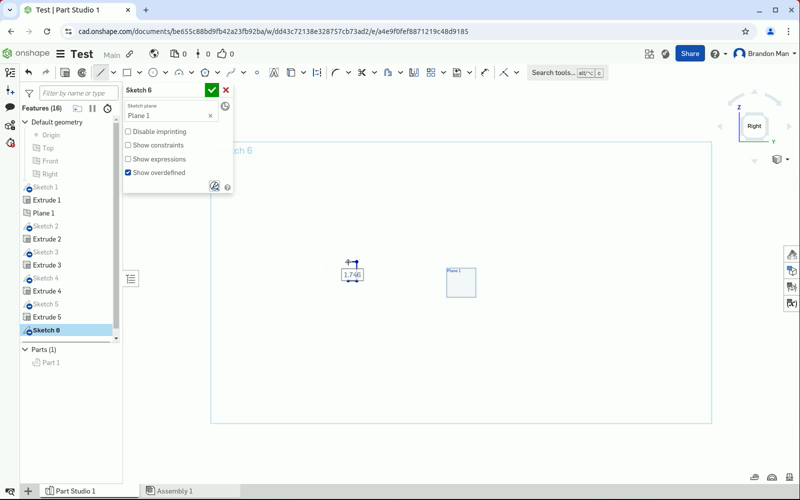
mouse_move(378, 261)
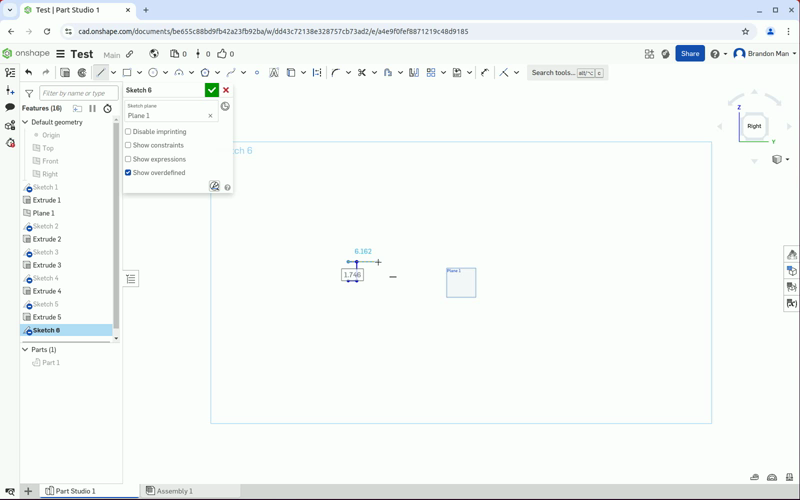
key_down(shift)
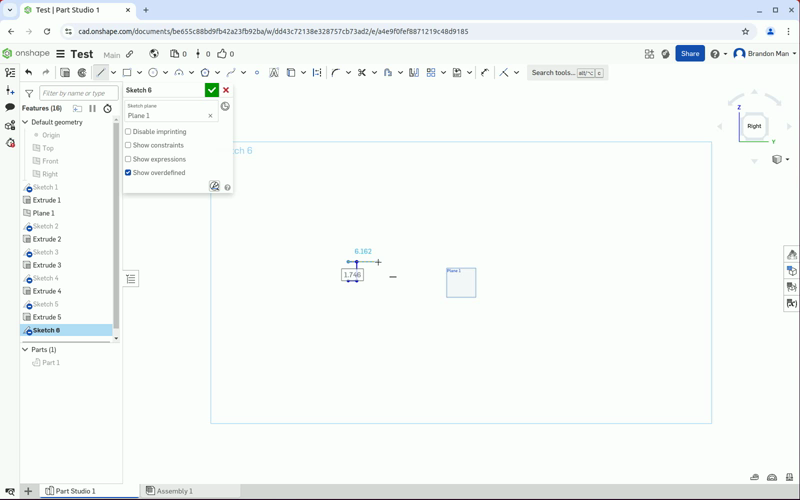
mouse_move(348, 280)
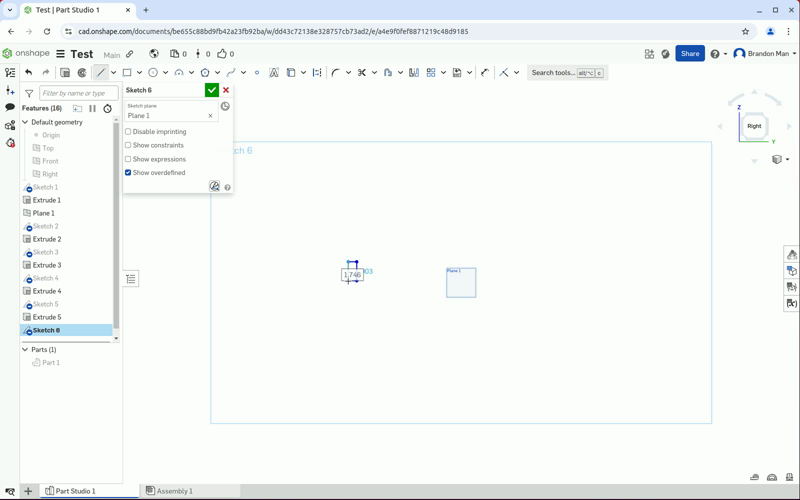
key_up(shift)
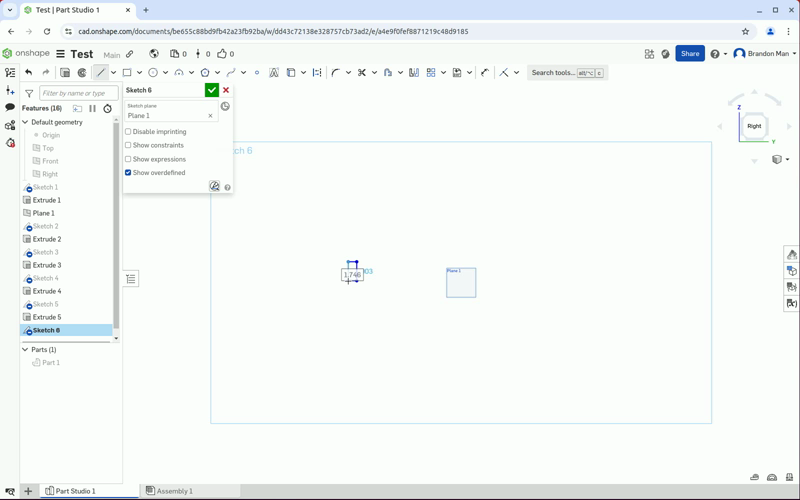
click(348, 280)
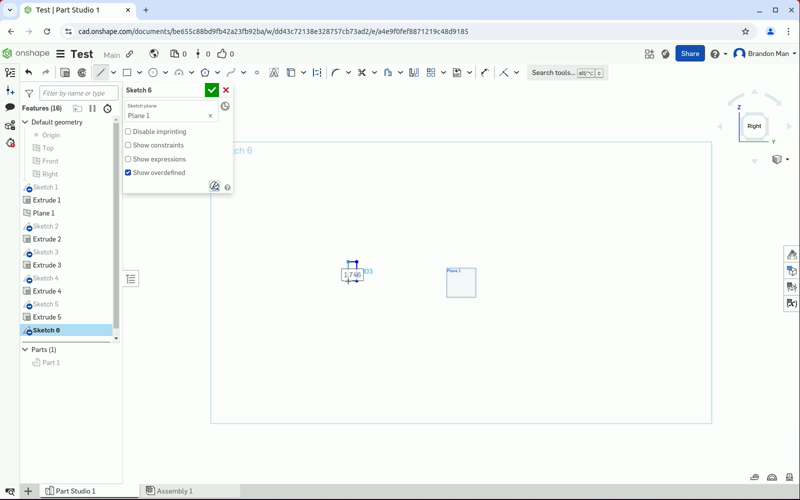
key(esc)
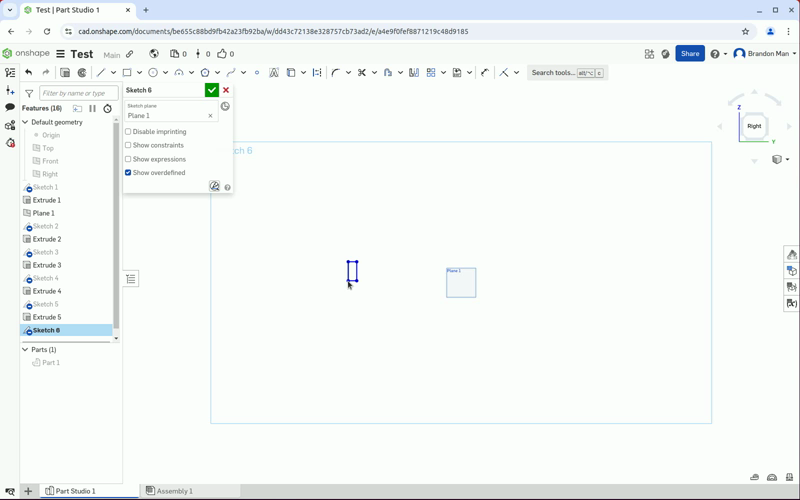
mouse_move(354, 266)
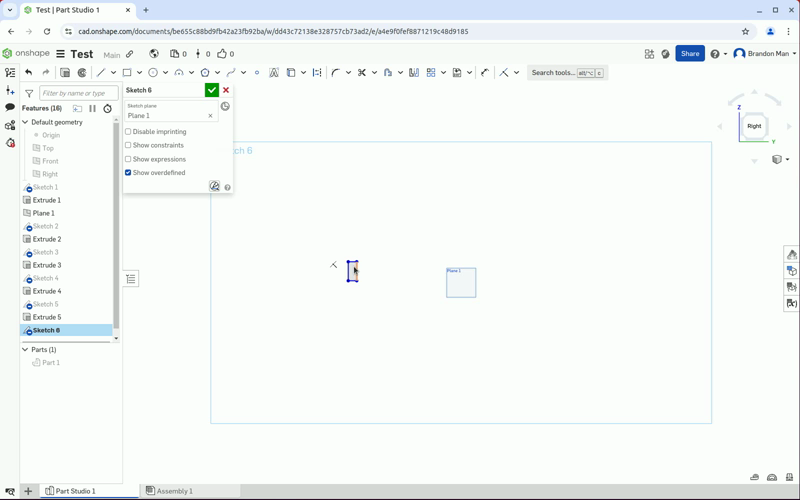
scroll(6)
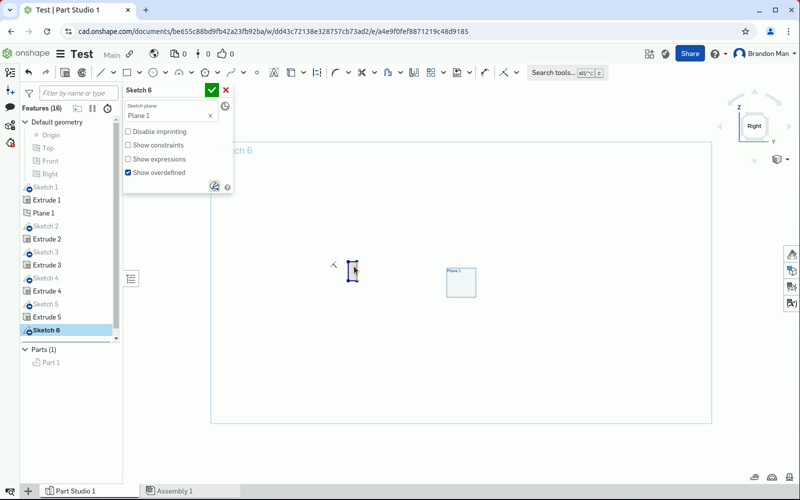
scroll(6)
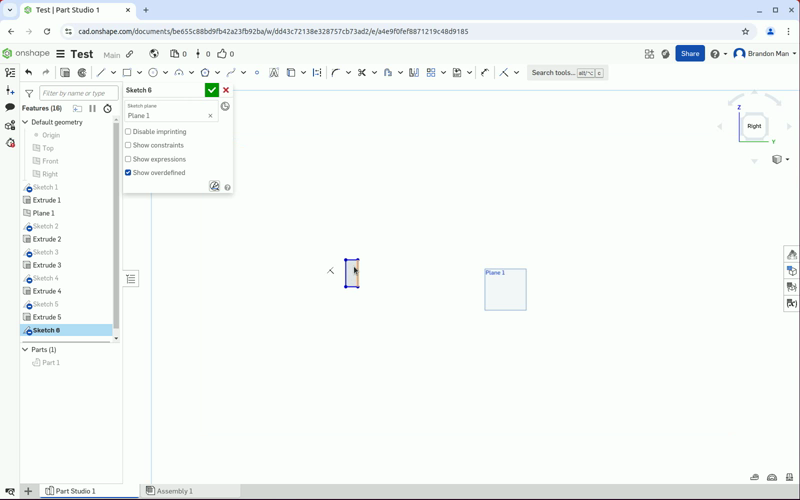
scroll(6)
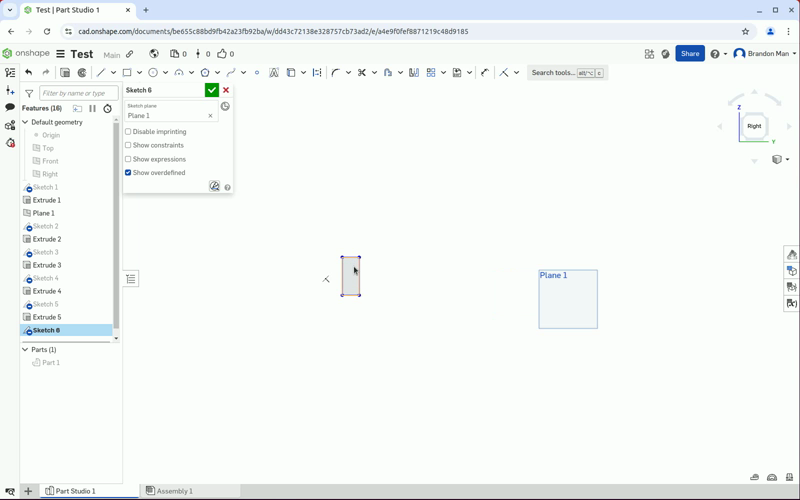
scroll(6)
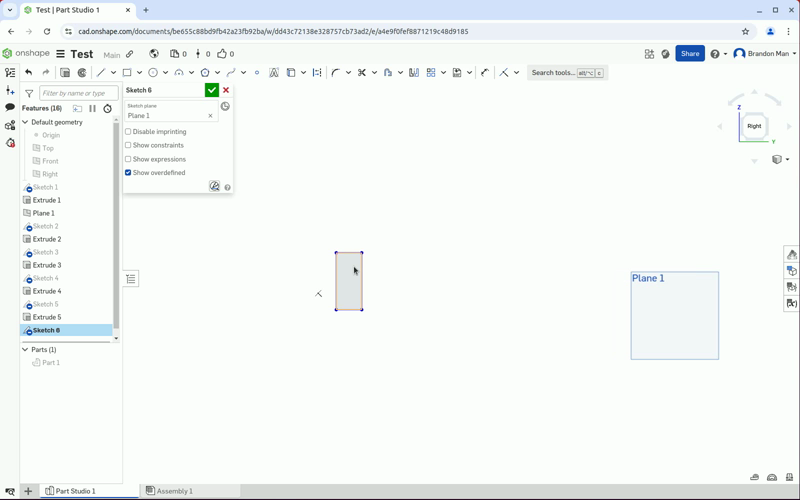
scroll(6)
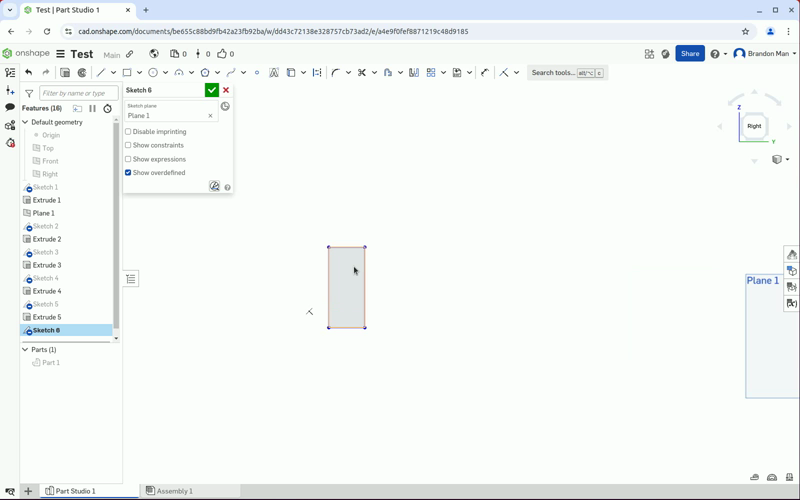
scroll(6)
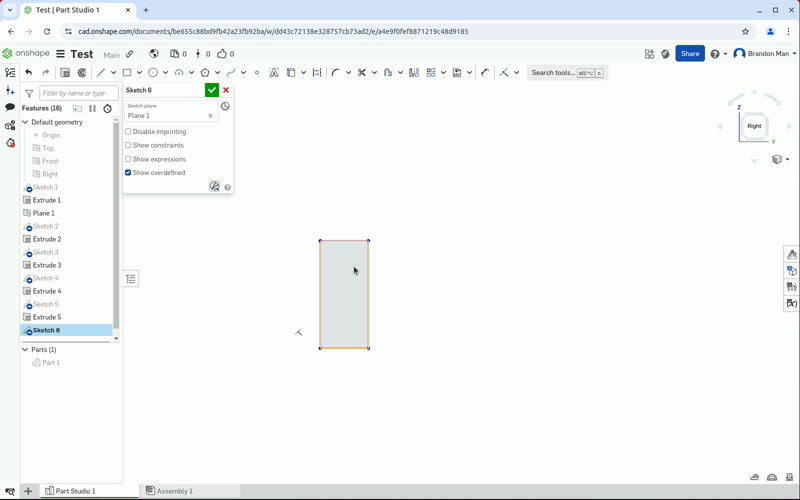
scroll(6)
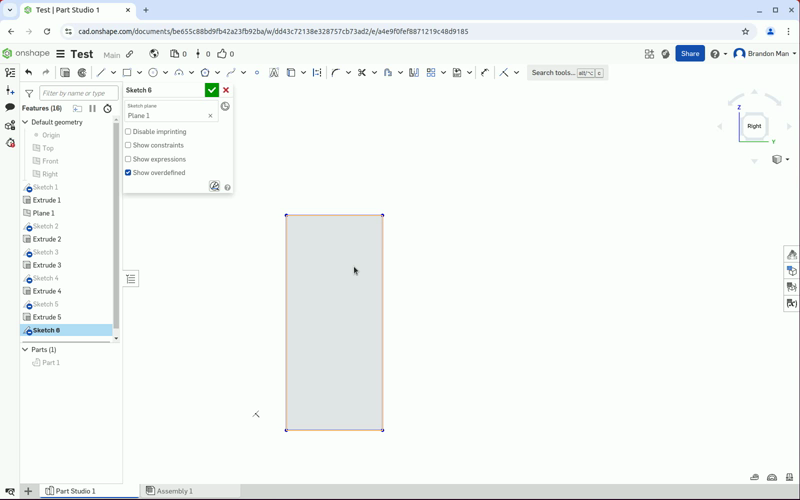
click(354, 266)
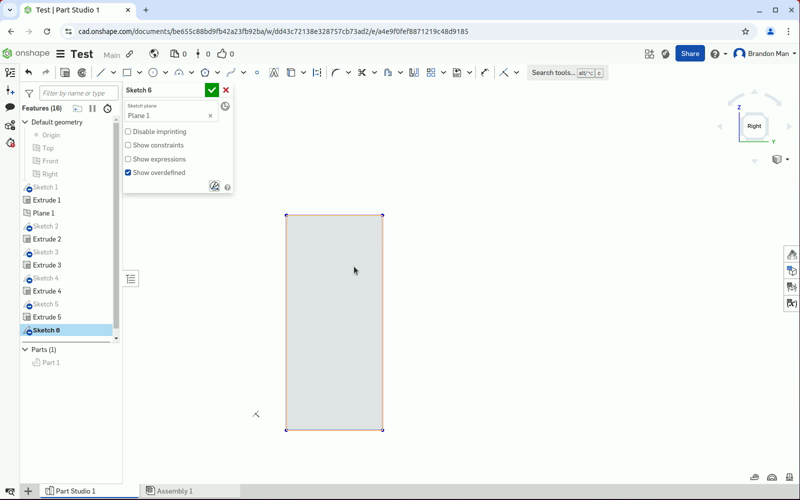
scroll(-6)
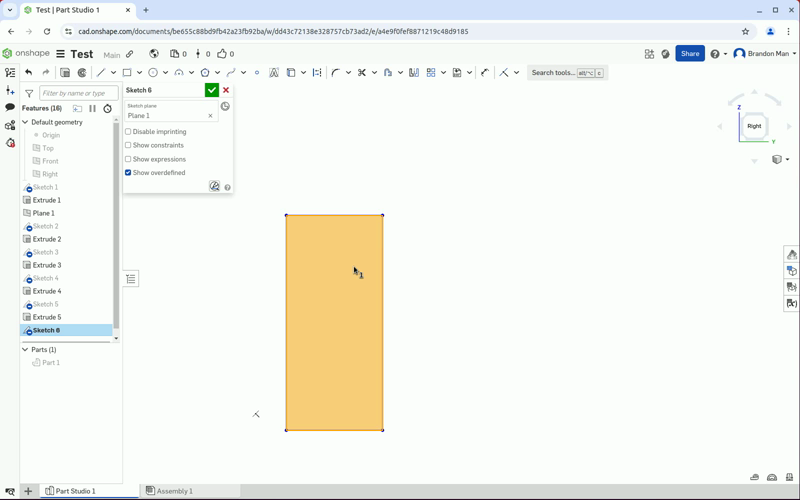
scroll(-6)
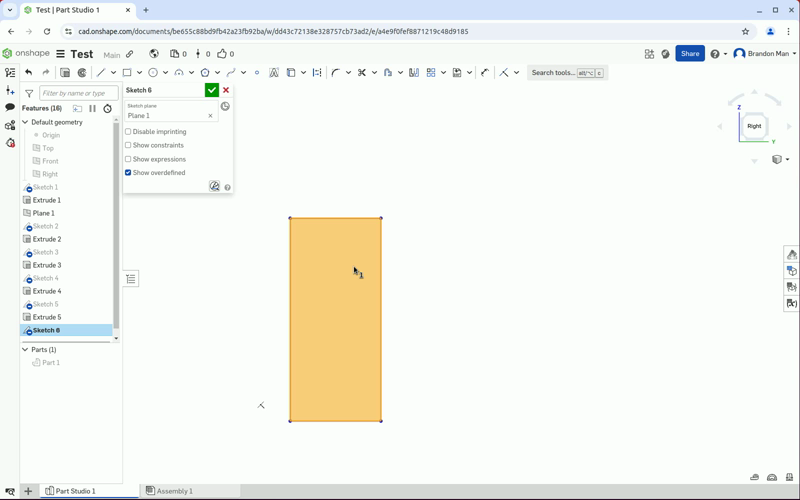
scroll(-6)
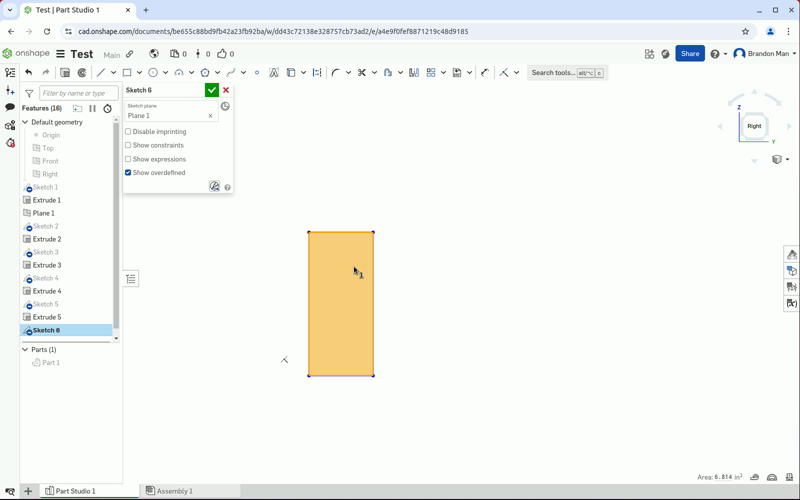
scroll(-6)
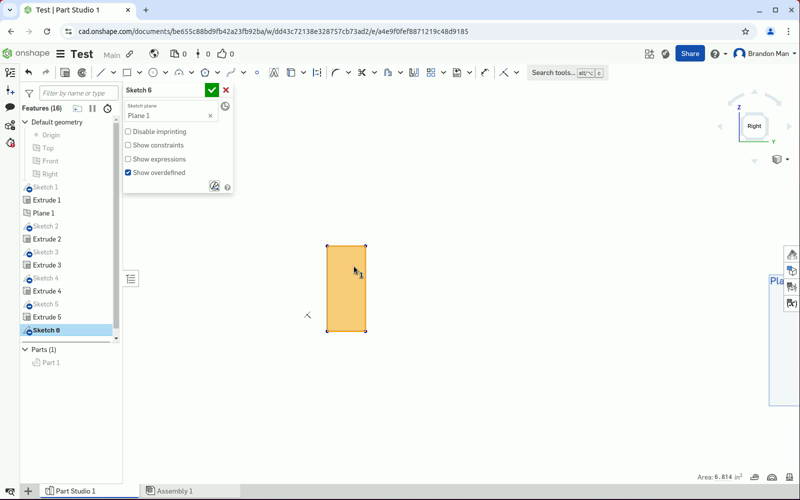
scroll(-6)
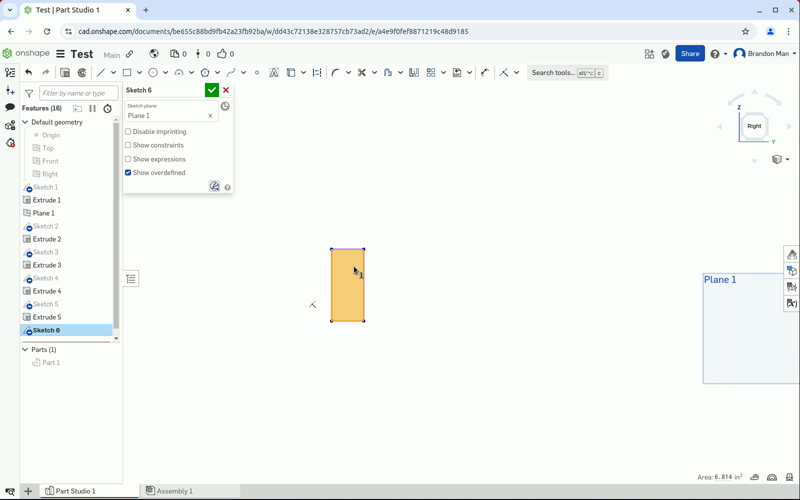
scroll(-6)
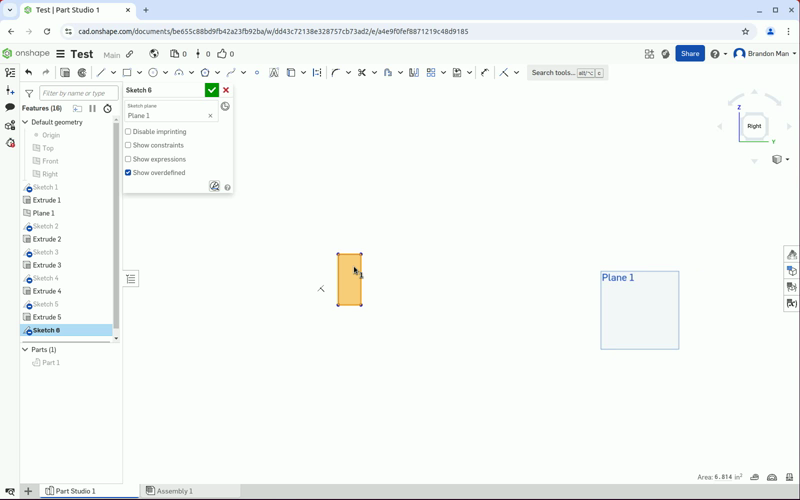
scroll(-6)
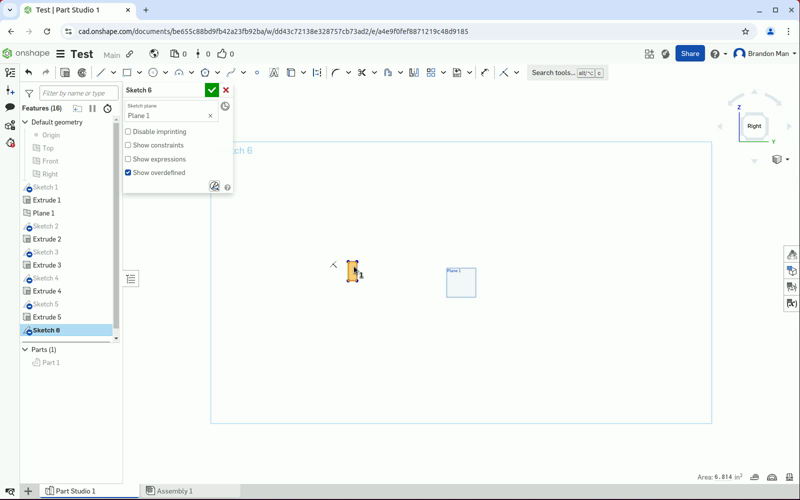
mouse_move(73, 352)
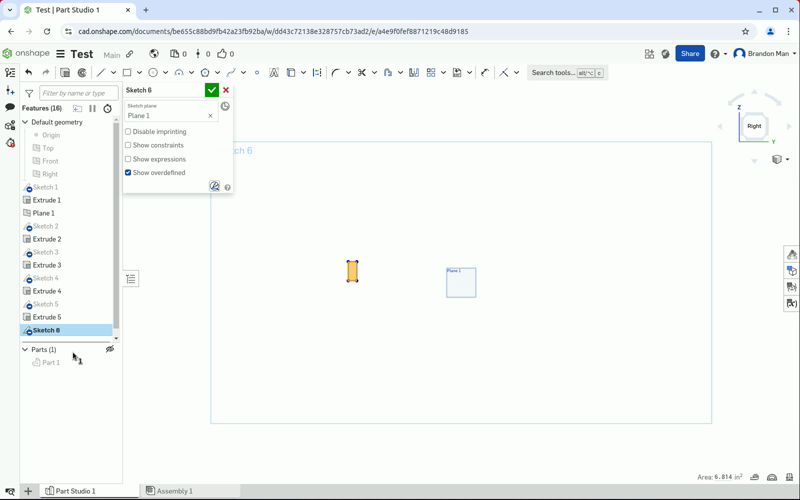
key(shift+y)
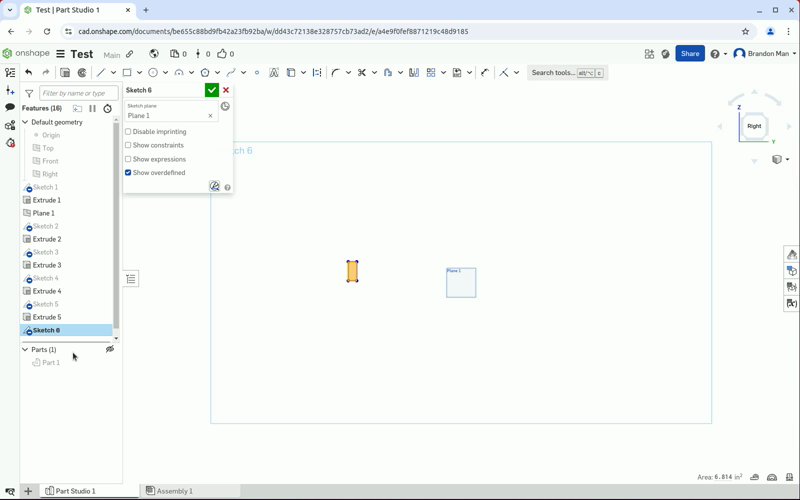
key(shift+e)
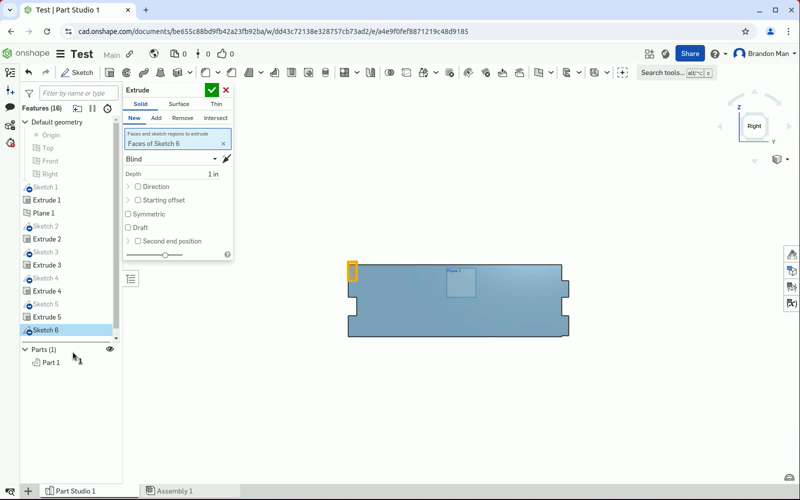
mouse_move(143, 106)
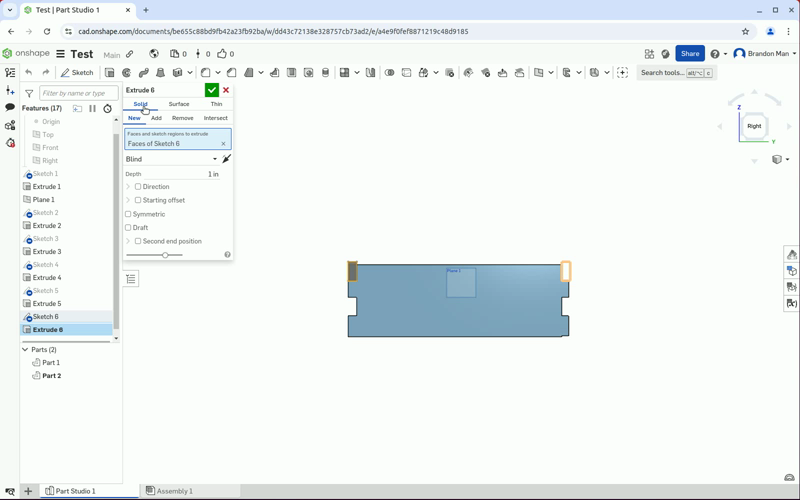
click(143, 106)
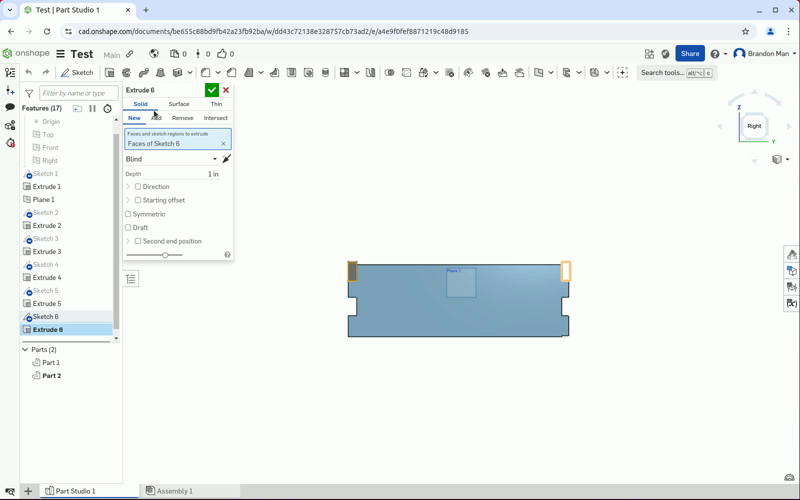
mouse_move(186, 120)
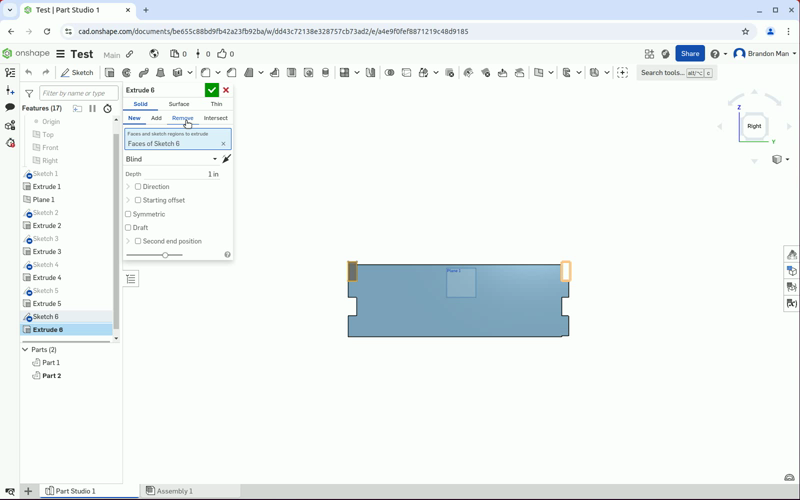
click(186, 120)
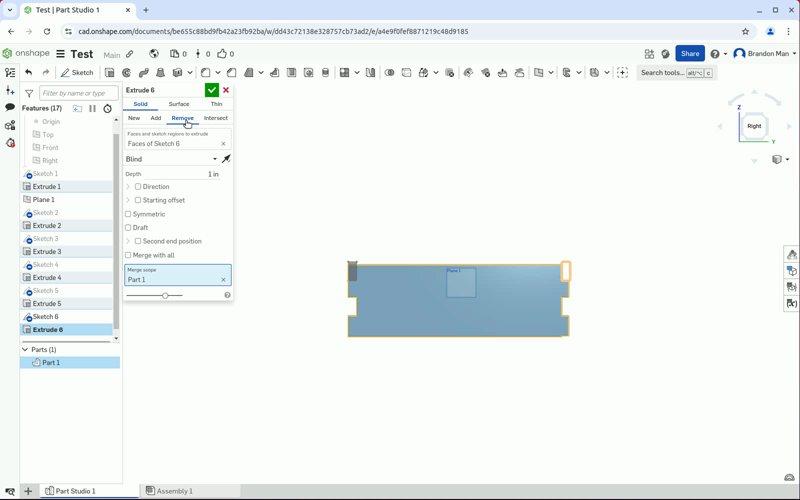
key(tab, 4)
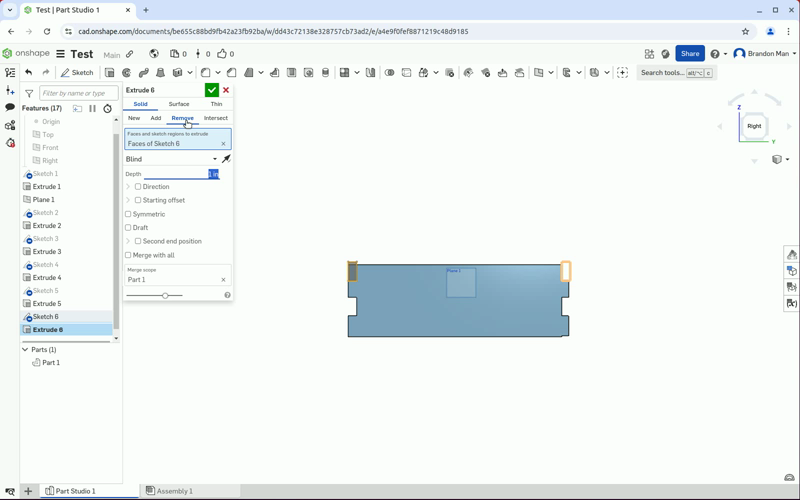
text(2.166)
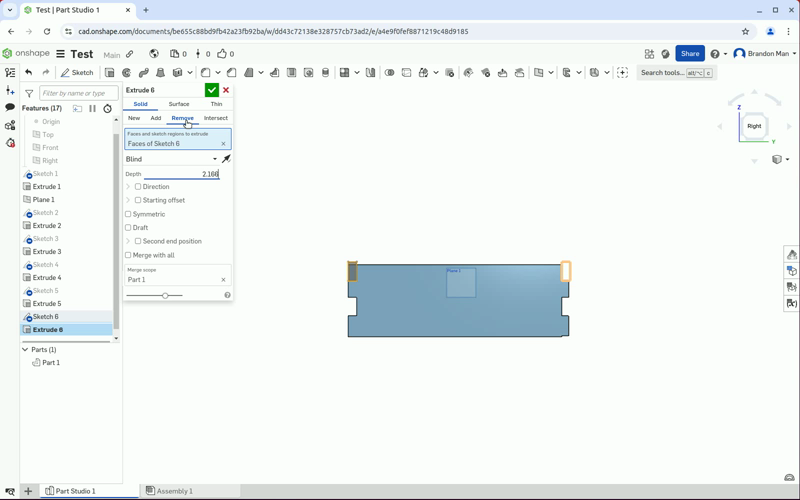
key(tab, 6)
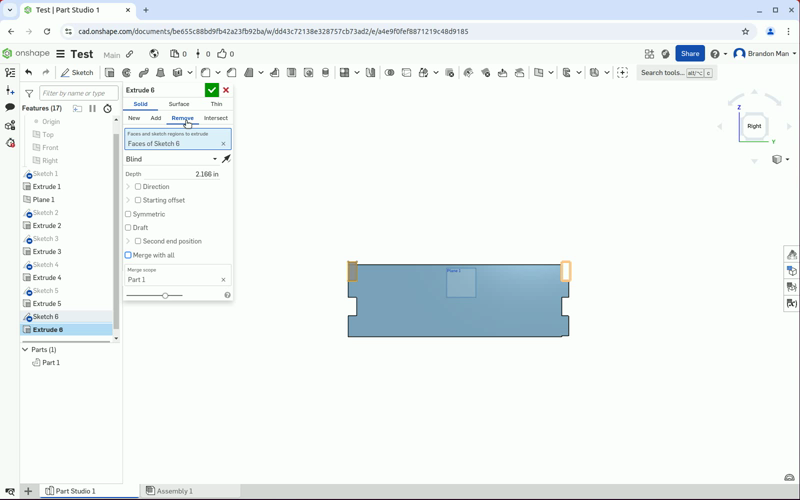
key(space)
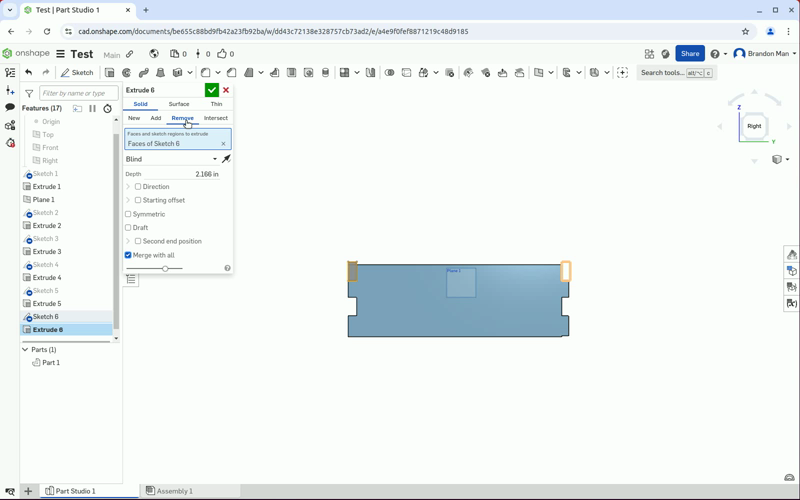
key(enter)
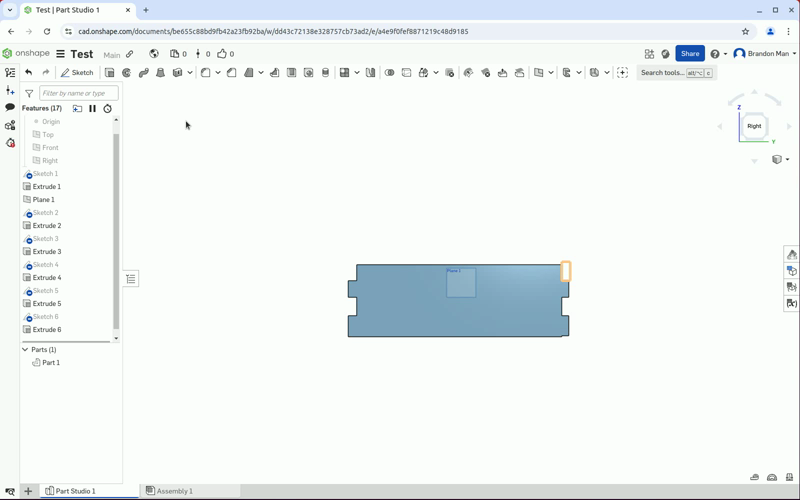
key(shift+h)
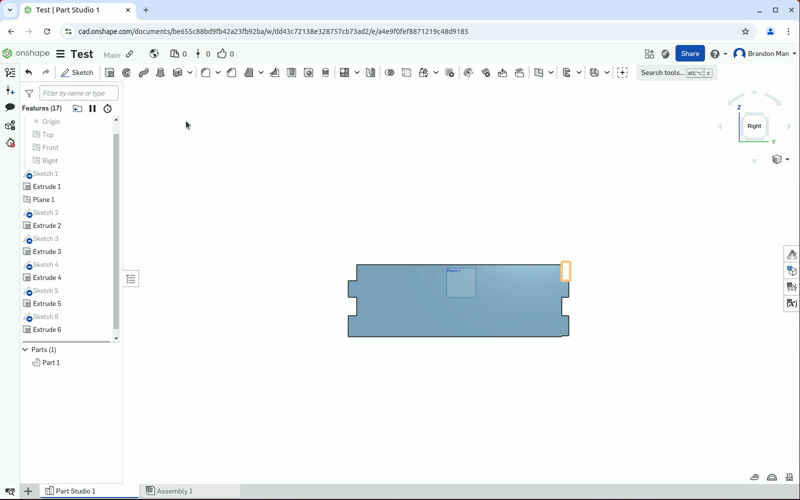
key(shift+h)
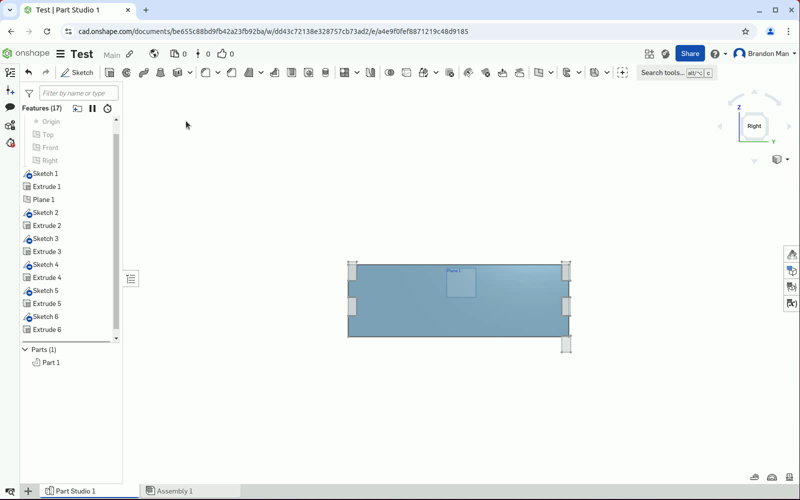
key(shift+7)
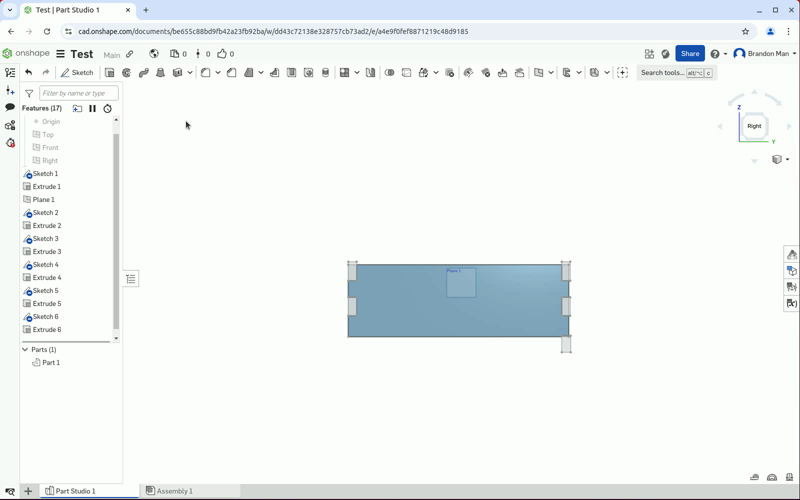
key(right, 2)
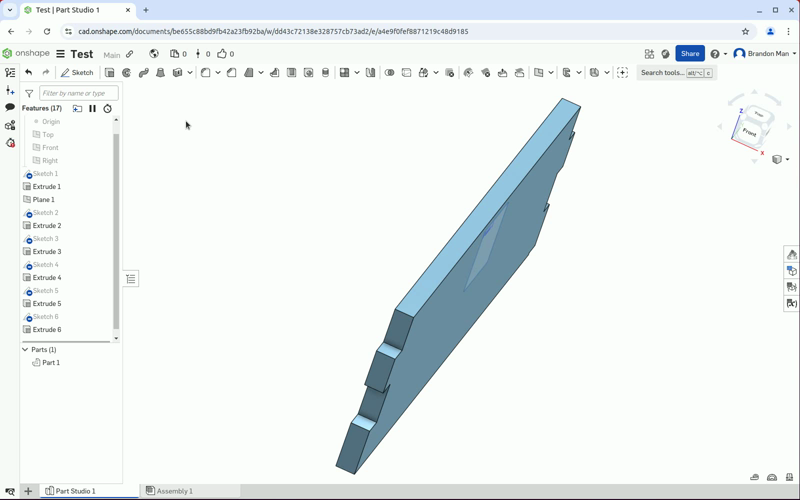
key(down, 2)
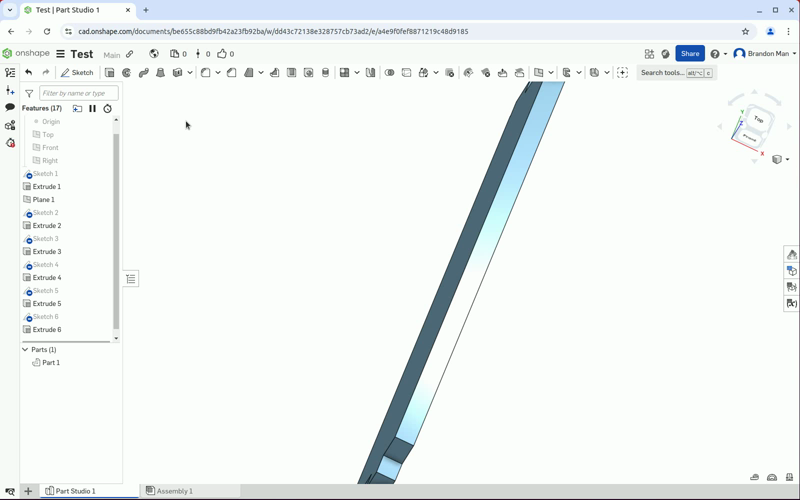
key(up, 2)
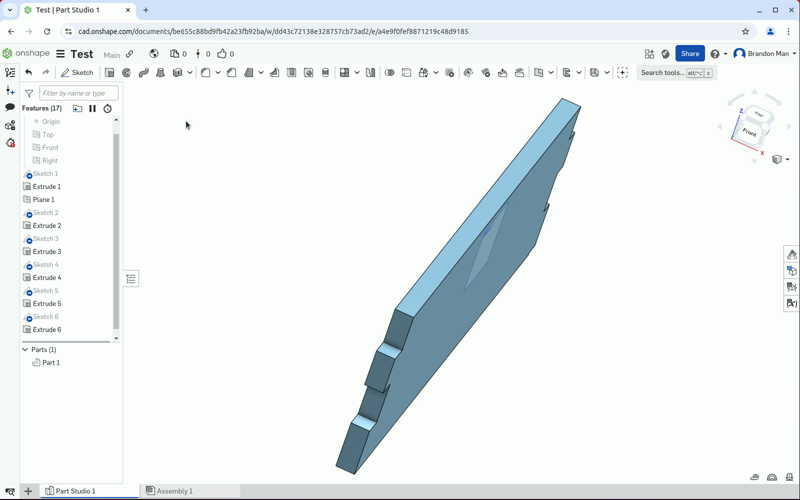
key(left, 2)
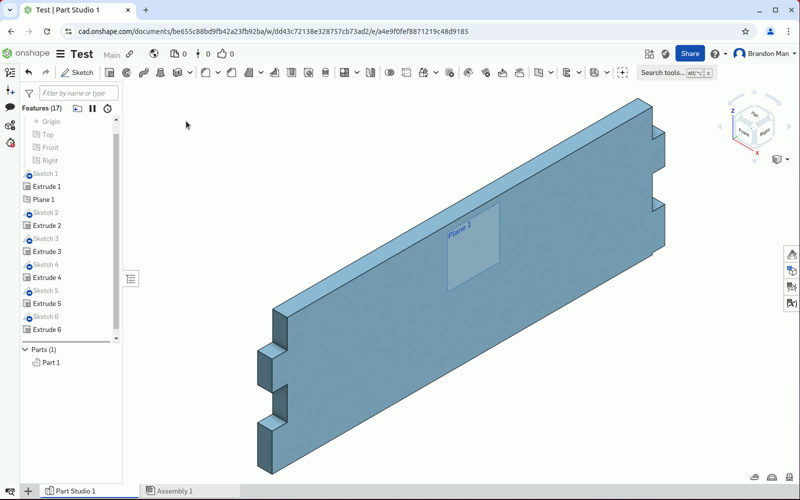
mouse_move(69, 176)
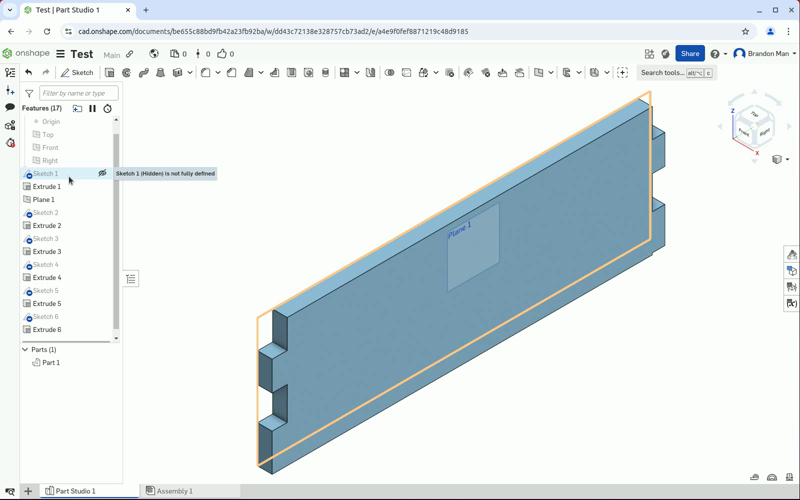
click(69, 176)